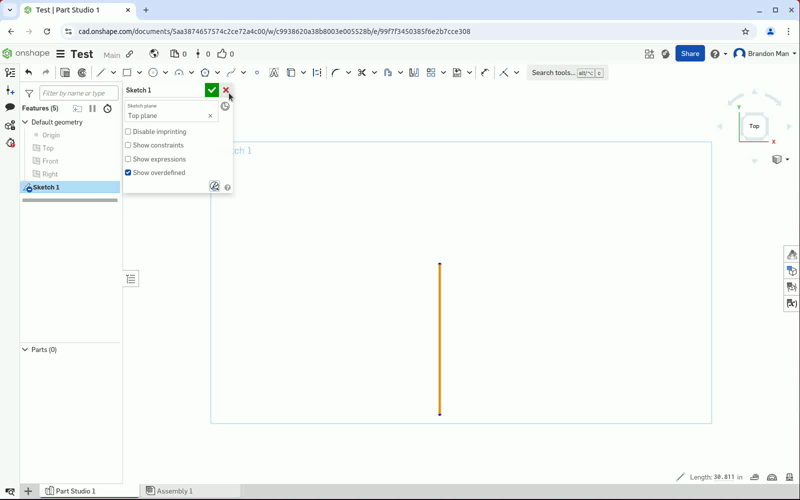
key(shift+h)
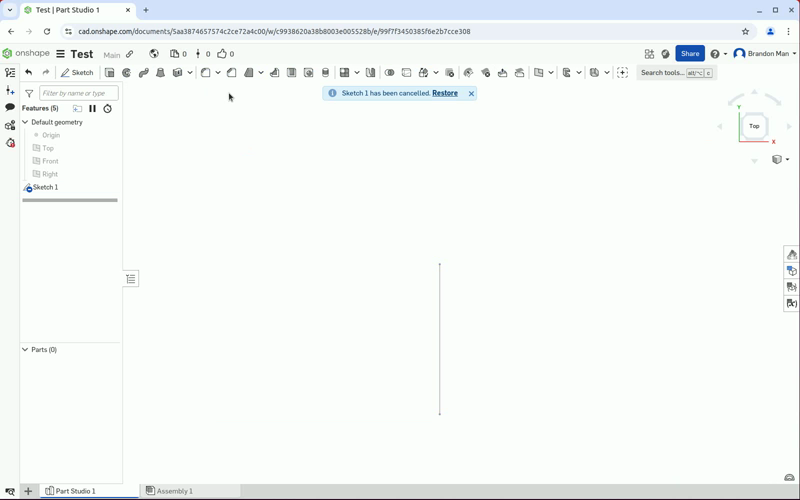
key(shift+s)
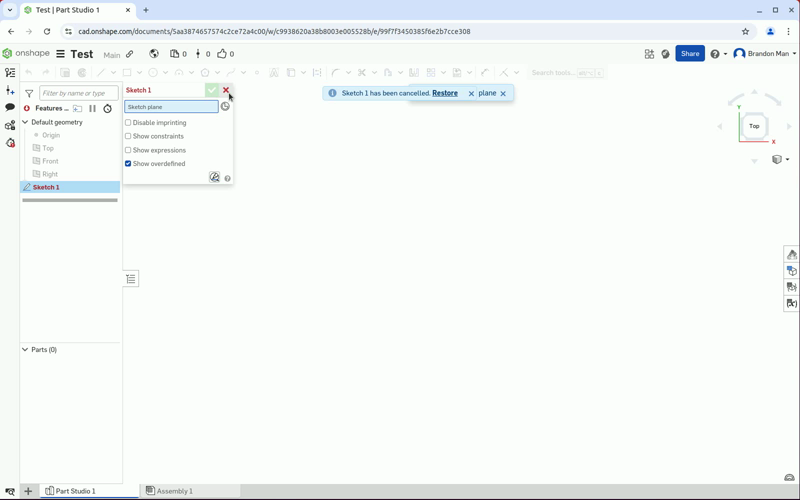
mouse_move(73, 150)
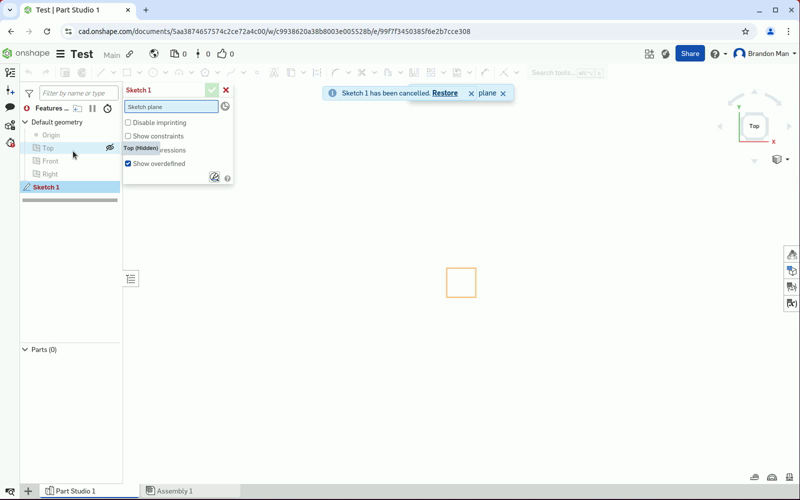
click(73, 150)
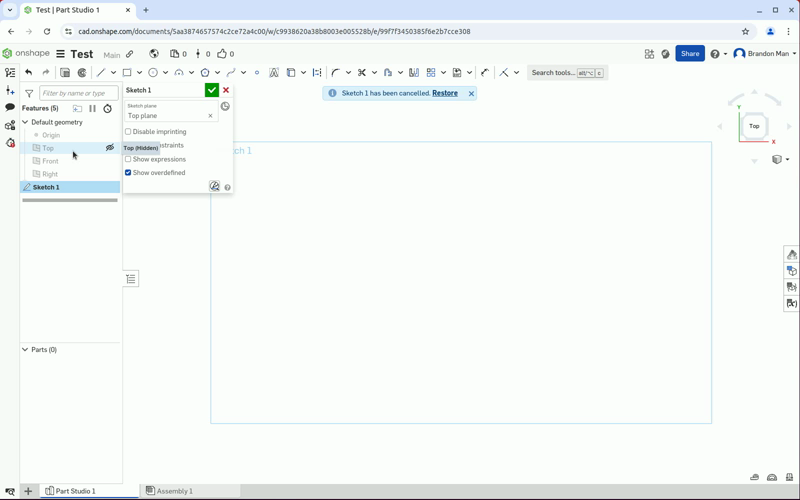
mouse_move(73, 352)
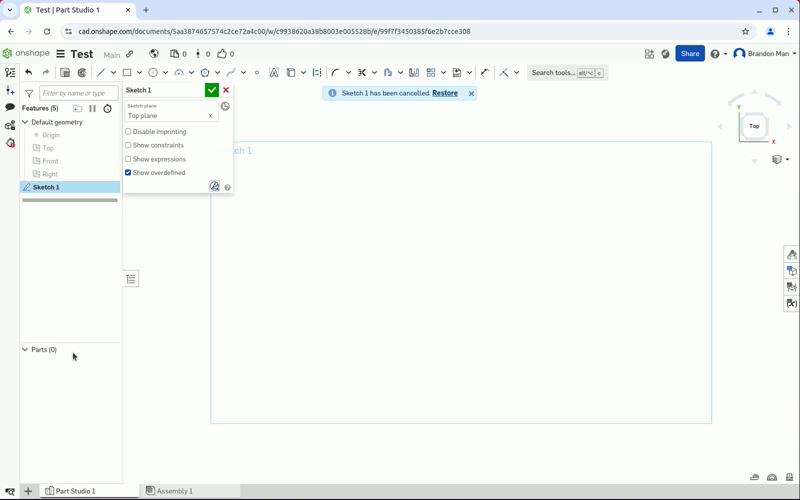
key(y)
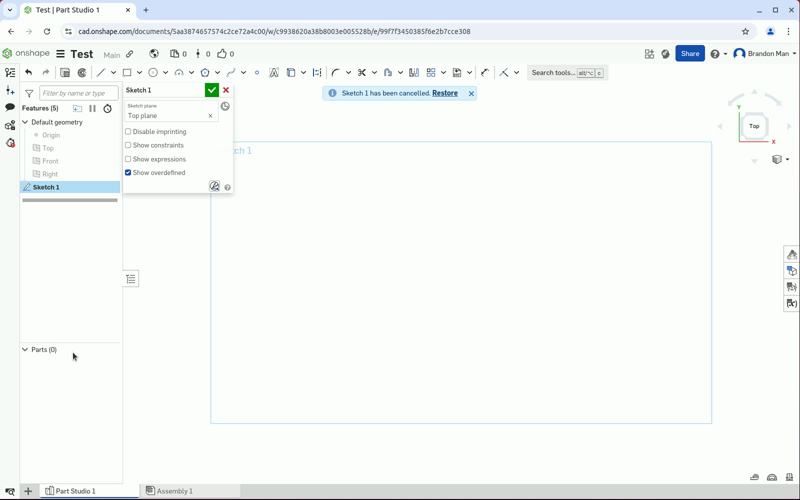
key(l)
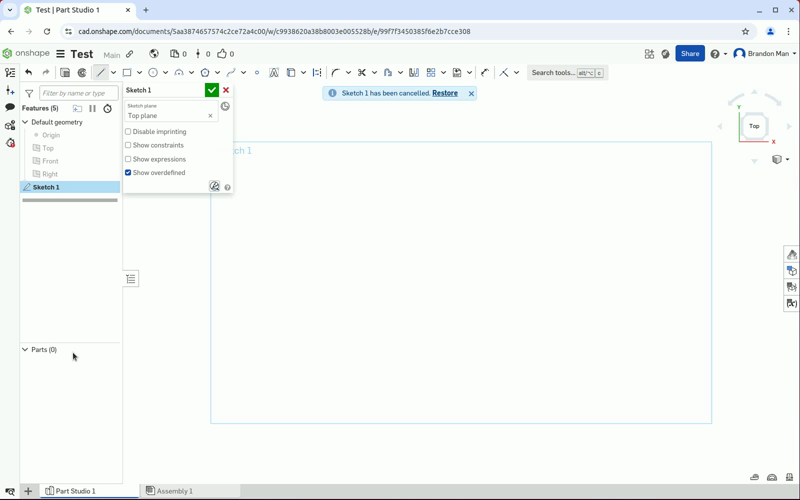
key_down(shift)
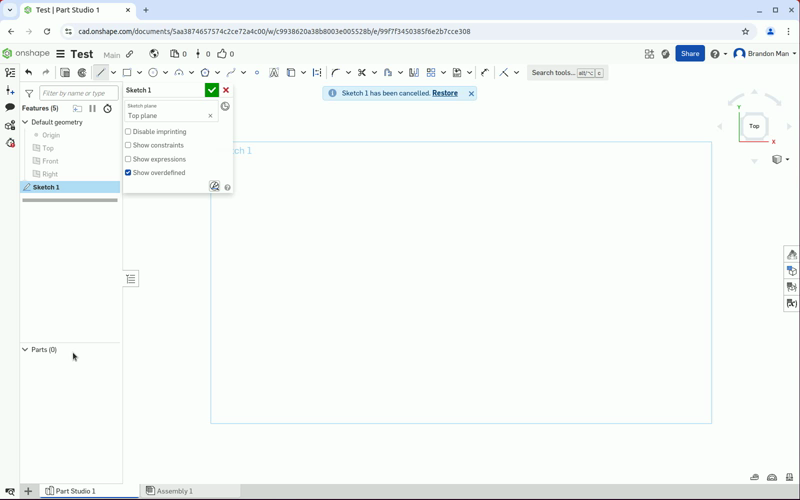
mouse_move(348, 327)
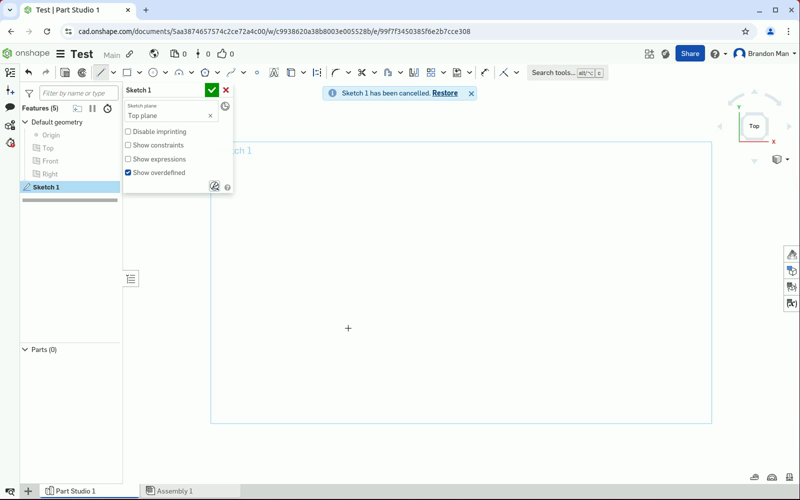
click(348, 327)
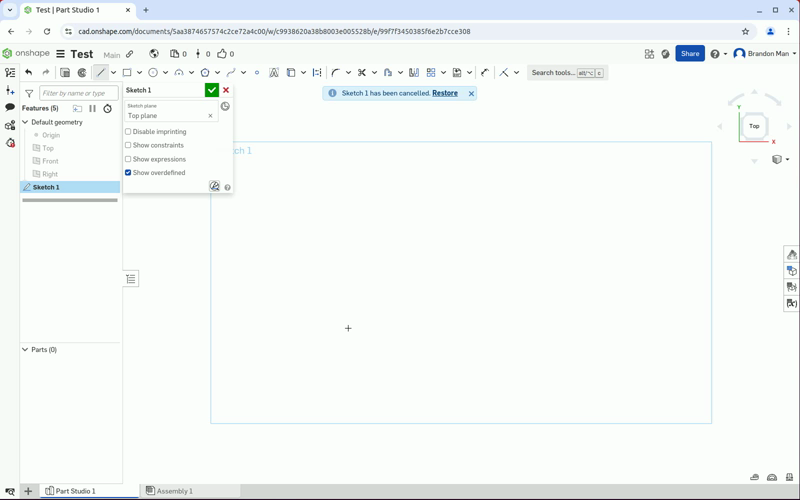
key_up(shift)
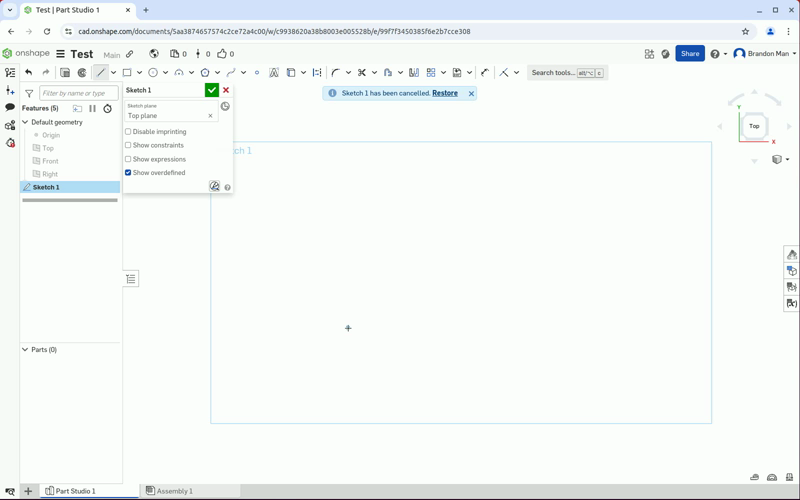
key_down(shift)
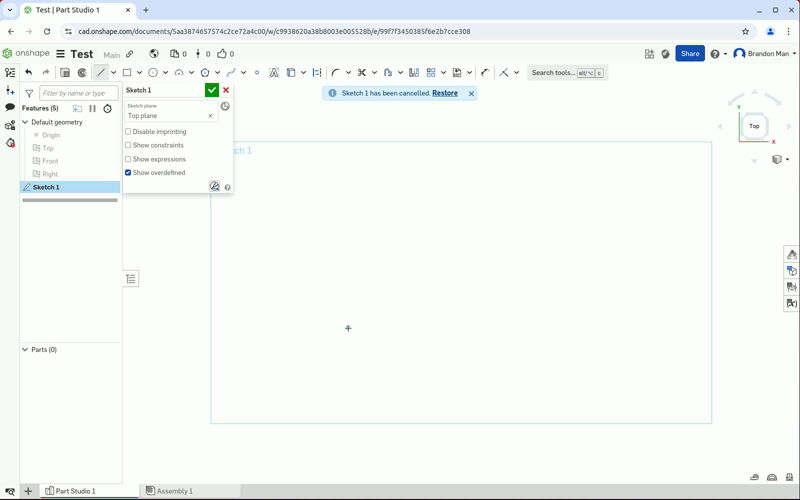
mouse_move(378, 327)
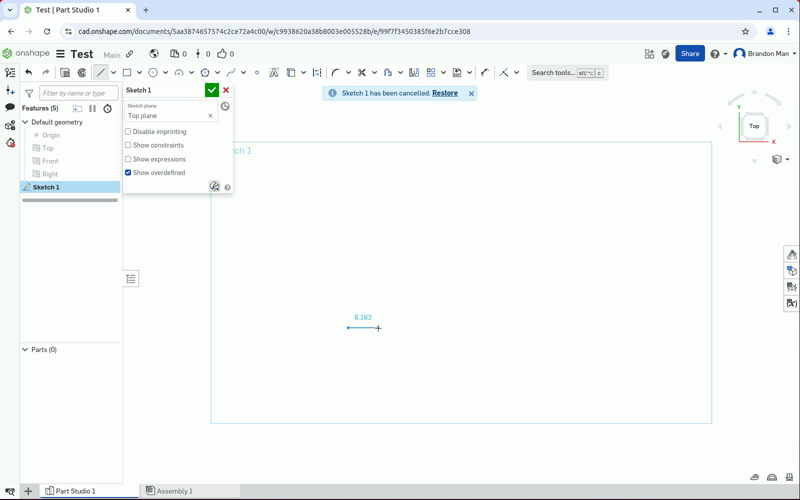
mouse_move(383, 327)
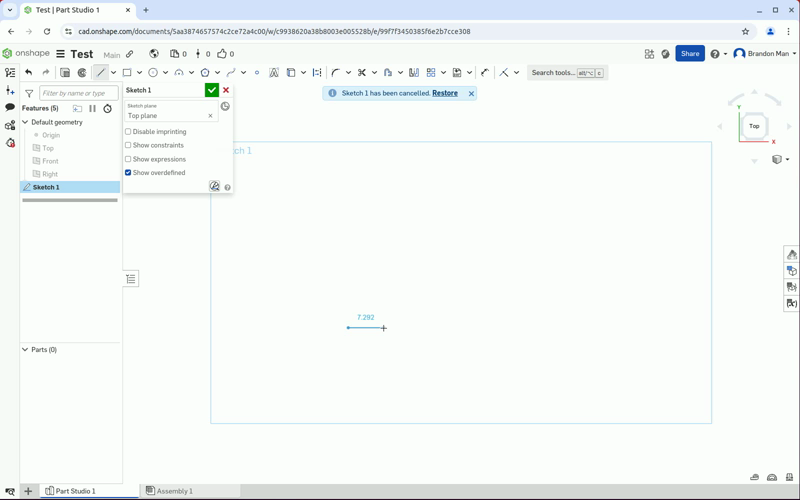
click(383, 327)
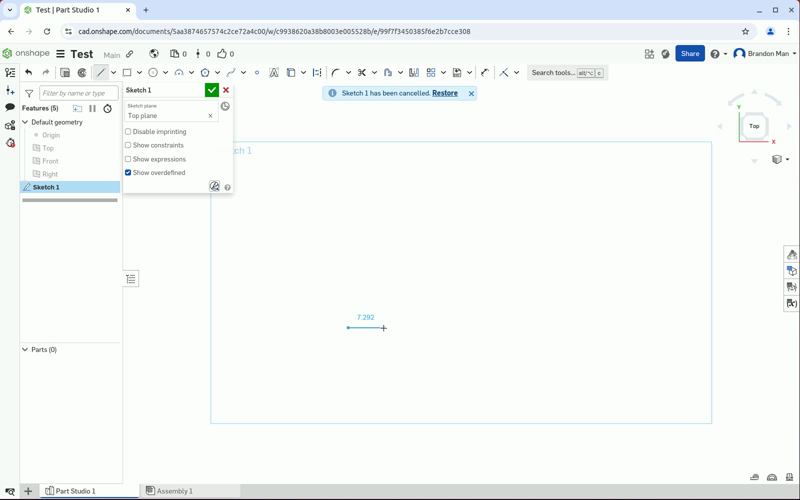
key_up(shift)
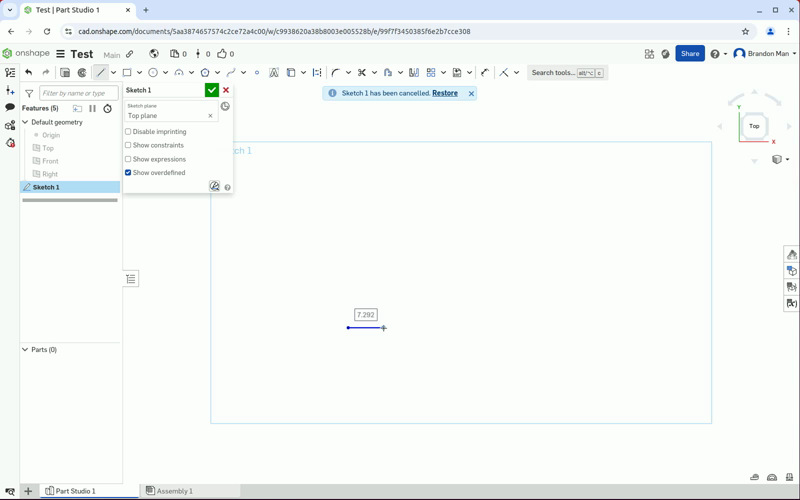
key_down(shift)
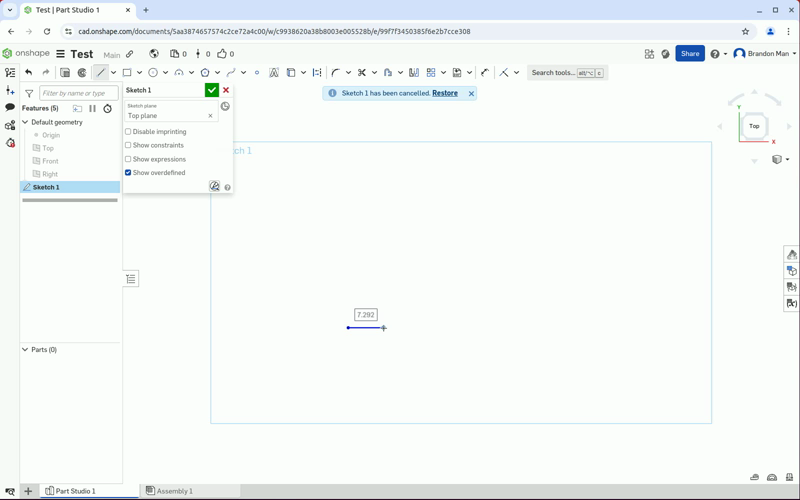
mouse_move(413, 327)
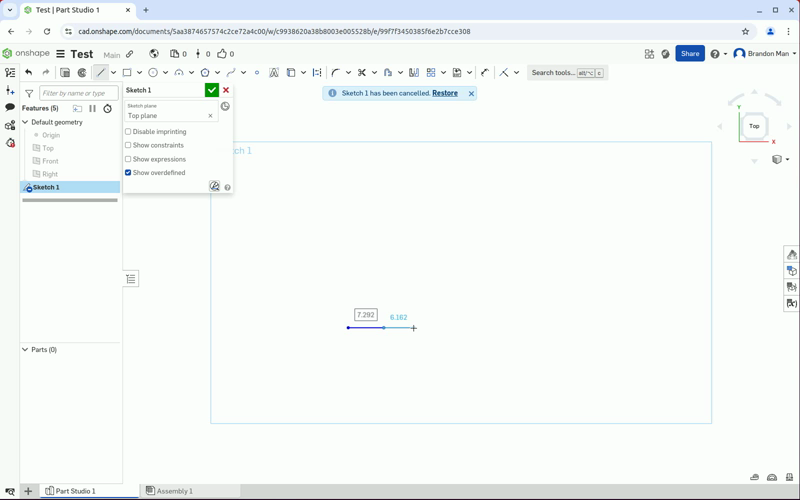
mouse_move(383, 289)
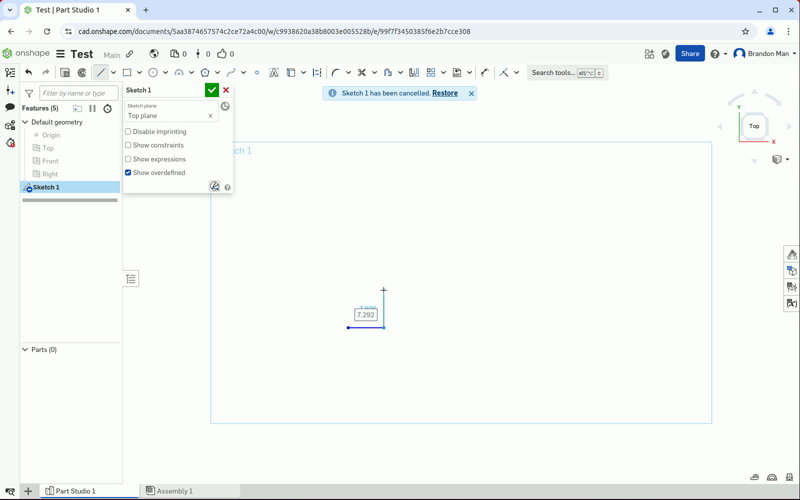
click(383, 289)
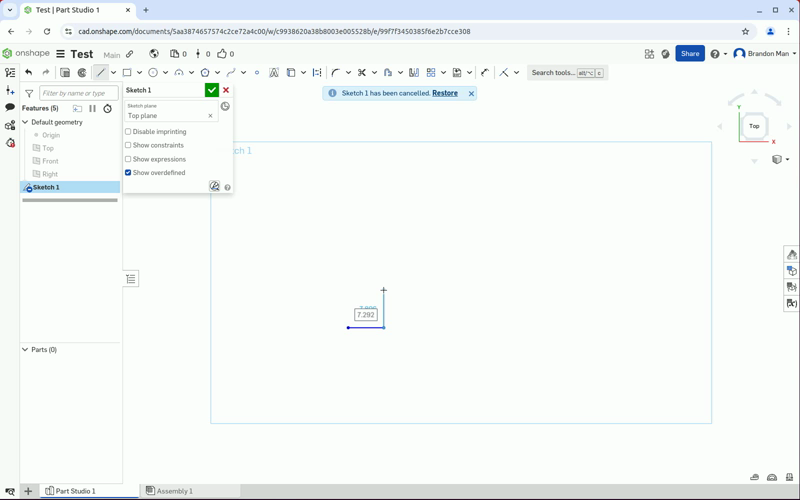
key_up(shift)
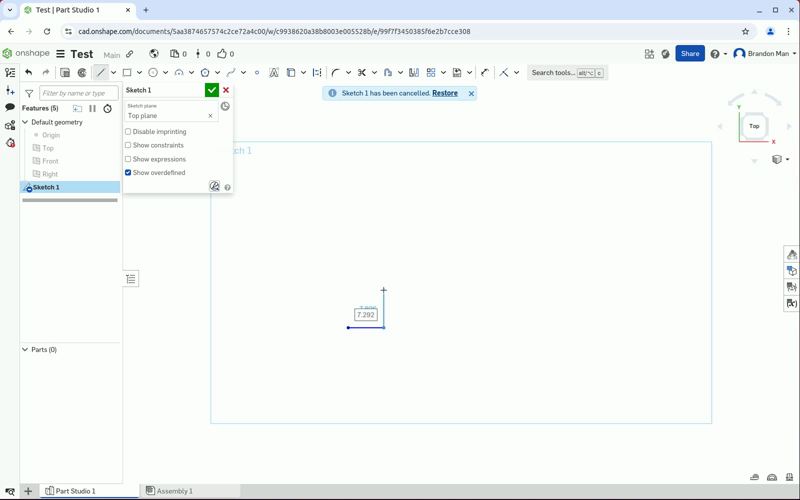
key_down(shift)
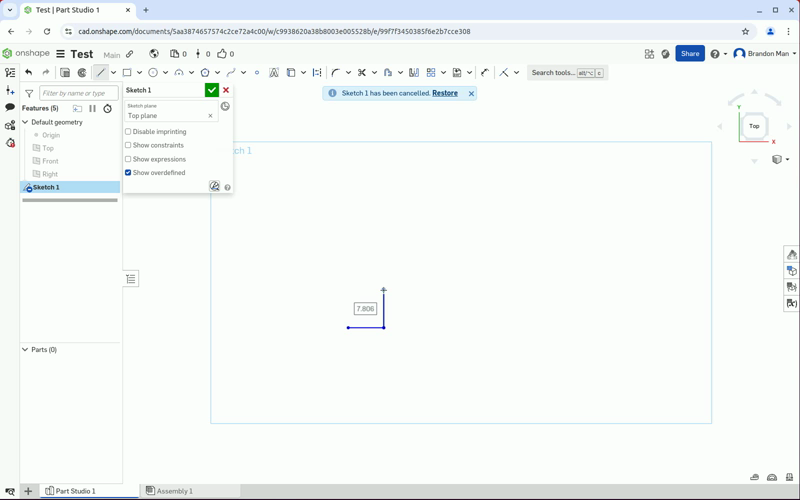
mouse_move(456, 289)
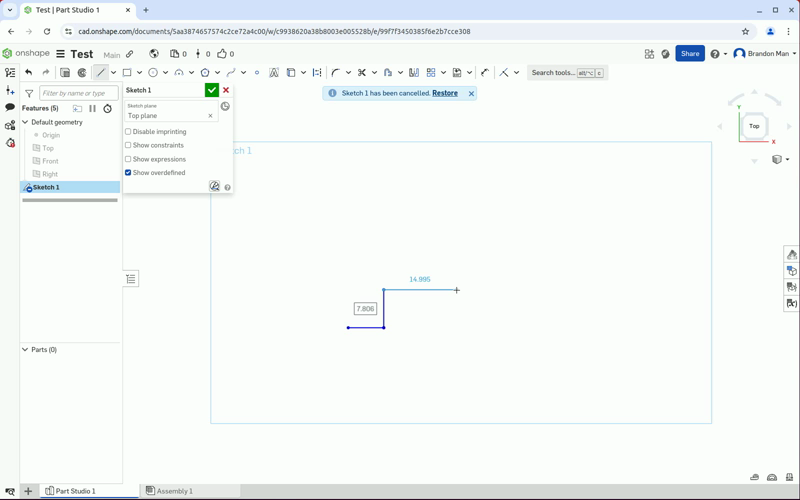
click(456, 289)
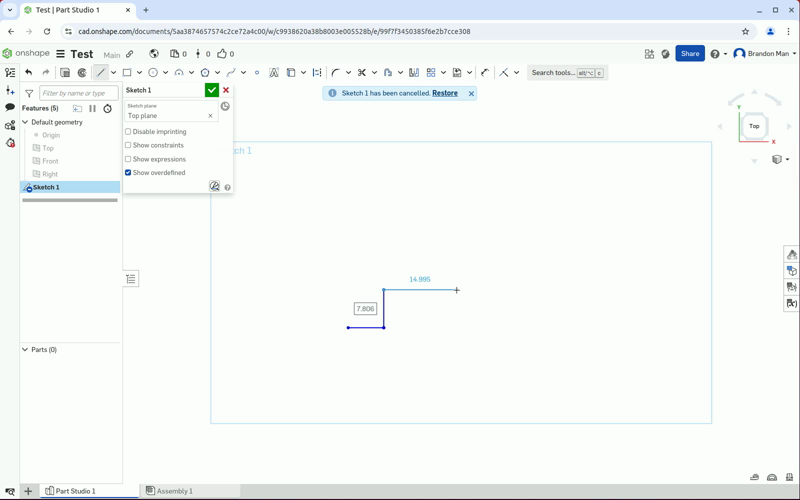
key_up(shift)
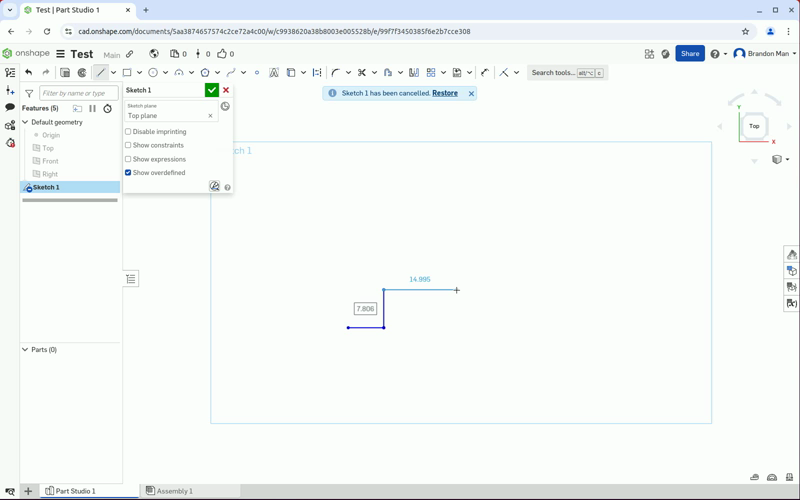
key_down(shift)
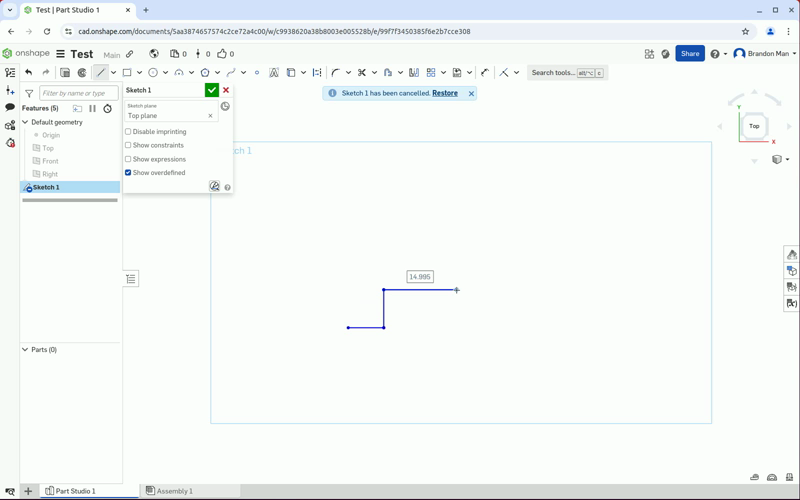
mouse_move(486, 289)
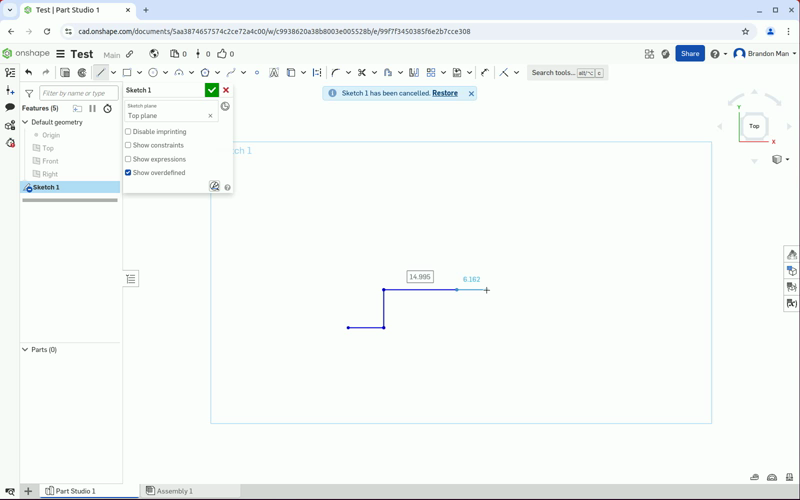
mouse_move(456, 327)
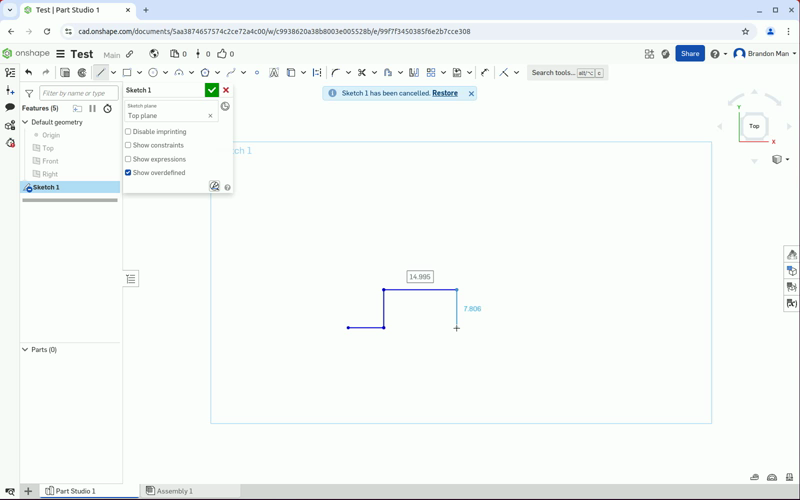
click(456, 327)
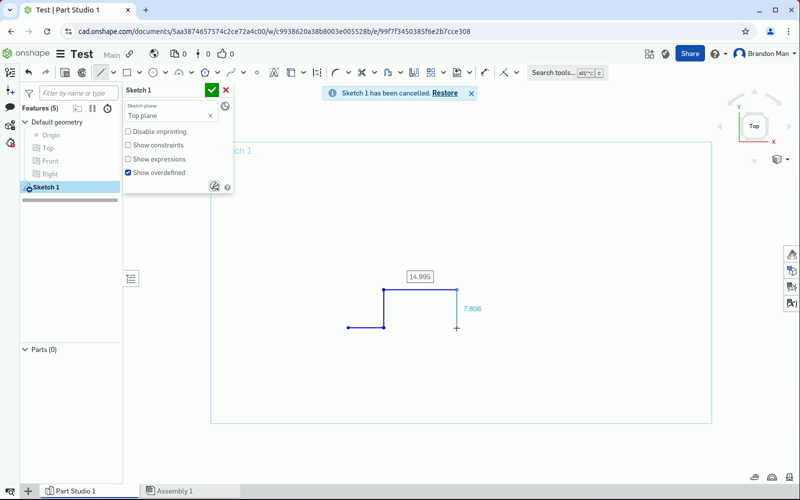
key_up(shift)
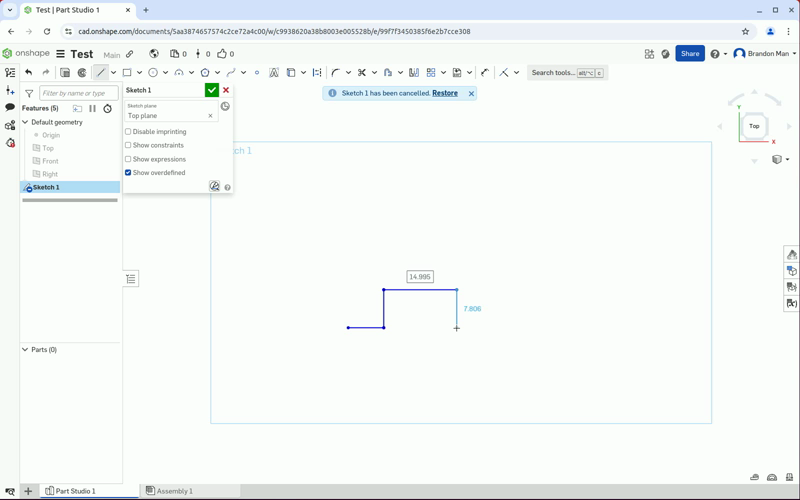
key_down(shift)
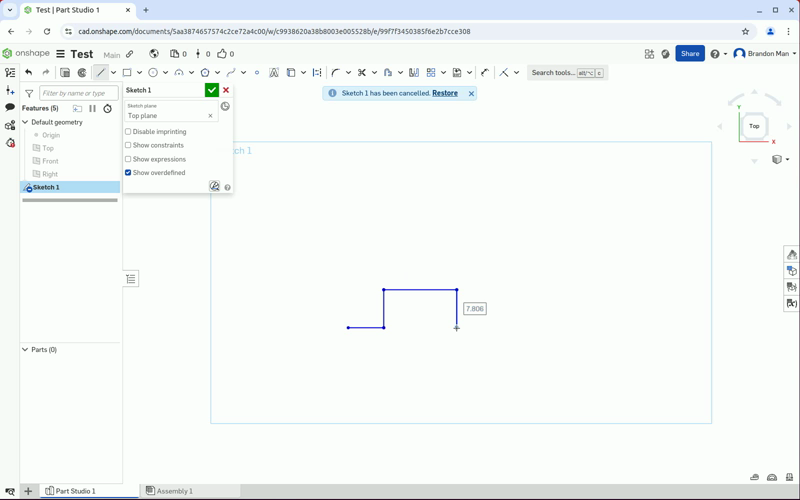
mouse_move(572, 327)
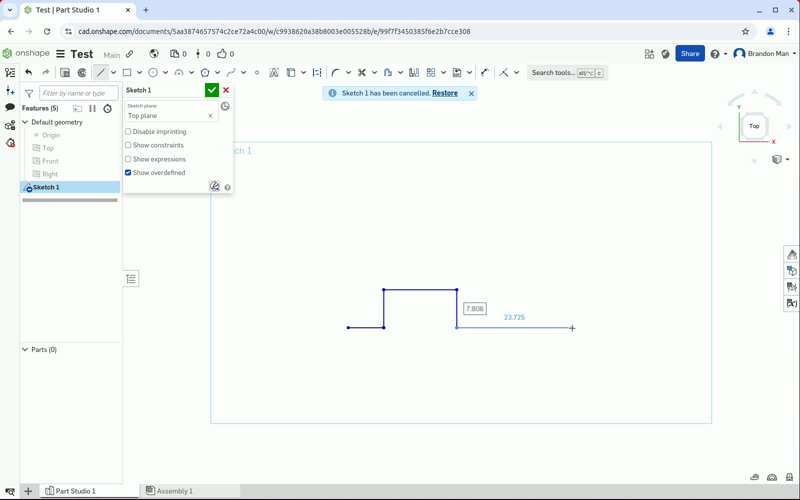
click(572, 327)
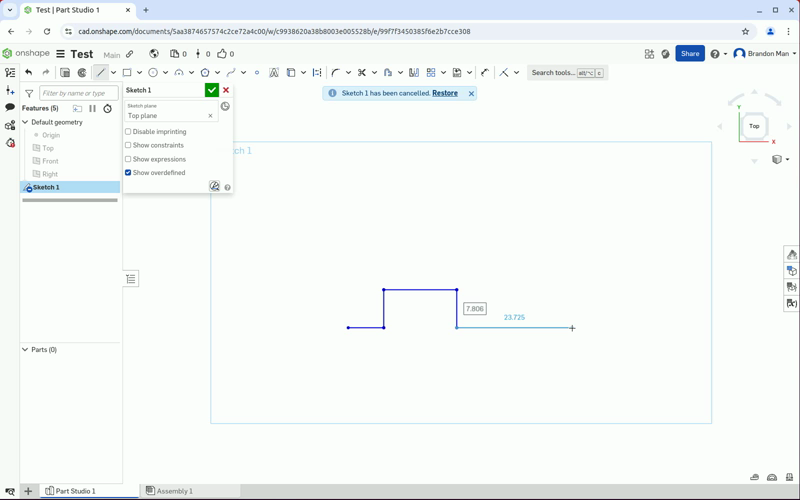
key_up(shift)
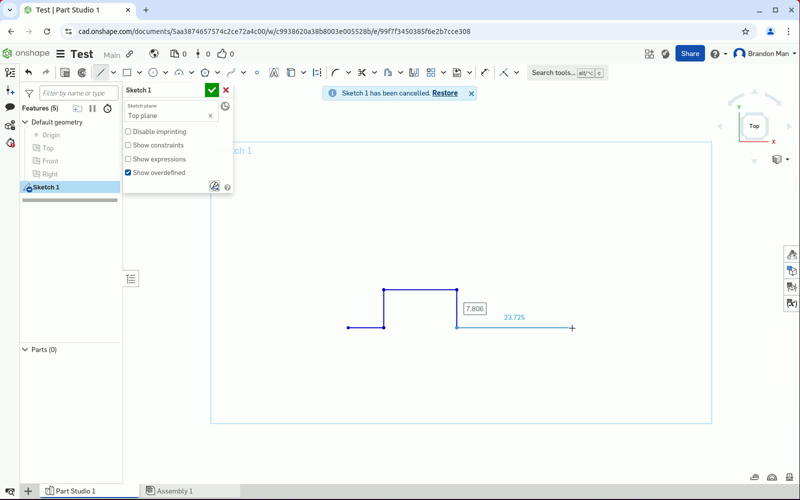
key_down(shift)
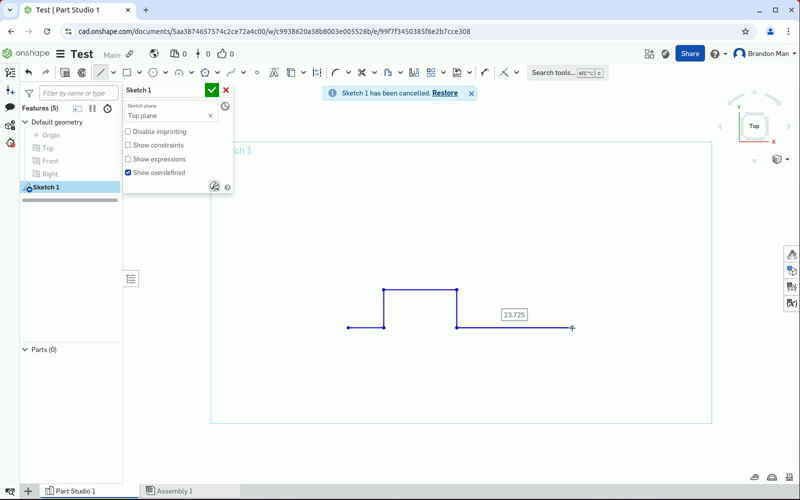
mouse_move(572, 237)
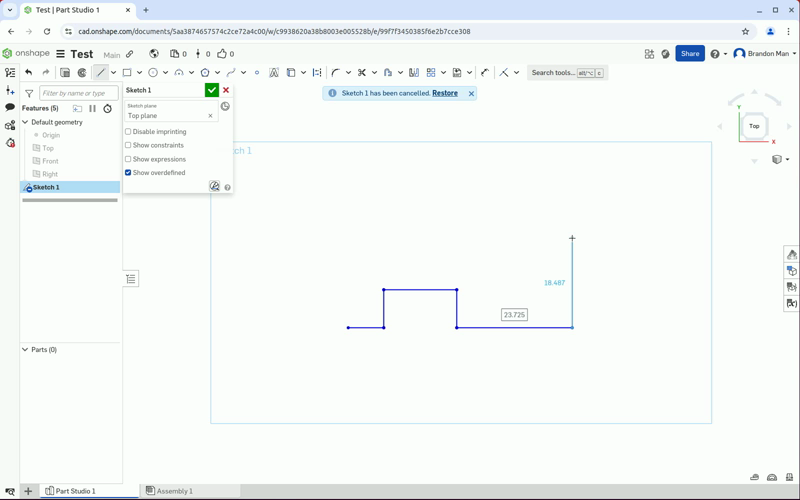
click(572, 237)
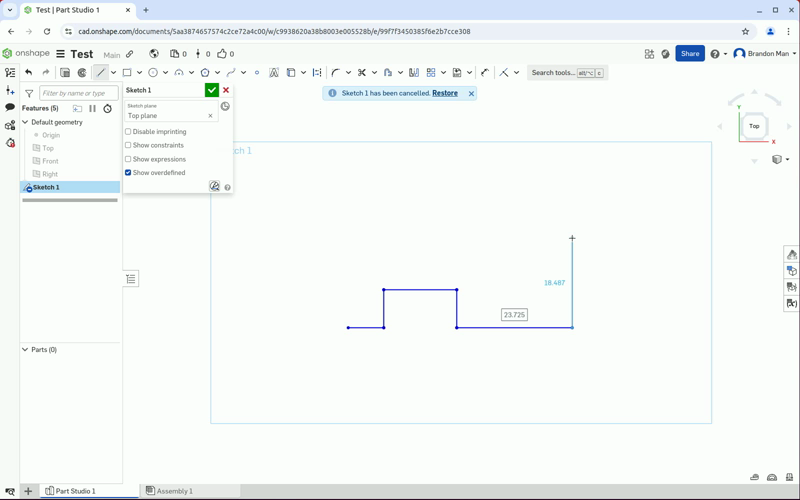
key_up(shift)
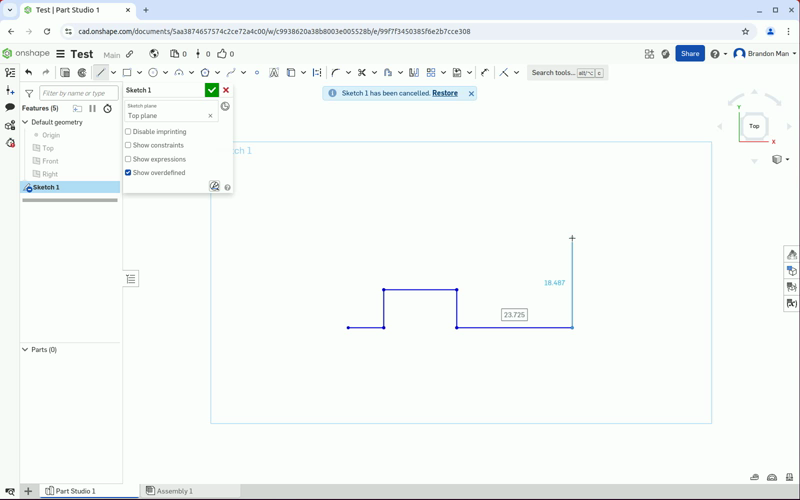
key_down(shift)
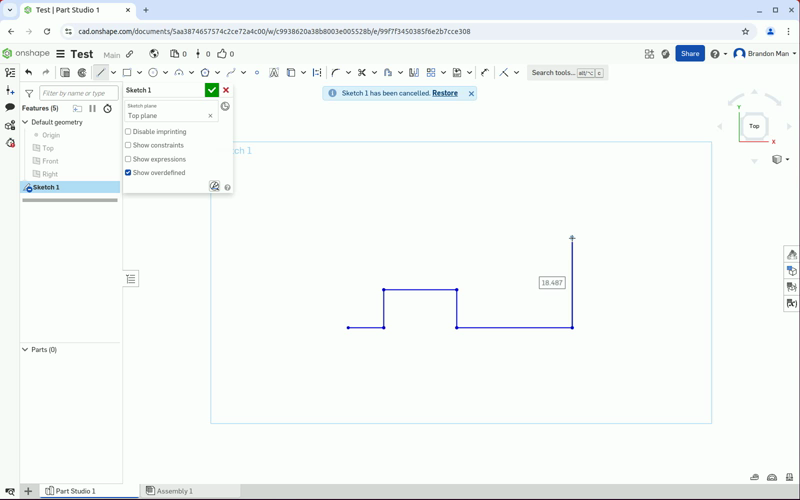
mouse_move(348, 237)
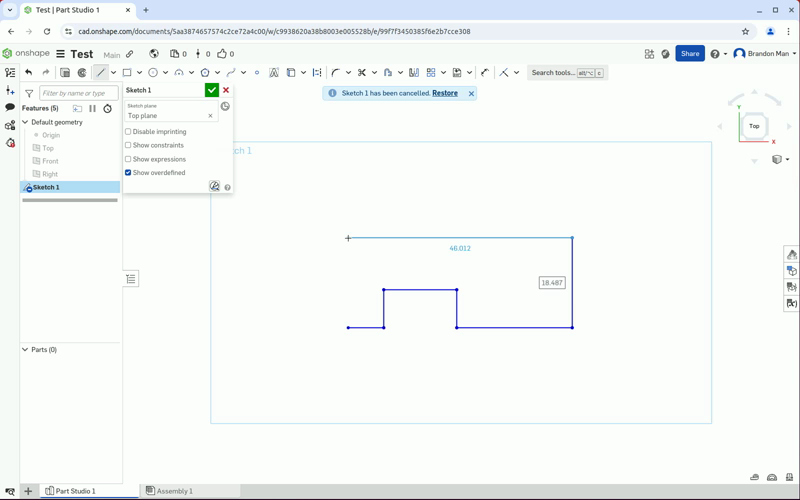
click(348, 237)
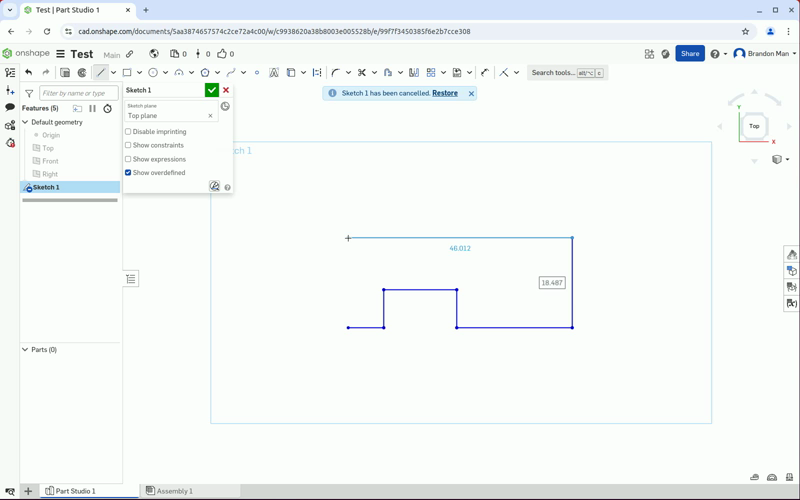
key_up(shift)
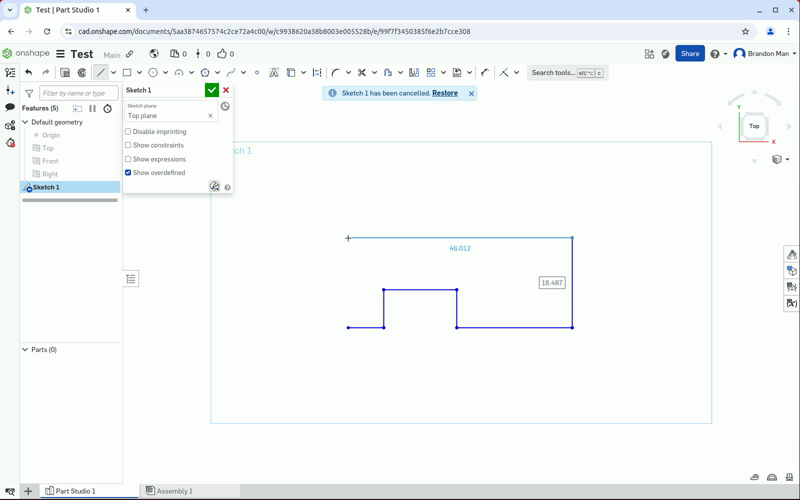
key_down(shift)
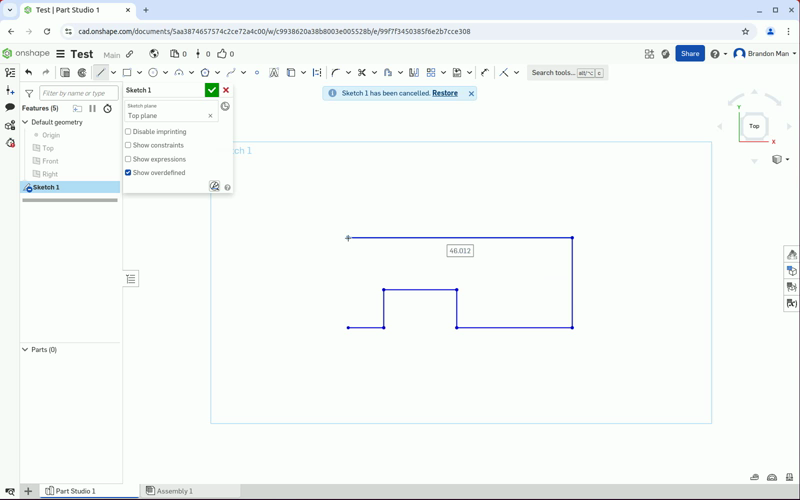
mouse_move(348, 327)
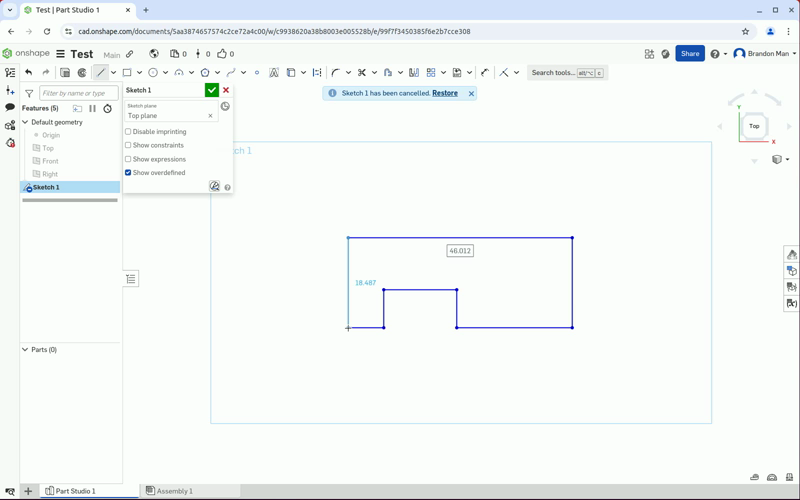
key_up(shift)
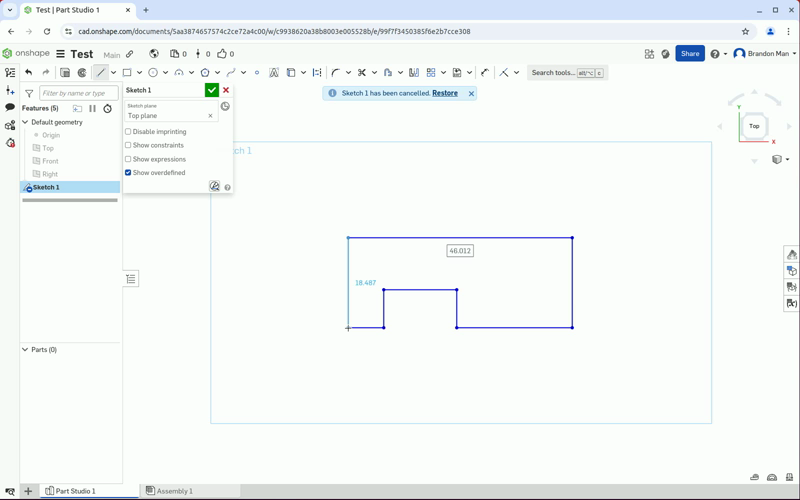
click(348, 327)
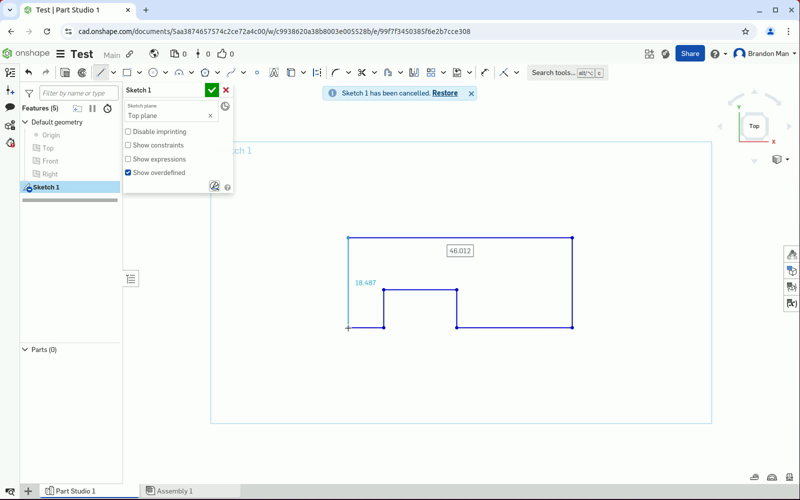
key(esc)
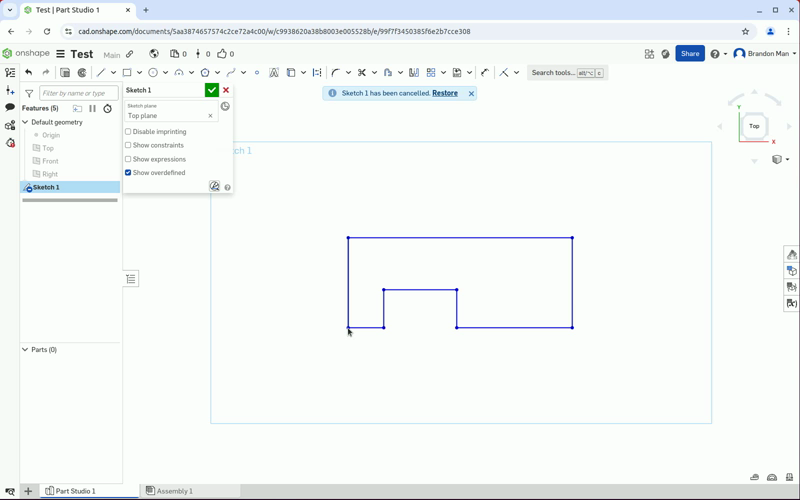
key(c)
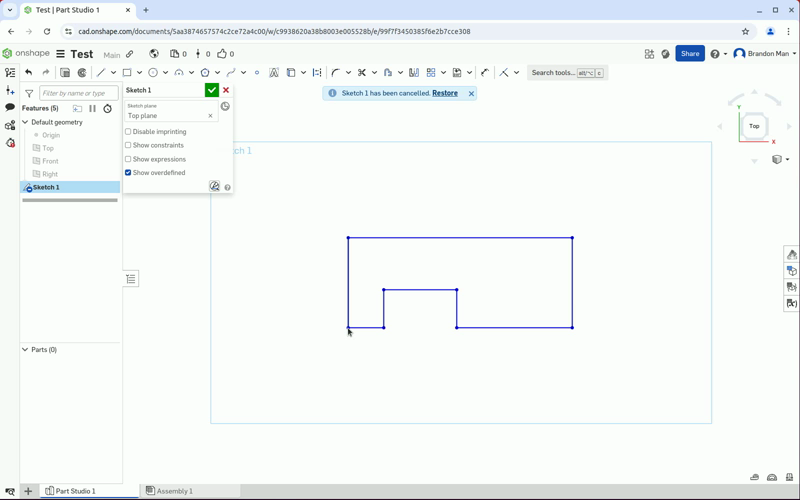
key_down(shift)
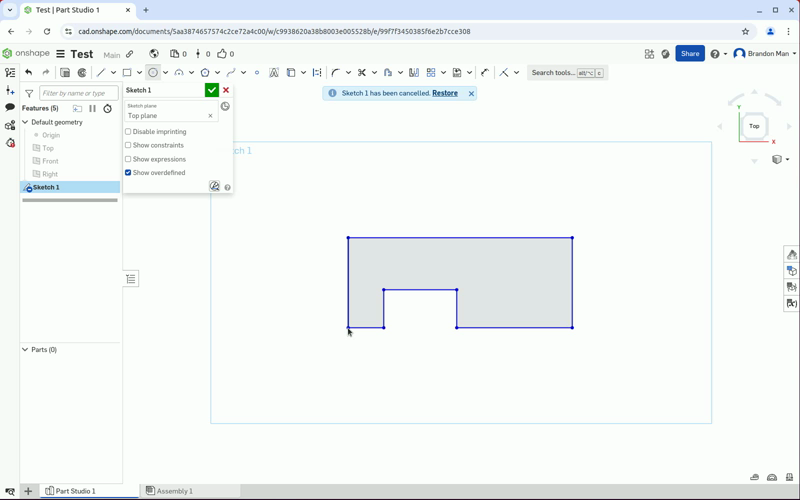
mouse_move(364, 313)
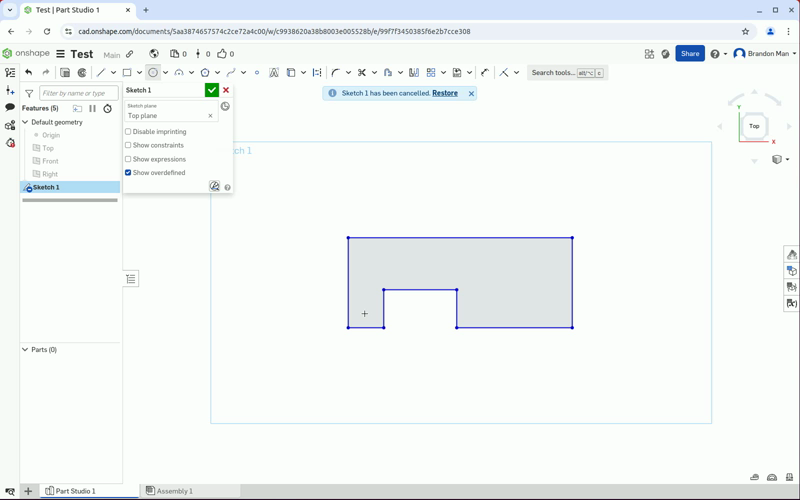
click(364, 313)
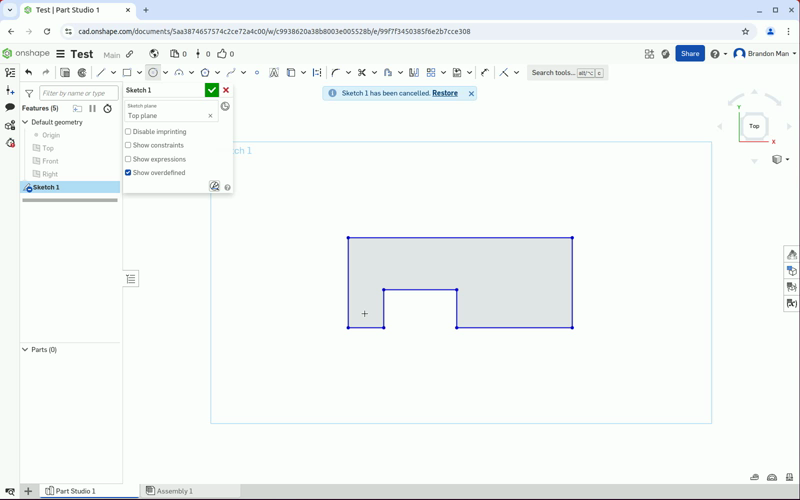
key_up(shift)
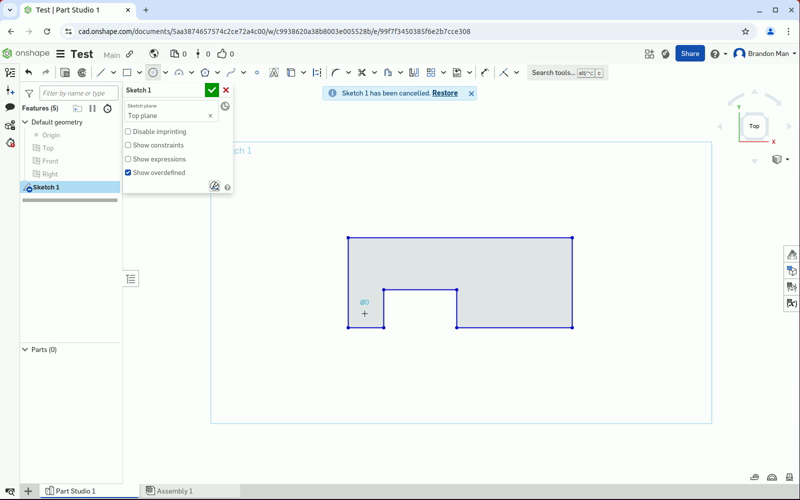
mouse_move(374, 313)
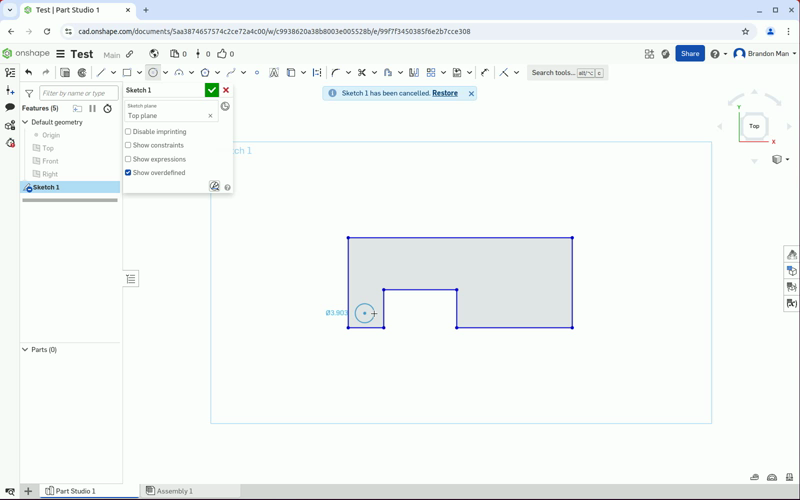
click(374, 313)
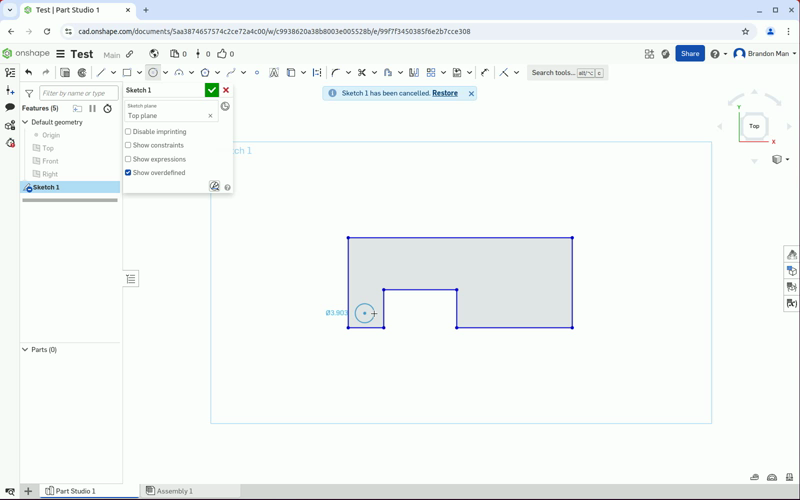
key(esc)
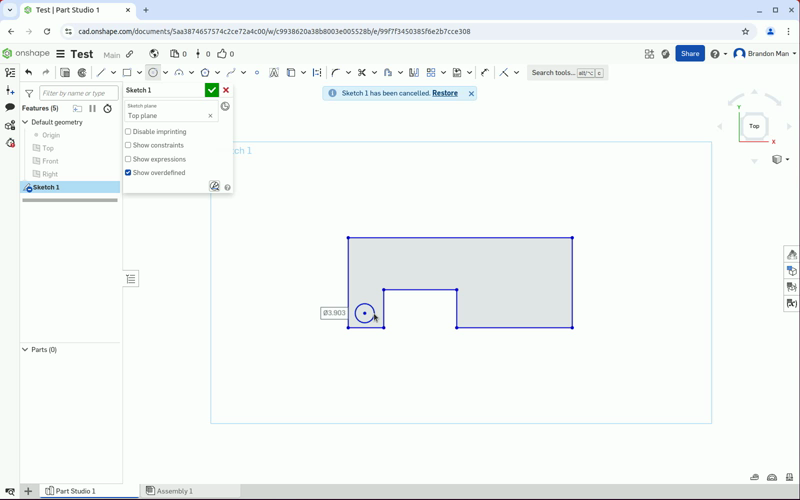
key(c)
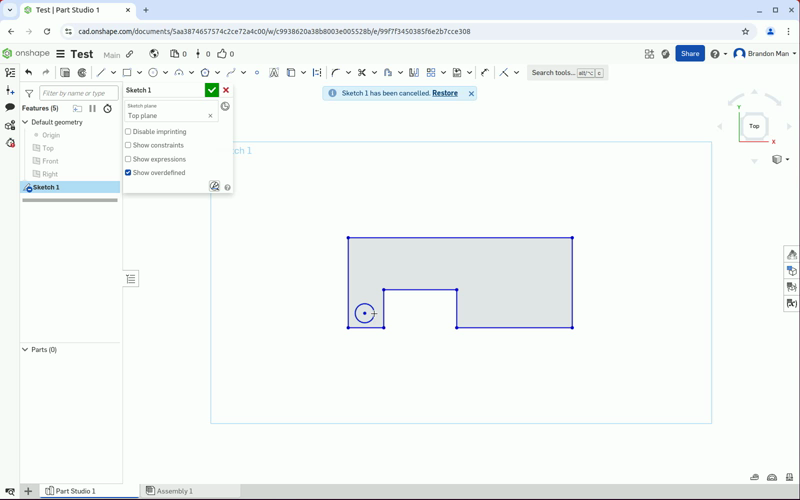
key_down(shift)
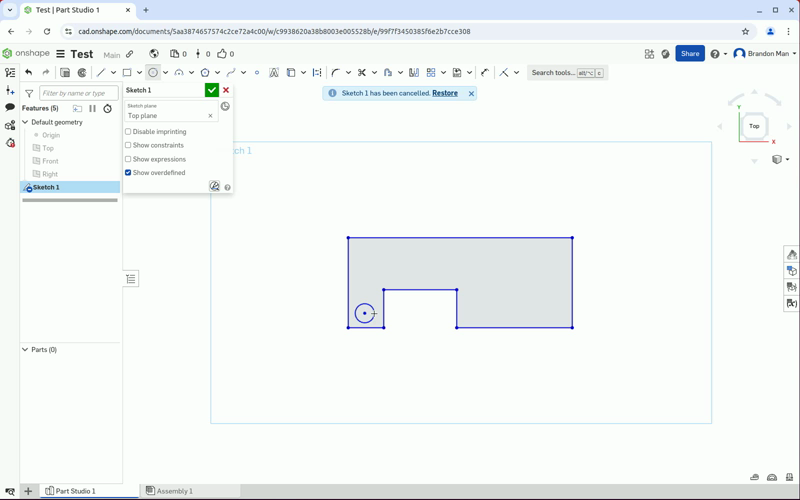
mouse_move(470, 313)
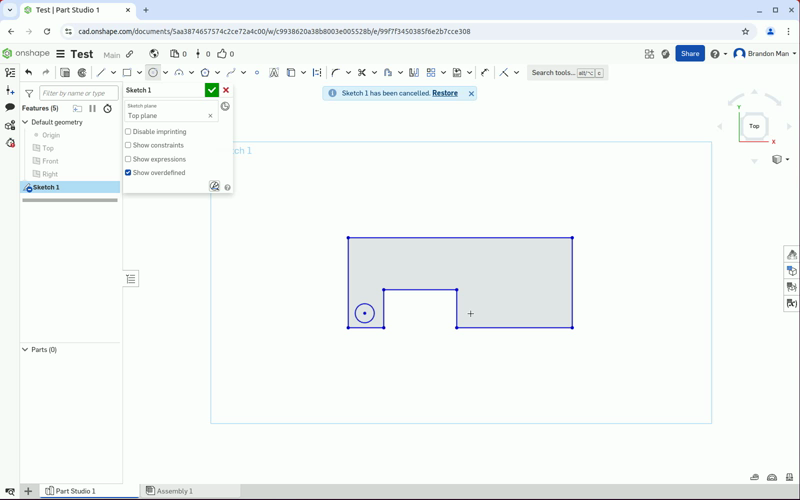
click(470, 313)
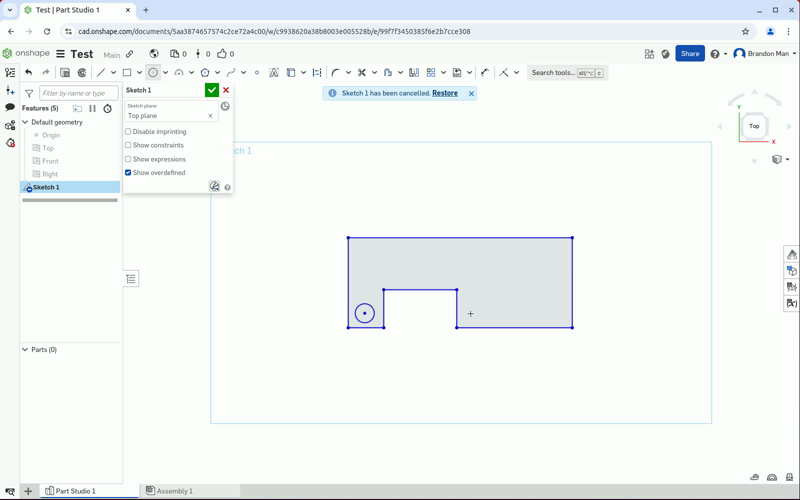
key_up(shift)
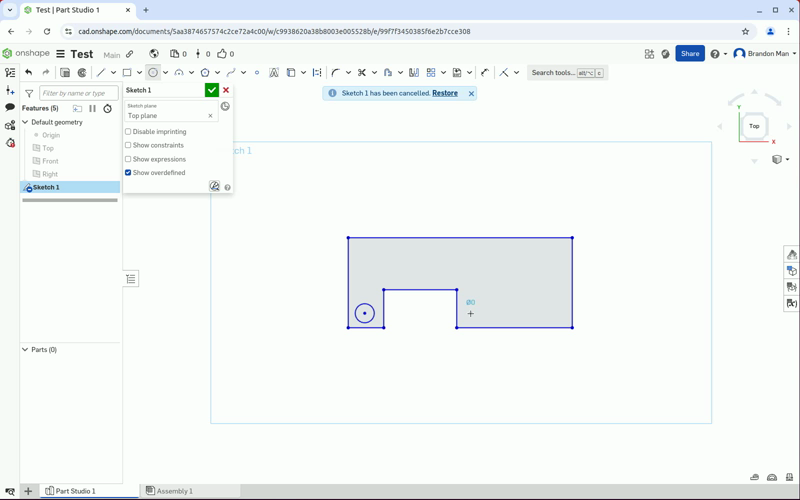
mouse_move(480, 313)
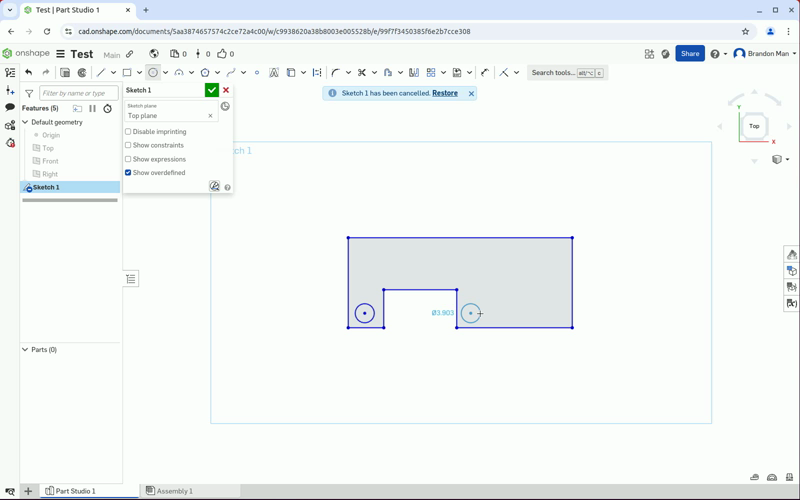
click(480, 313)
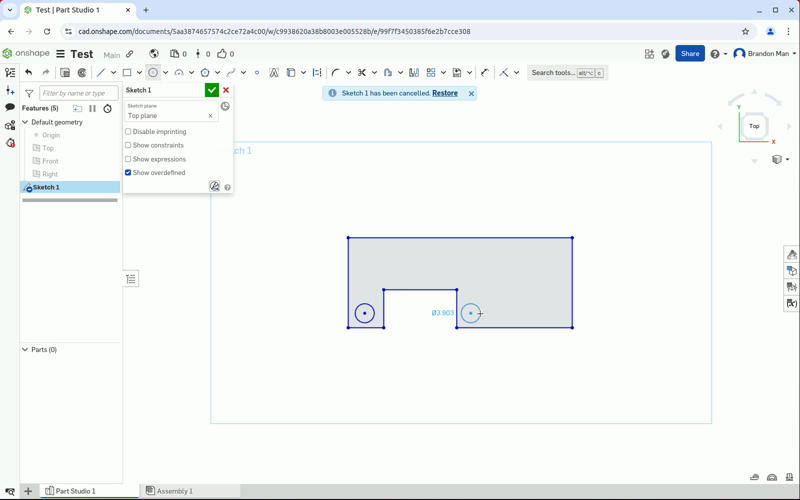
key(esc)
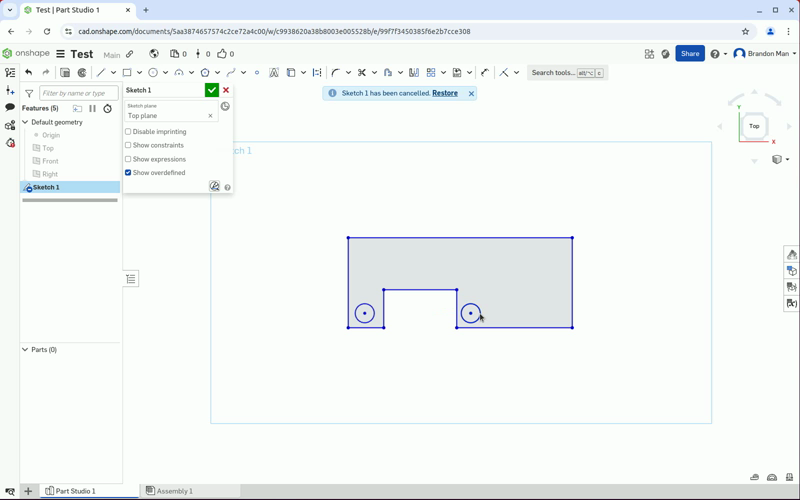
key(l)
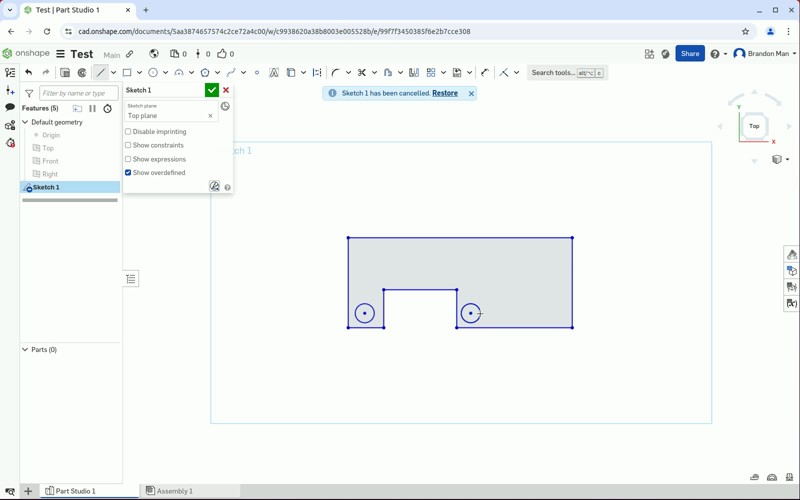
key_down(shift)
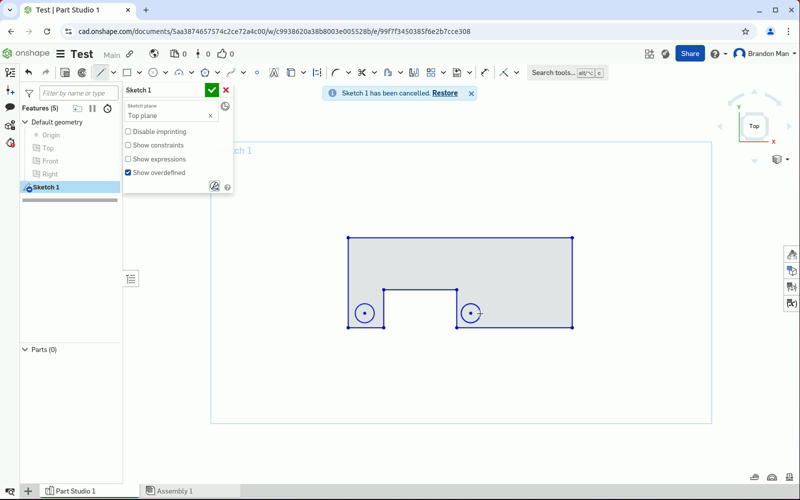
mouse_move(510, 315)
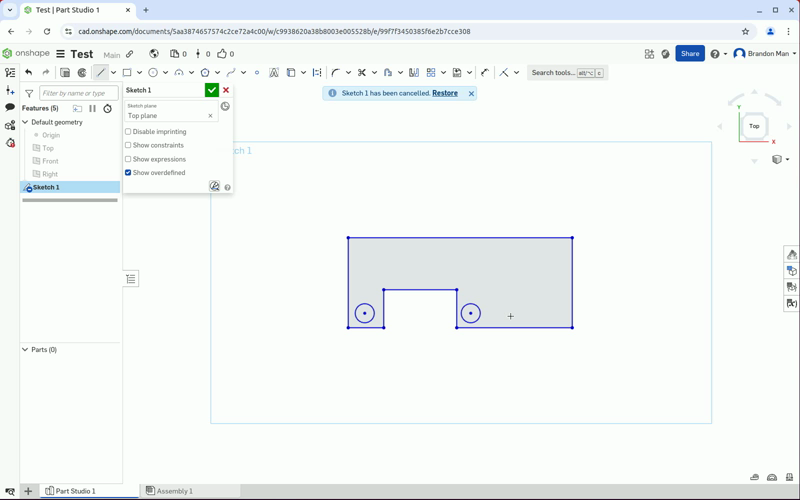
click(510, 315)
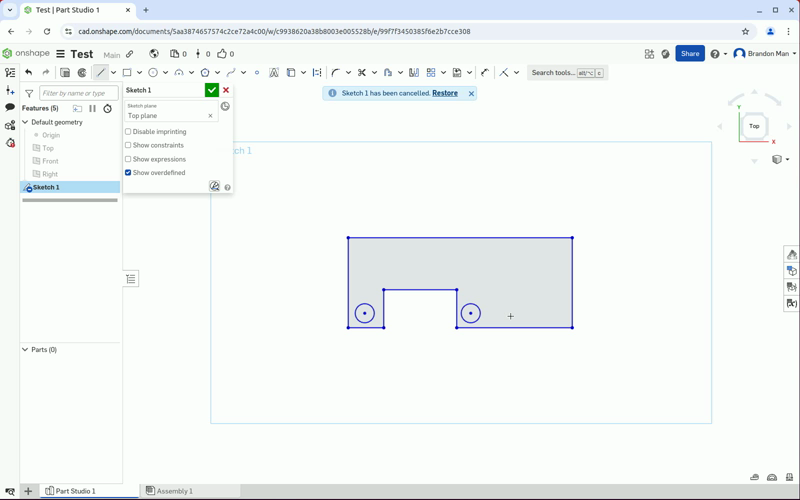
key_up(shift)
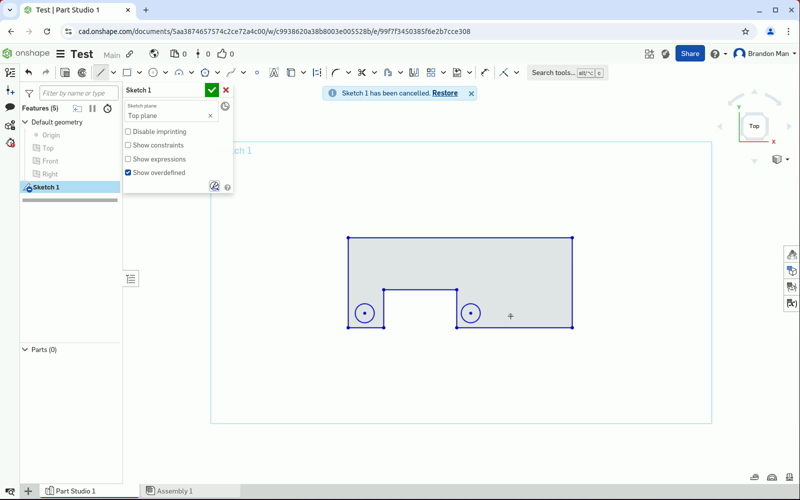
key_down(shift)
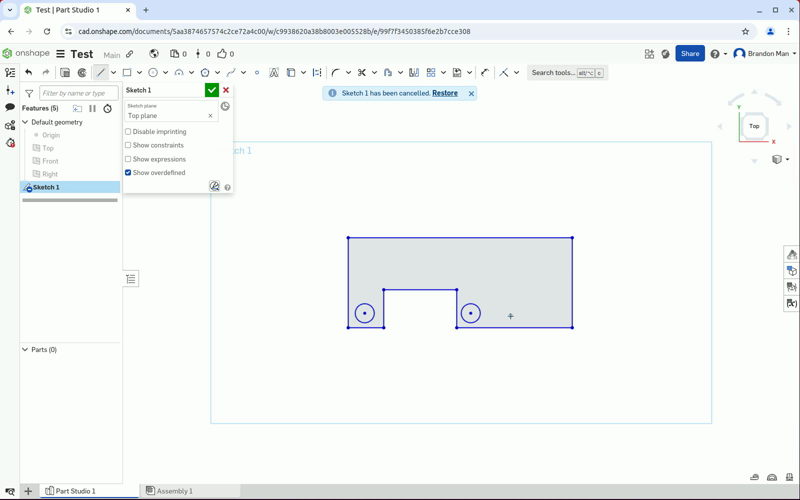
mouse_move(540, 315)
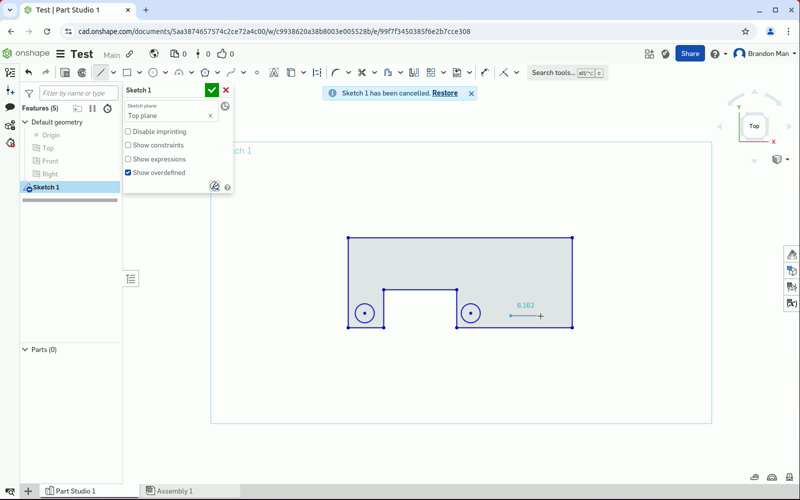
mouse_move(550, 315)
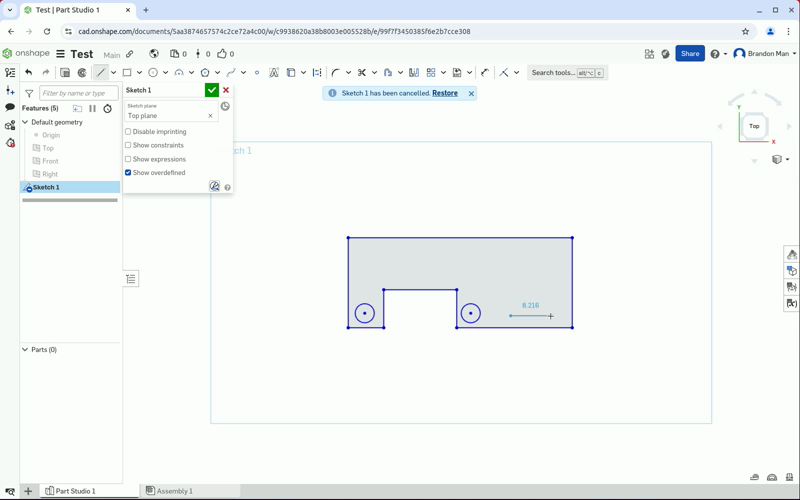
click(550, 315)
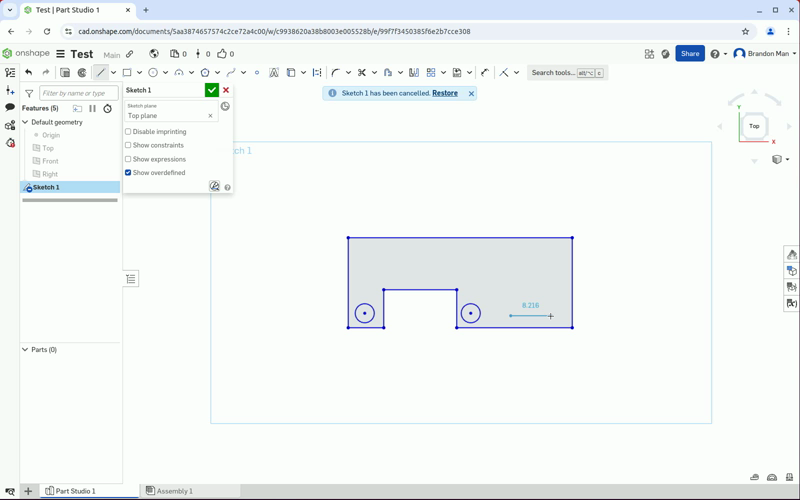
key_up(shift)
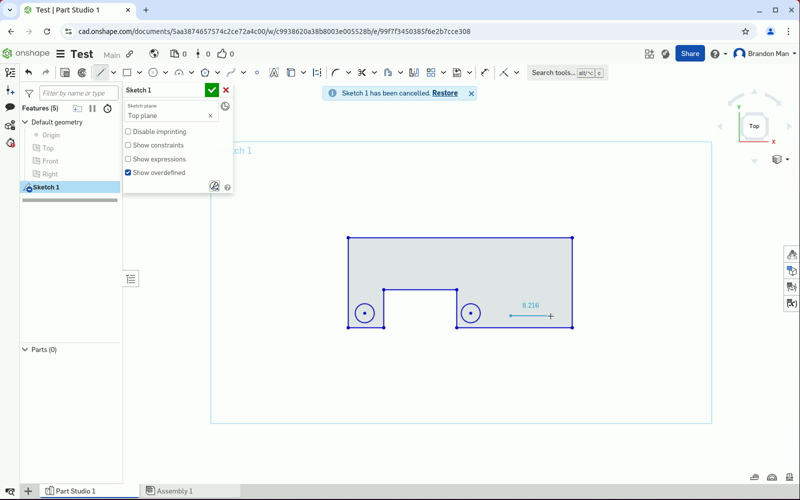
key_down(shift)
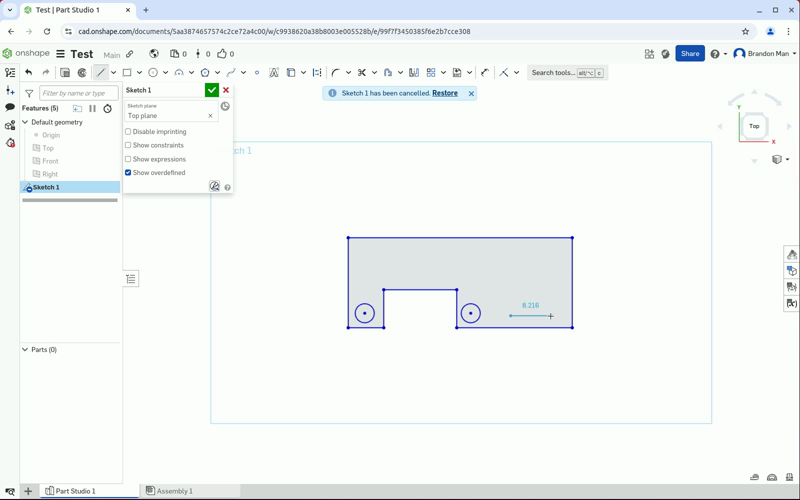
mouse_move(550, 249)
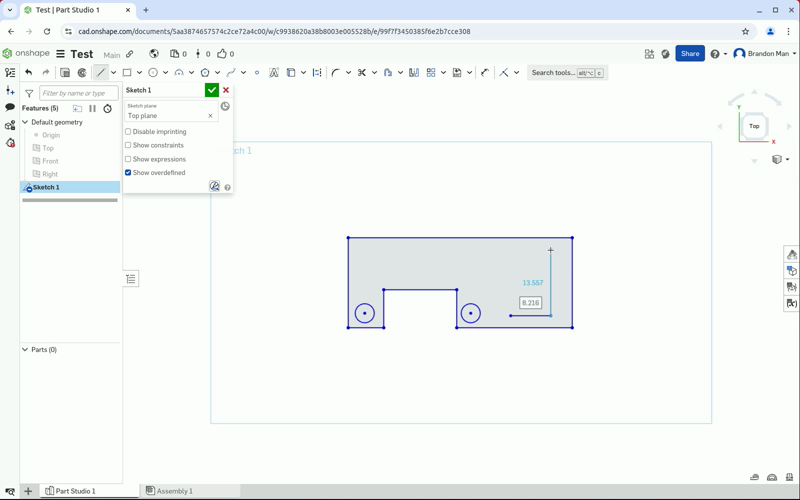
click(550, 249)
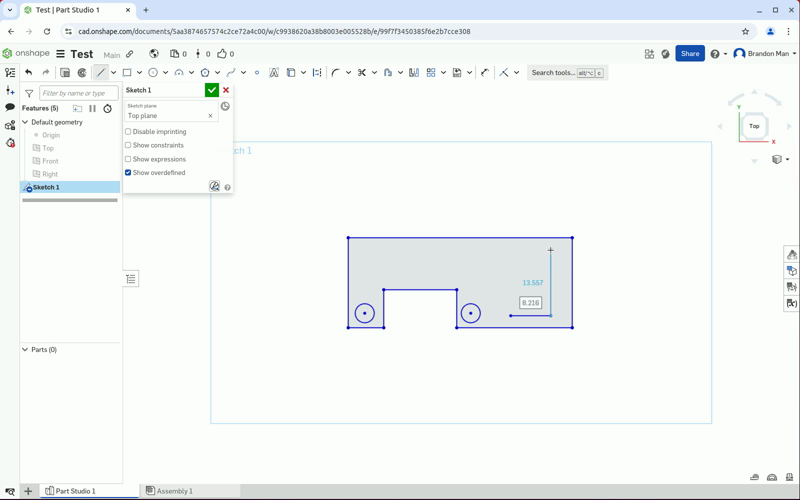
key_up(shift)
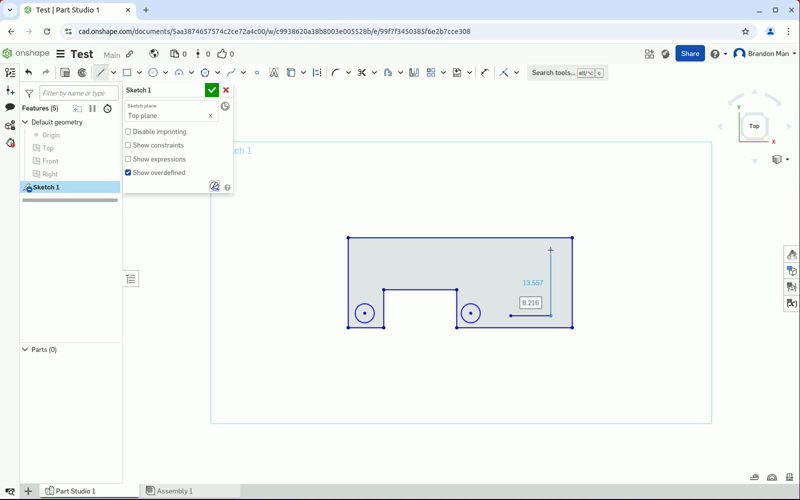
key_down(shift)
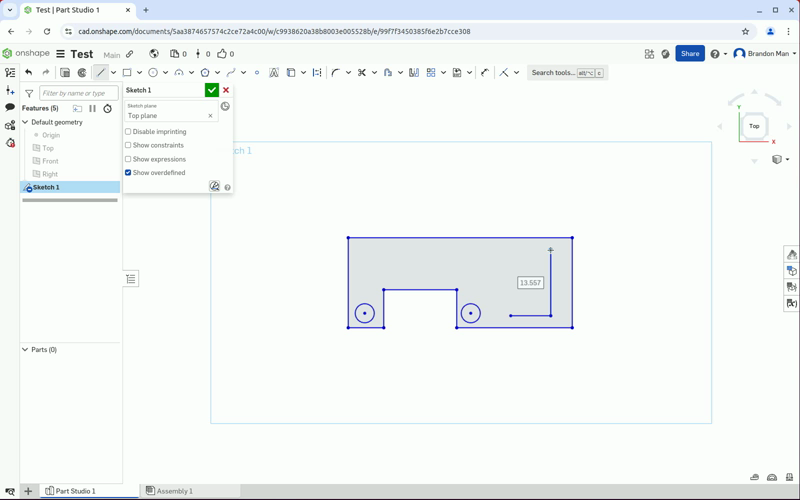
mouse_move(580, 249)
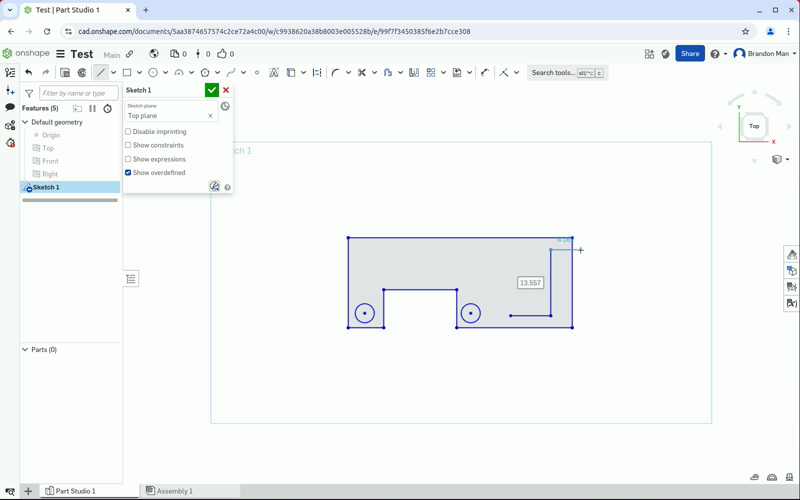
mouse_move(510, 249)
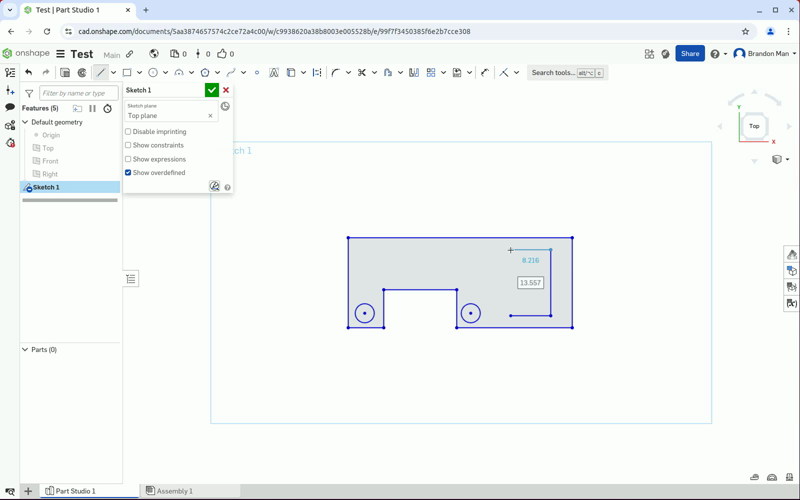
click(510, 249)
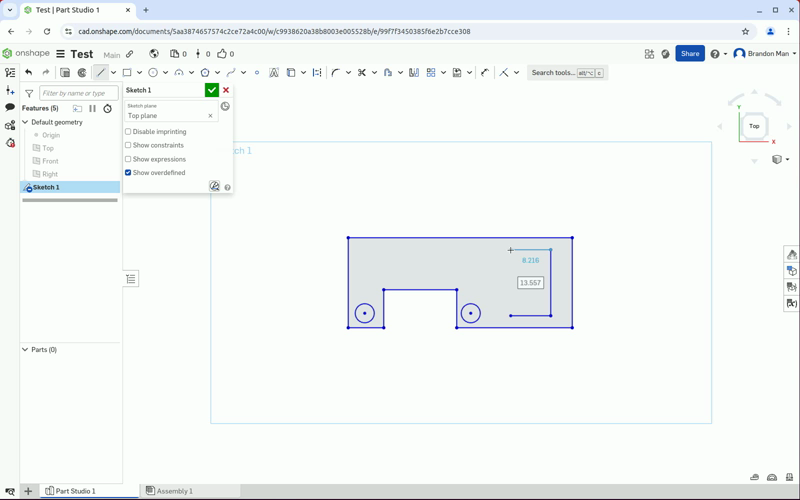
key_up(shift)
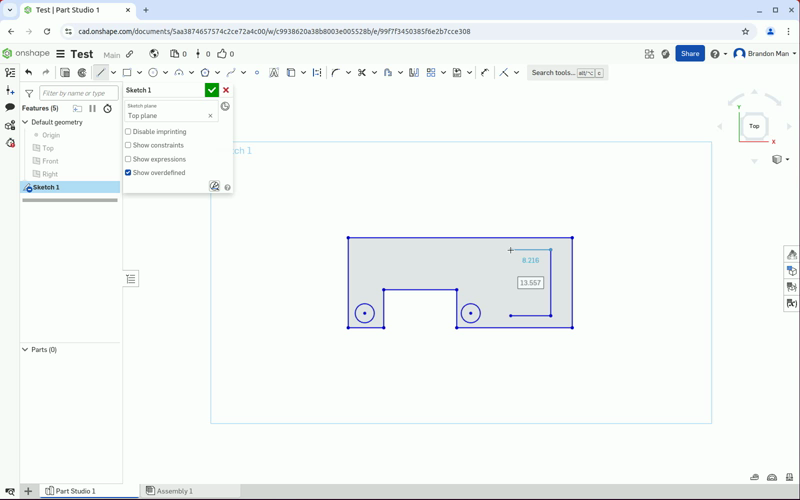
key_down(shift)
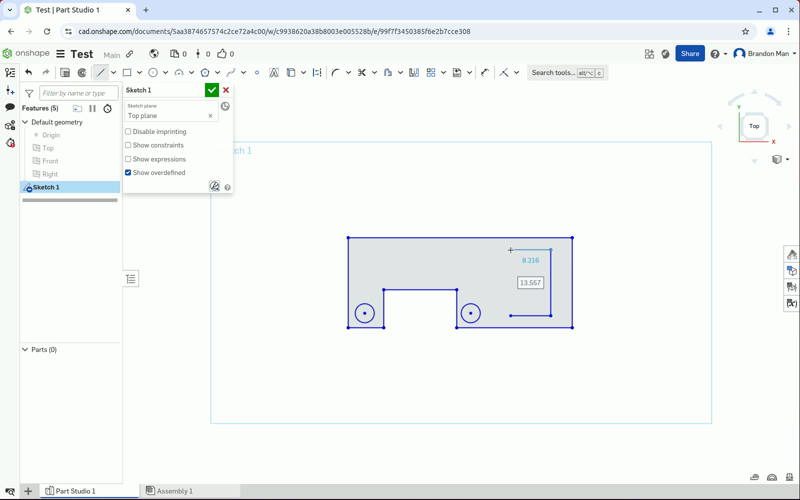
mouse_move(510, 315)
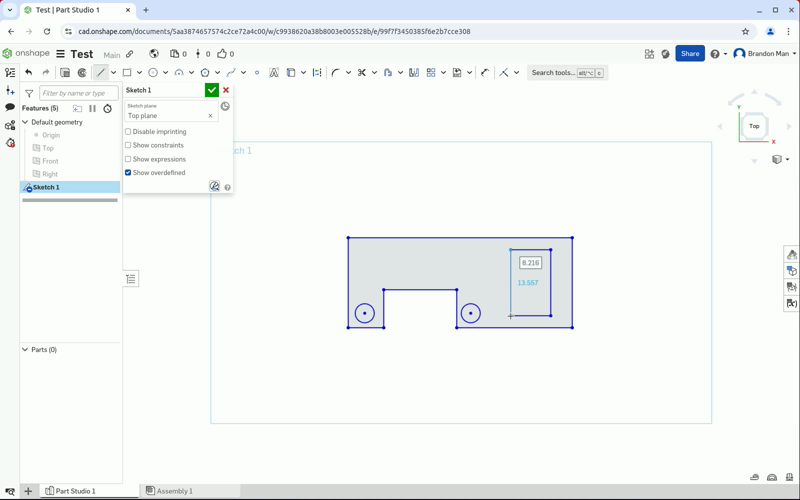
key_up(shift)
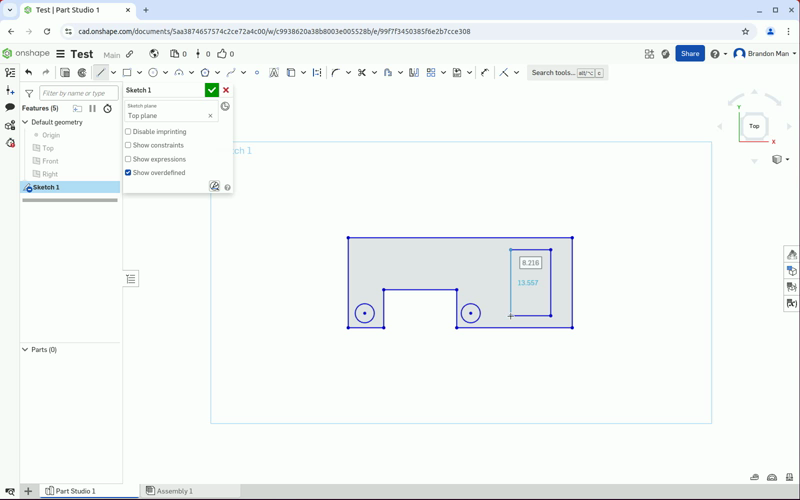
click(510, 315)
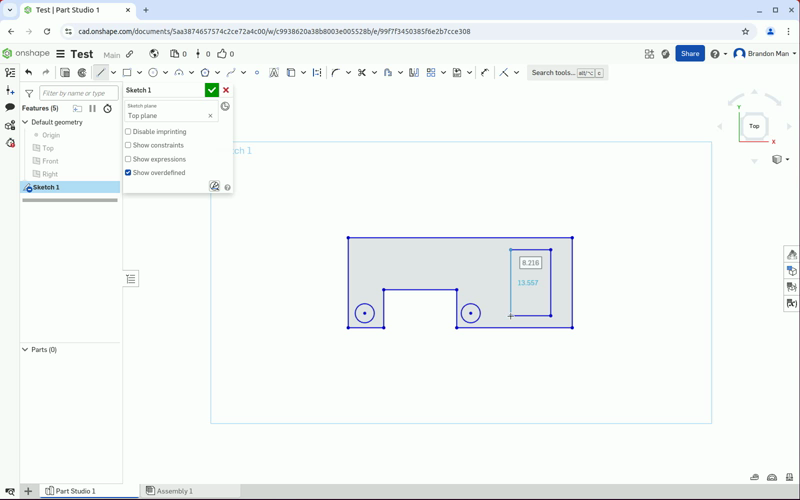
key(esc)
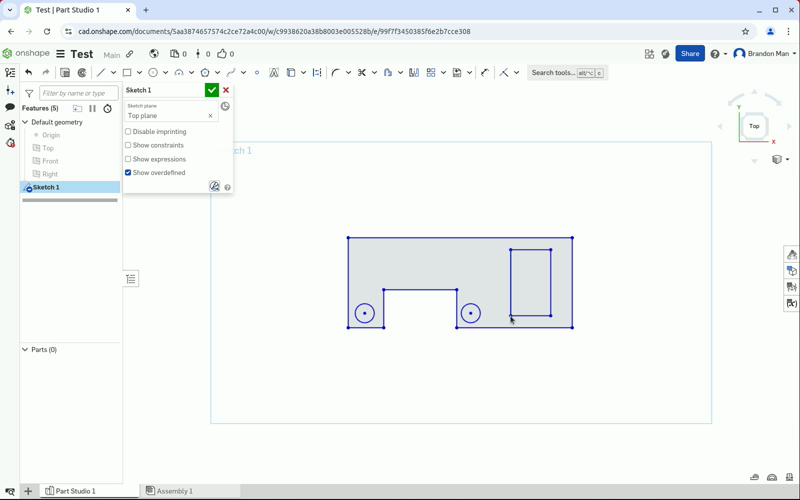
mouse_move(470, 270)
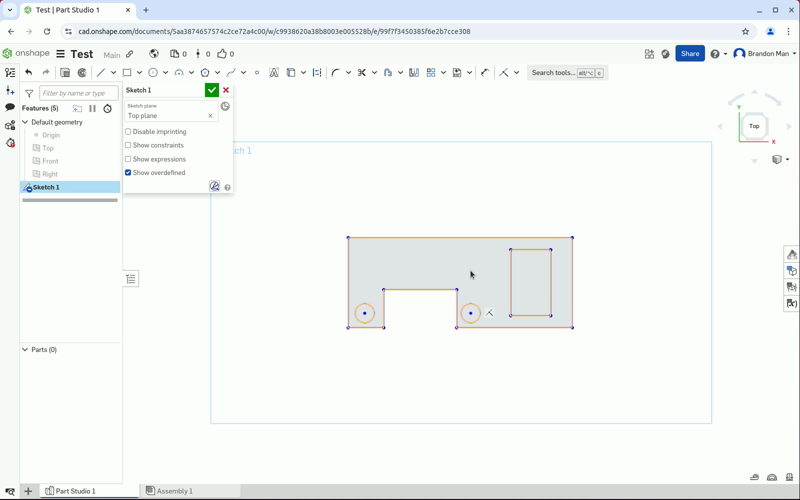
click(470, 270)
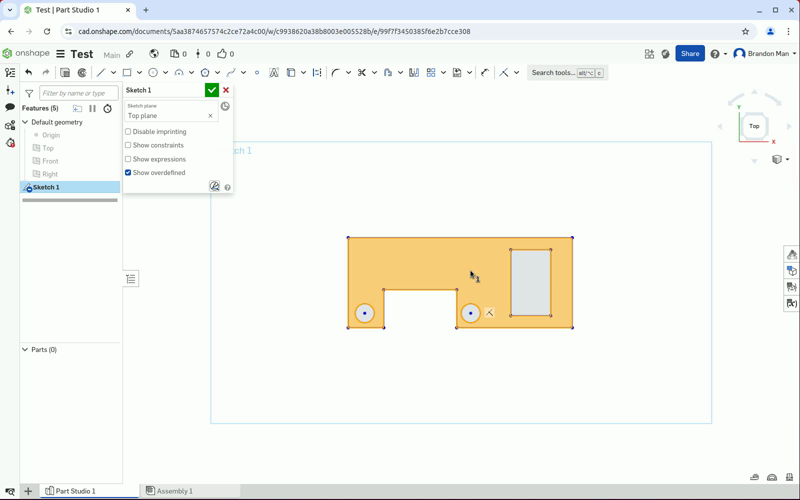
mouse_move(73, 352)
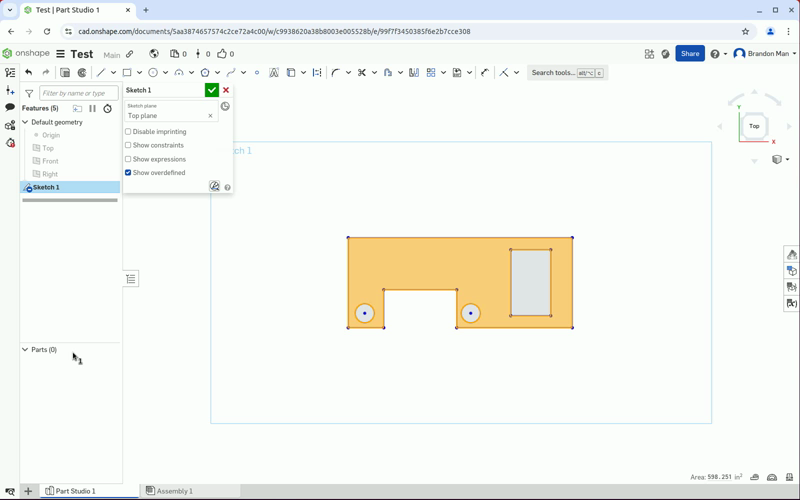
key(shift+y)
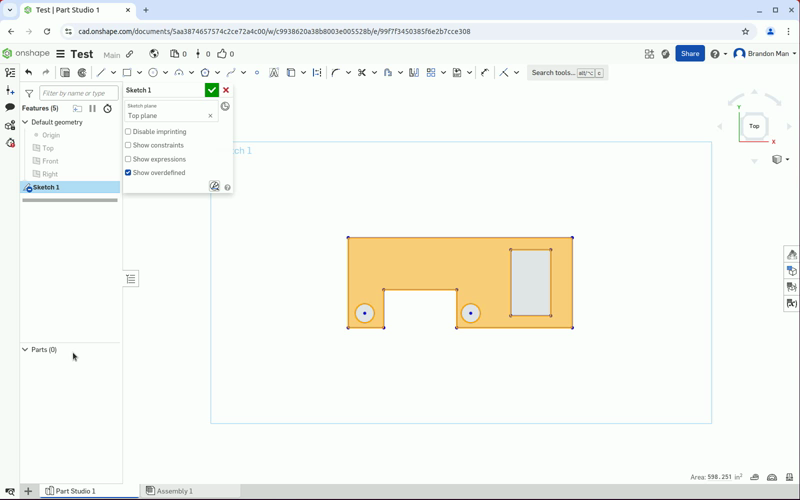
key(shift+e)
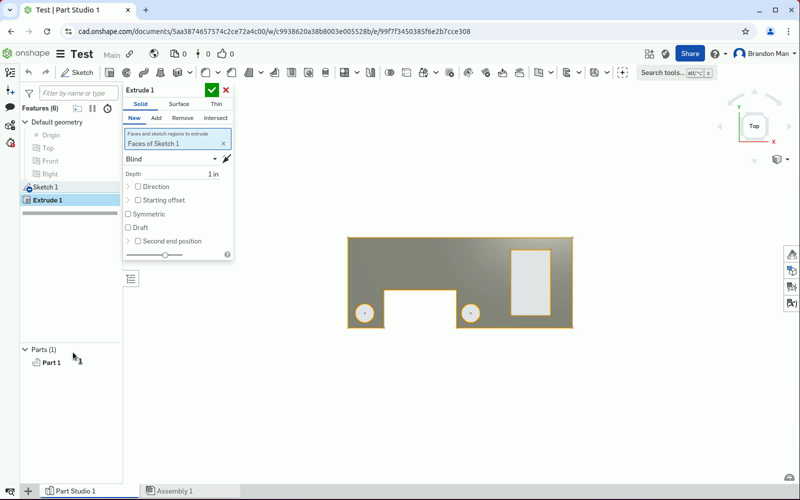
mouse_move(143, 106)
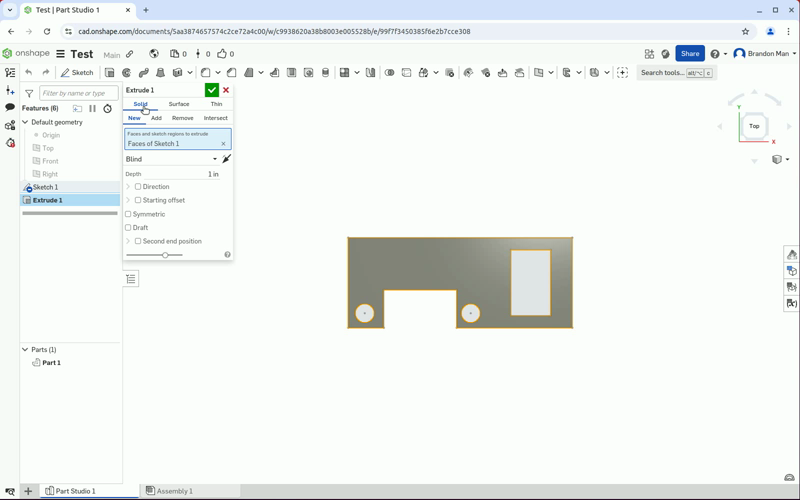
click(143, 106)
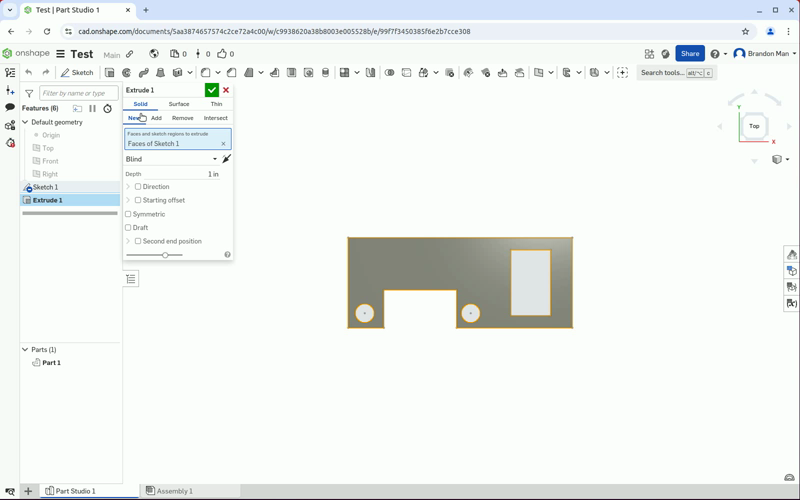
mouse_move(137, 120)
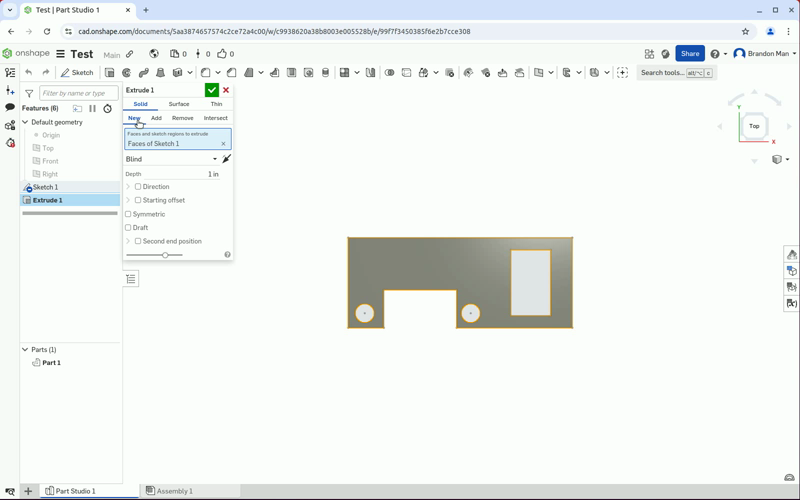
click(137, 120)
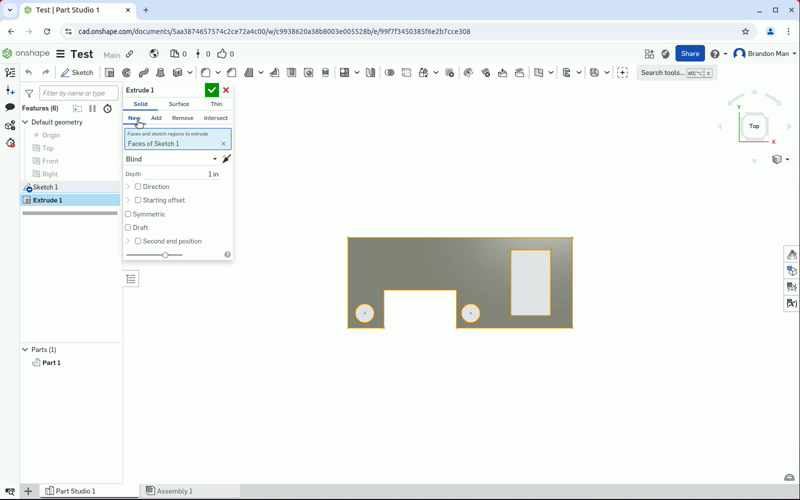
key(tab, 4)
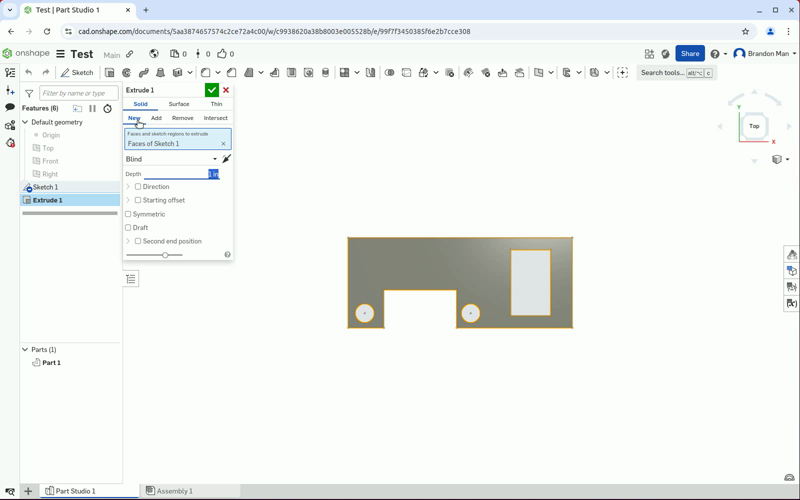
text(-1.926)
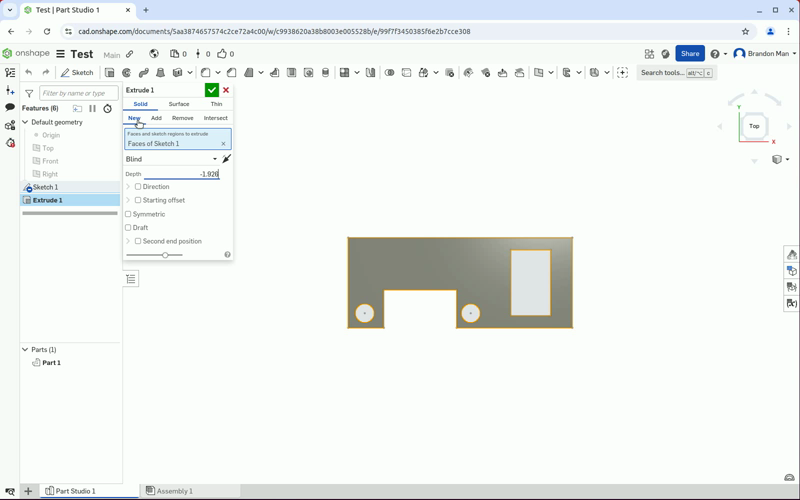
key(enter)
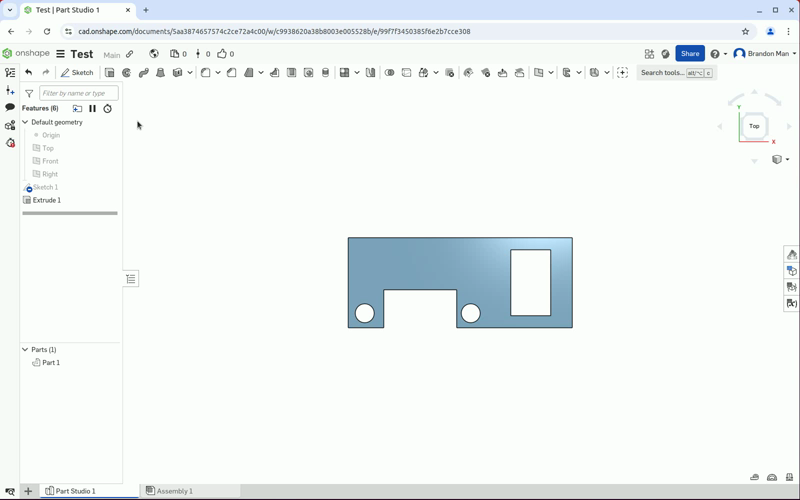
key(shift+h)
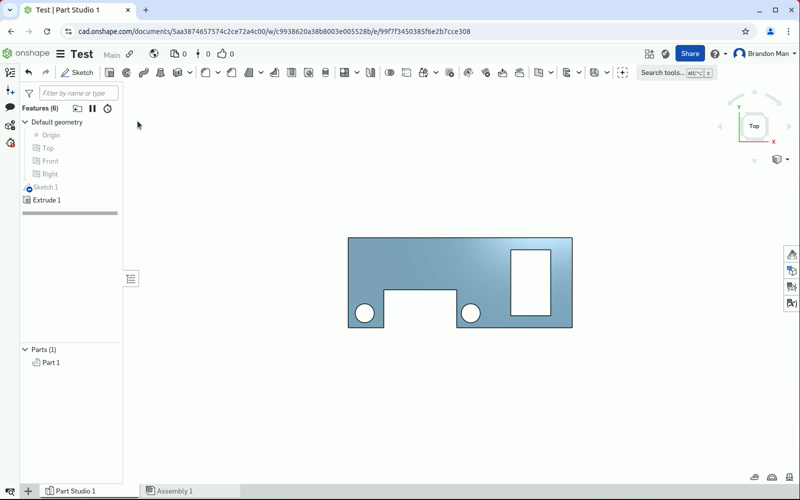
key(shift+h)
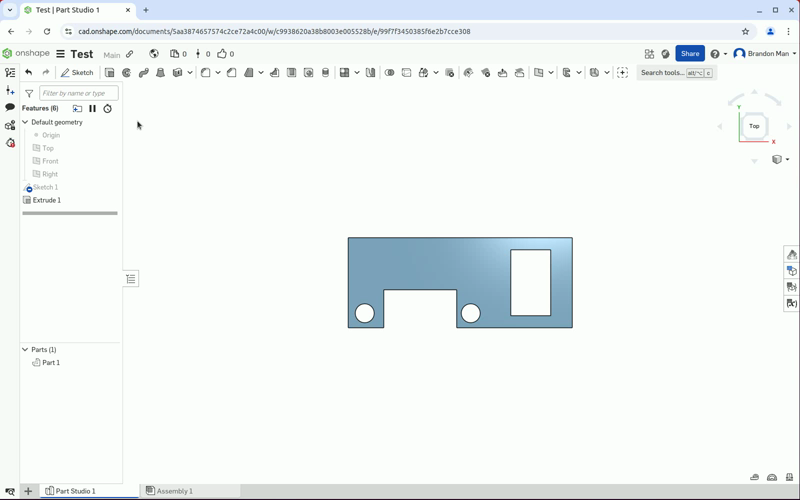
mouse_move(73, 189)
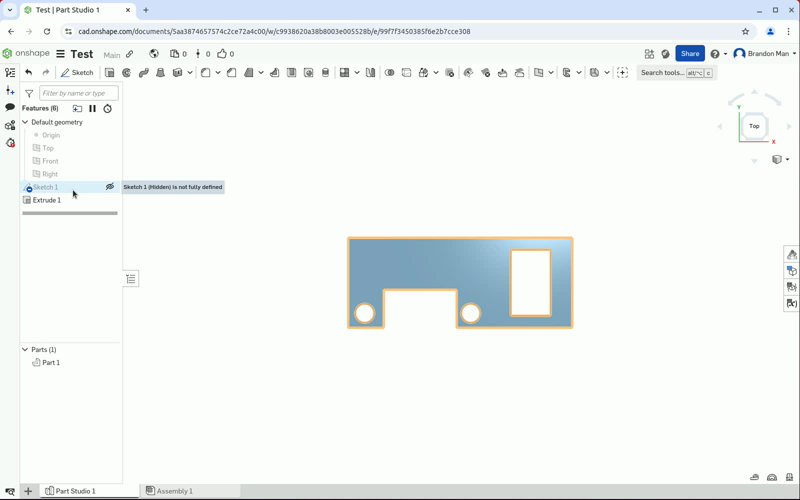
click(73, 189)
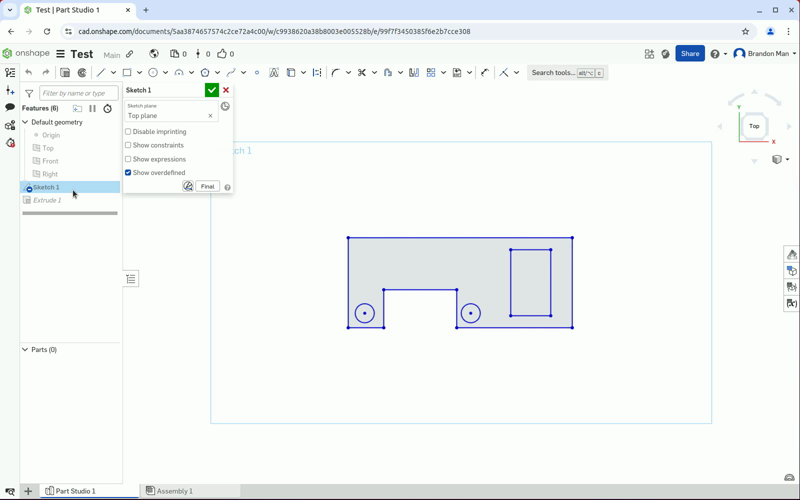
mouse_move(229, 92)
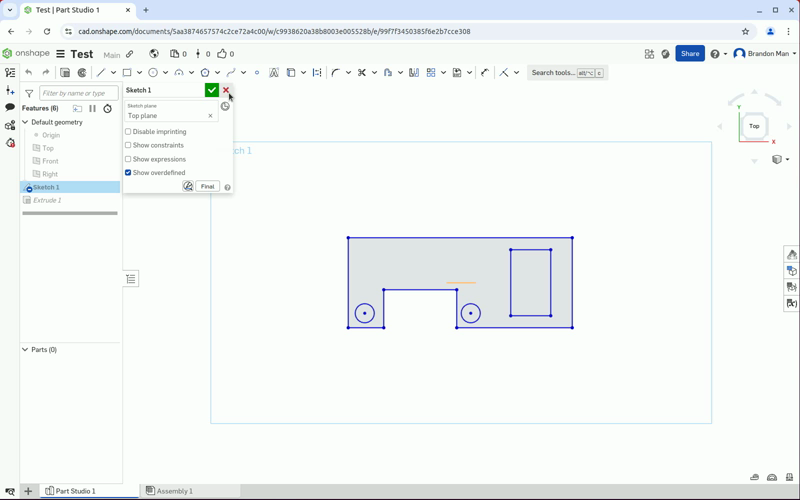
click(229, 92)
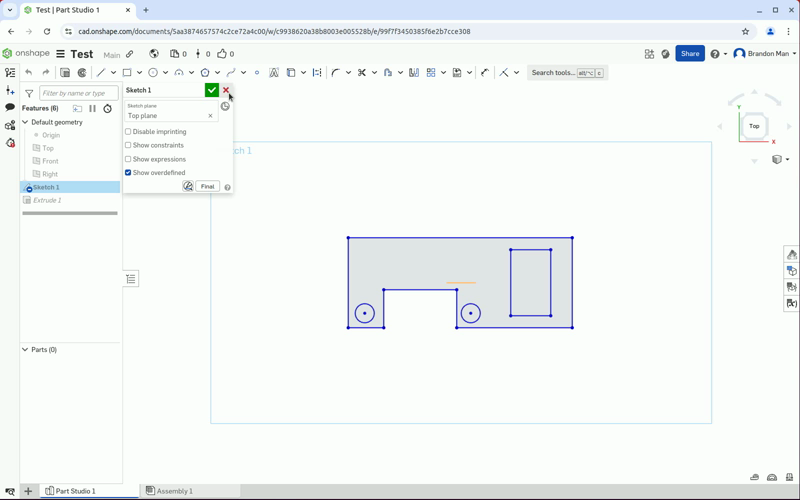
key(shift+s)
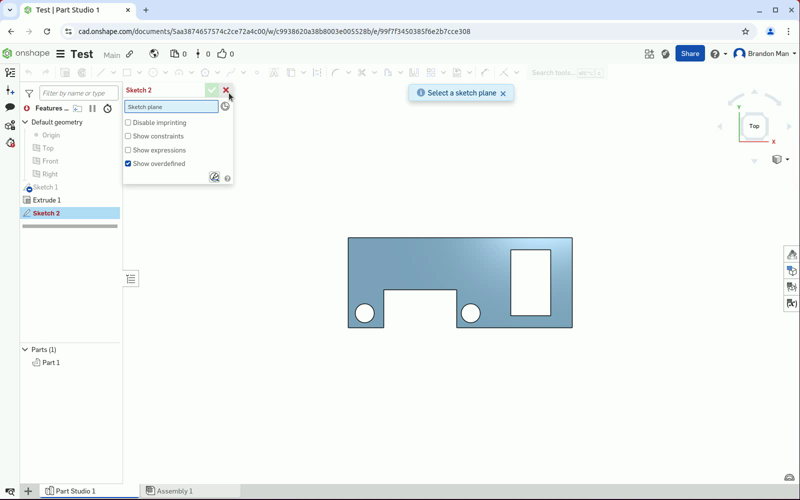
mouse_move(73, 150)
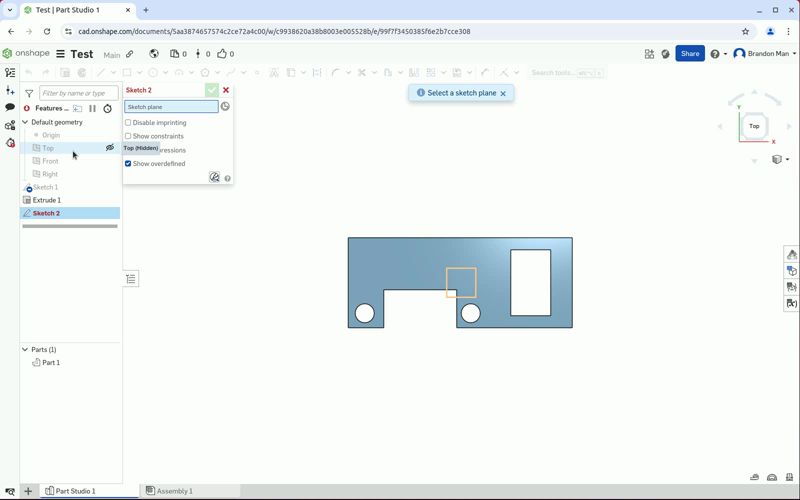
click(73, 150)
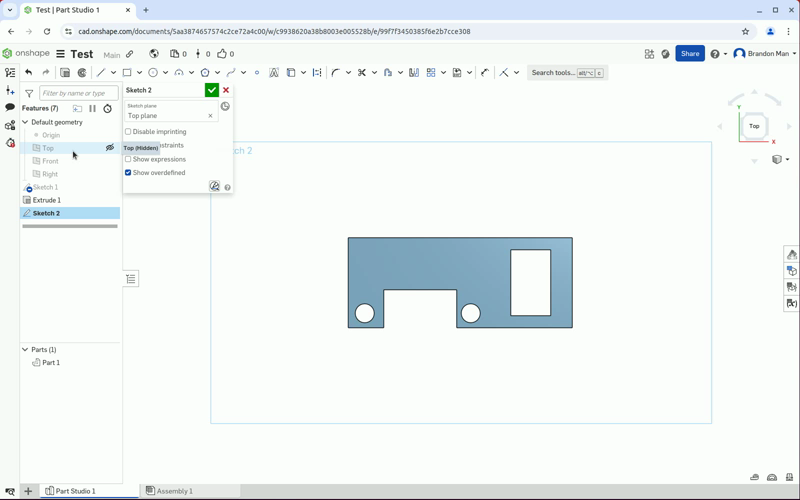
mouse_move(73, 352)
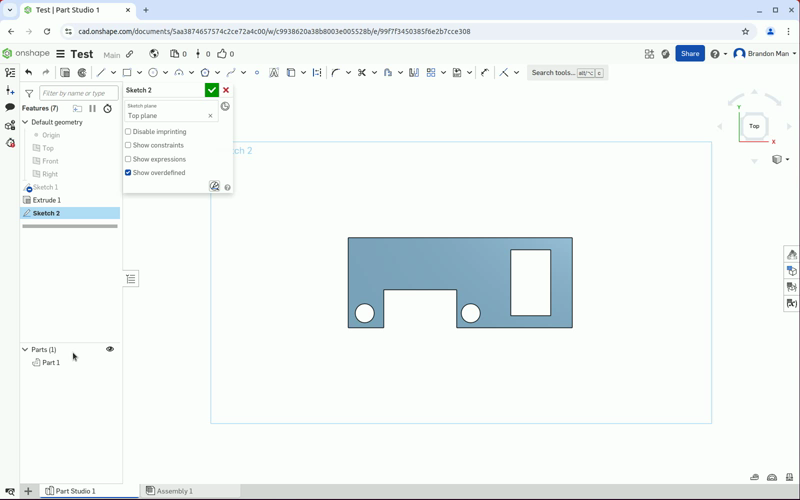
key(y)
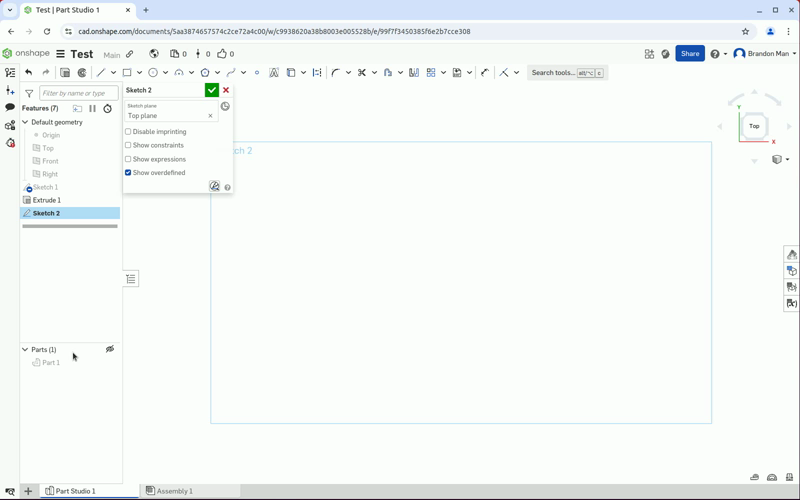
key(l)
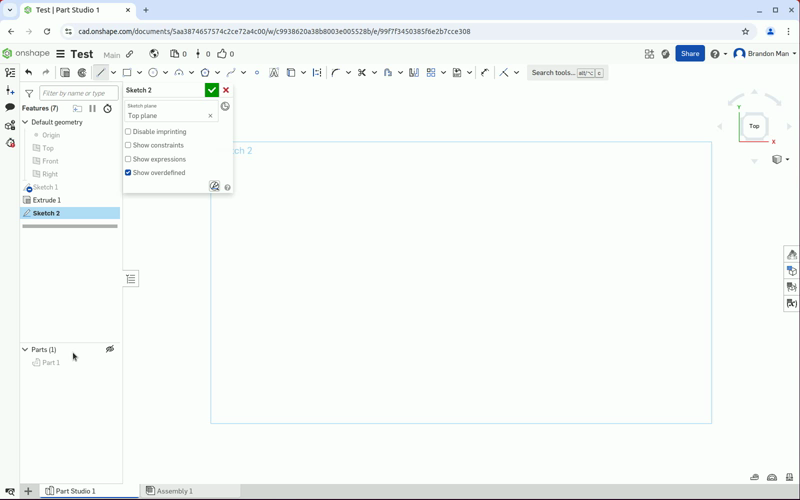
key_down(shift)
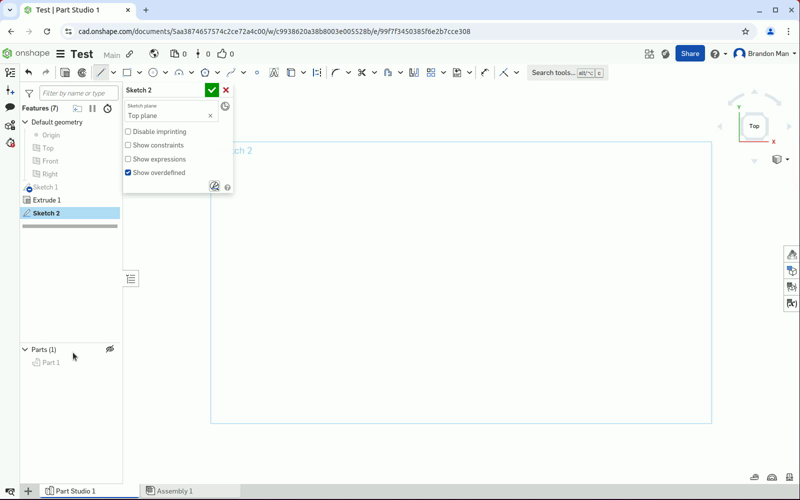
mouse_move(384, 327)
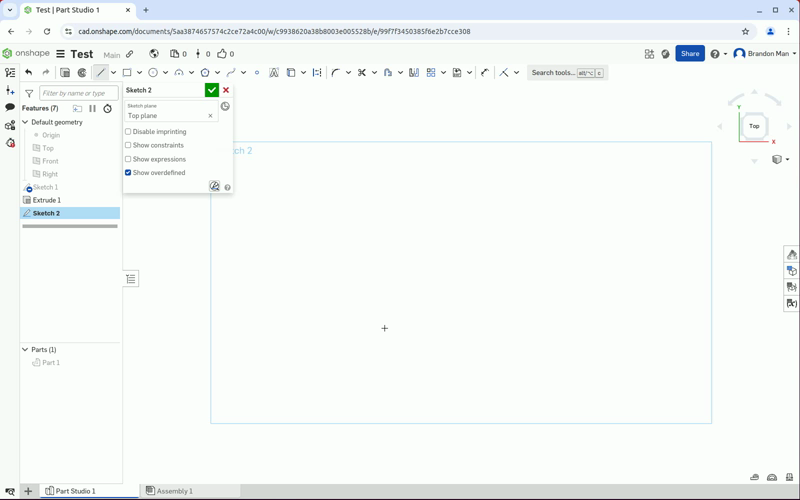
click(384, 327)
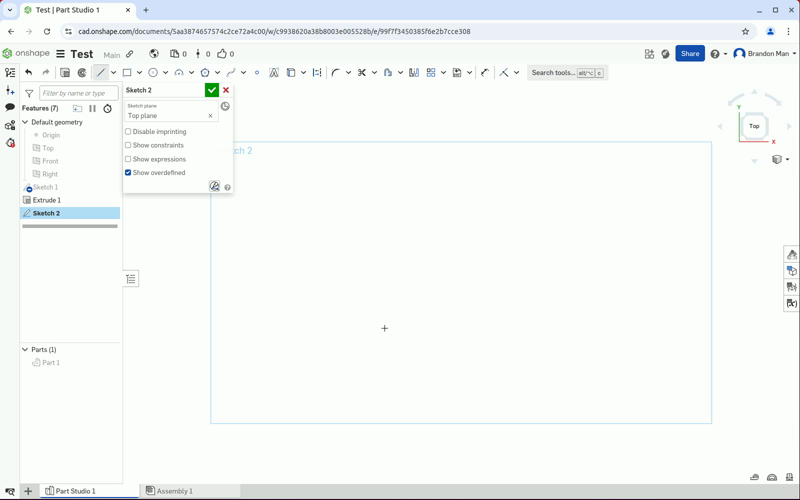
key_up(shift)
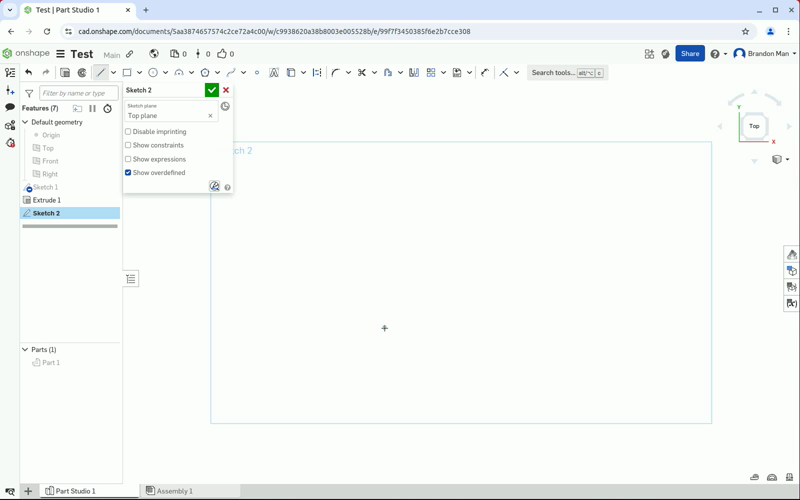
key_down(shift)
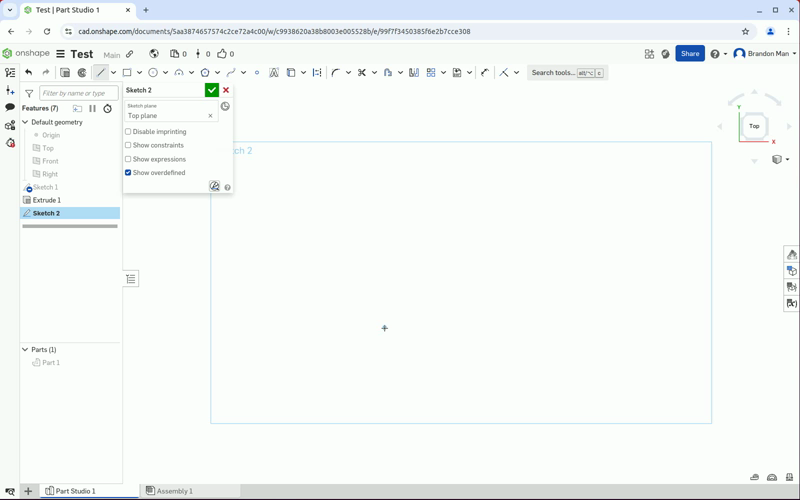
mouse_move(456, 327)
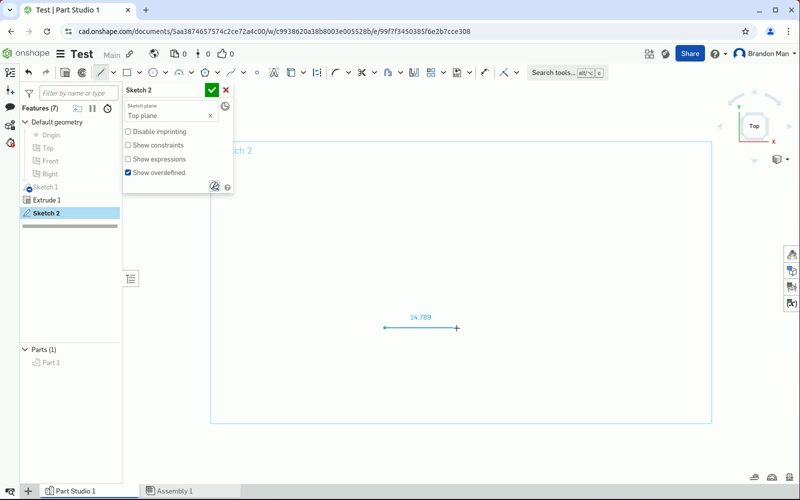
click(456, 327)
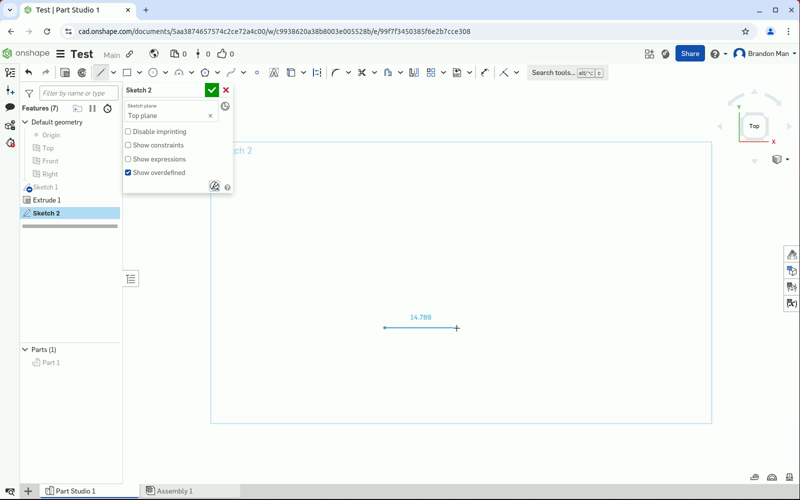
key_up(shift)
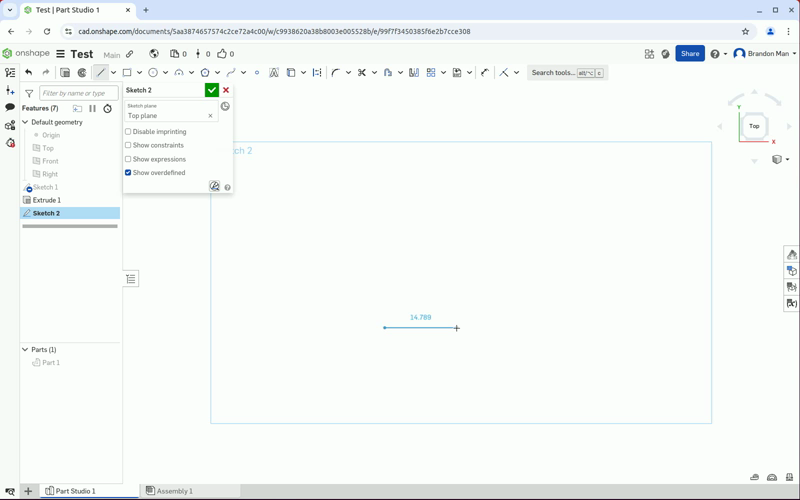
key_down(shift)
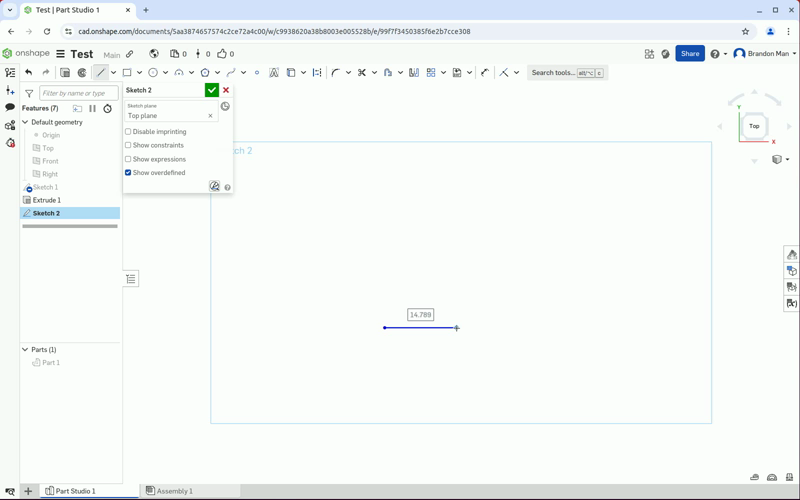
mouse_move(486, 327)
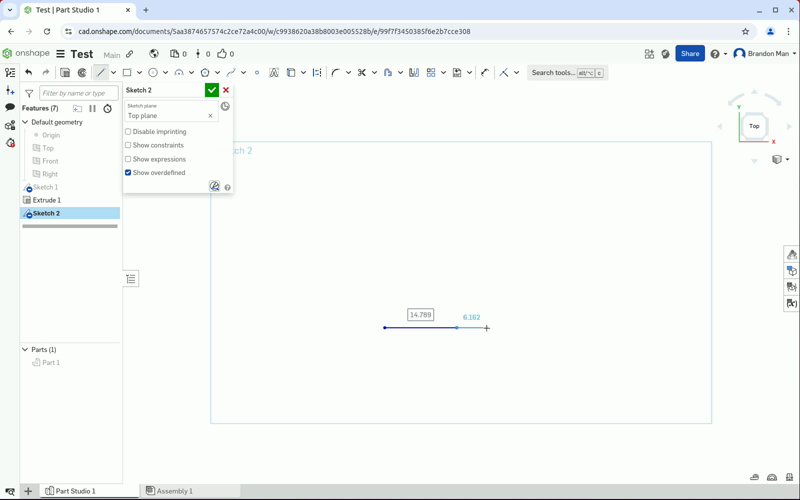
mouse_move(456, 290)
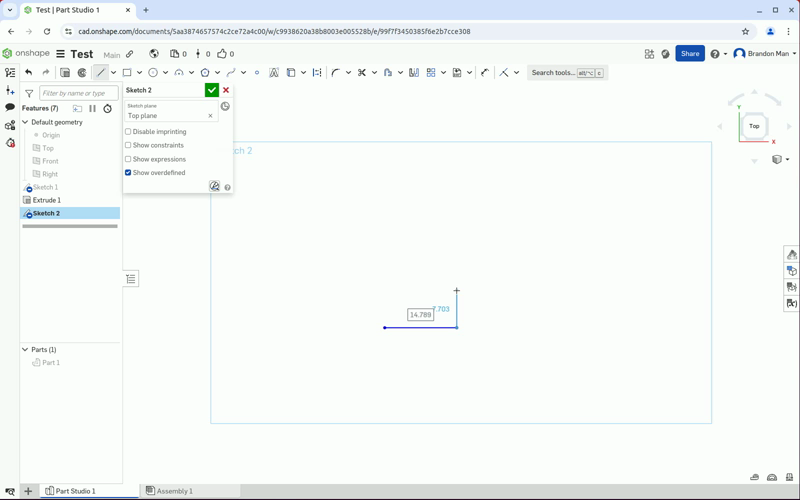
click(456, 290)
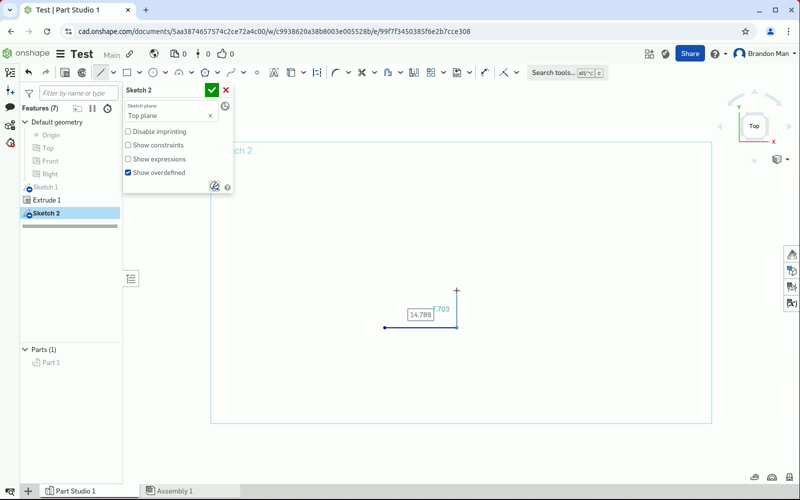
key_up(shift)
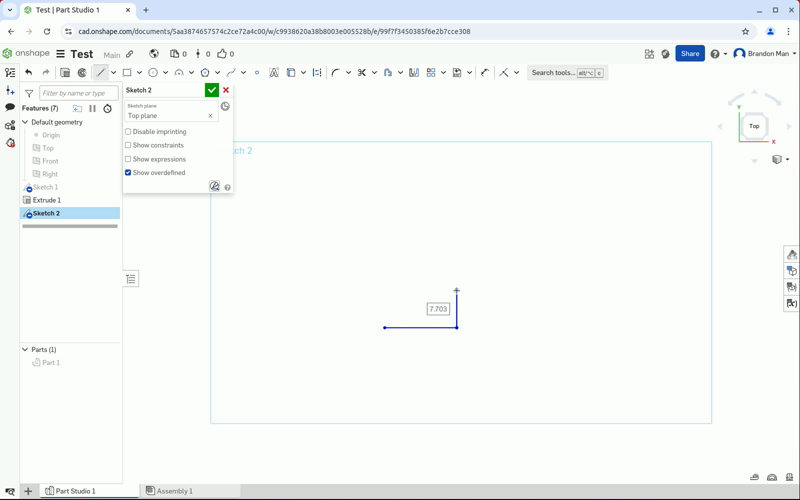
key_down(shift)
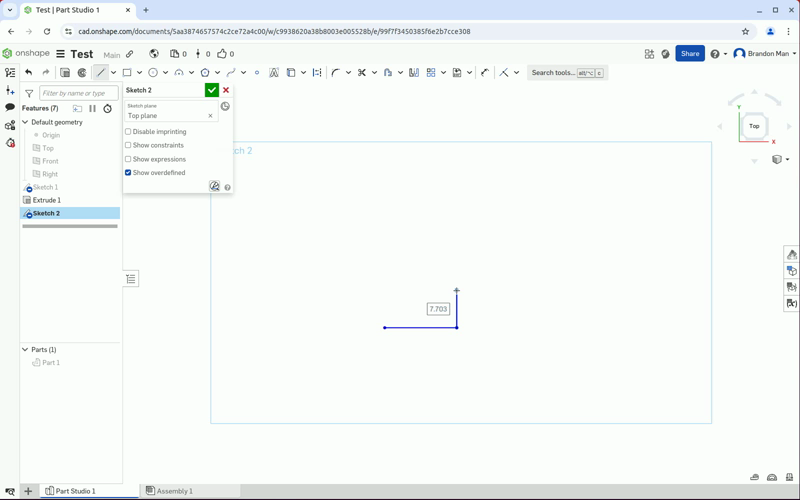
mouse_move(384, 290)
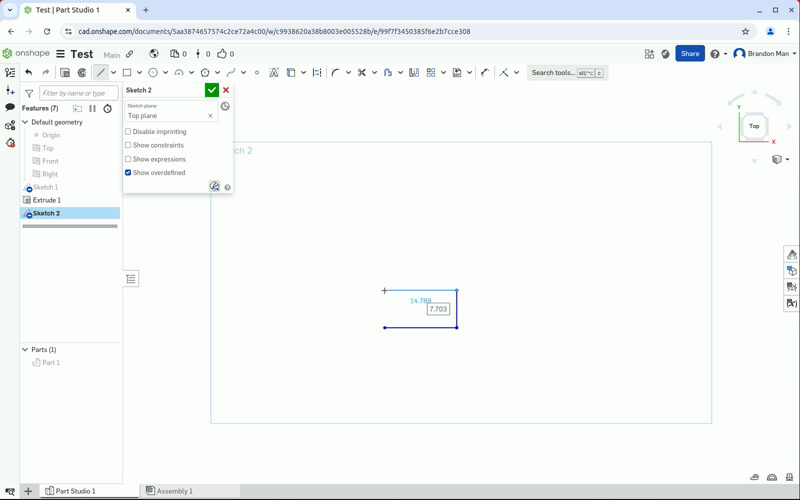
click(384, 290)
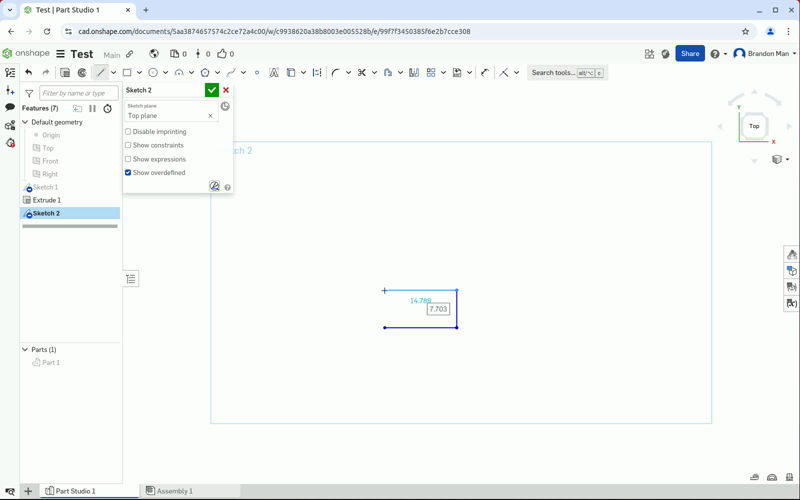
key_up(shift)
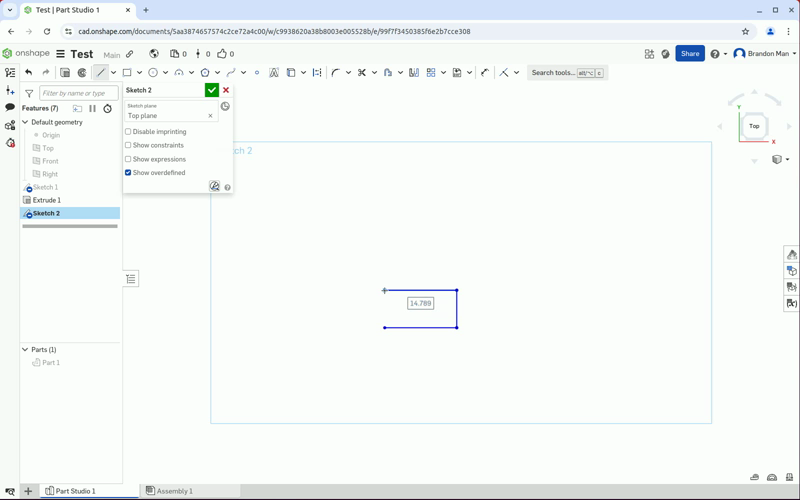
mouse_move(414, 290)
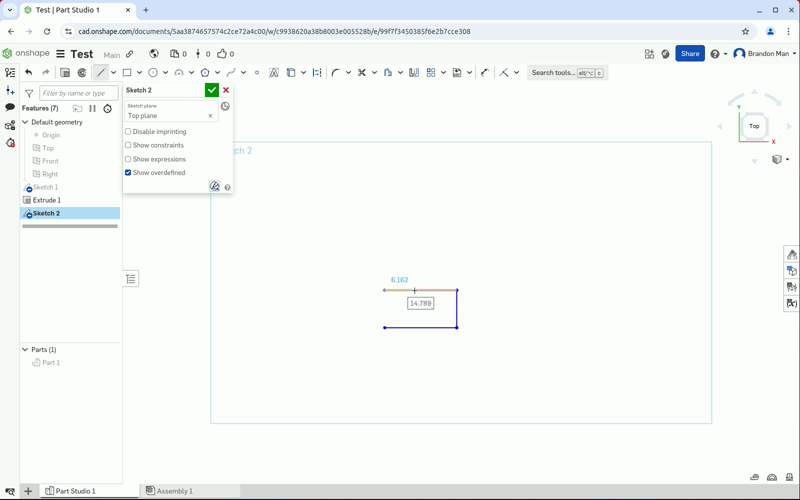
key_down(shift)
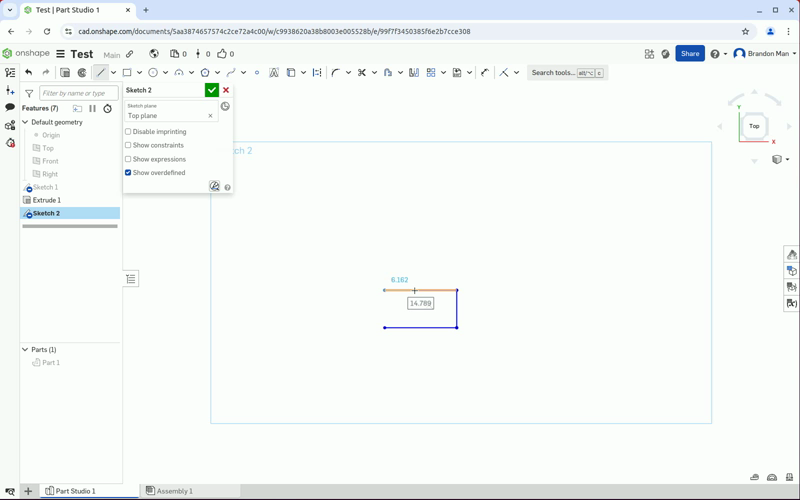
mouse_move(384, 327)
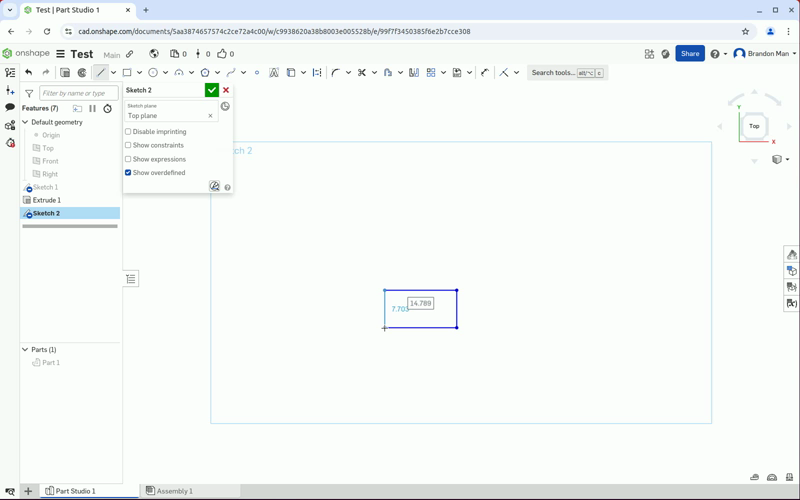
key_up(shift)
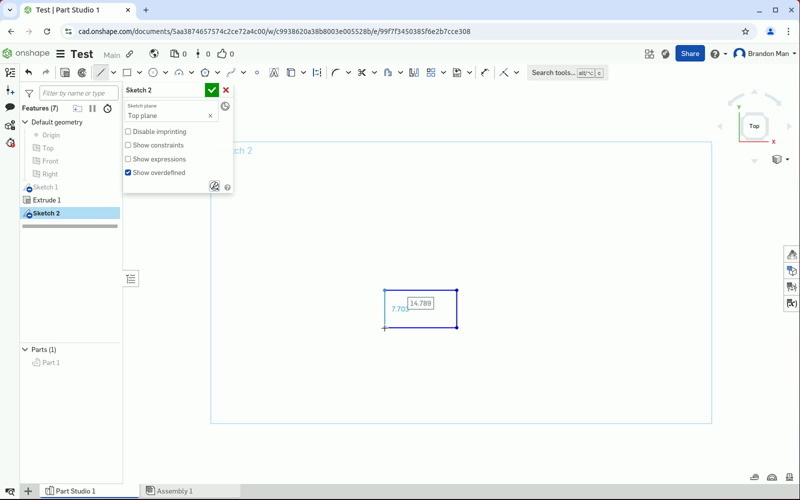
click(384, 327)
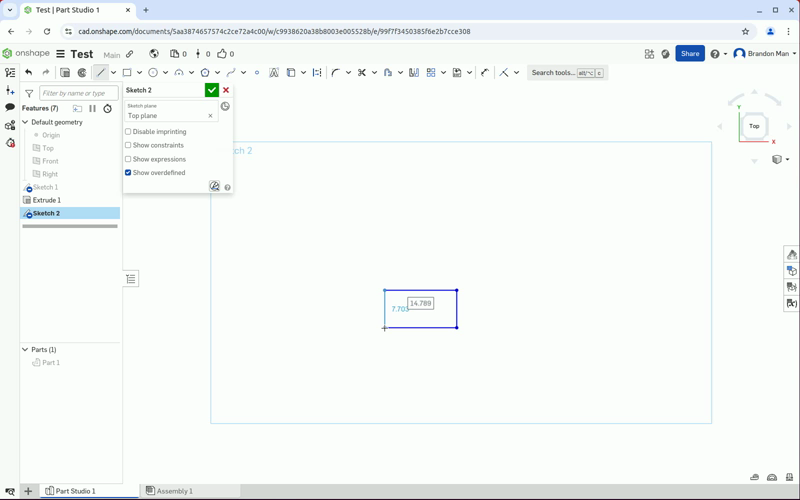
key(esc)
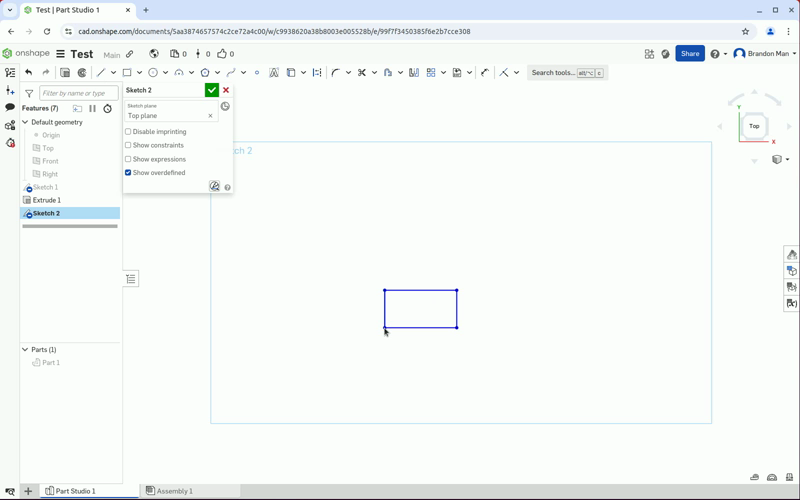
mouse_move(410, 317)
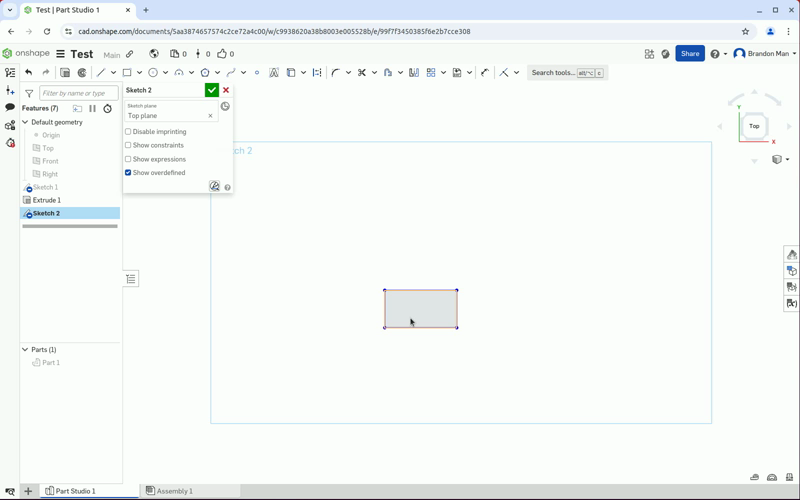
click(410, 317)
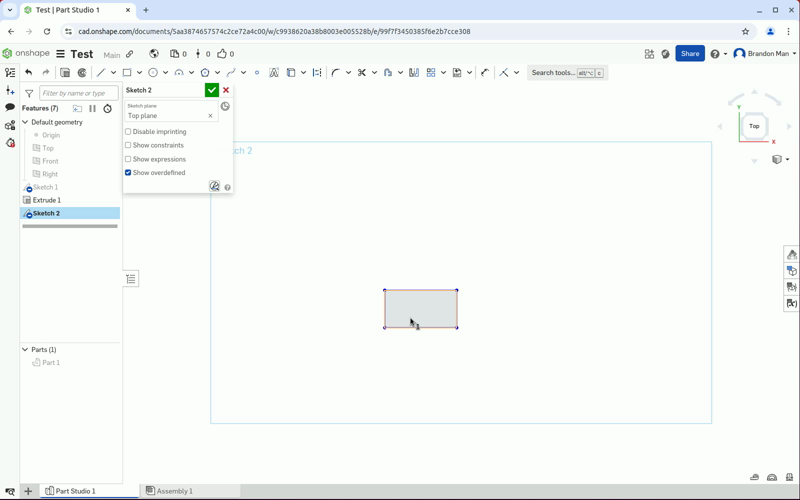
mouse_move(73, 352)
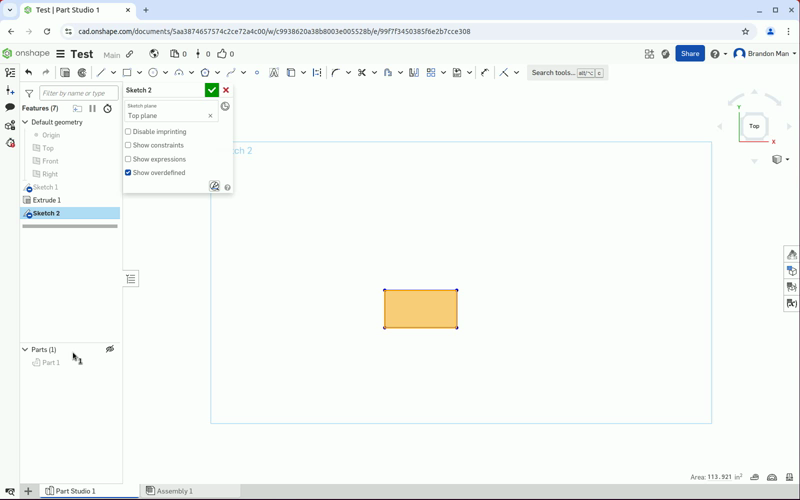
key(shift+y)
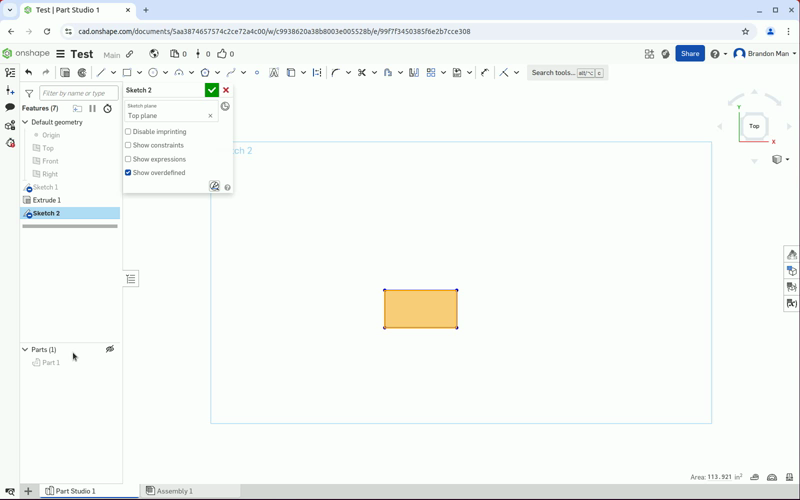
key(shift+e)
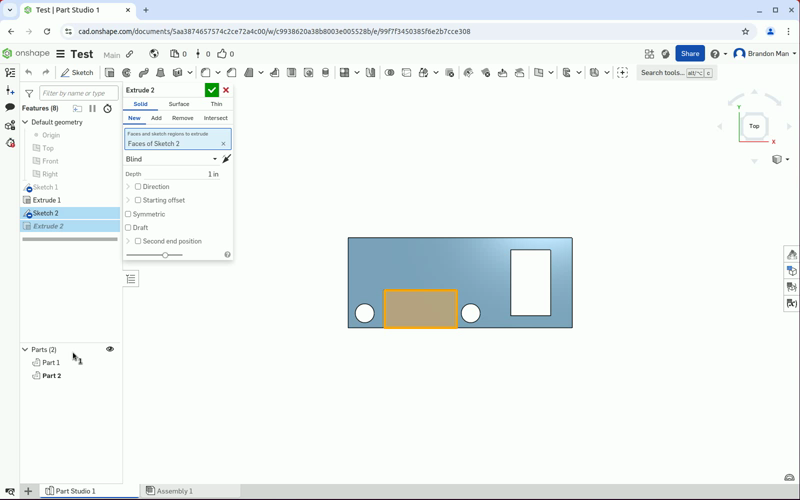
mouse_move(143, 106)
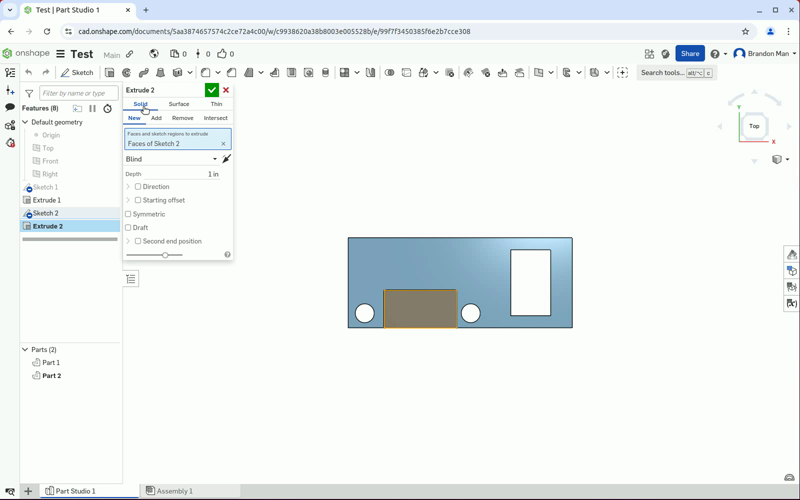
click(143, 106)
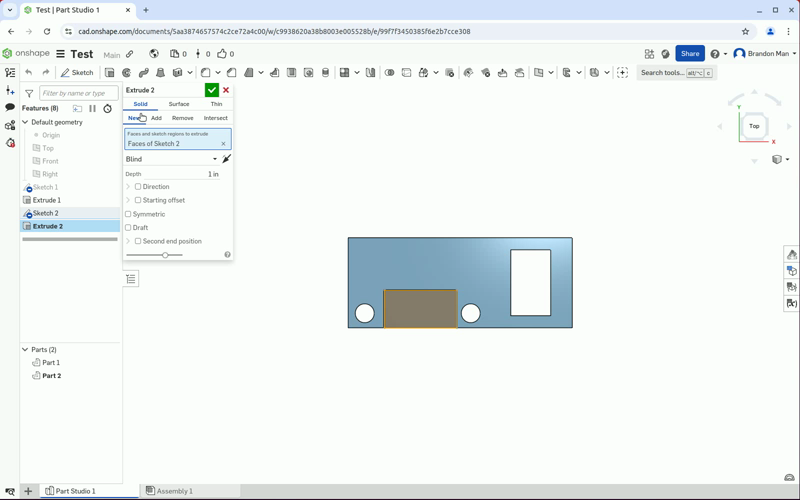
mouse_move(137, 120)
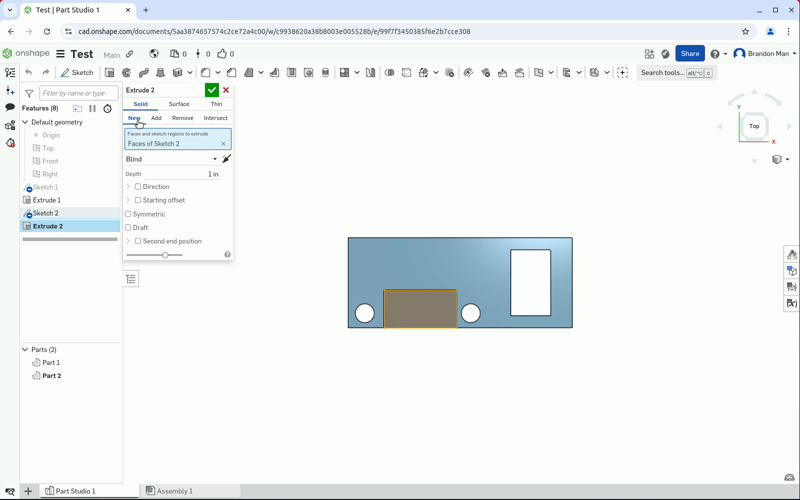
click(137, 120)
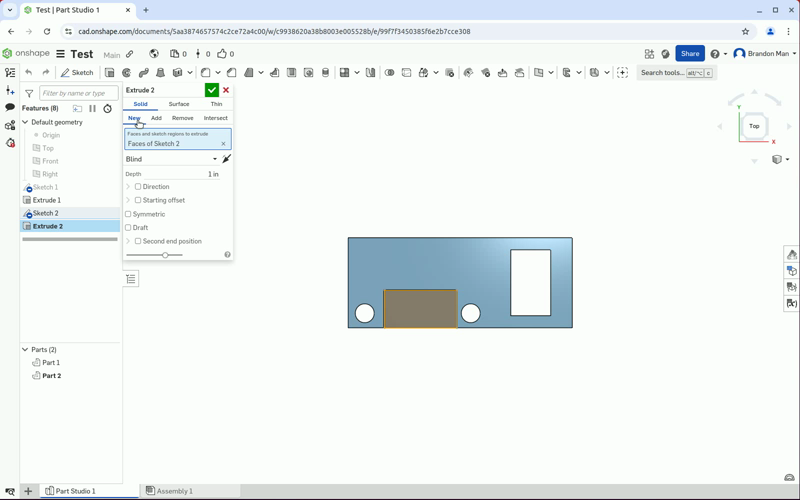
key(tab, 4)
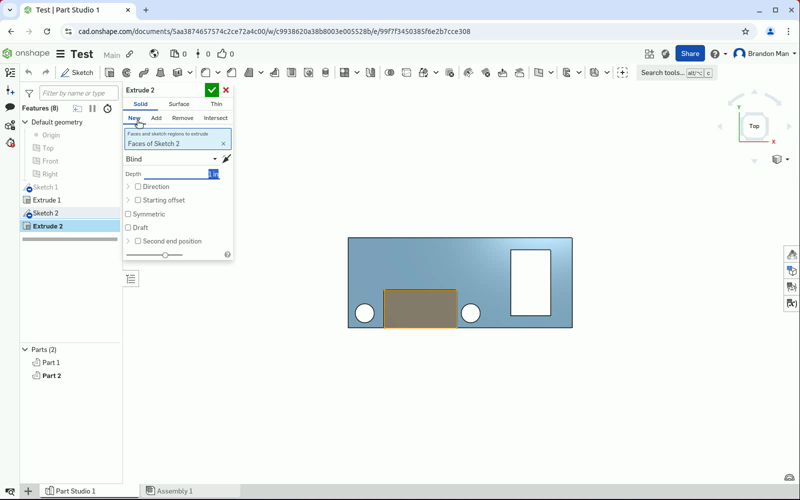
text(-1.926)
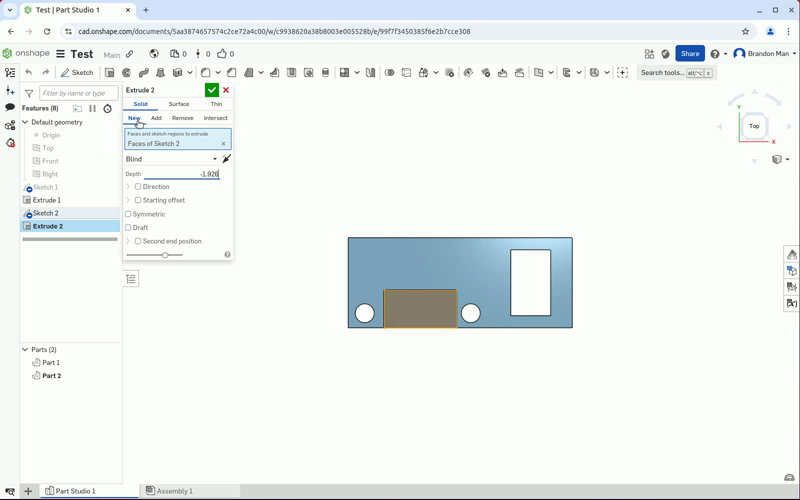
key(enter)
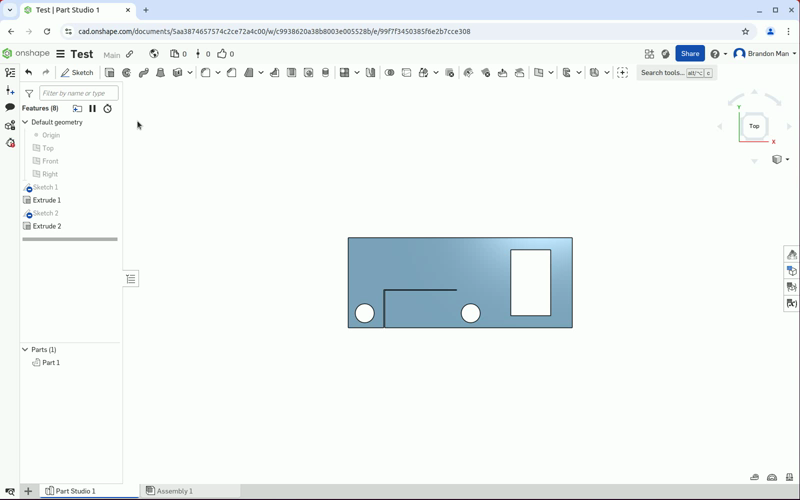
key(shift+h)
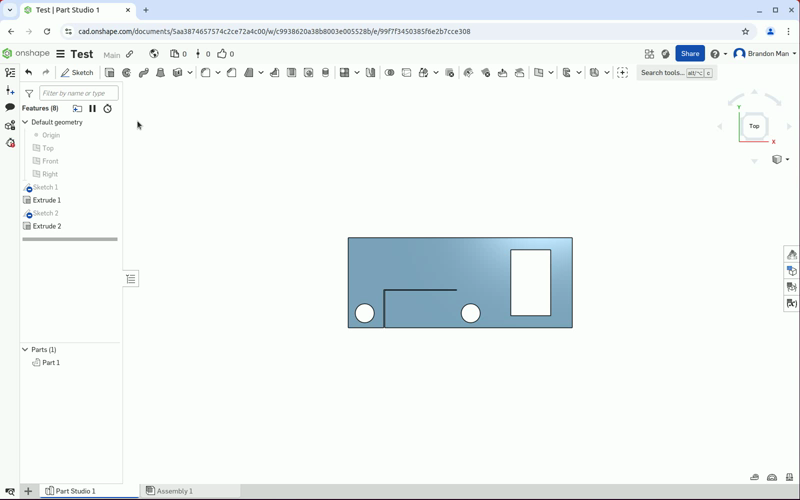
key(shift+h)
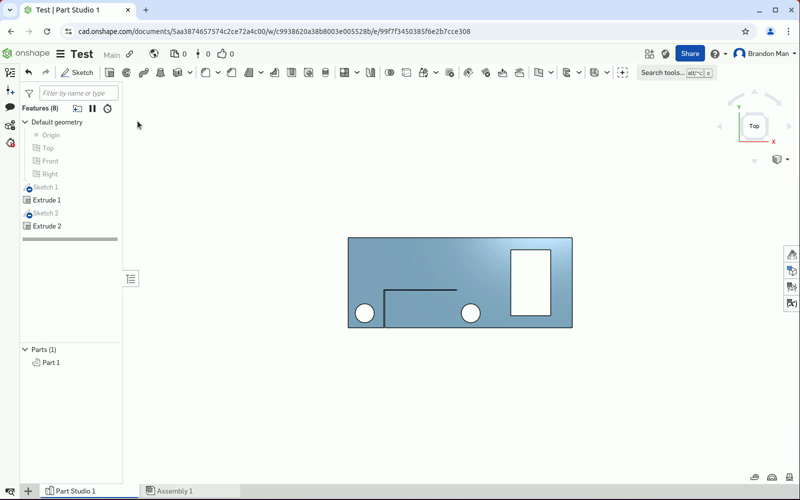
mouse_move(73, 189)
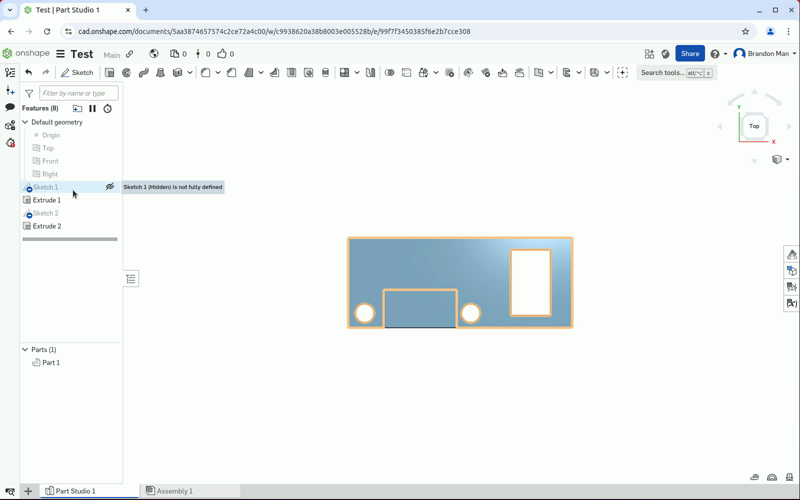
click(73, 189)
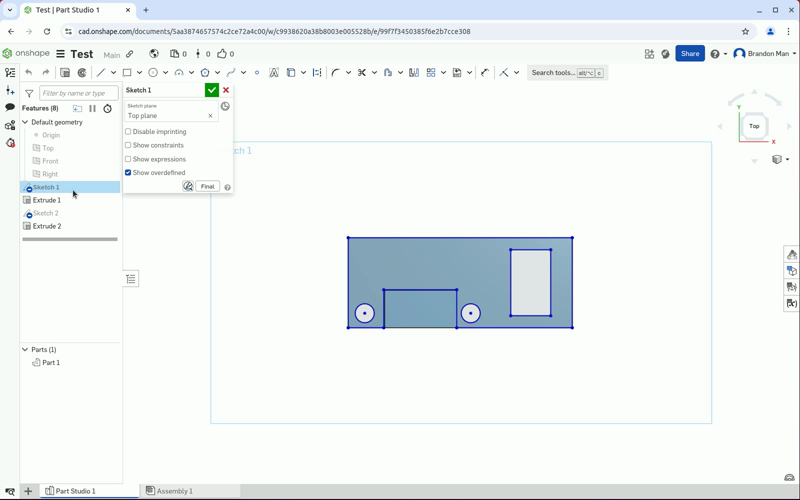
mouse_move(229, 92)
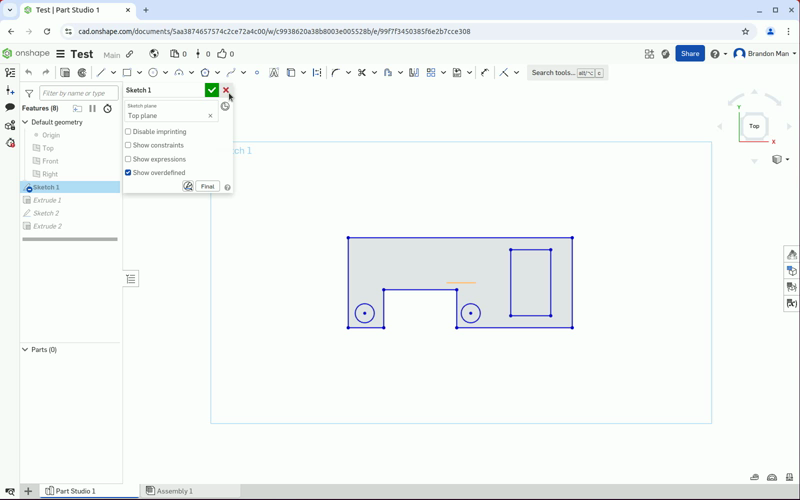
click(229, 92)
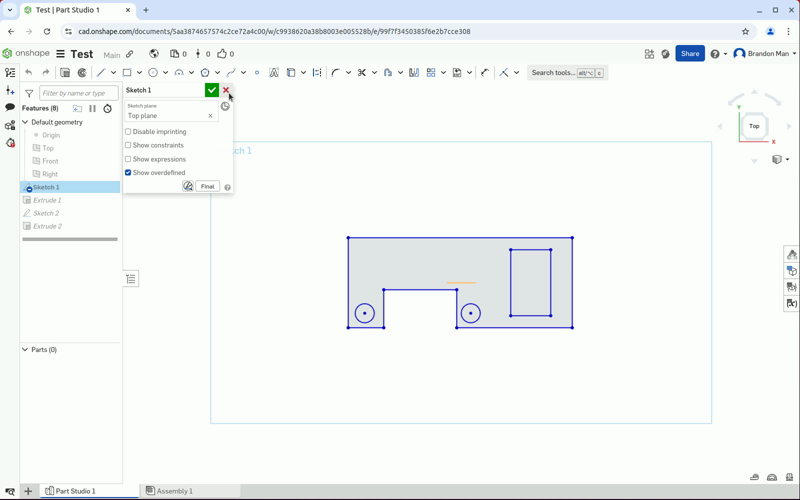
key(shift+s)
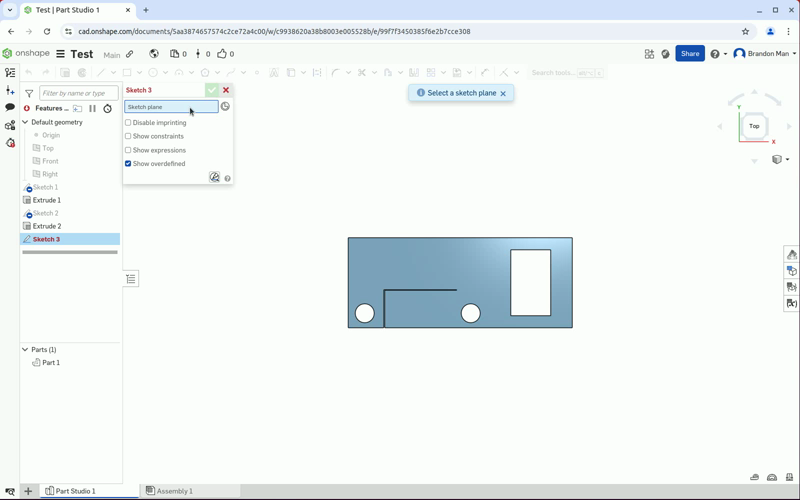
mouse_move(73, 150)
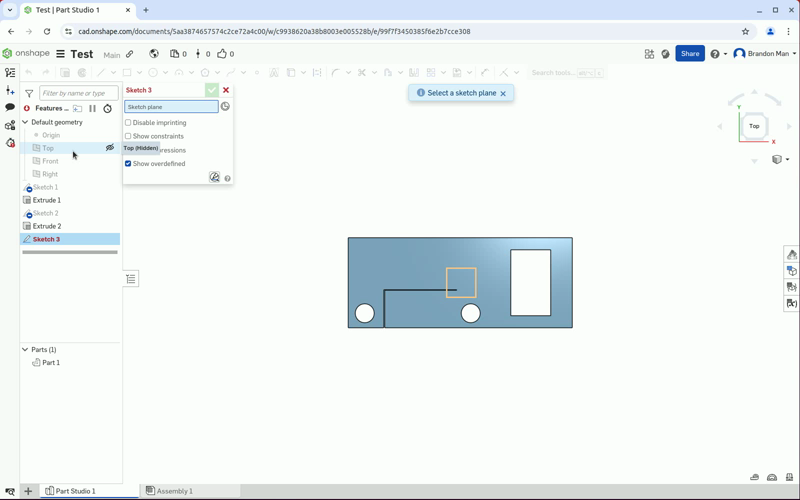
click(73, 150)
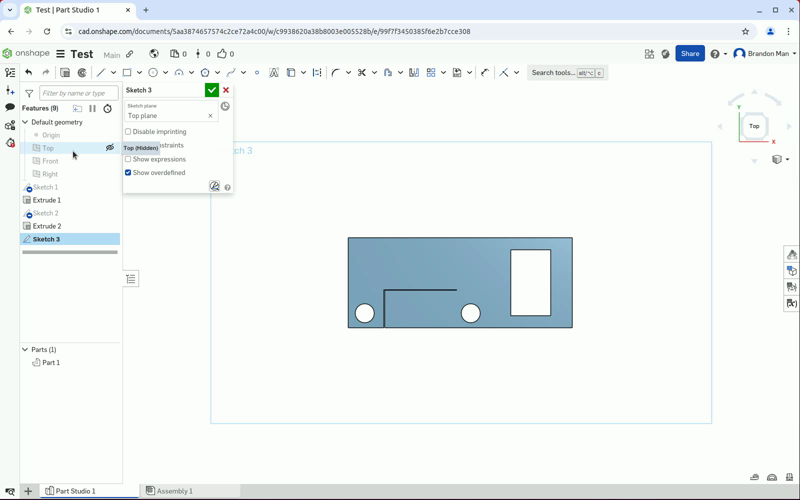
mouse_move(73, 352)
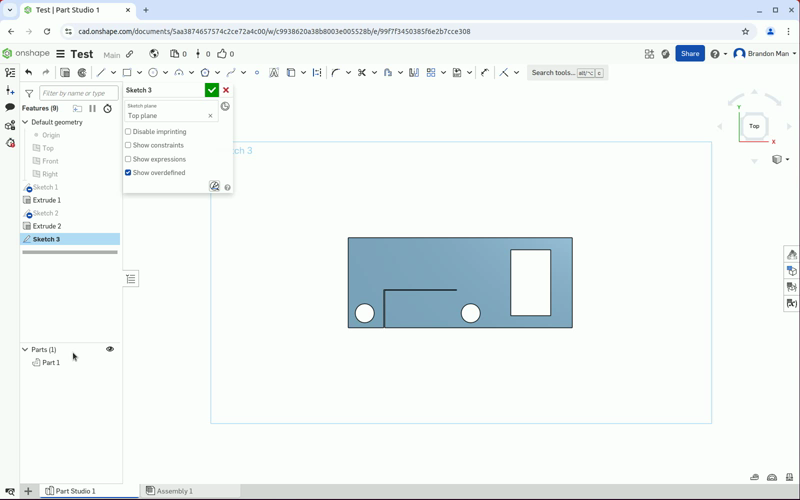
key(y)
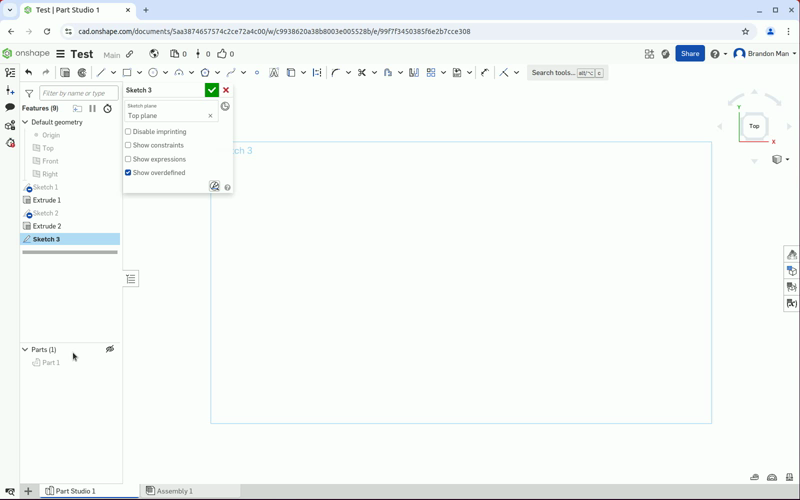
key(l)
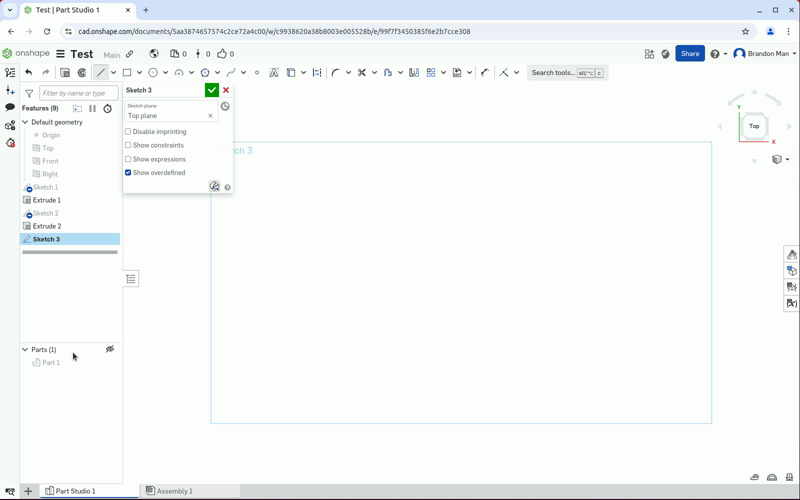
key_down(shift)
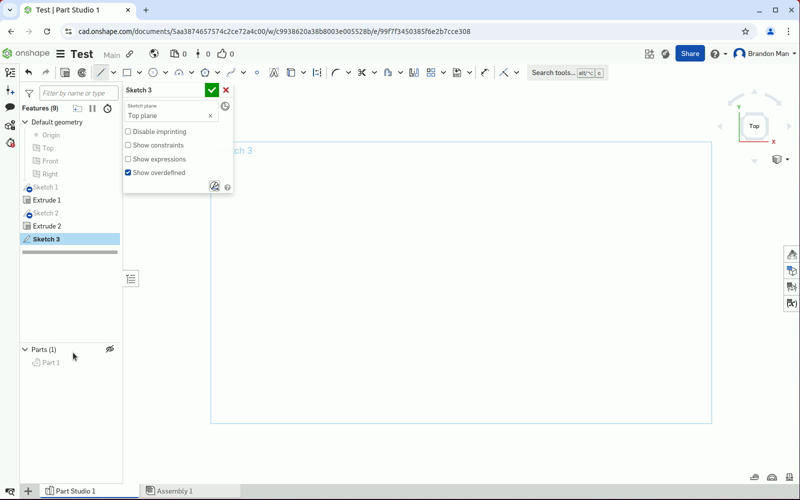
mouse_move(511, 316)
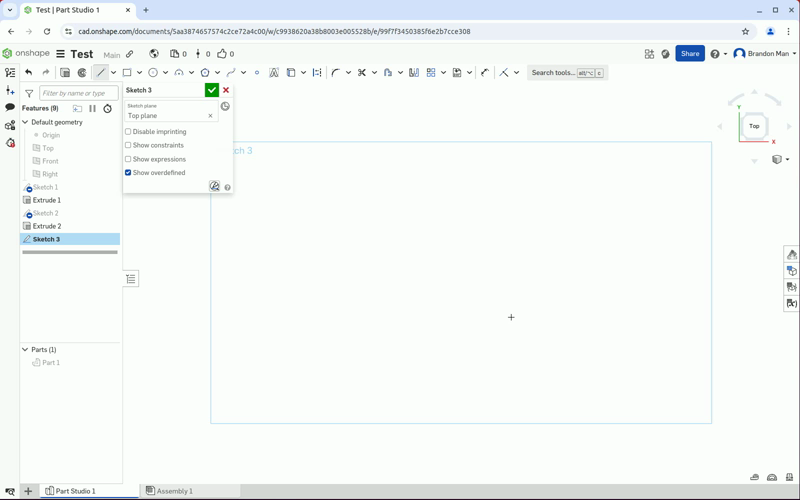
click(511, 316)
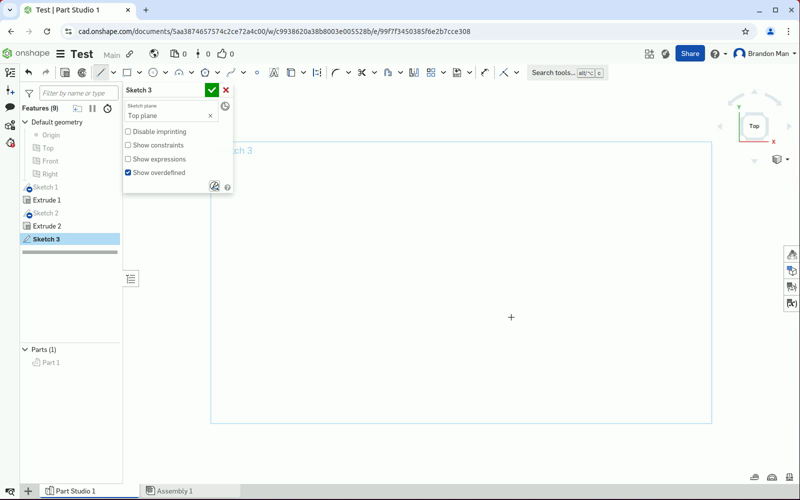
key_up(shift)
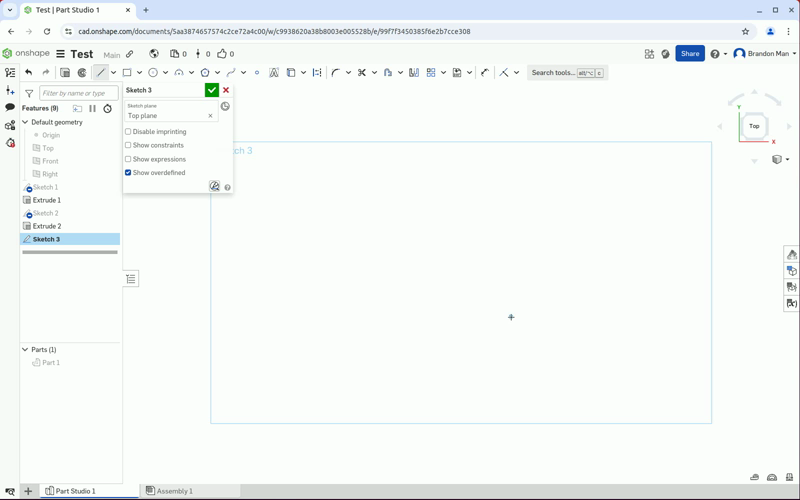
key_down(shift)
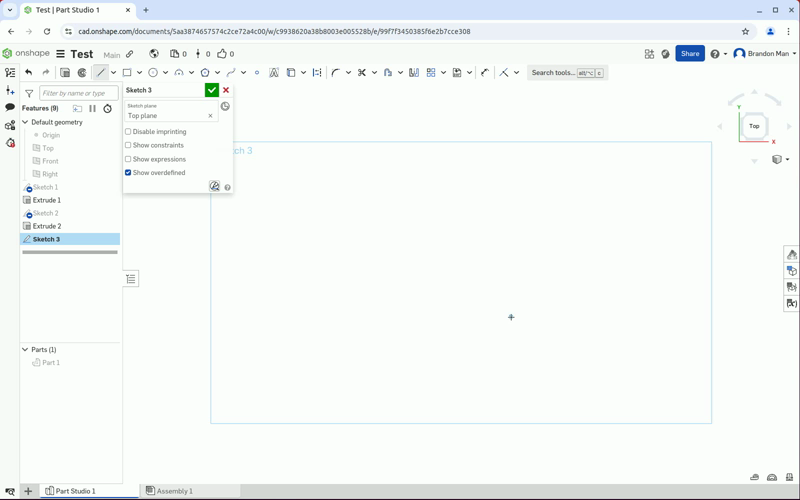
mouse_move(541, 316)
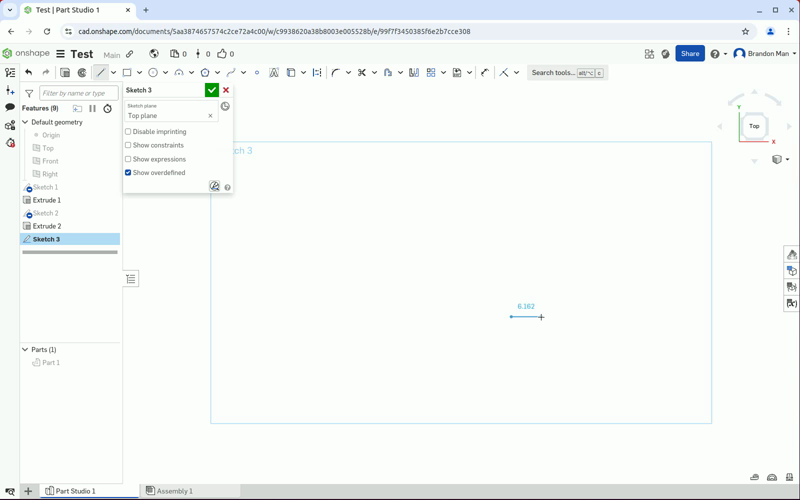
mouse_move(550, 316)
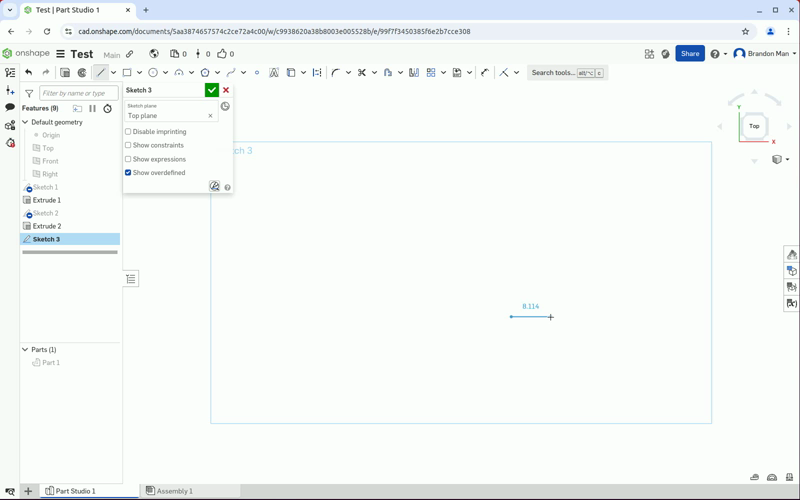
click(550, 316)
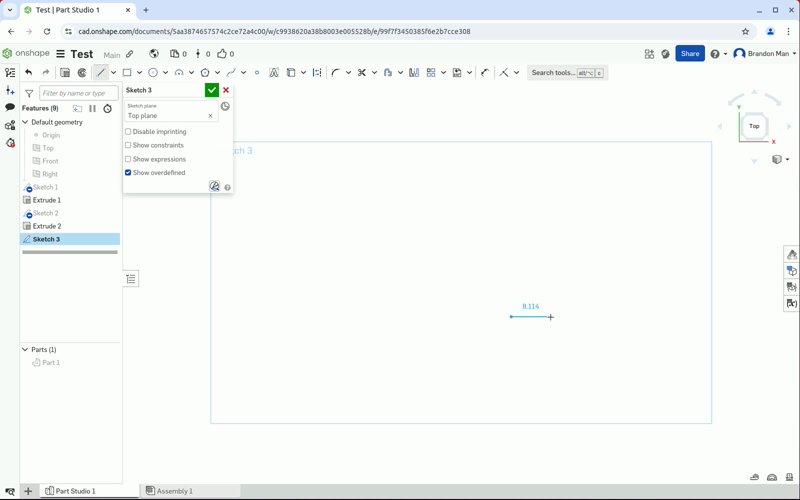
key_up(shift)
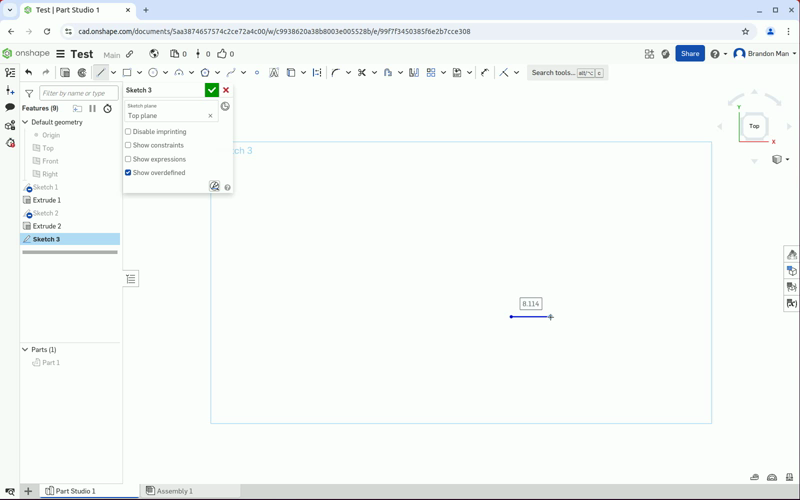
key_down(shift)
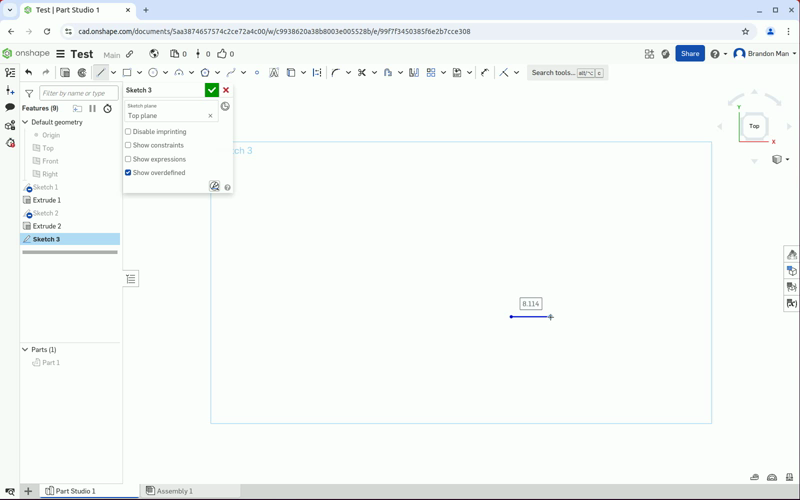
mouse_move(550, 248)
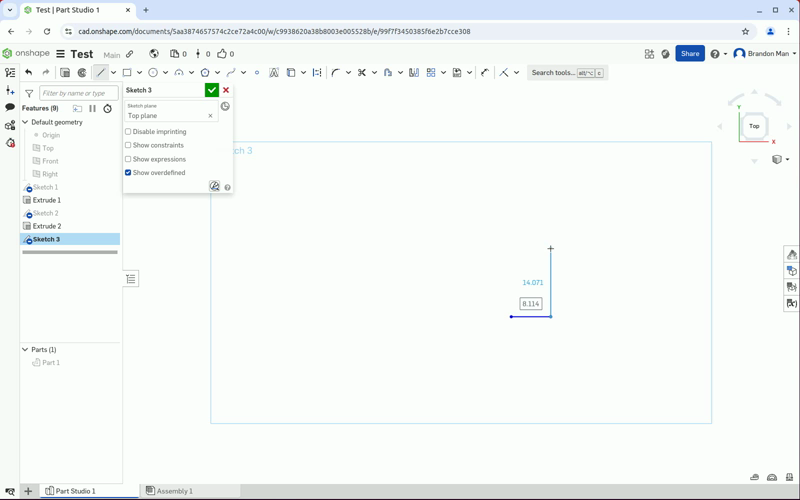
click(550, 248)
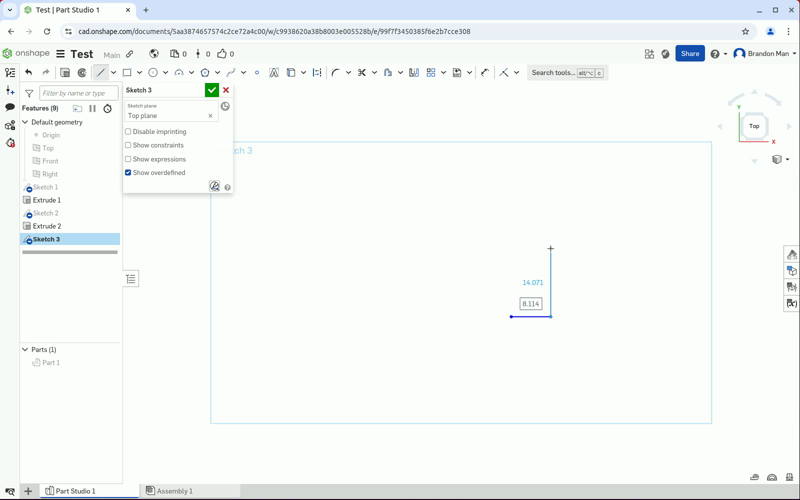
key_up(shift)
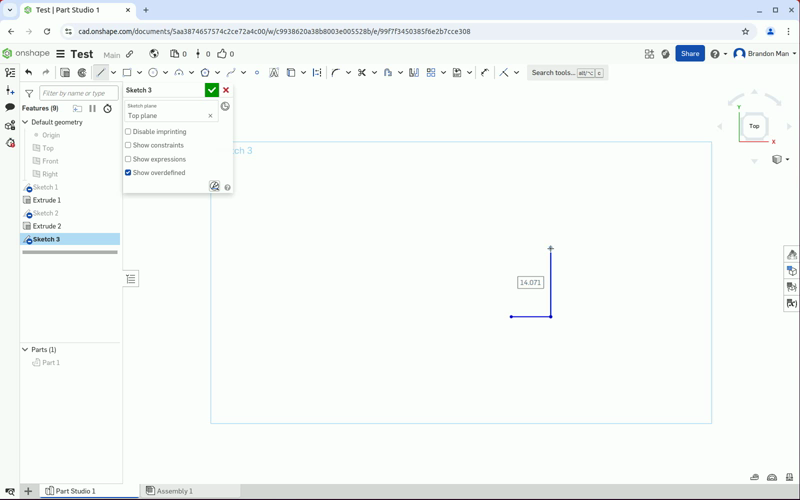
key_down(shift)
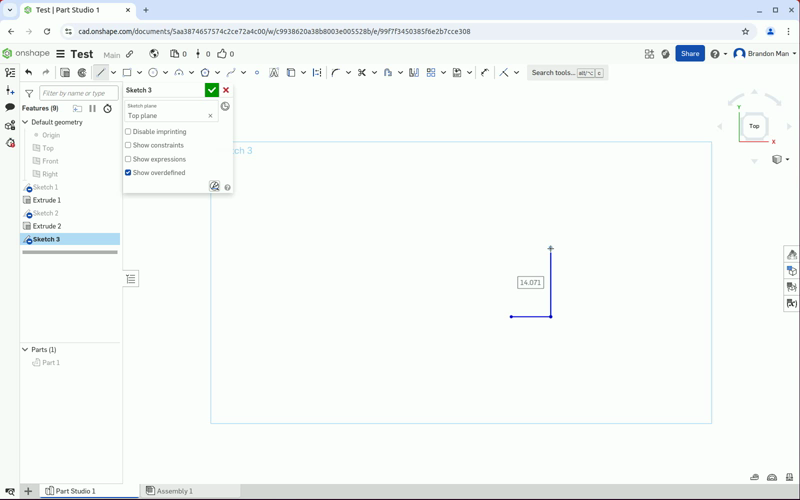
mouse_move(580, 248)
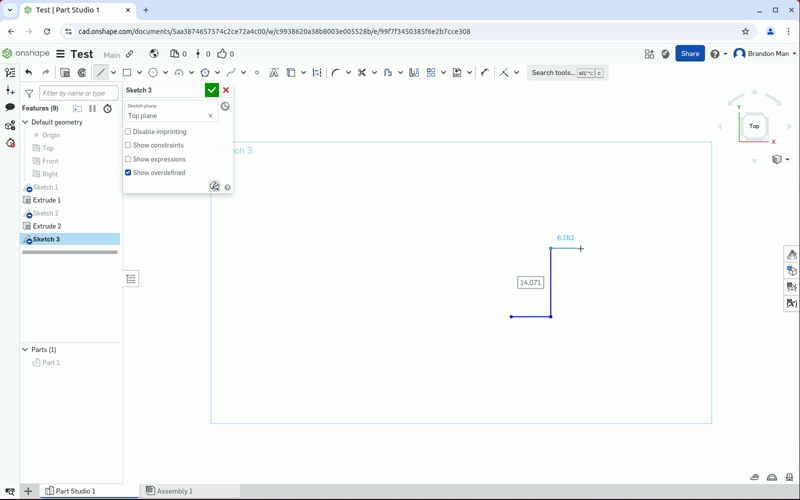
mouse_move(511, 248)
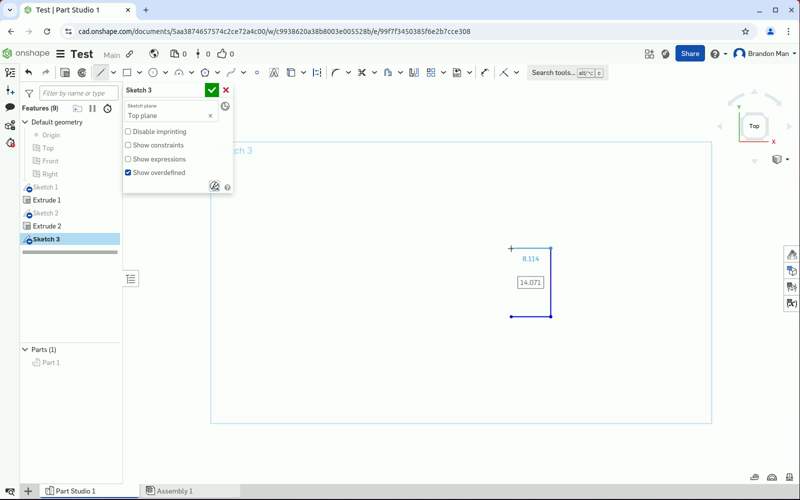
click(511, 248)
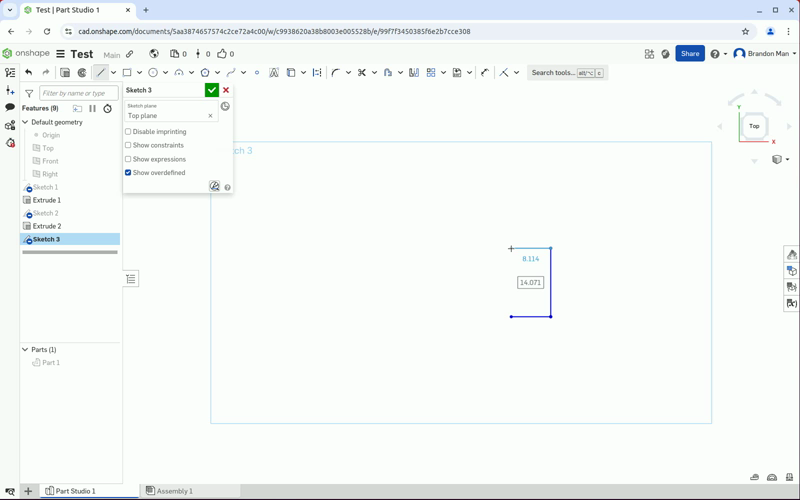
key_up(shift)
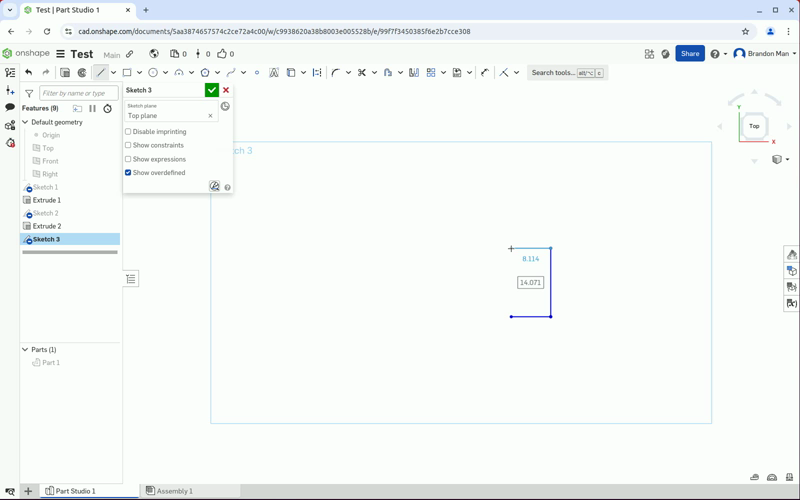
key_down(shift)
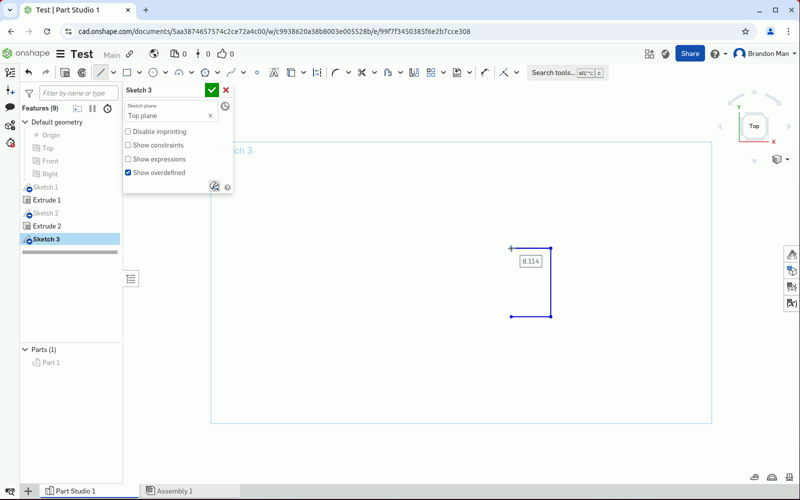
mouse_move(511, 316)
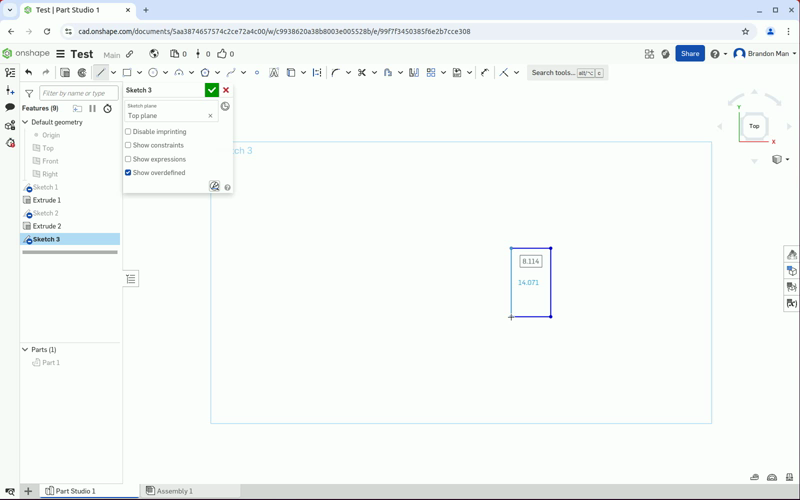
key_up(shift)
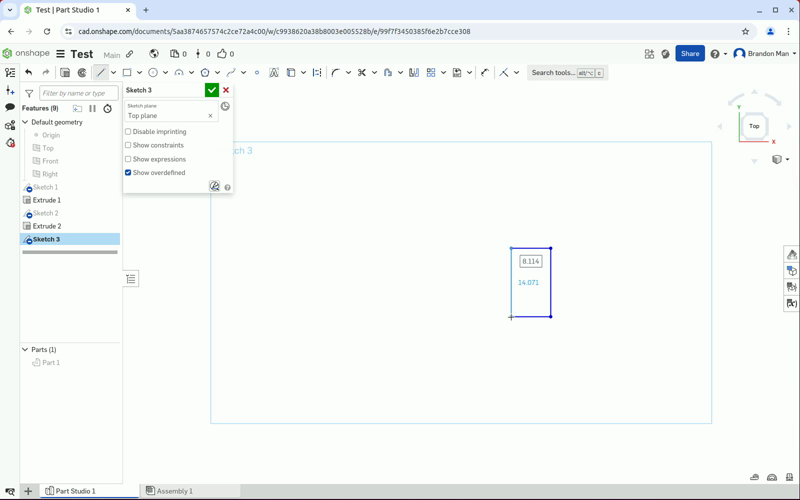
click(511, 316)
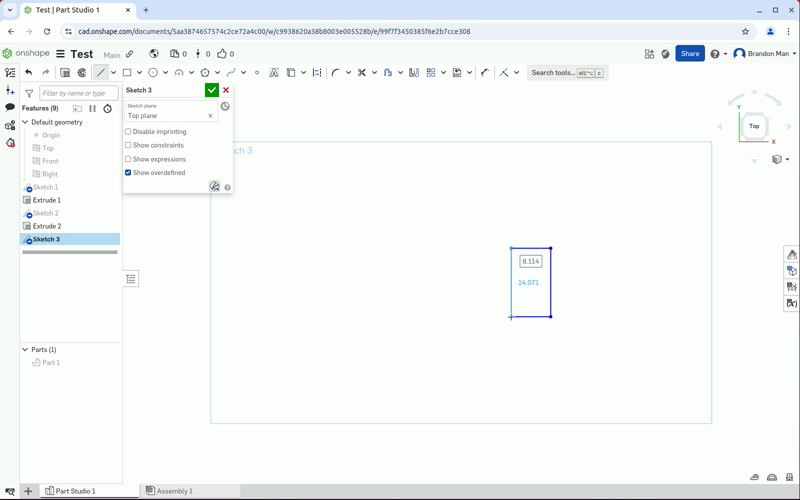
key(esc)
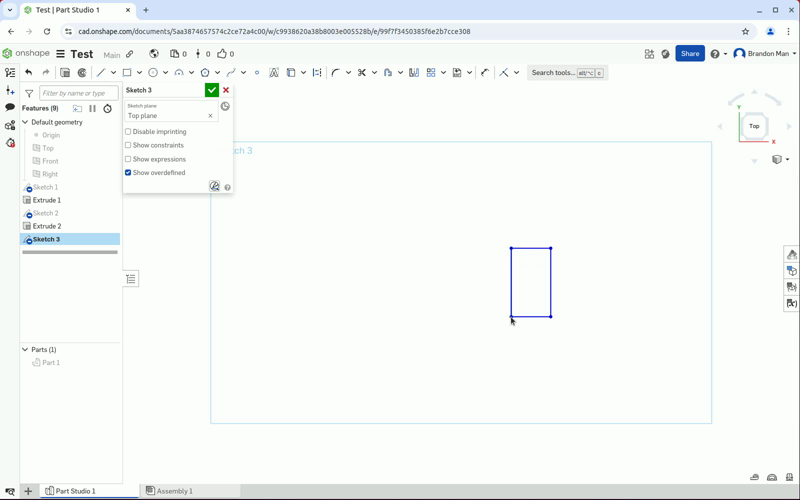
mouse_move(542, 266)
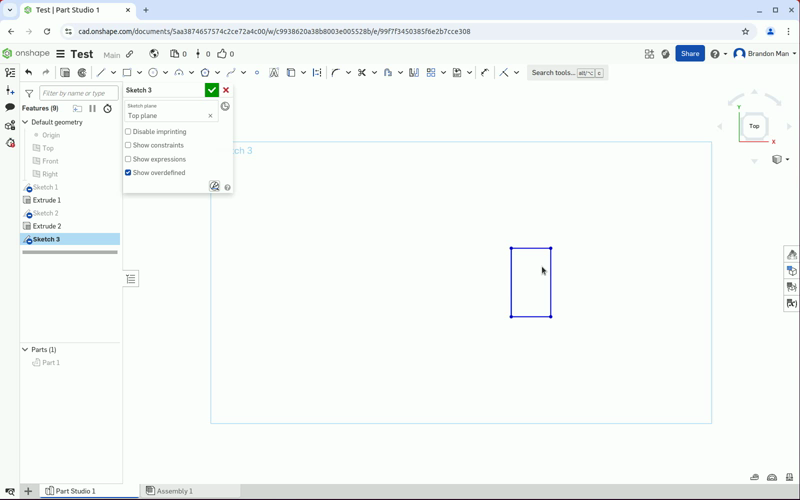
click(542, 266)
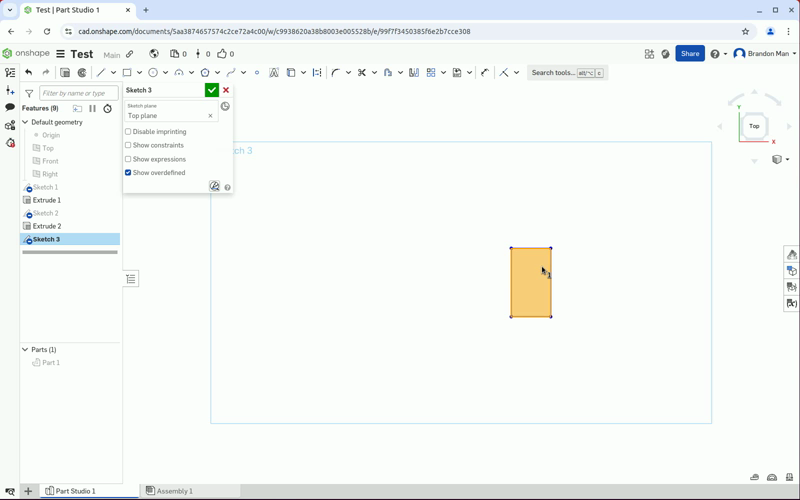
mouse_move(73, 352)
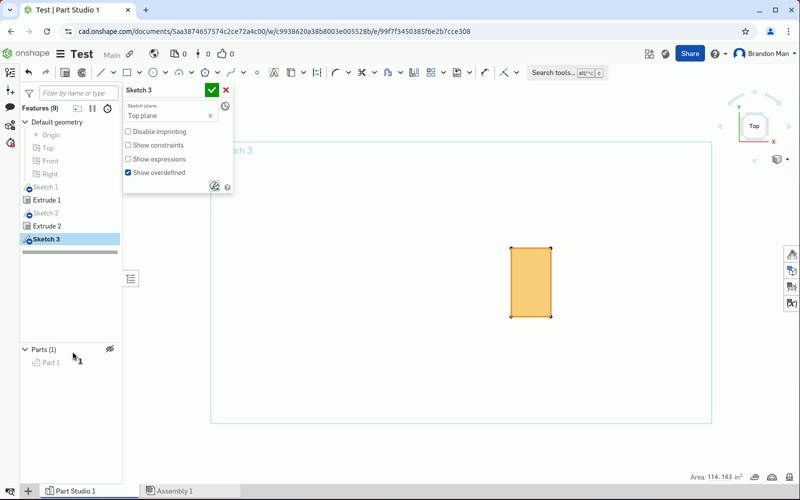
key(shift+y)
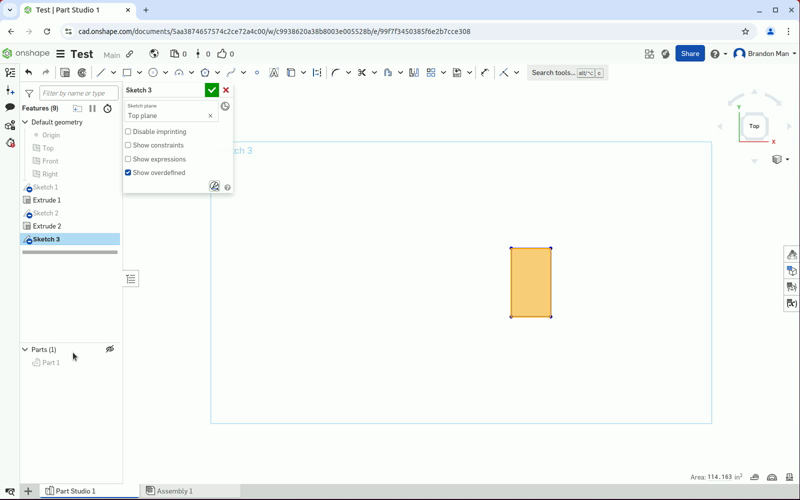
key(shift+e)
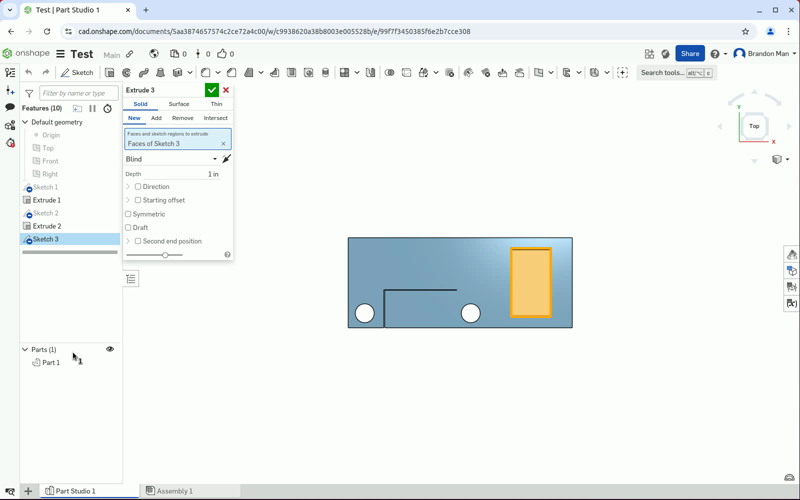
mouse_move(143, 106)
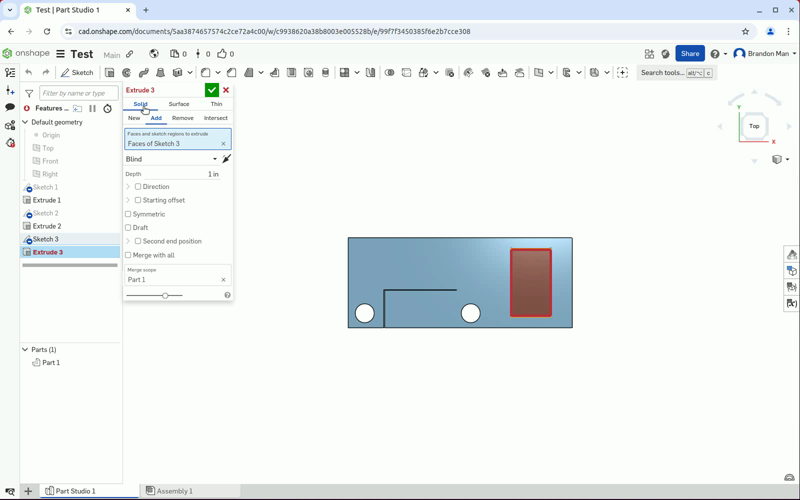
click(143, 106)
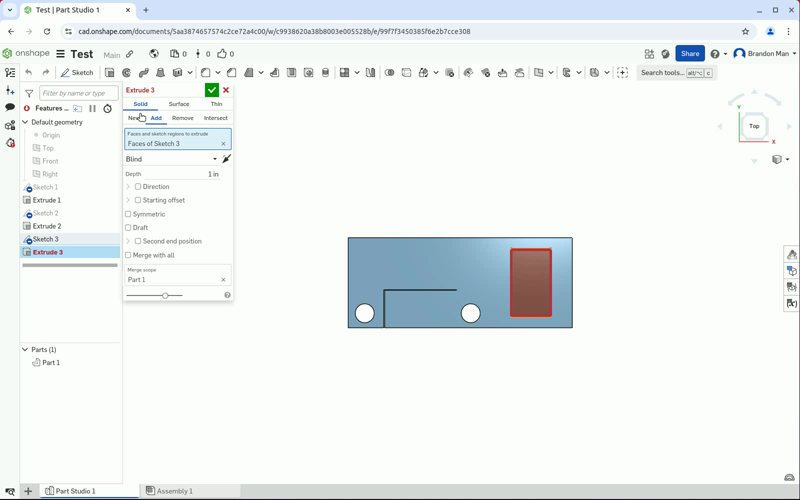
mouse_move(137, 120)
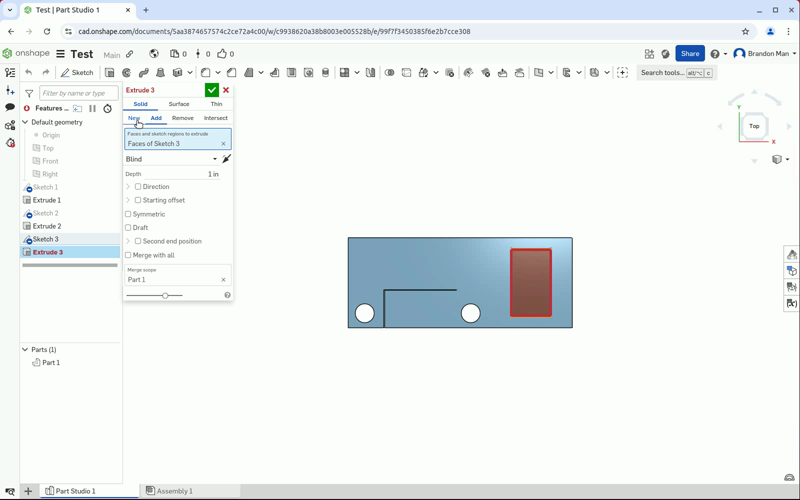
click(137, 120)
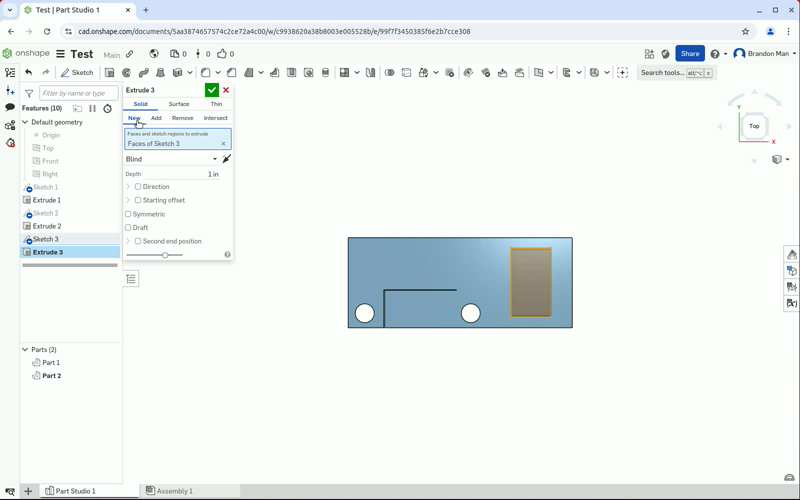
key(tab, 4)
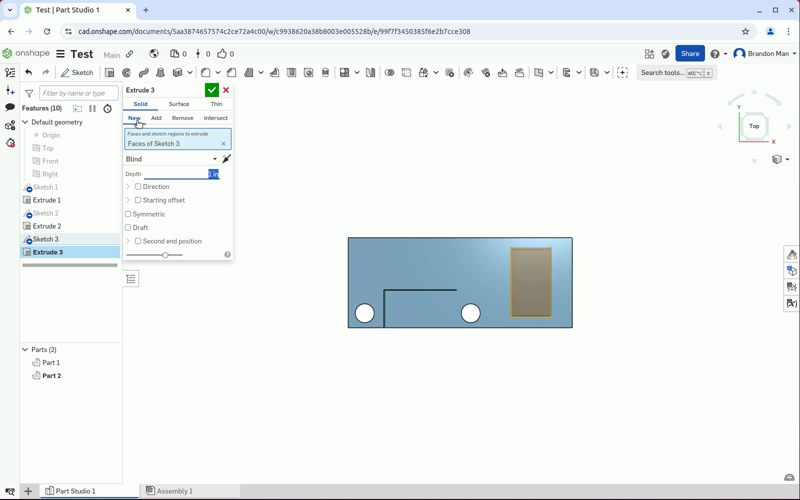
text(-1.926)
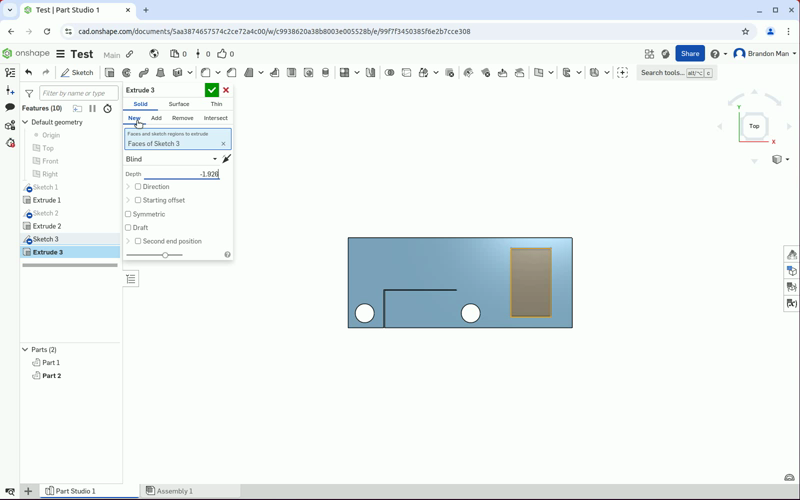
key(enter)
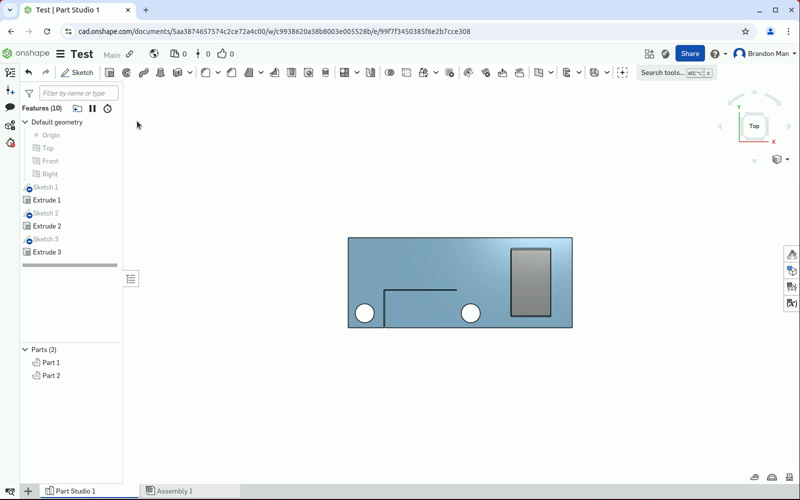
key(shift+h)
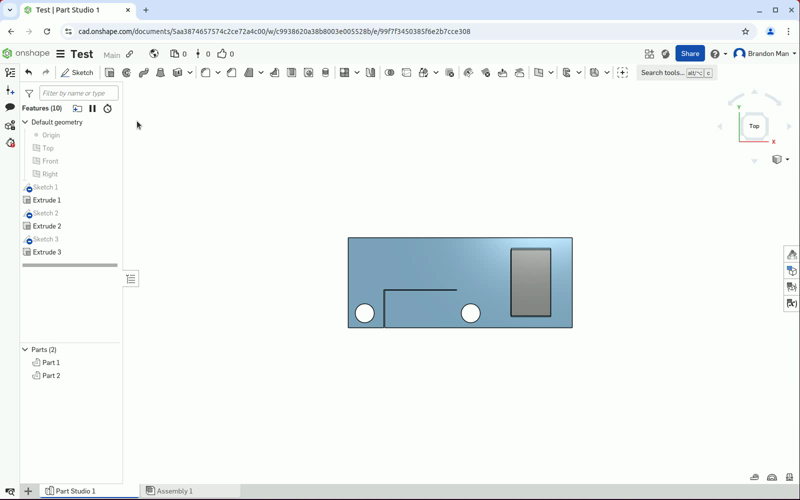
key(shift+h)
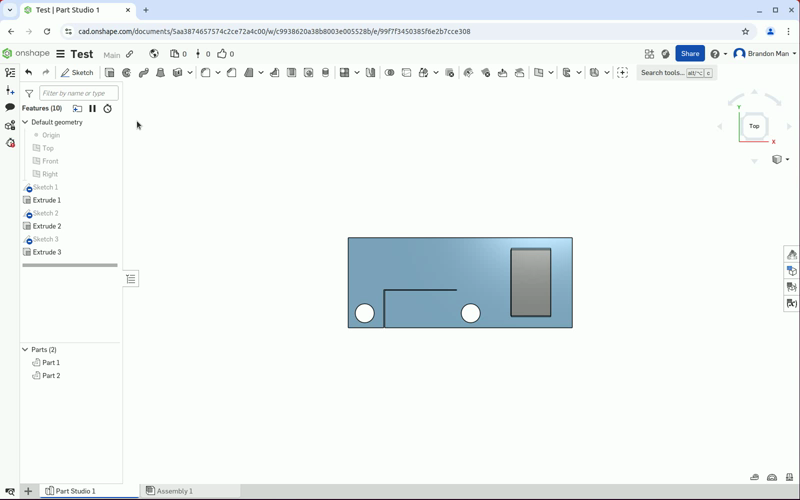
mouse_move(73, 189)
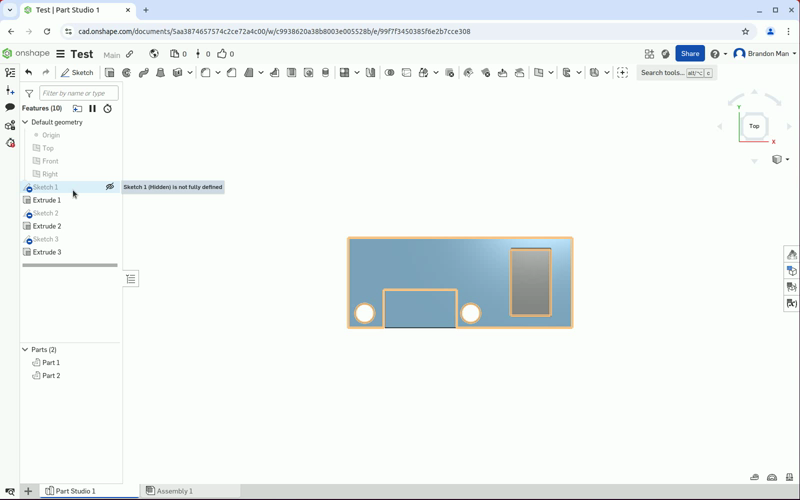
click(73, 189)
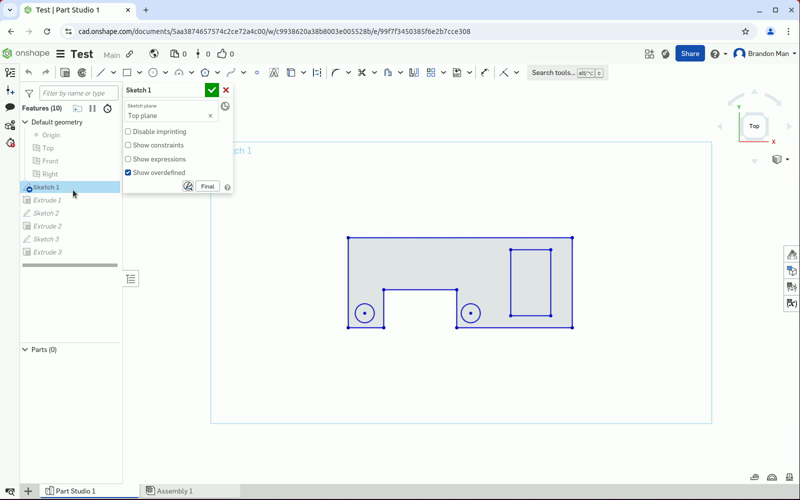
mouse_move(229, 92)
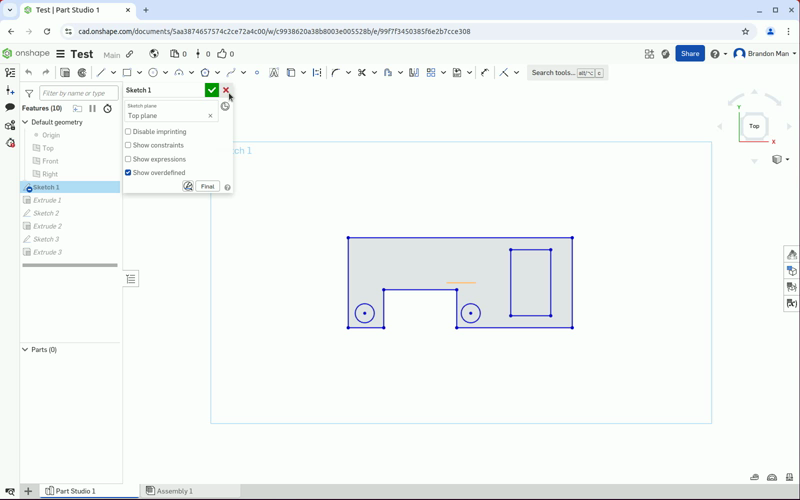
click(229, 92)
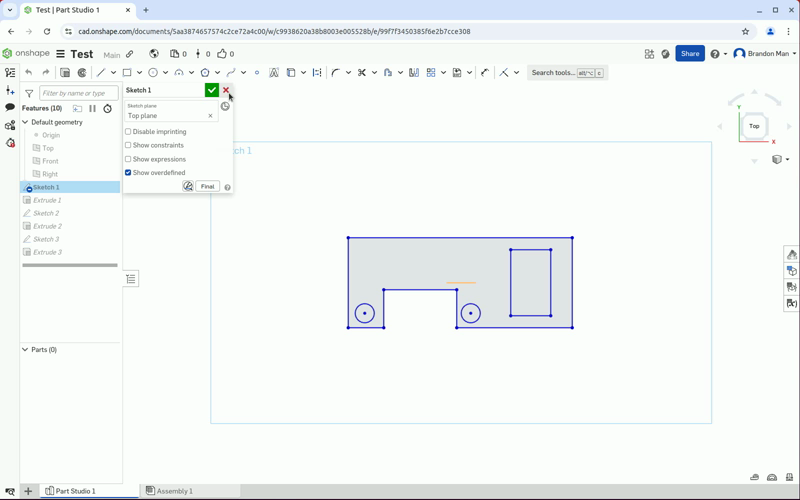
key(shift+s)
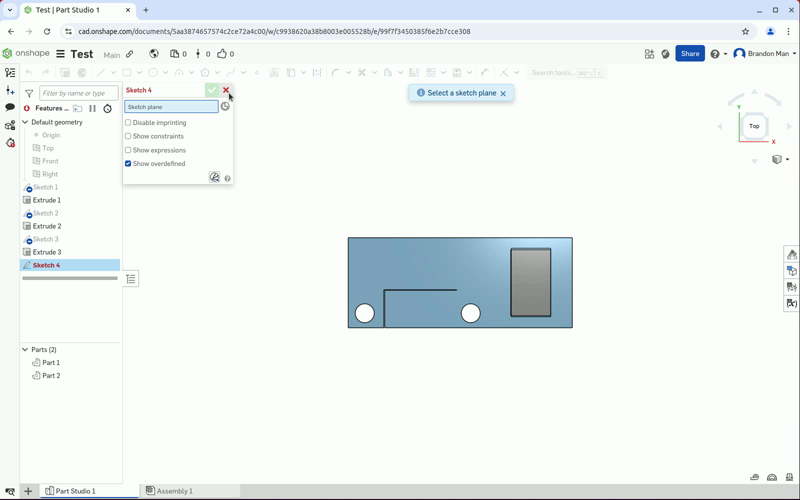
mouse_move(73, 150)
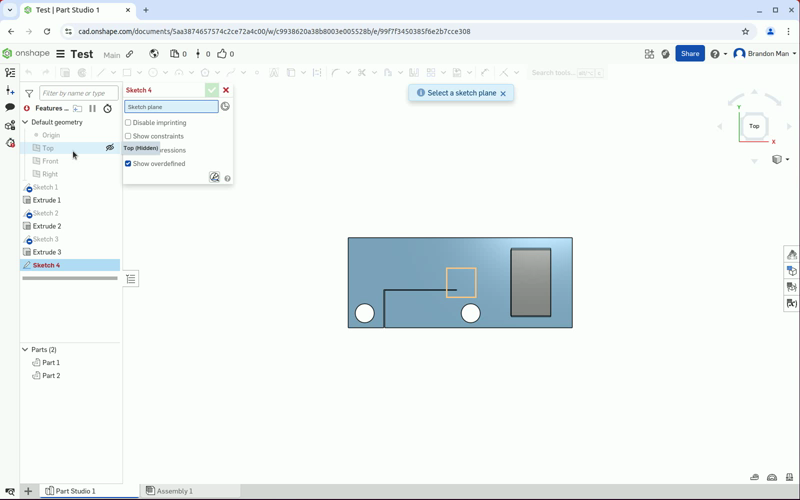
click(73, 150)
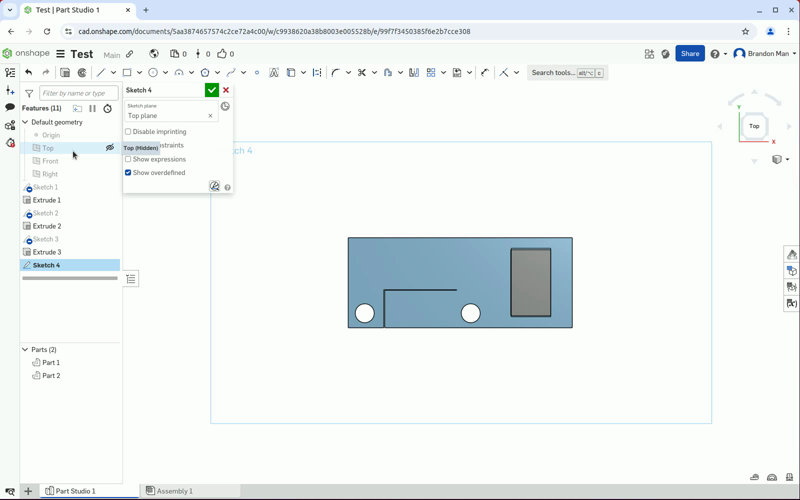
mouse_move(73, 352)
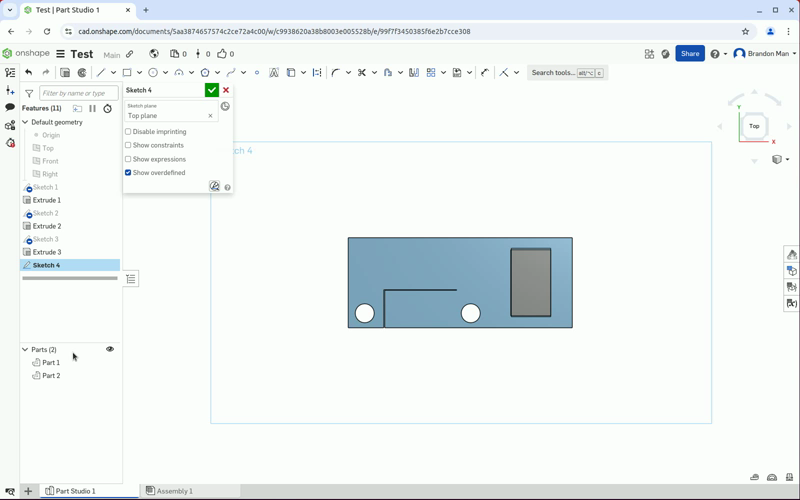
key(y)
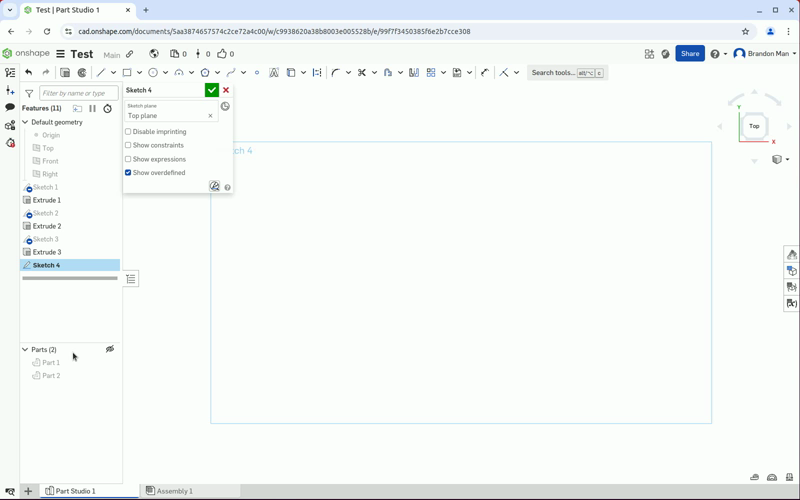
key(l)
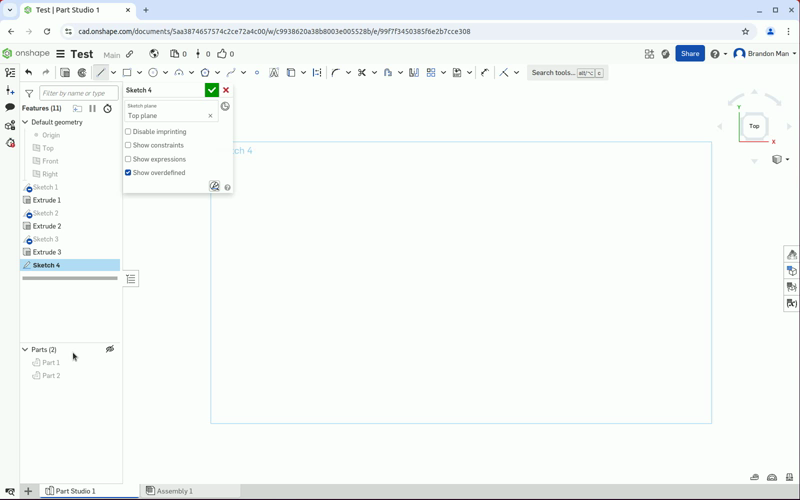
key_down(shift)
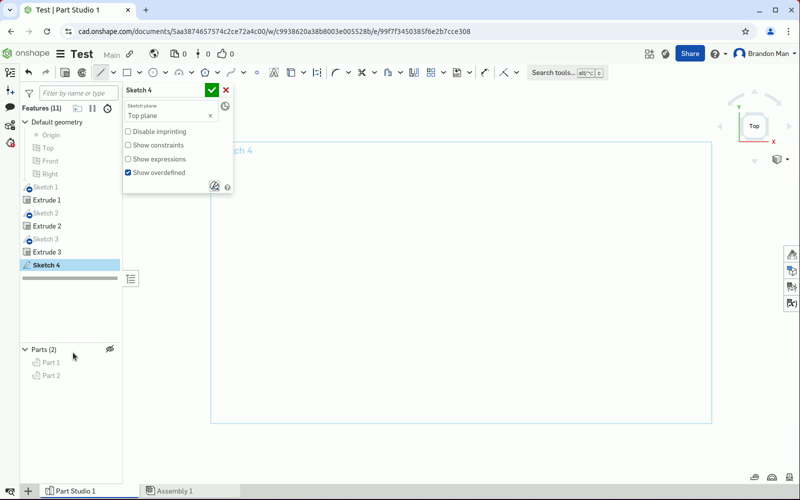
mouse_move(384, 327)
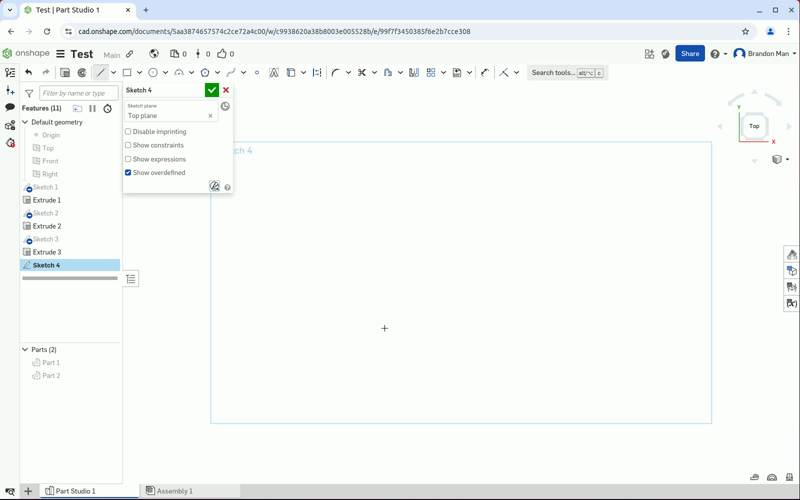
click(384, 327)
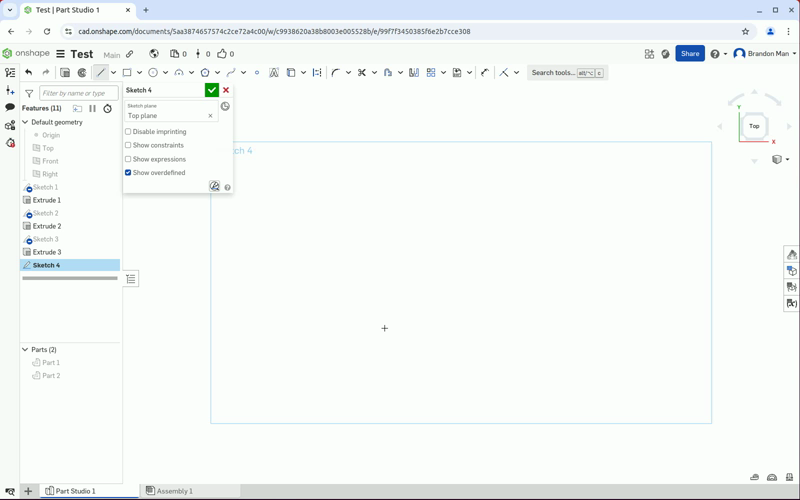
key_up(shift)
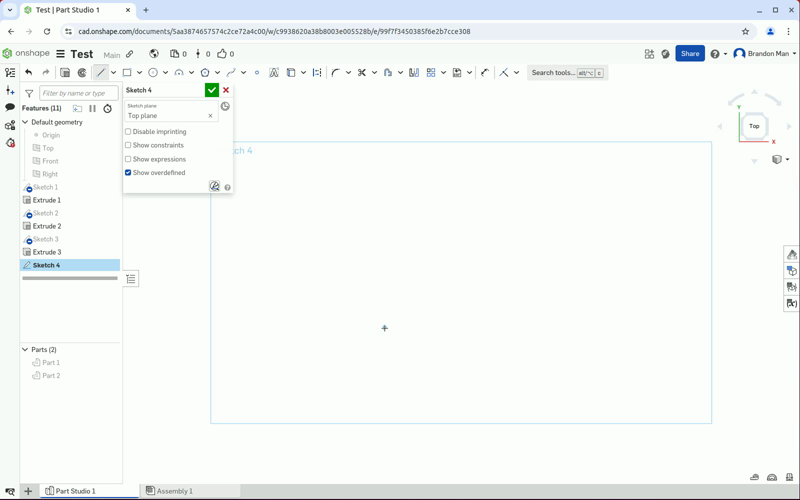
key_down(shift)
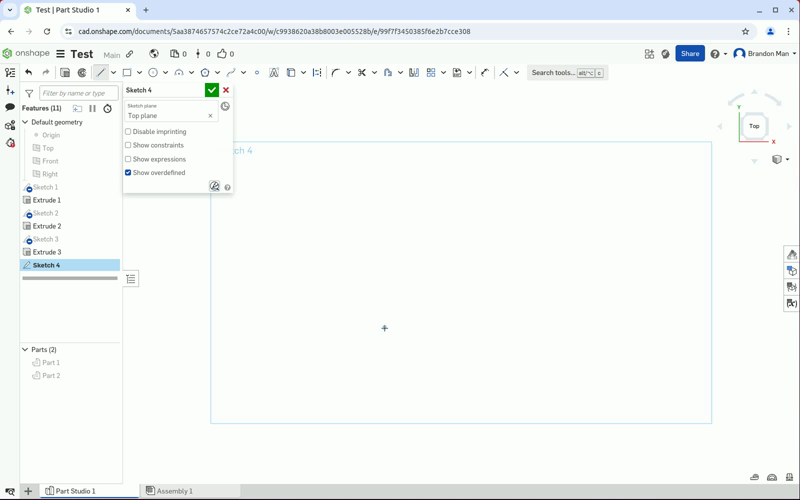
mouse_move(456, 327)
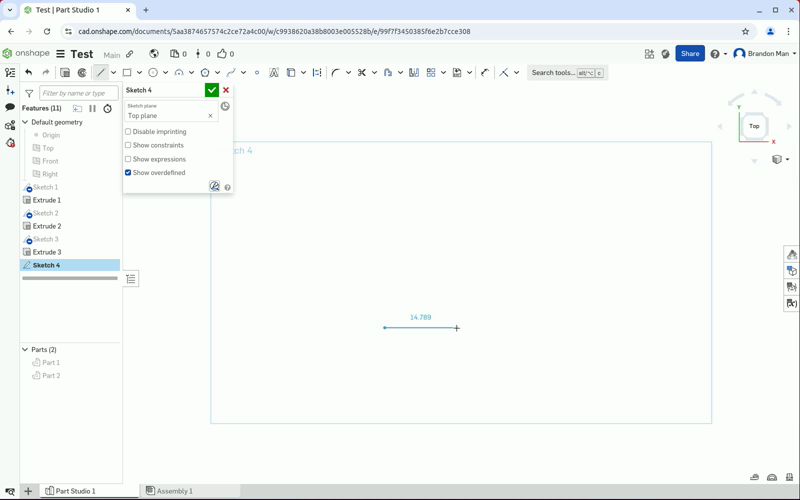
click(456, 327)
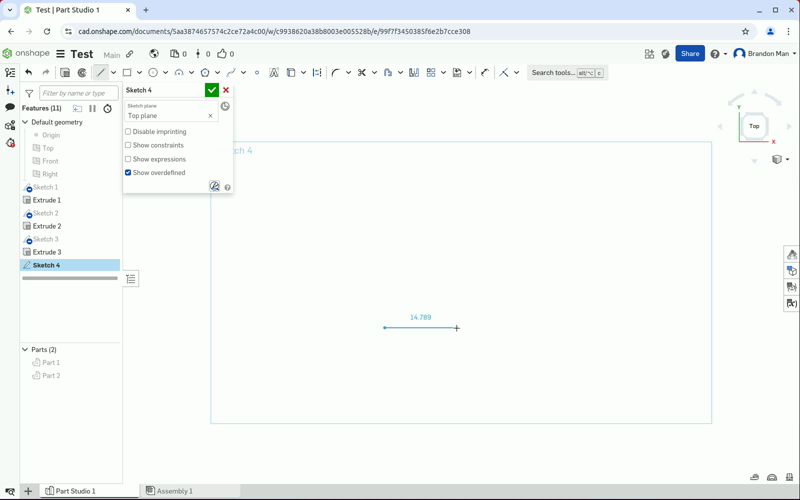
key_up(shift)
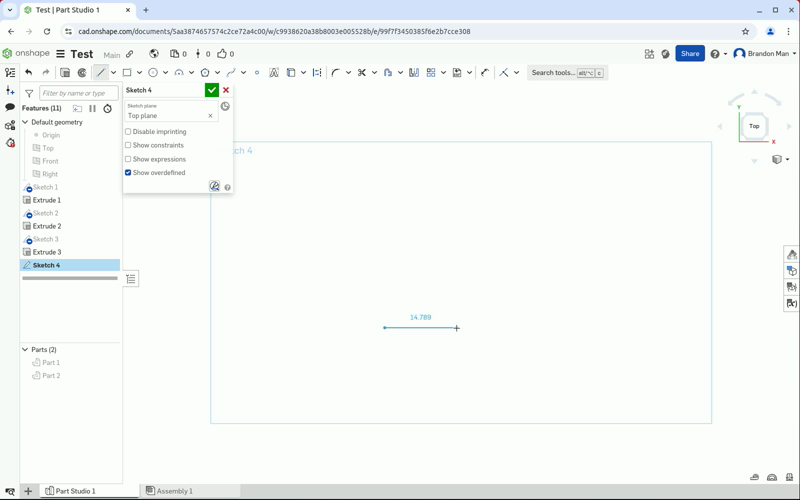
key_down(shift)
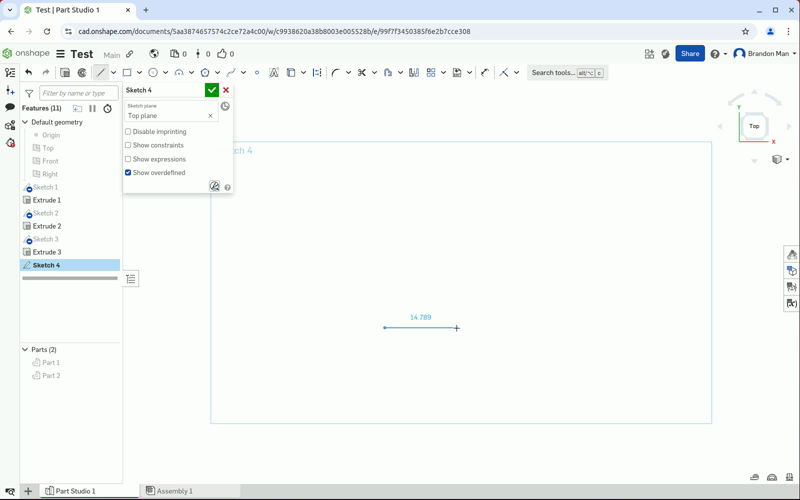
mouse_move(486, 327)
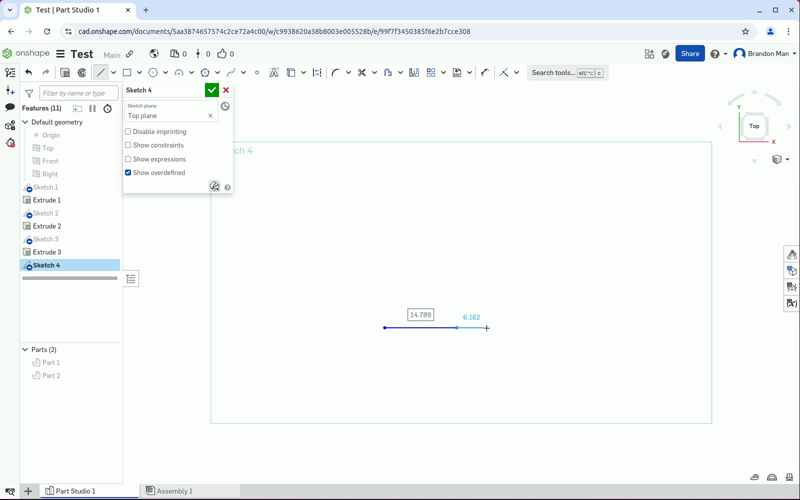
mouse_move(456, 290)
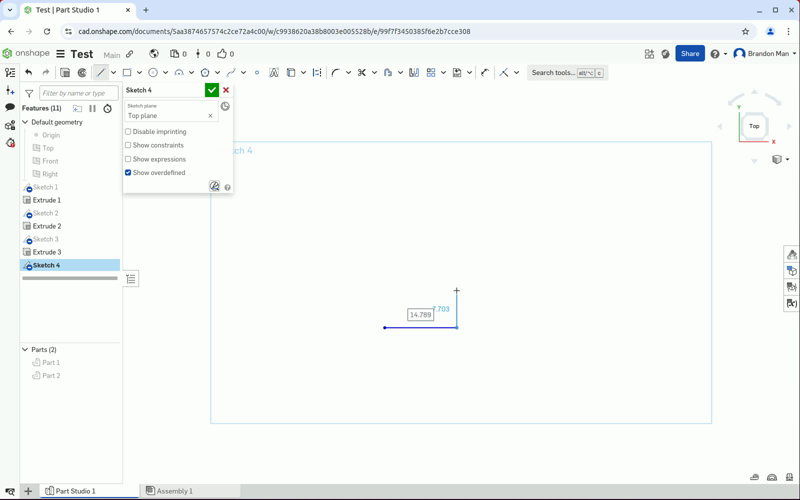
click(456, 290)
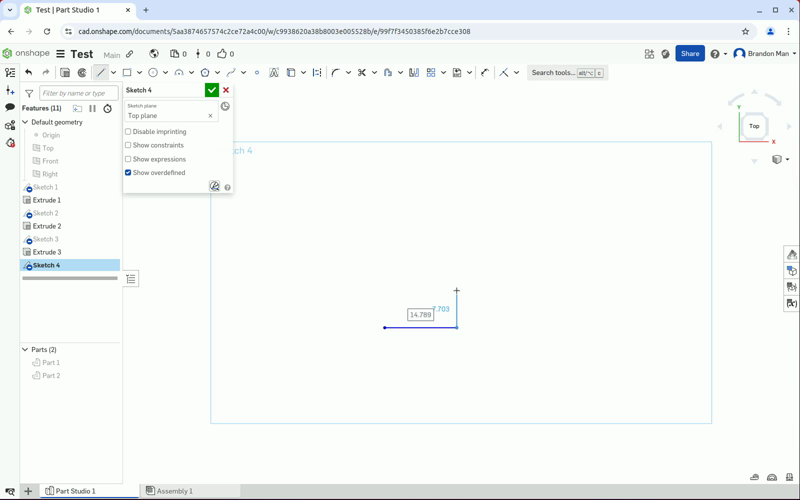
key_up(shift)
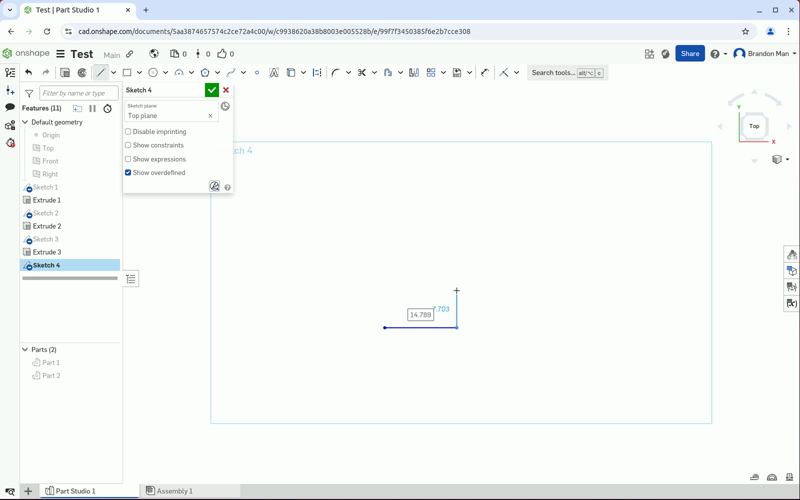
key_down(shift)
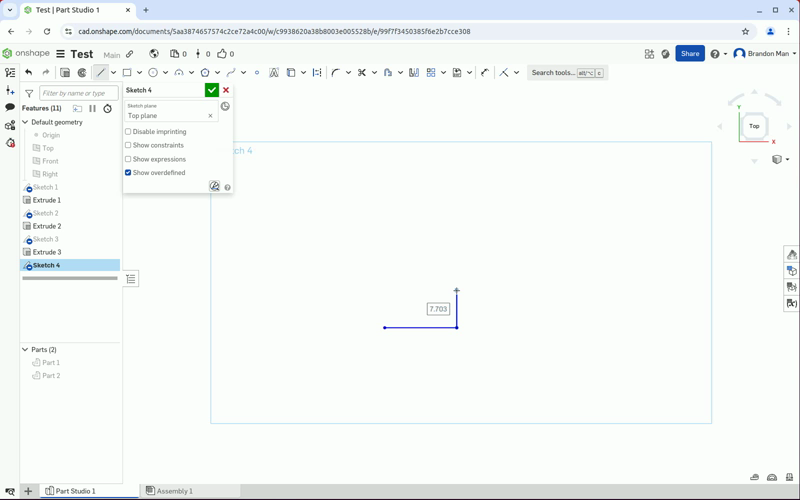
mouse_move(384, 290)
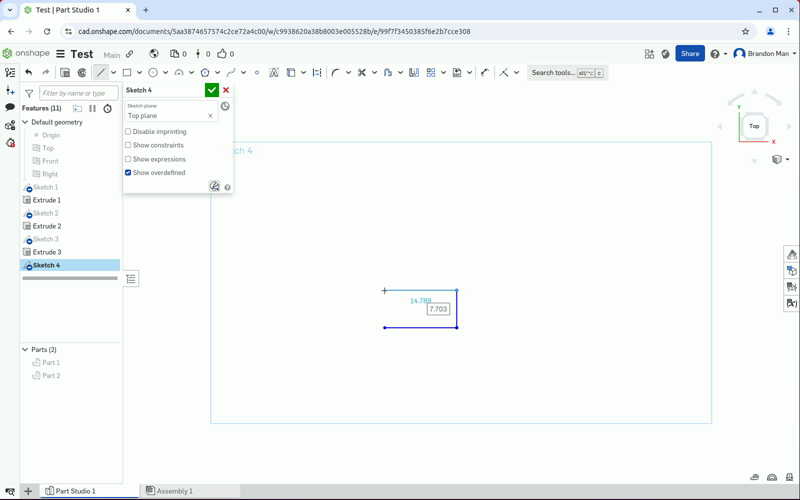
click(384, 290)
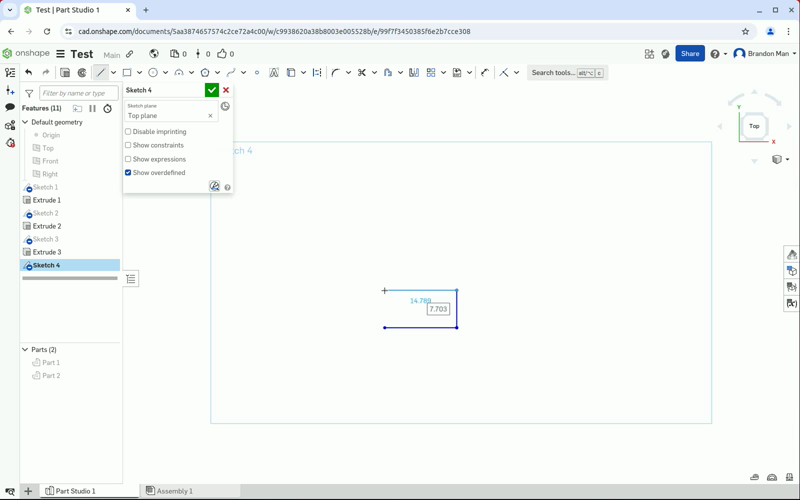
key_up(shift)
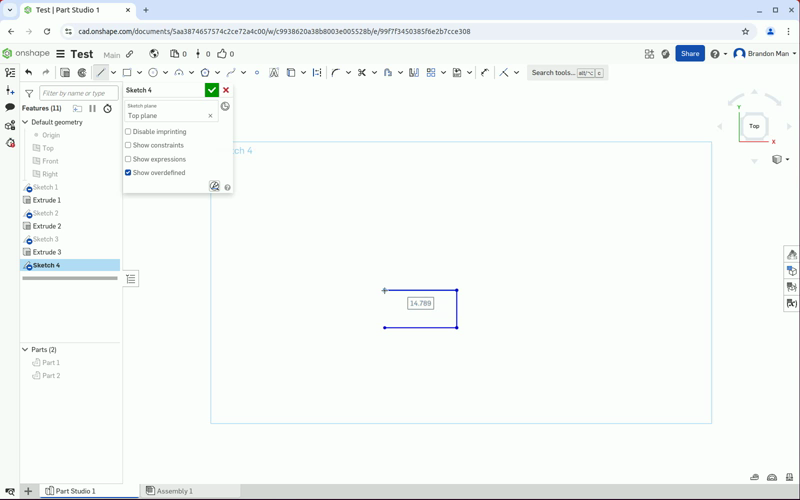
mouse_move(414, 290)
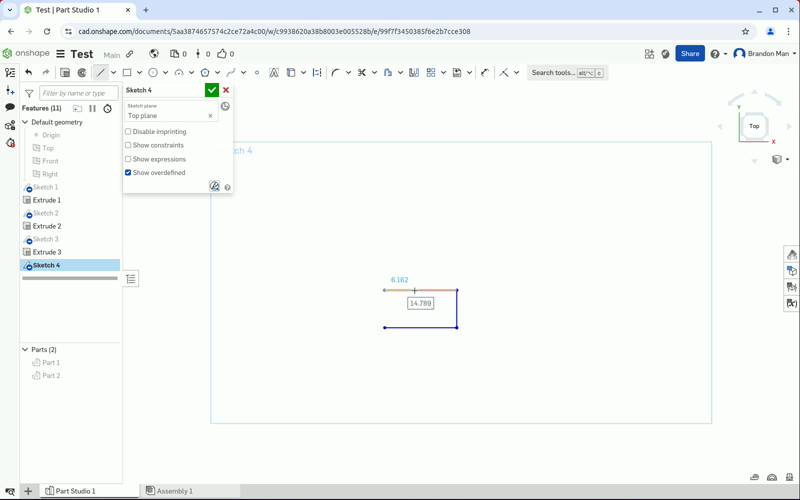
key_down(shift)
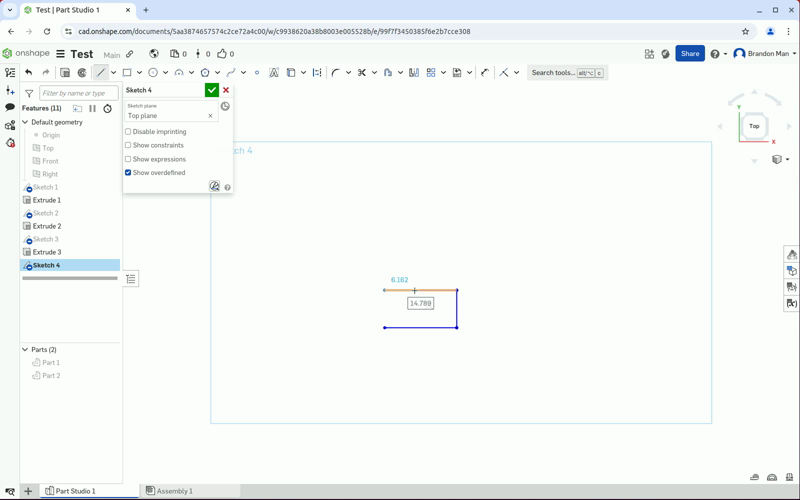
mouse_move(384, 327)
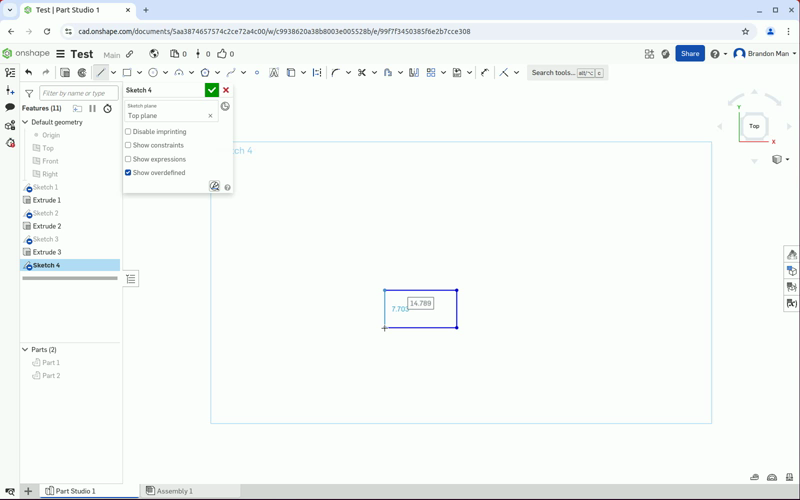
key_up(shift)
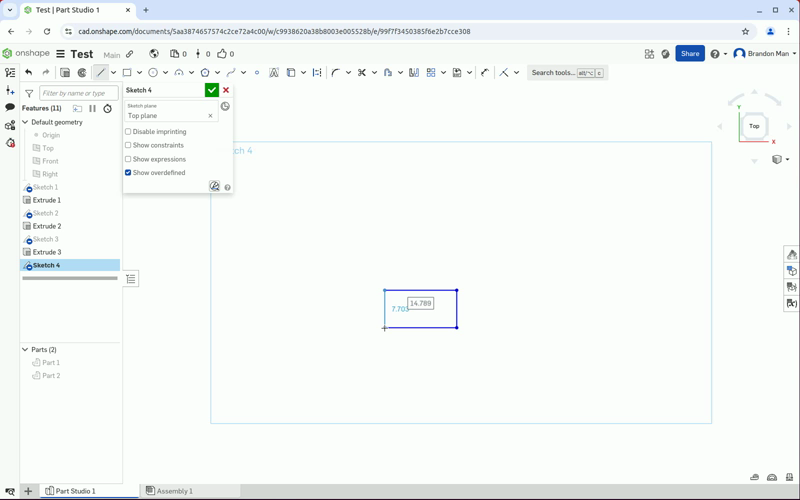
click(384, 327)
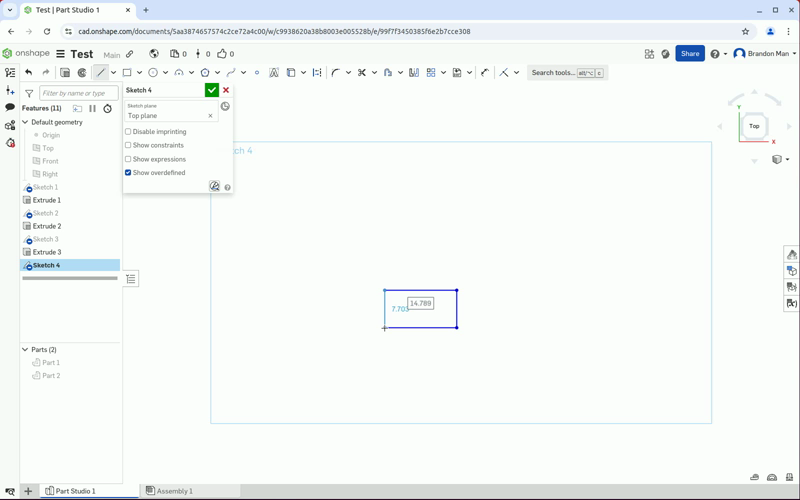
key(esc)
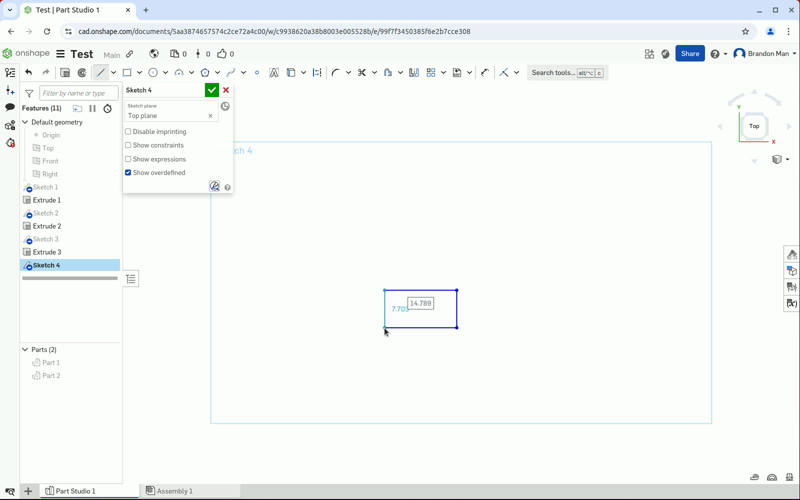
mouse_move(448, 322)
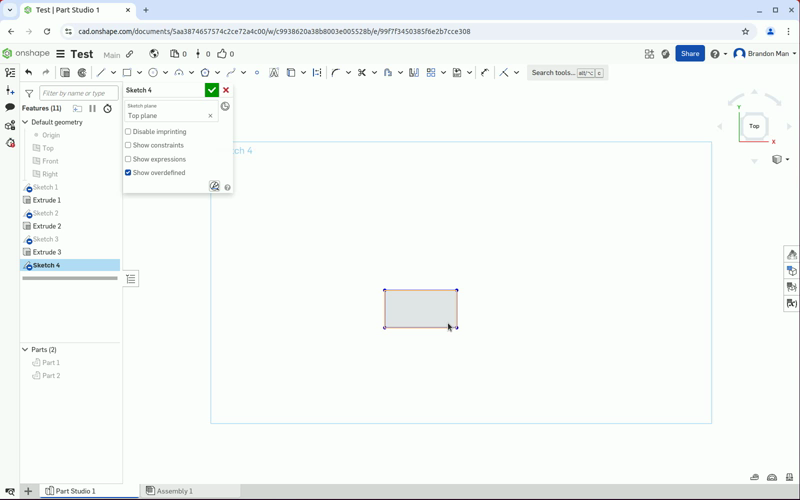
click(448, 322)
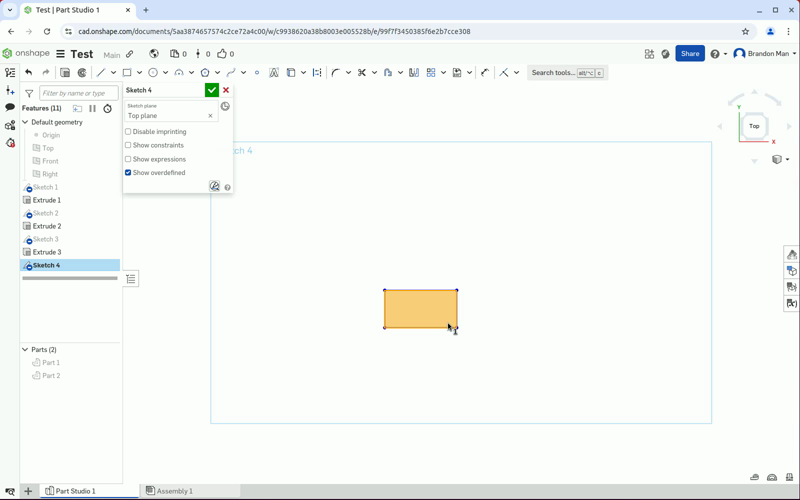
mouse_move(73, 352)
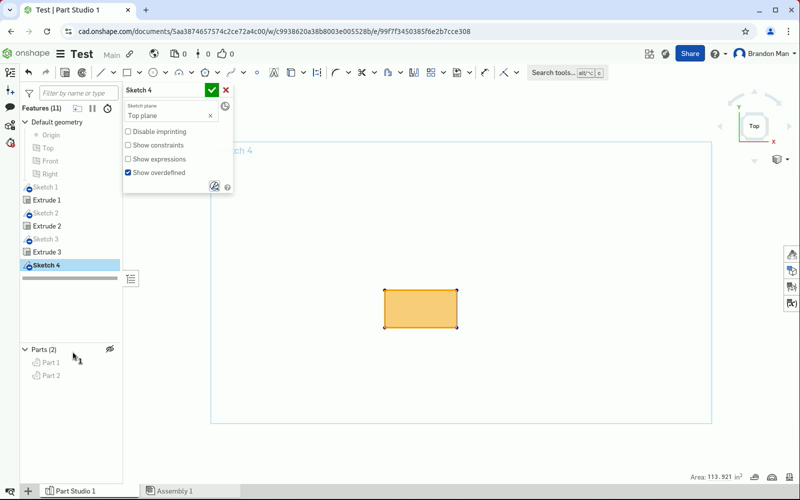
key(shift+y)
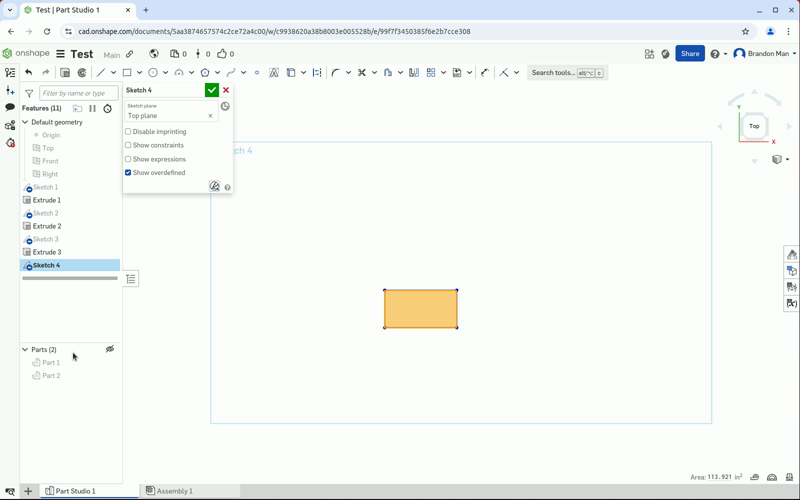
key(shift+e)
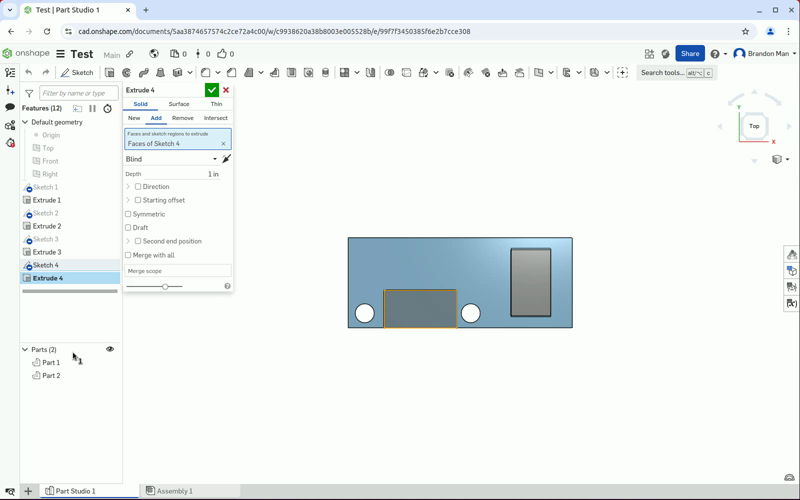
mouse_move(143, 106)
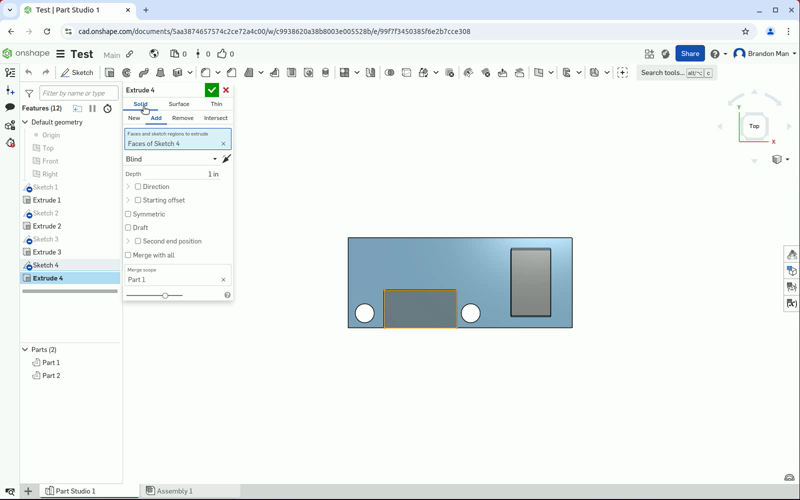
click(143, 106)
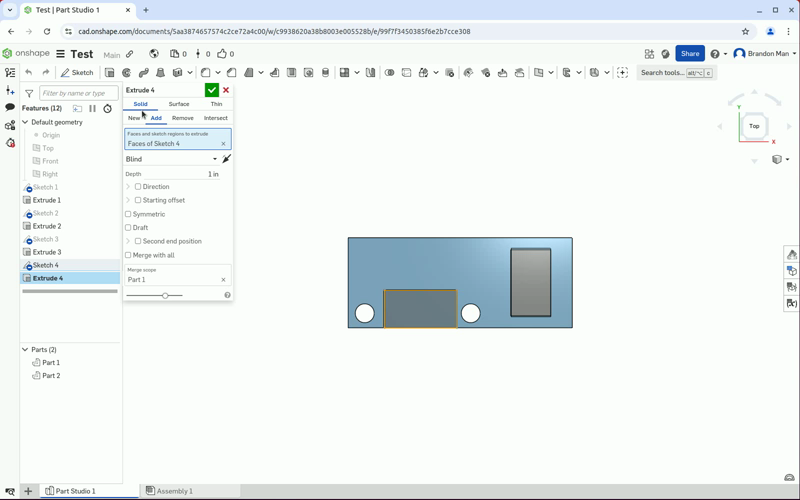
mouse_move(137, 120)
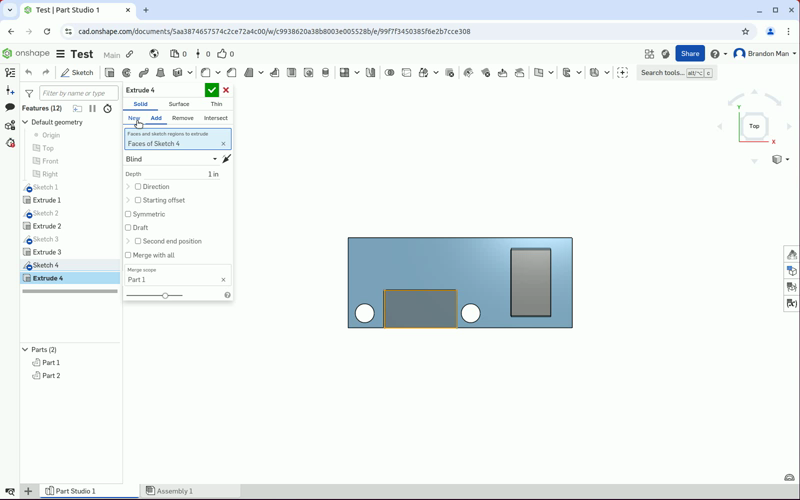
click(137, 120)
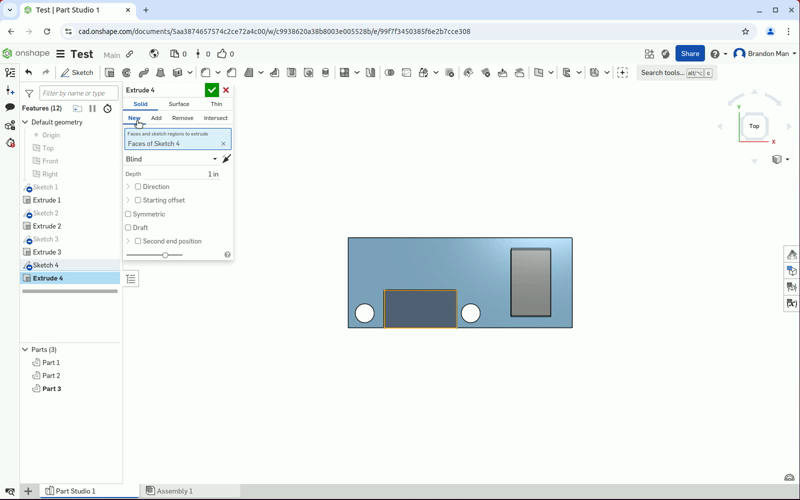
key(tab, 4)
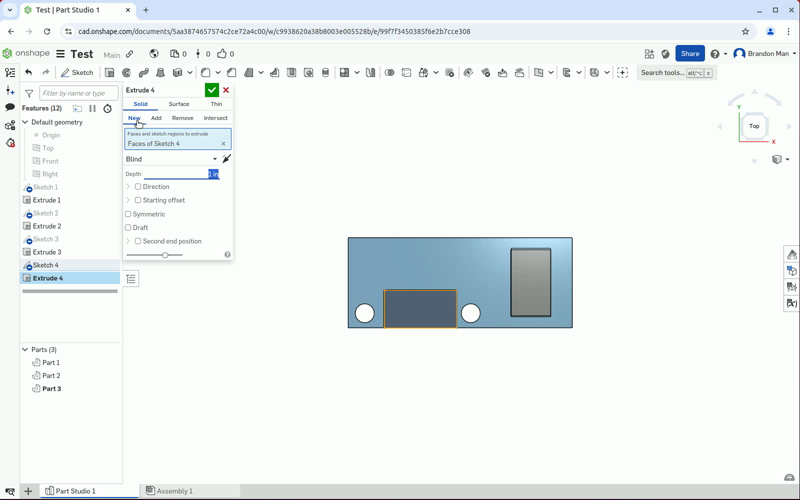
text(6.981)
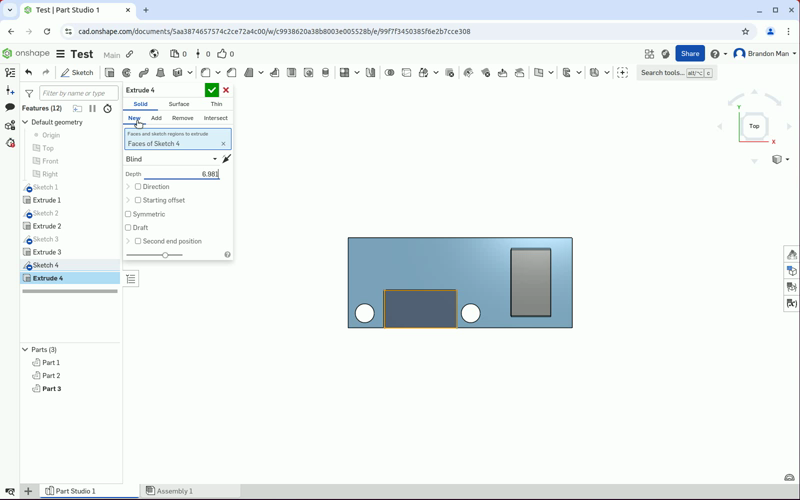
key(enter)
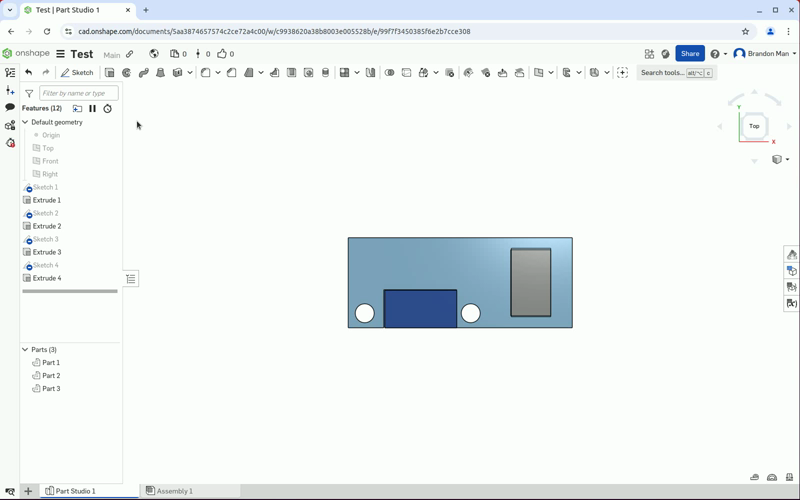
key(shift+h)
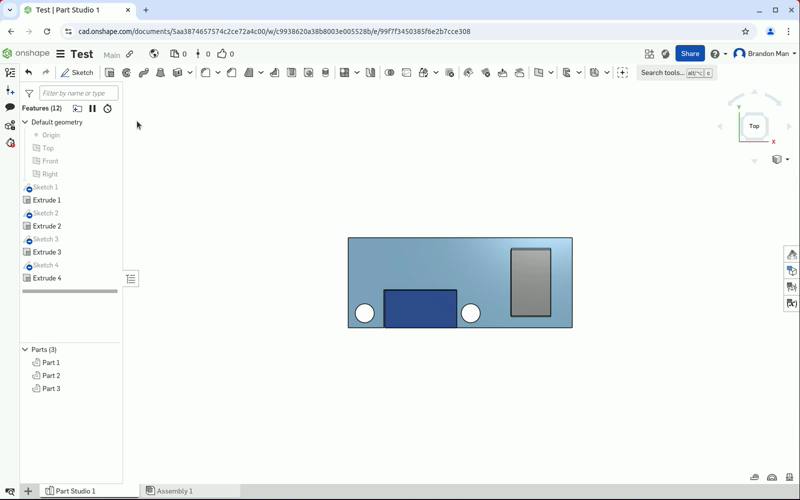
key(shift+h)
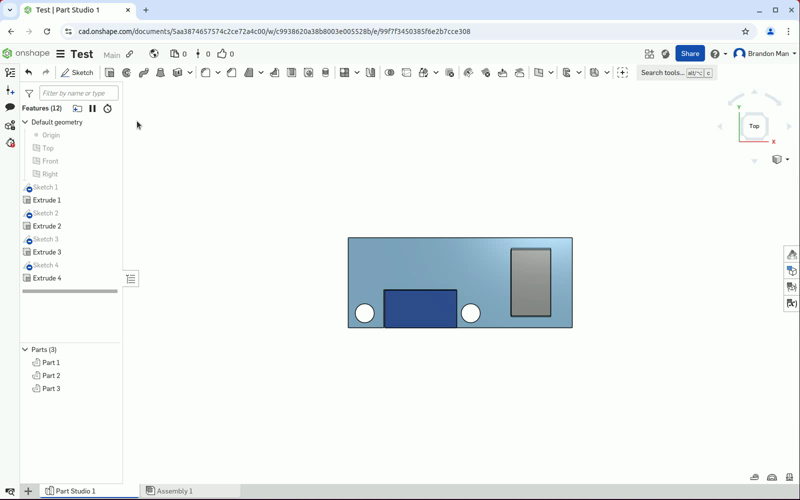
mouse_move(73, 189)
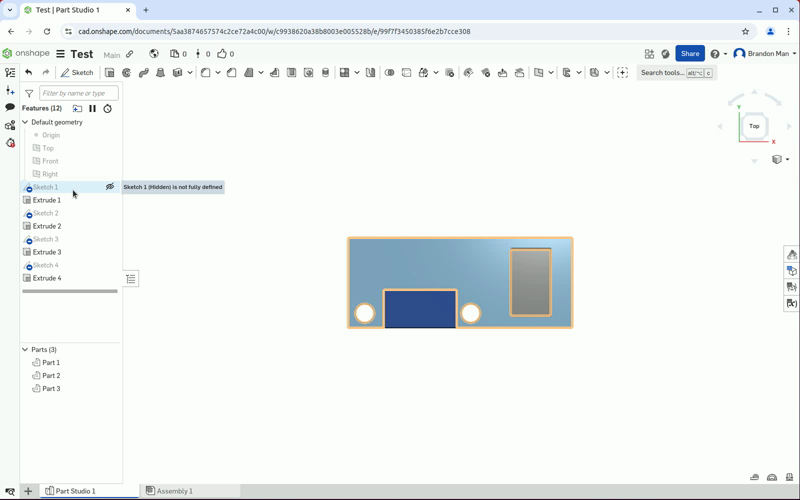
click(73, 189)
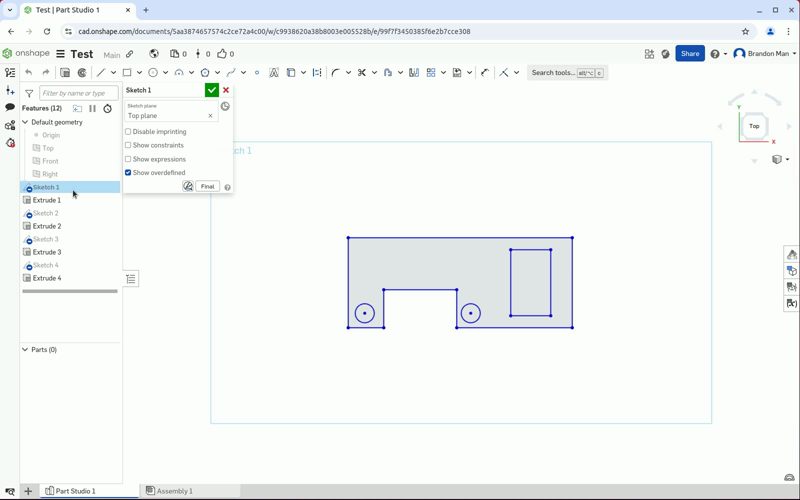
mouse_move(229, 92)
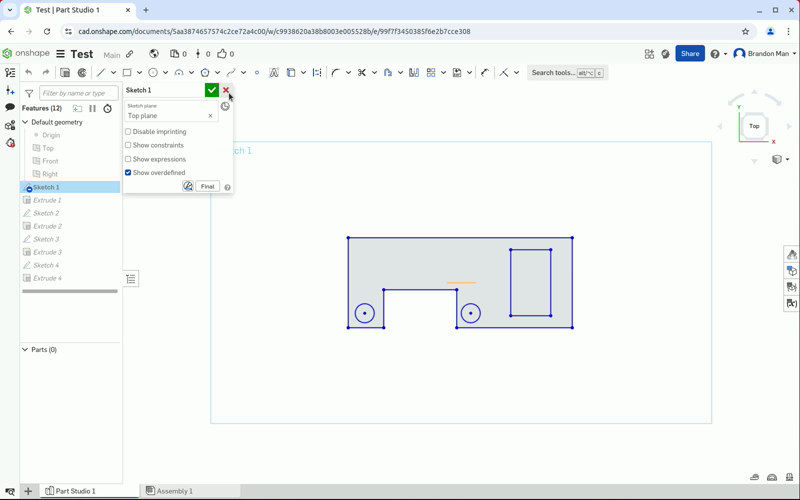
click(229, 92)
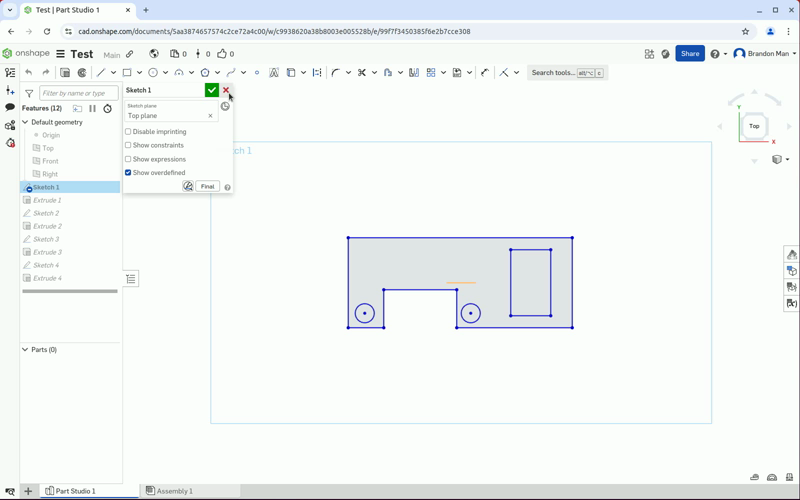
key(shift+s)
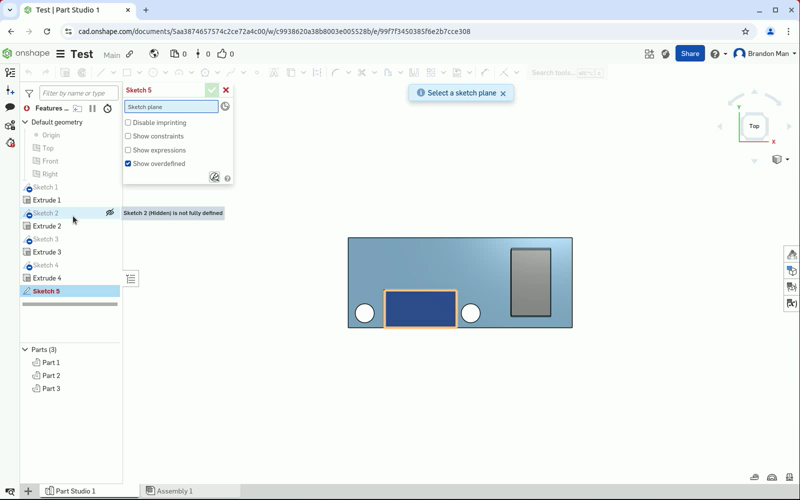
scroll(3)
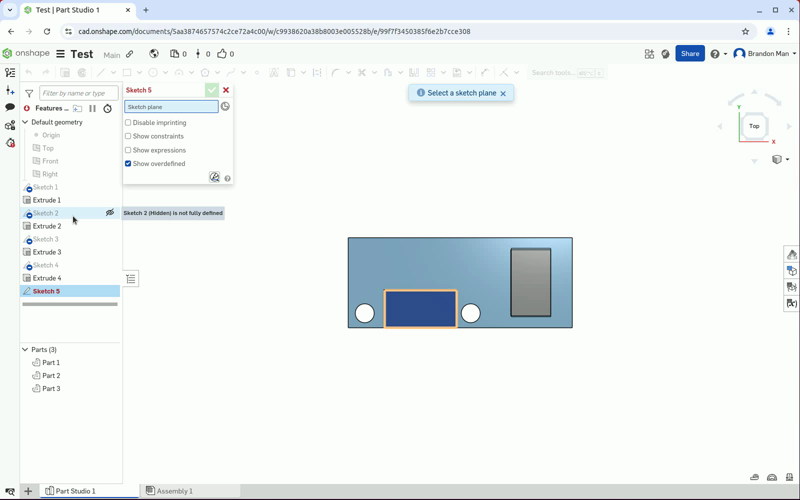
mouse_move(73, 150)
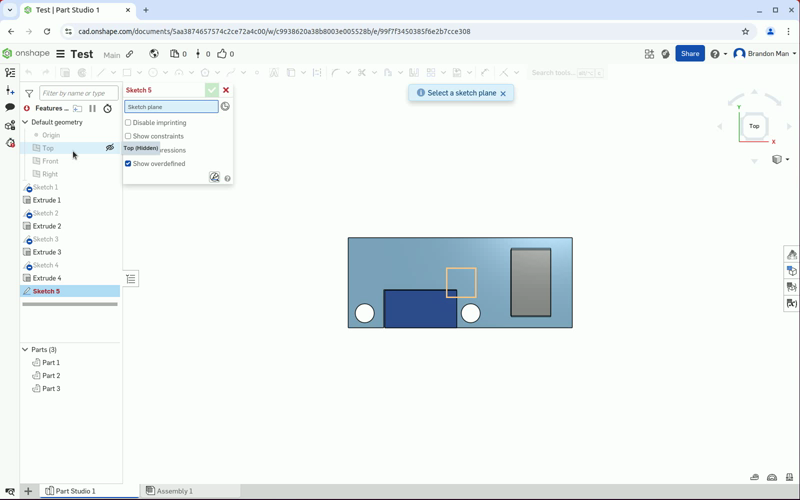
click(73, 150)
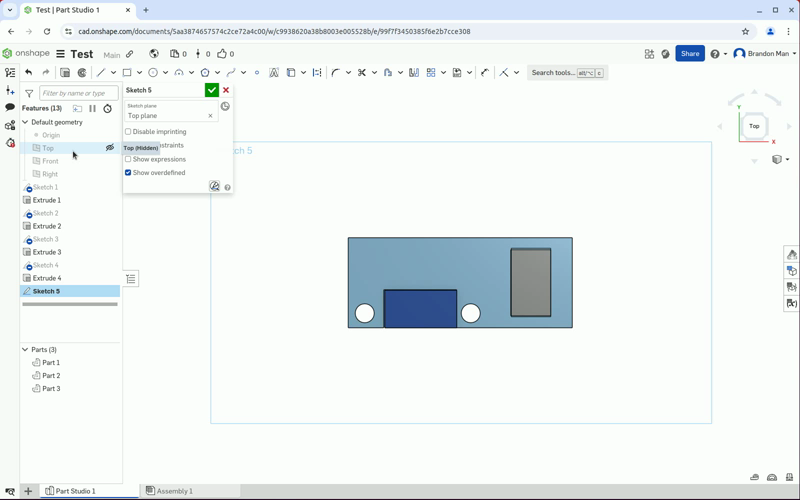
mouse_move(73, 352)
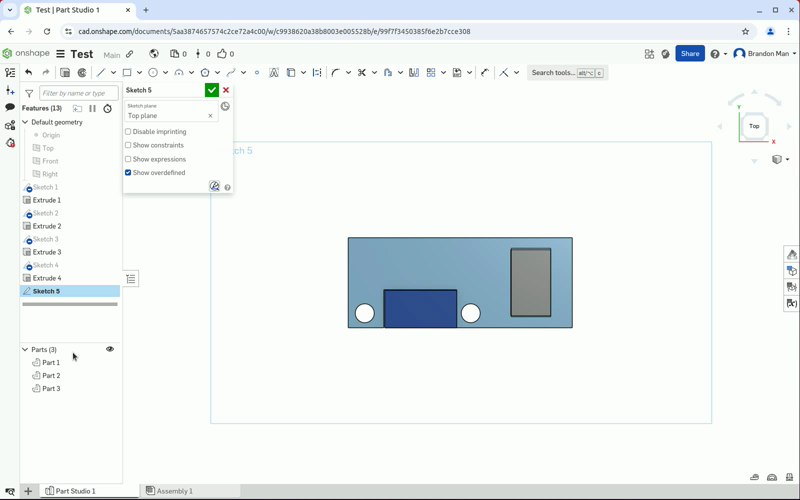
key(y)
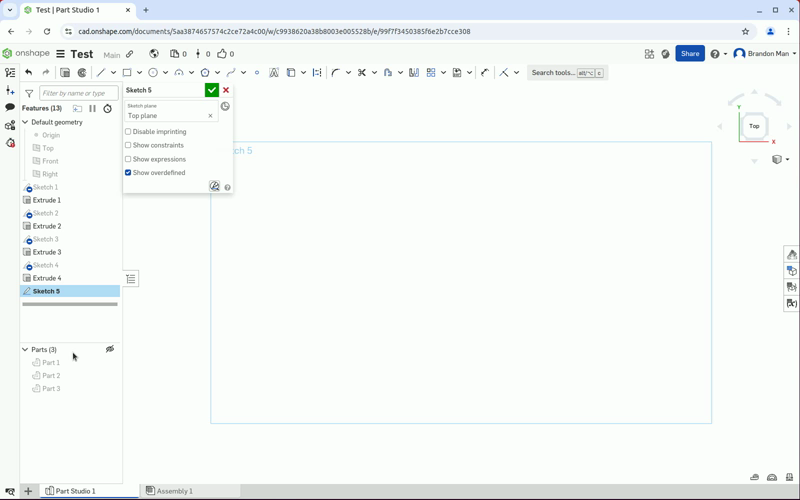
key(l)
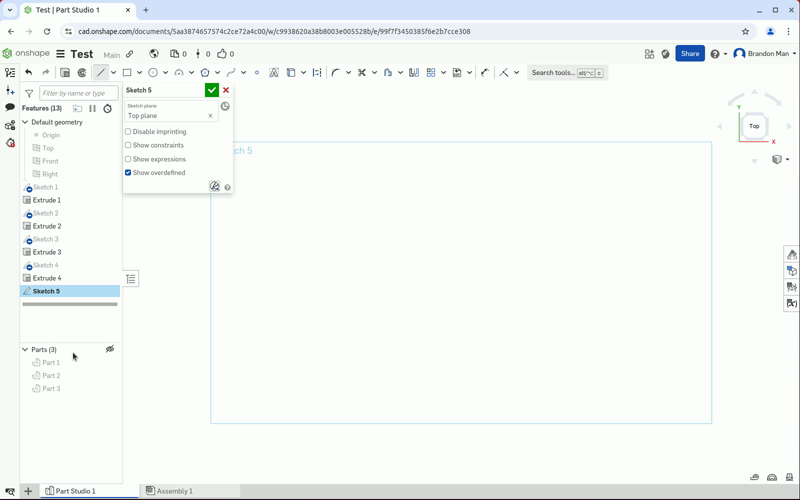
key_down(shift)
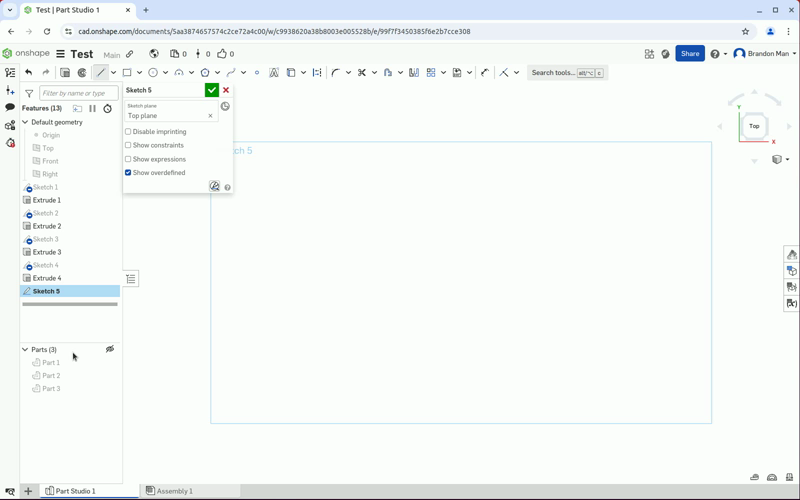
mouse_move(511, 316)
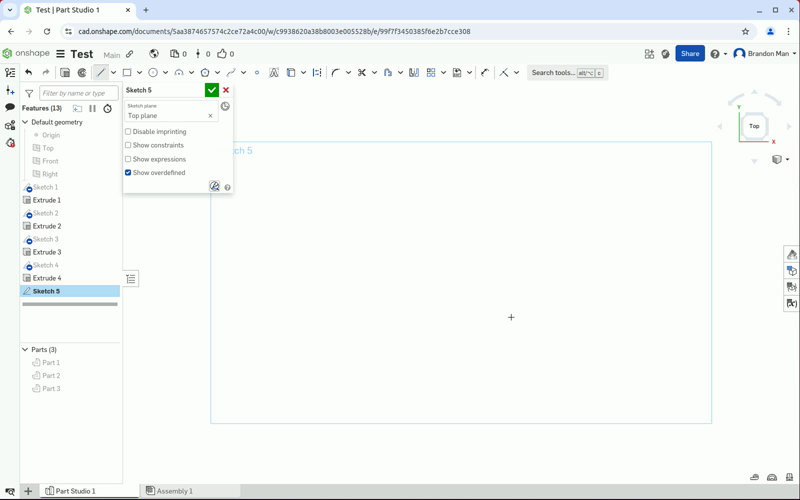
click(511, 316)
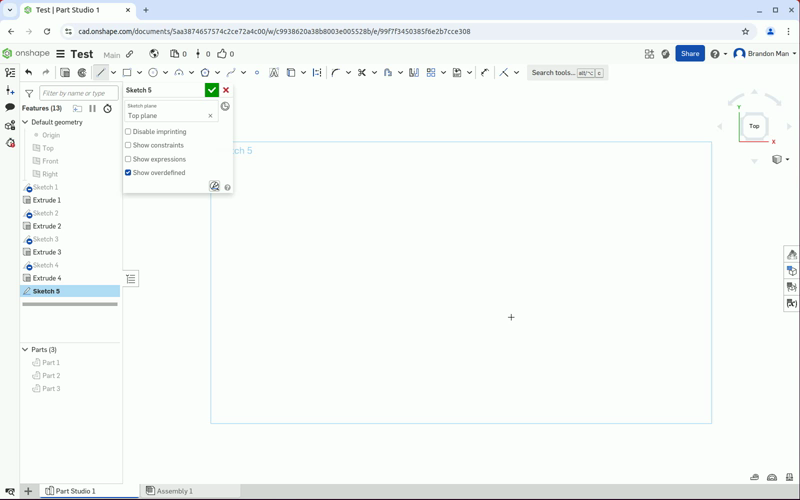
key_up(shift)
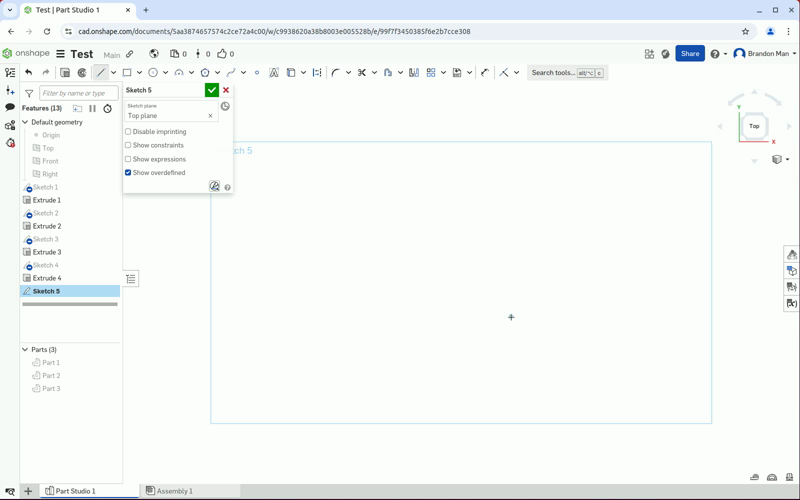
key_down(shift)
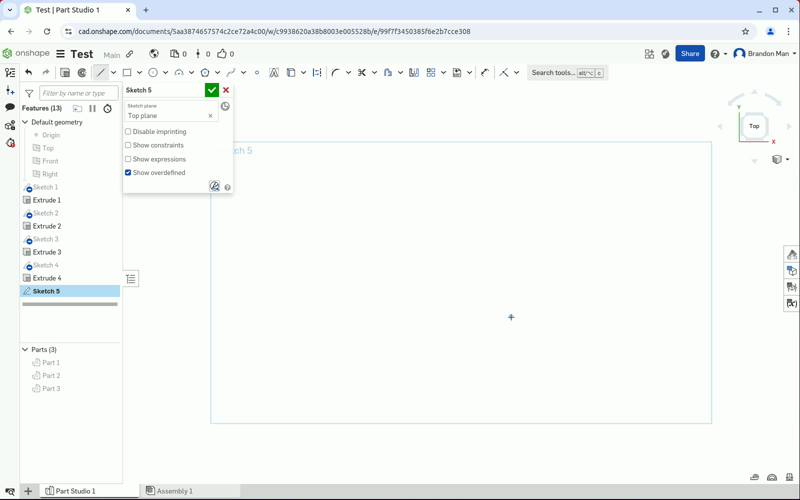
mouse_move(541, 316)
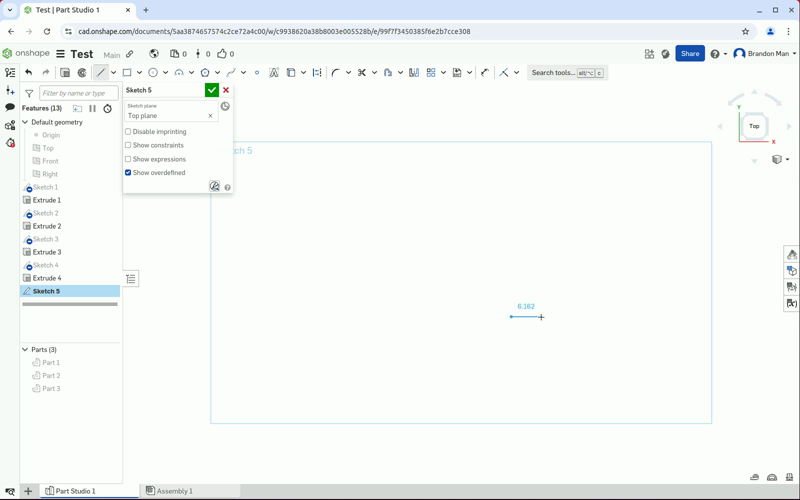
mouse_move(550, 316)
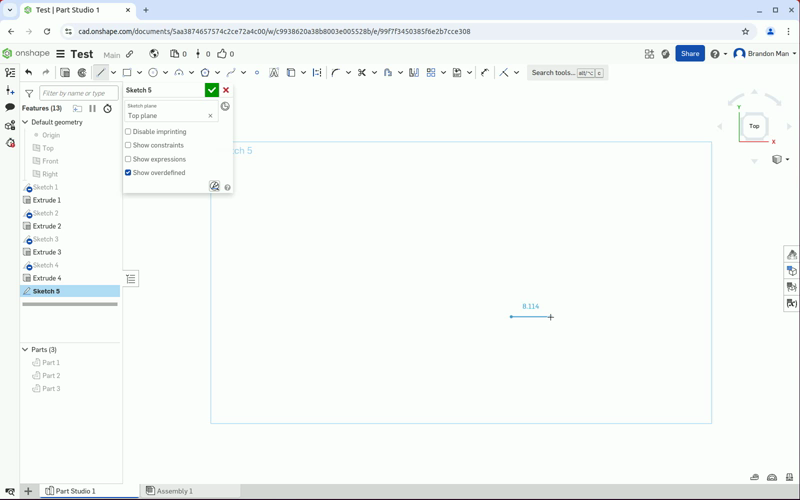
click(550, 316)
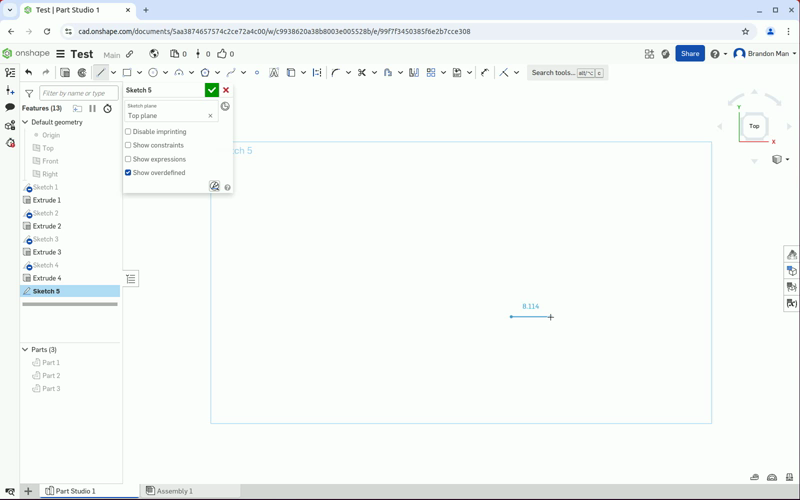
key_up(shift)
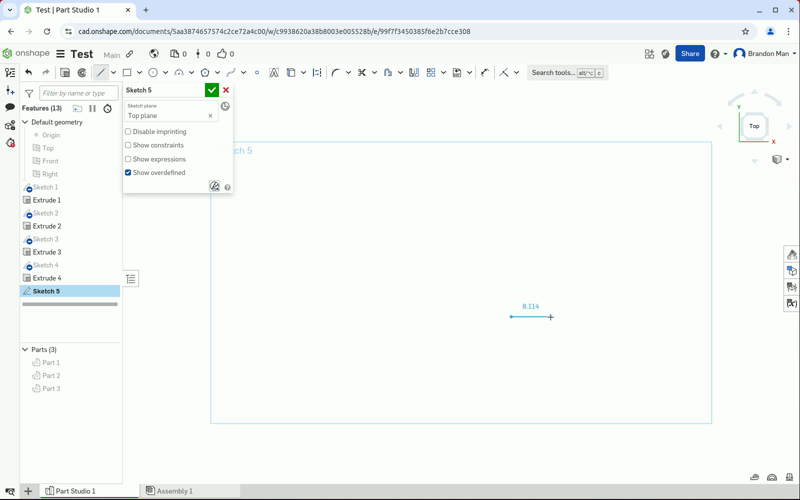
key_down(shift)
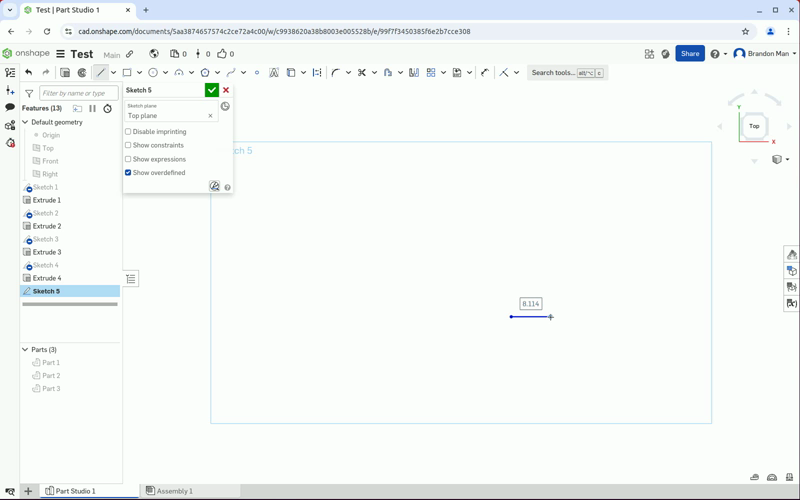
mouse_move(550, 248)
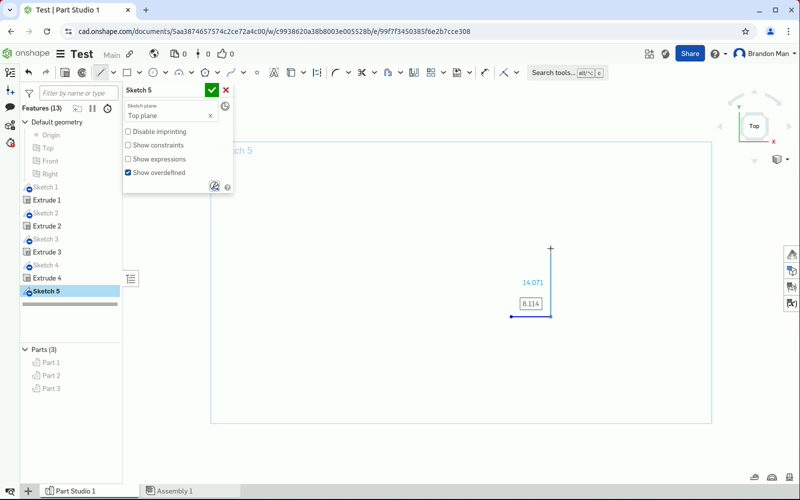
click(550, 248)
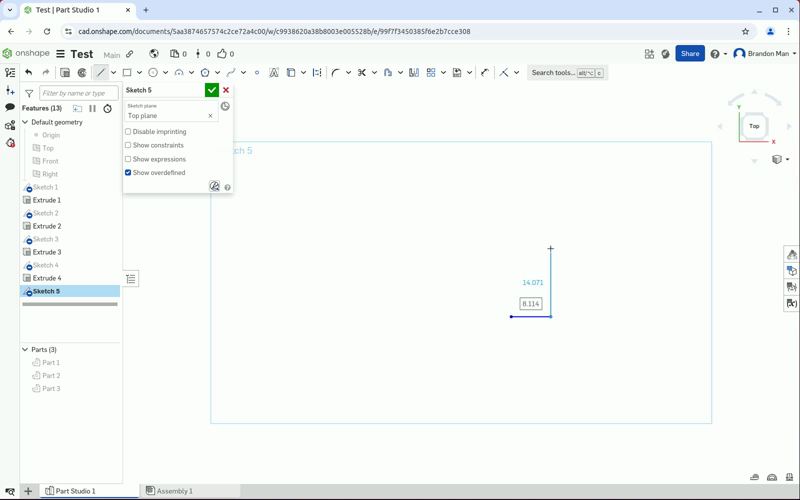
key_up(shift)
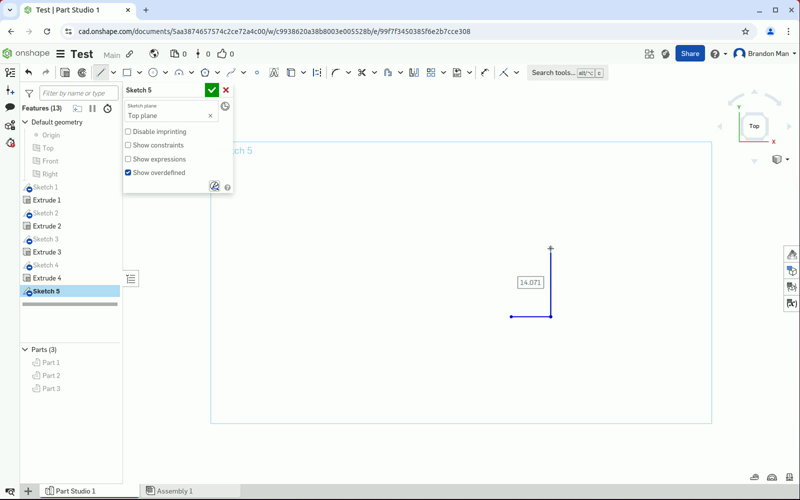
key_down(shift)
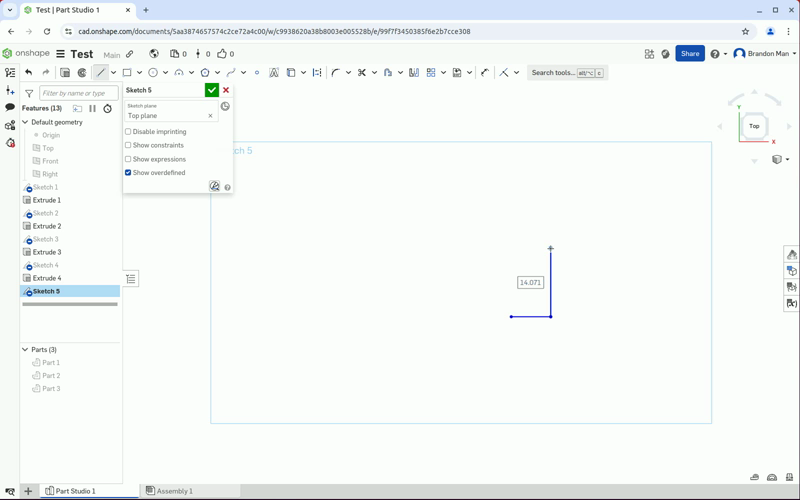
mouse_move(580, 248)
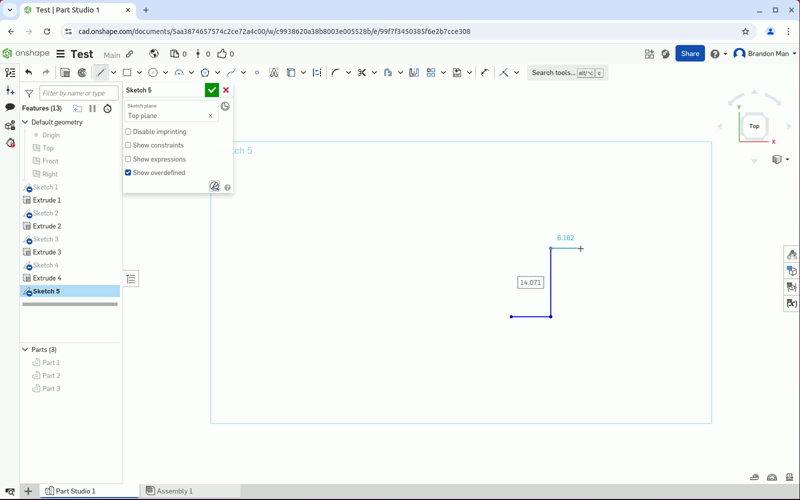
mouse_move(511, 248)
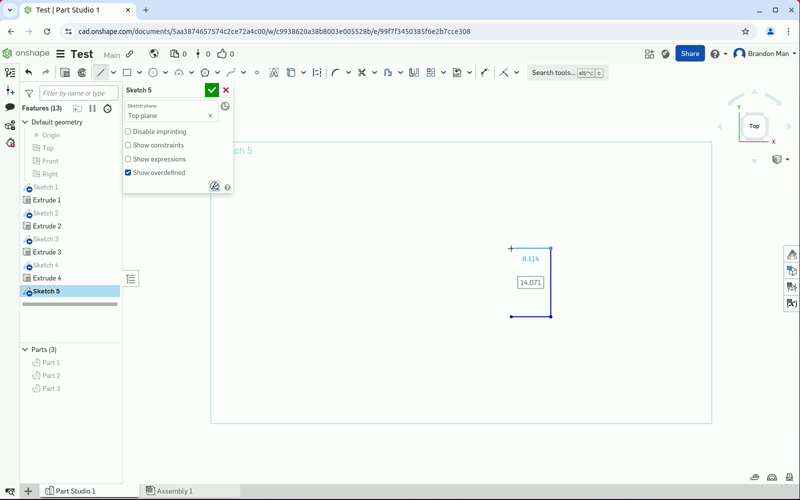
click(511, 248)
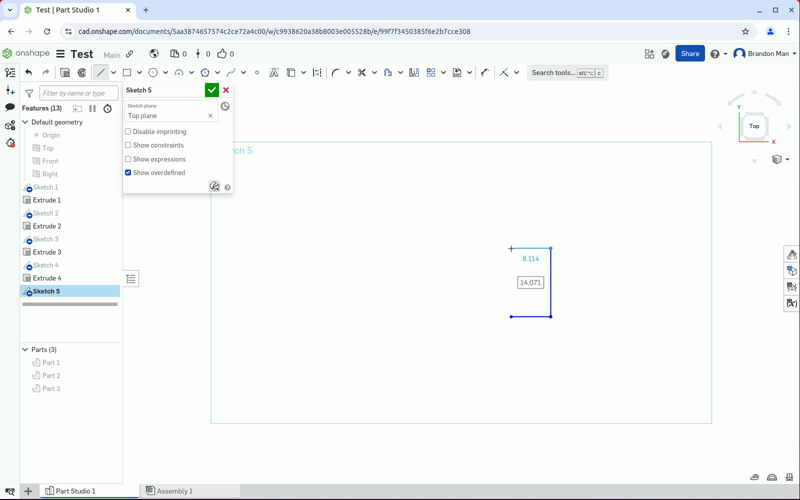
key_up(shift)
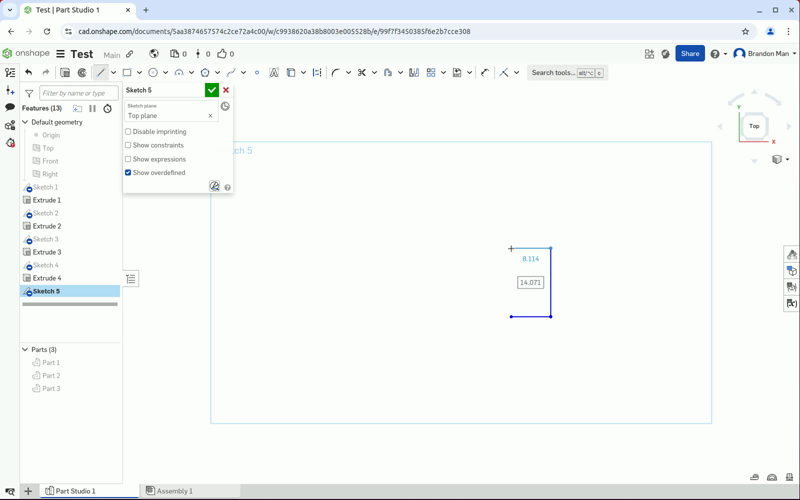
key_down(shift)
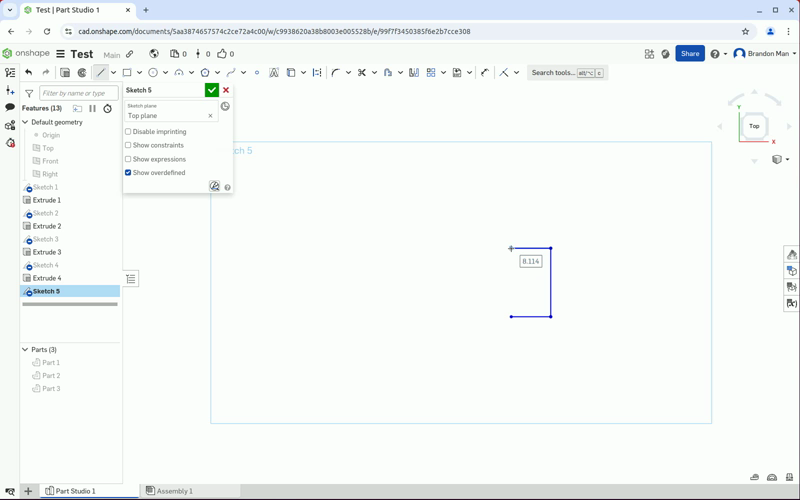
mouse_move(511, 316)
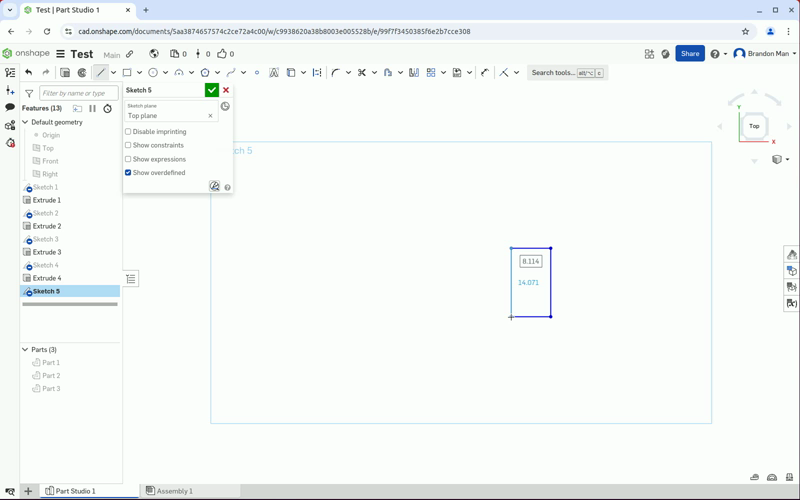
key_up(shift)
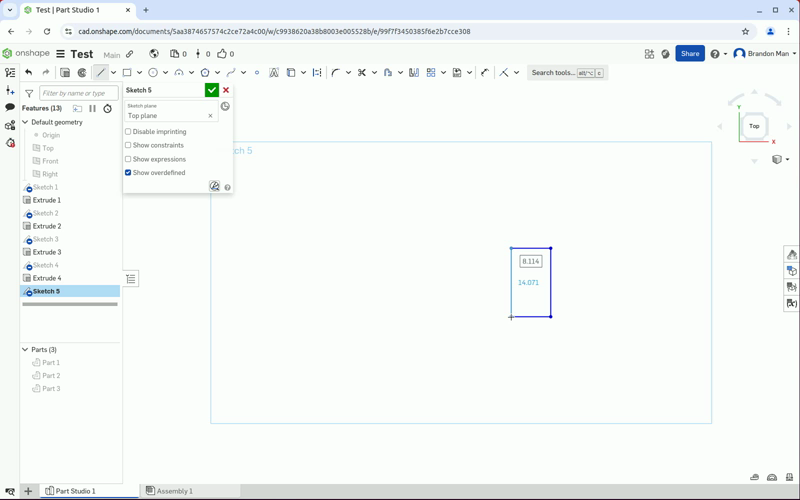
click(511, 316)
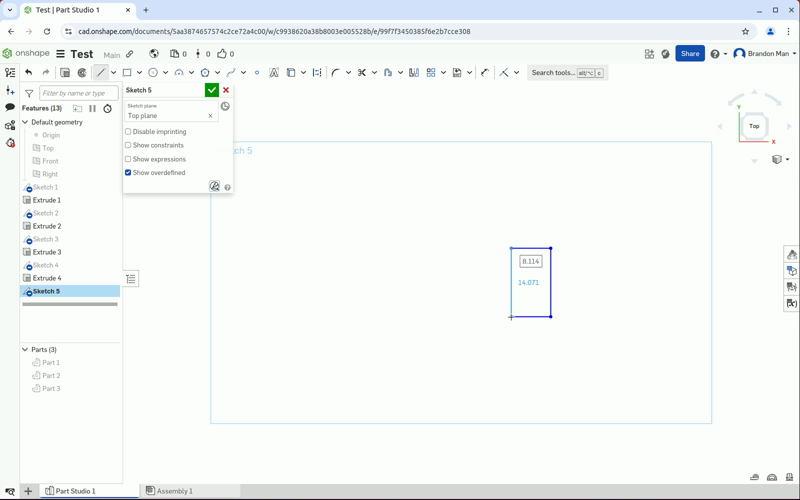
key(esc)
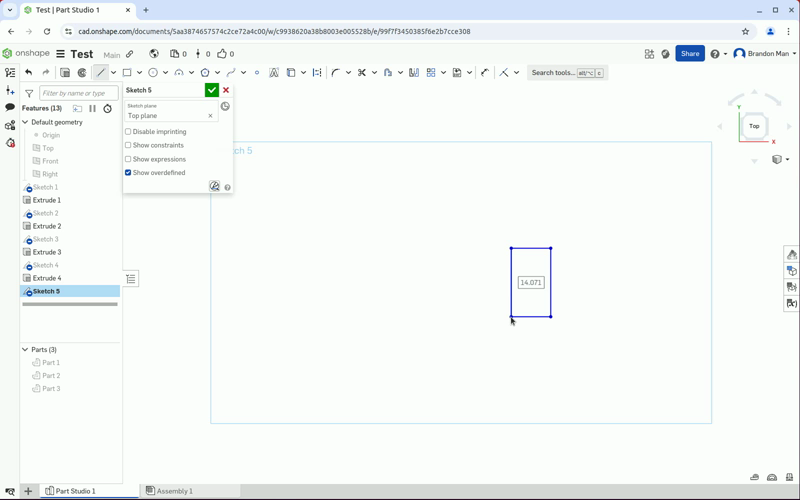
mouse_move(525, 276)
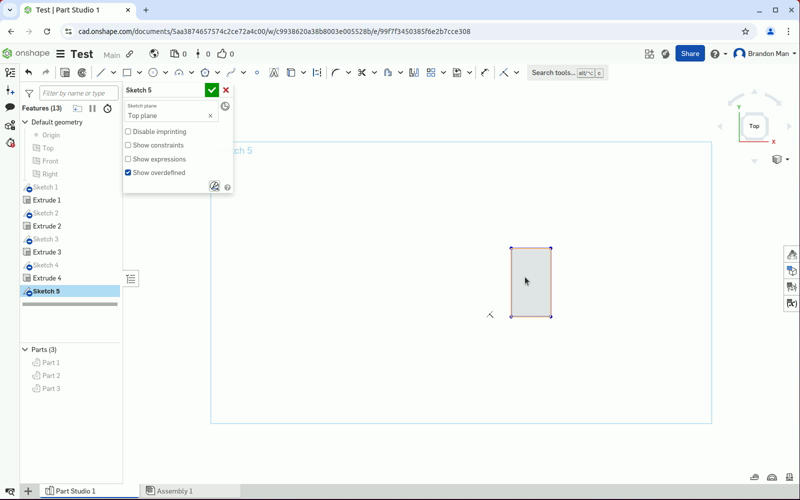
click(525, 276)
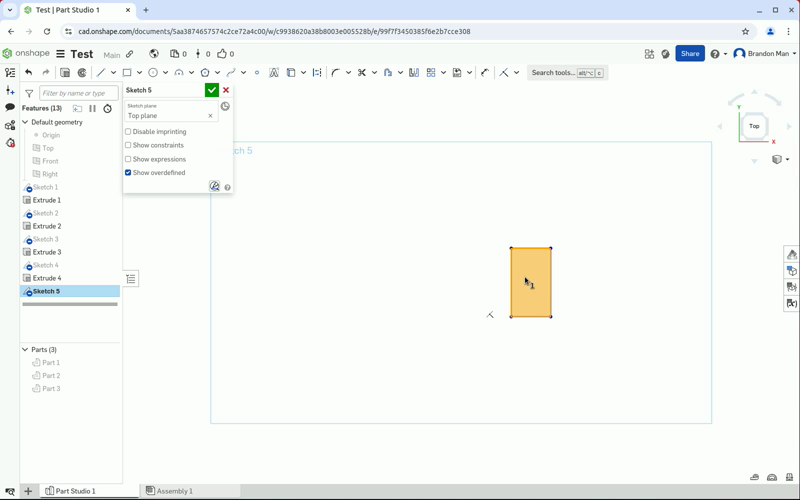
mouse_move(73, 352)
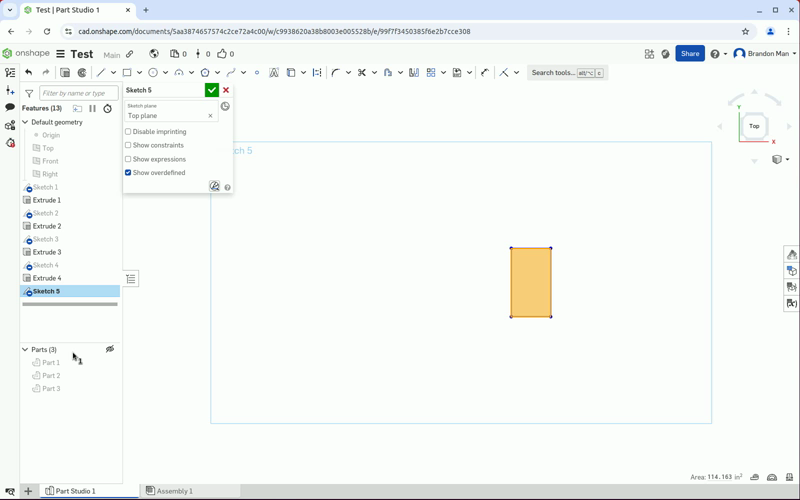
key(shift+y)
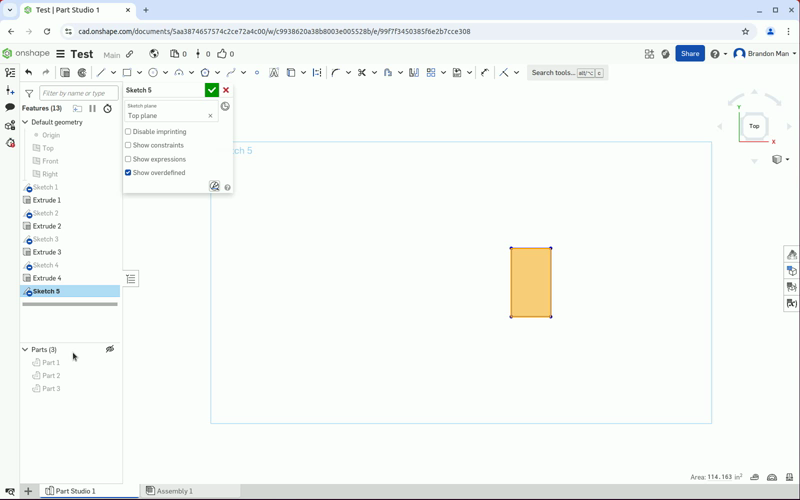
key(shift+e)
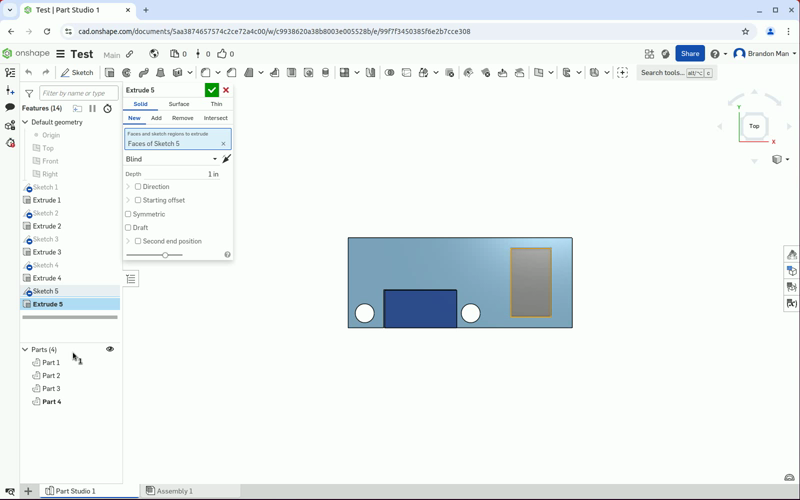
mouse_move(143, 106)
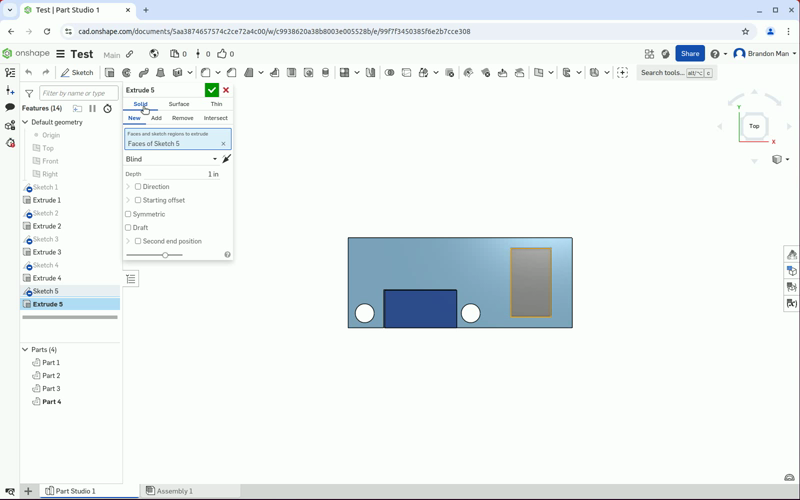
click(143, 106)
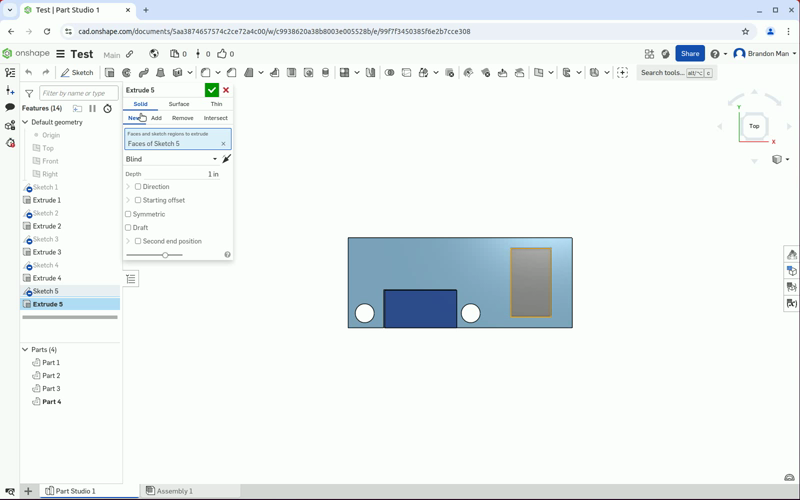
mouse_move(137, 120)
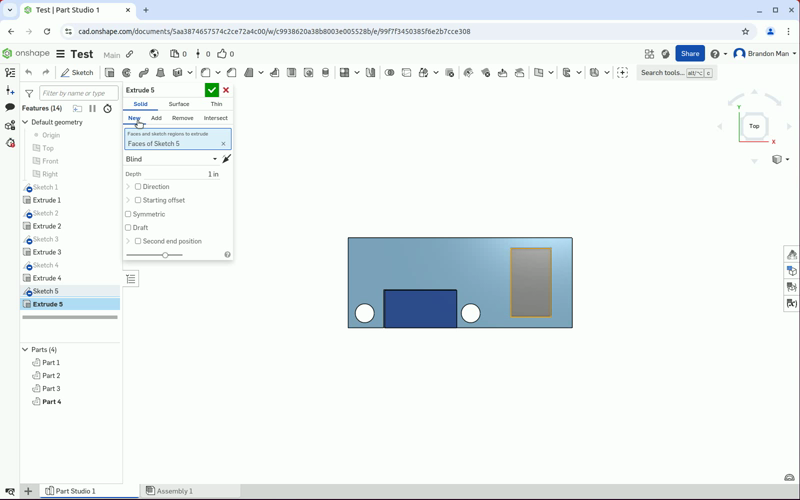
click(137, 120)
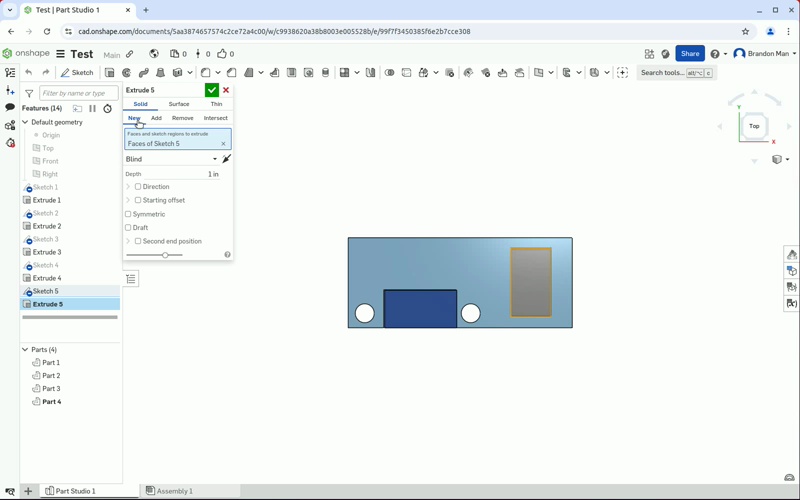
key(tab, 4)
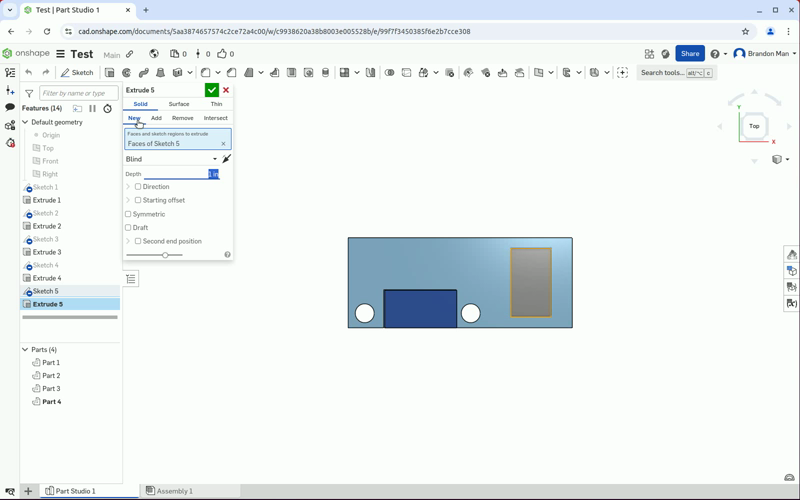
text(6.981)
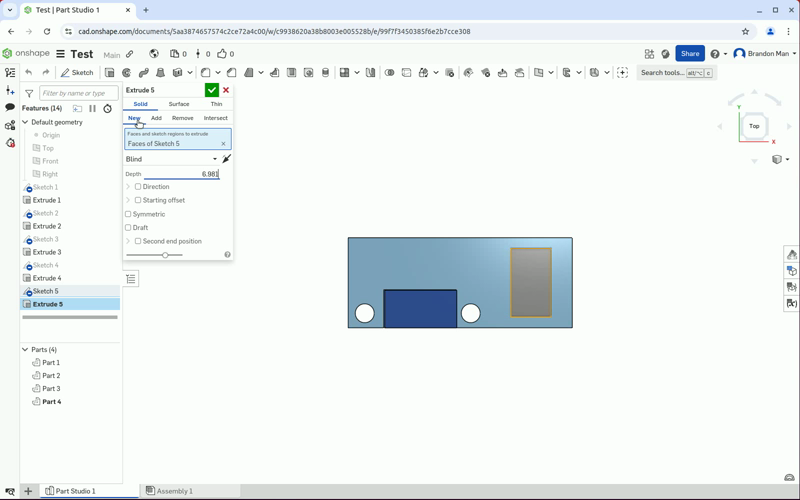
key(enter)
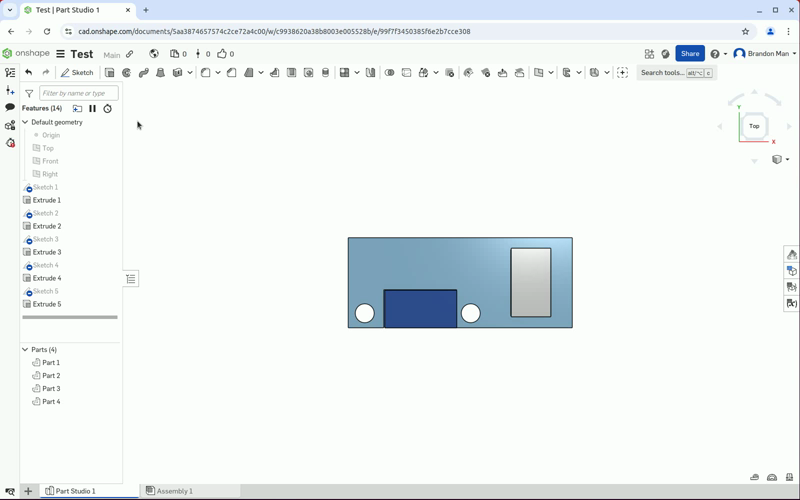
key(shift+h)
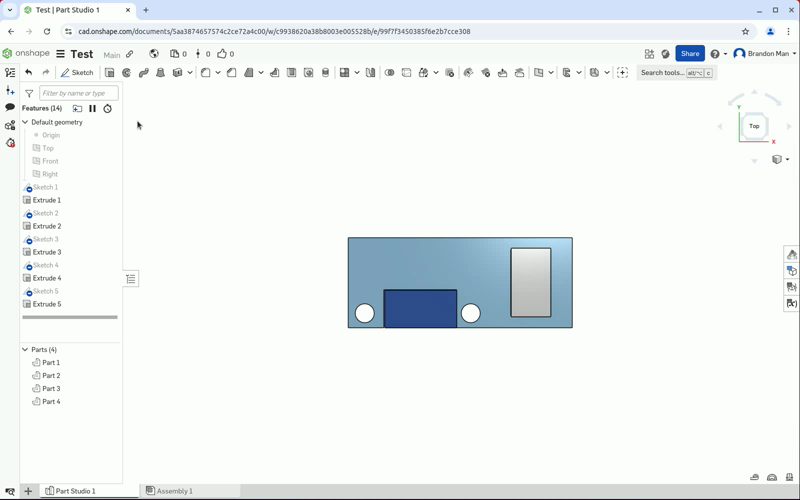
key(shift+h)
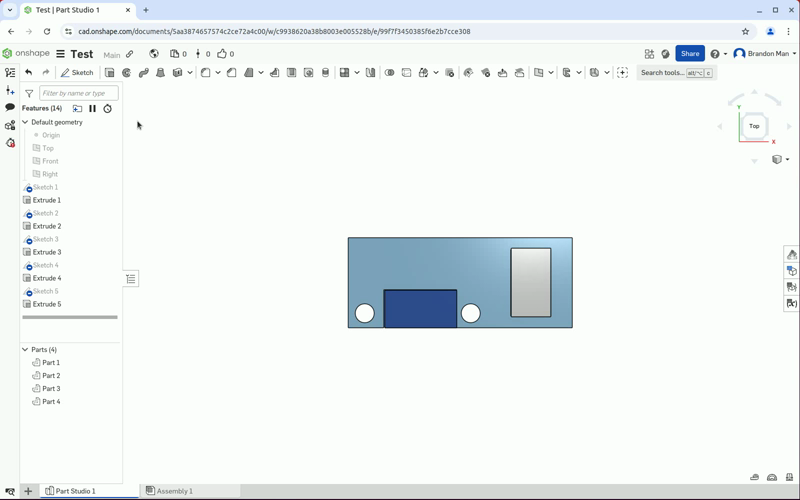
mouse_move(73, 189)
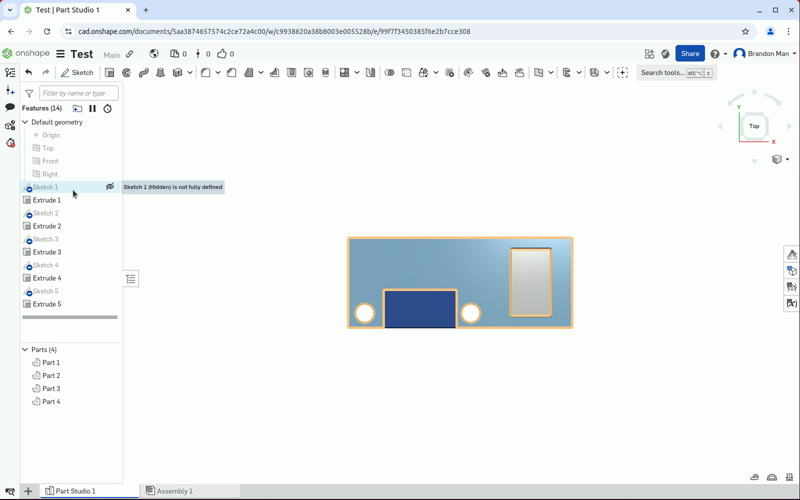
click(73, 189)
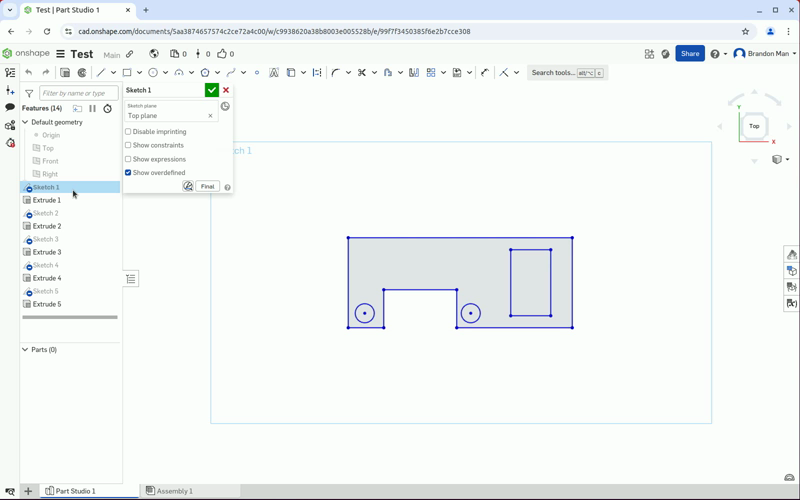
mouse_move(229, 92)
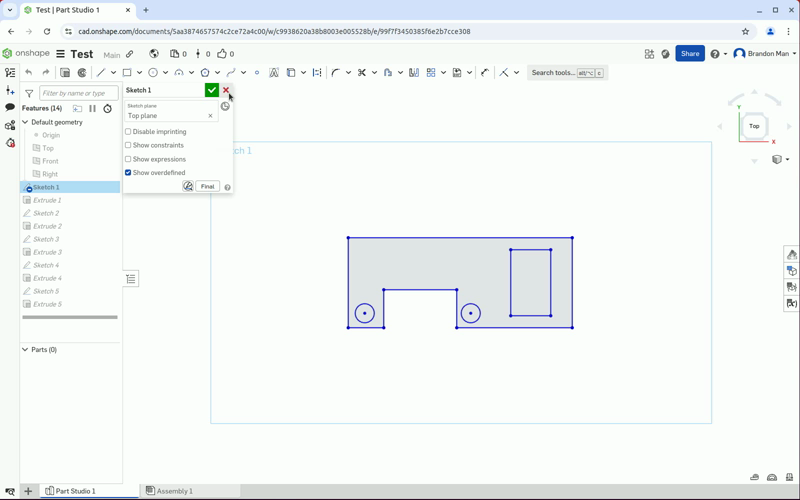
click(229, 92)
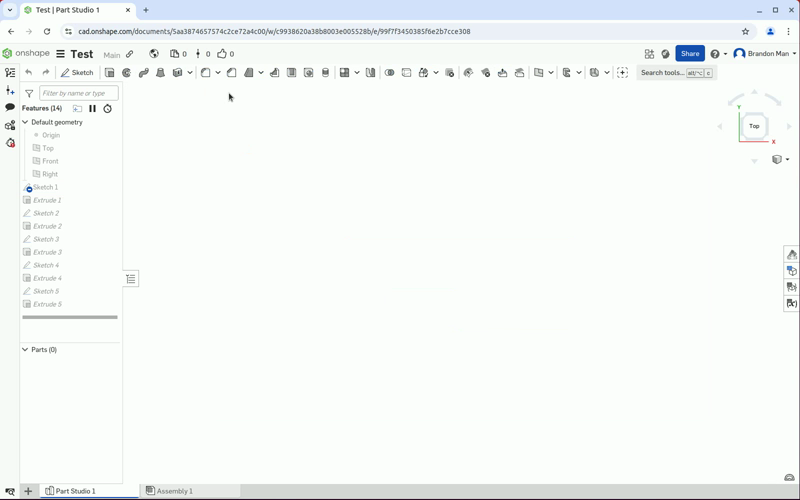
mouse_move(73, 352)
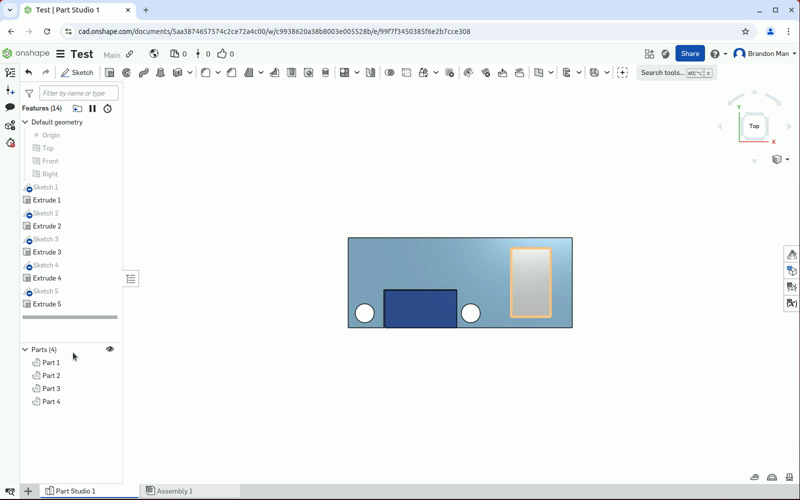
key(y)
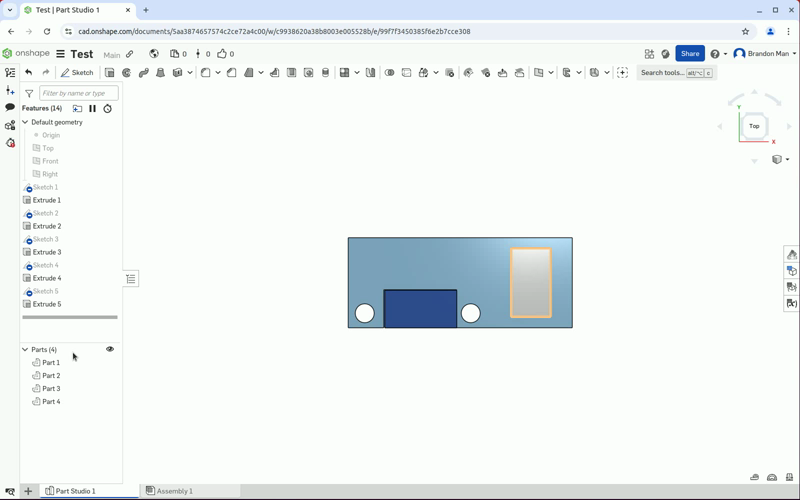
key(shift+p)
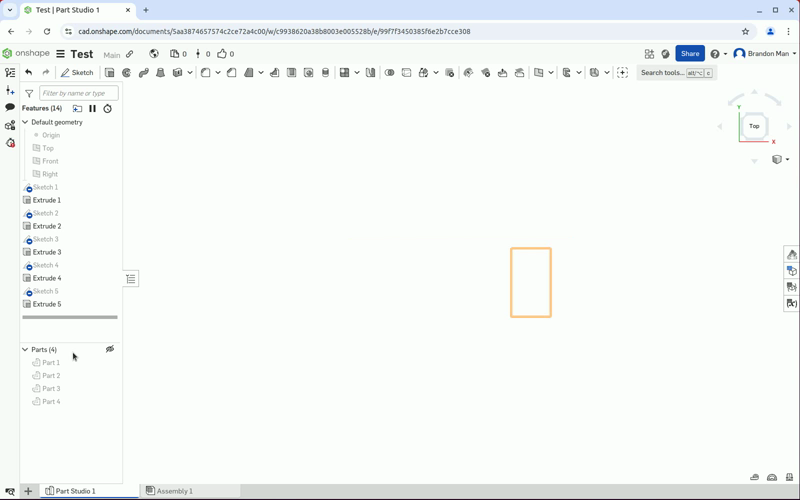
key(space)
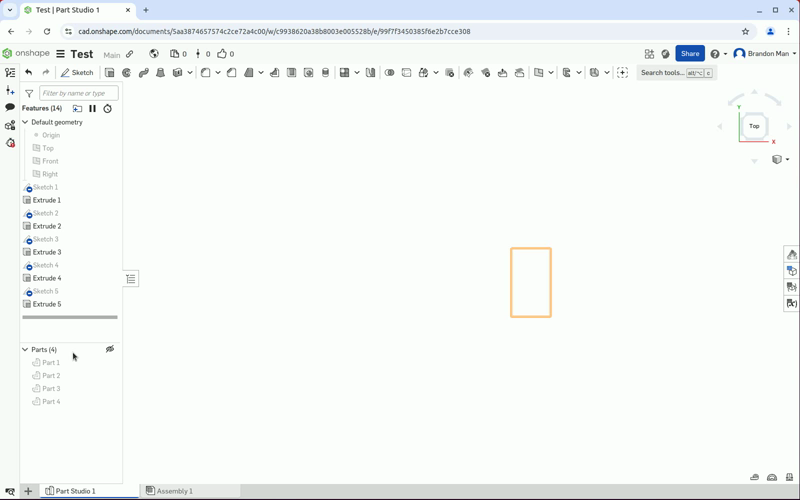
key_down(shift)
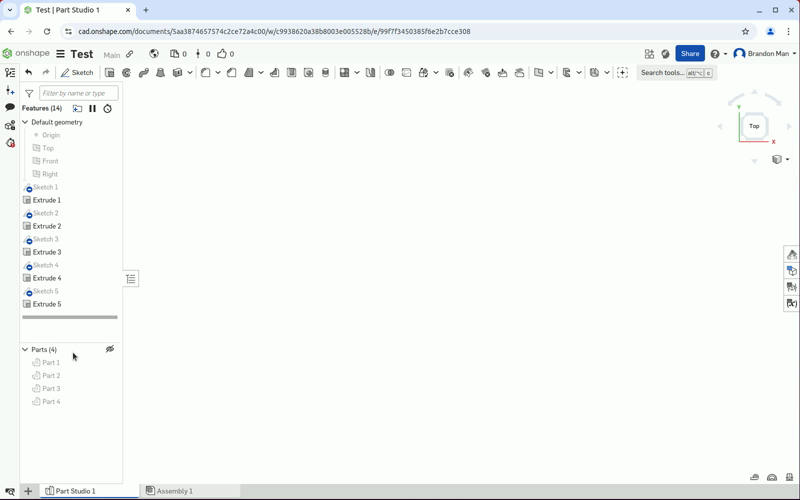
key(up)
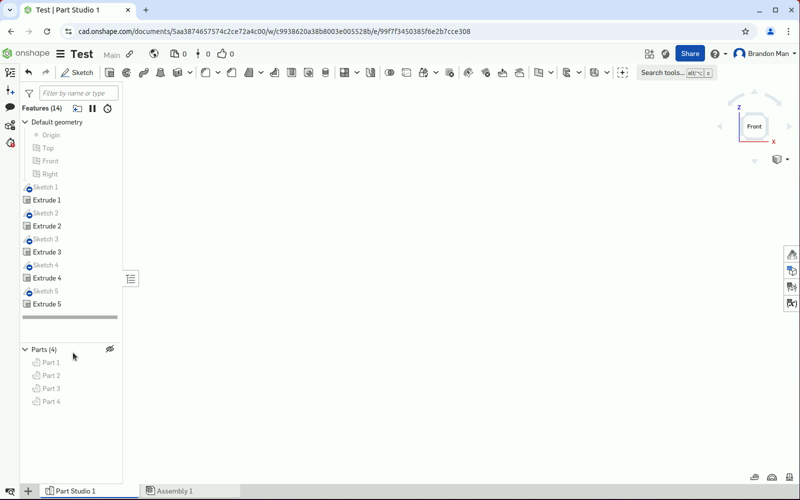
key_up(shift)
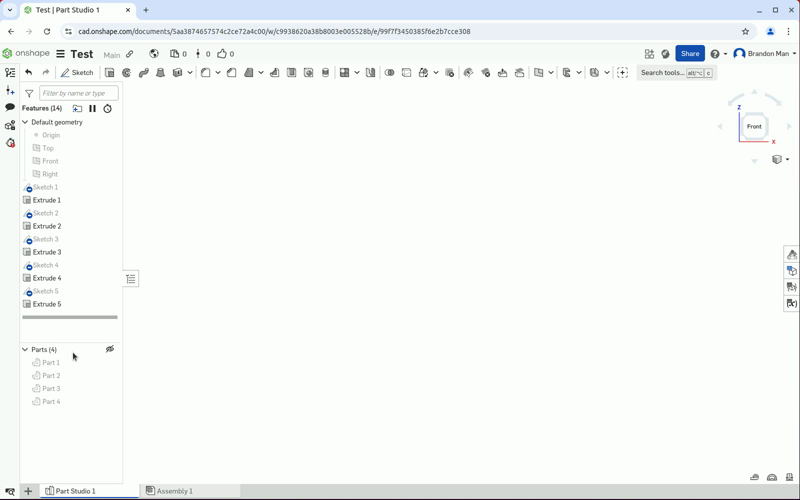
mouse_move(73, 352)
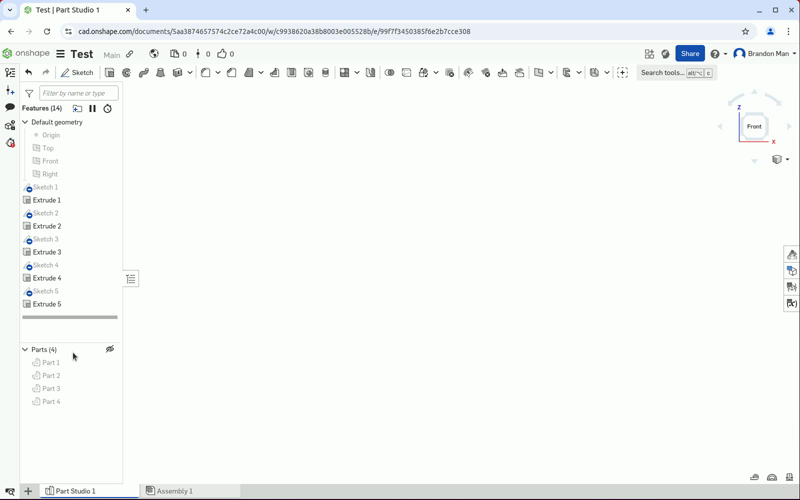
key(shift+y)
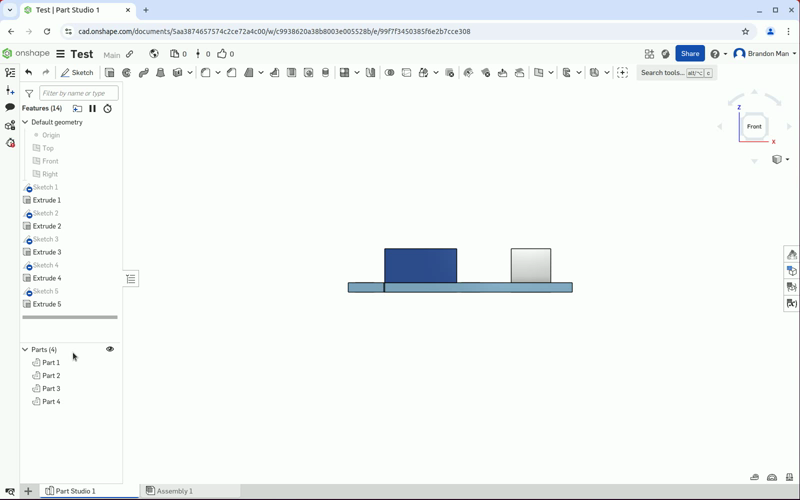
mouse_move(541, 75)
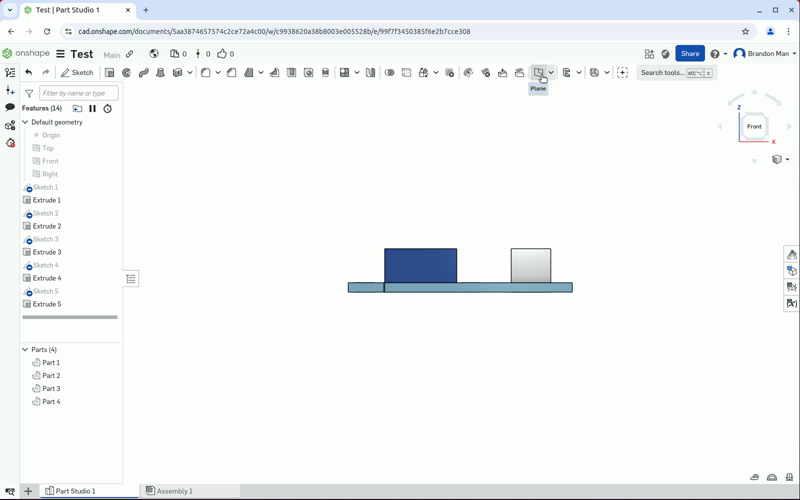
click(541, 75)
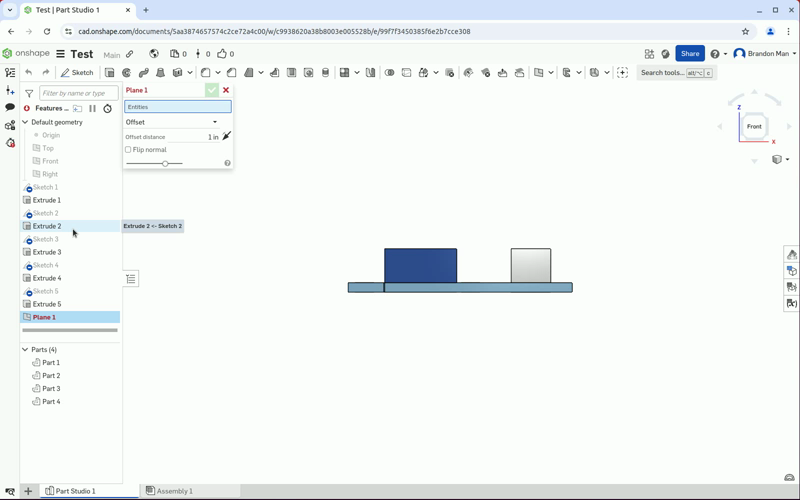
scroll(3)
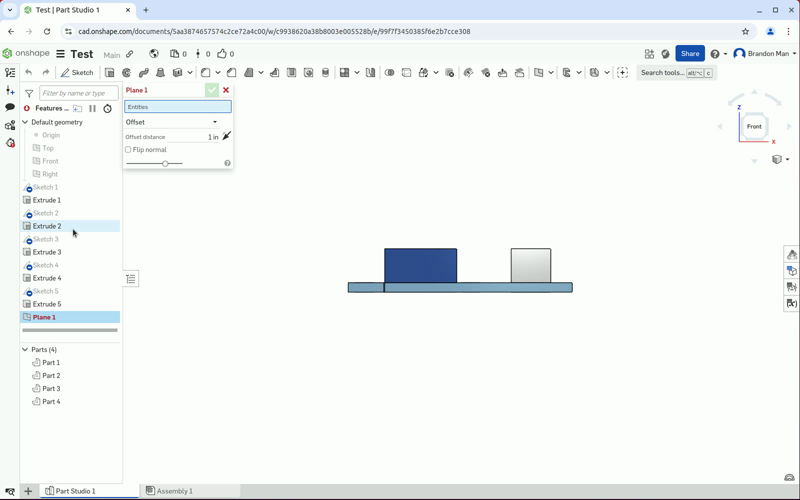
mouse_move(73, 163)
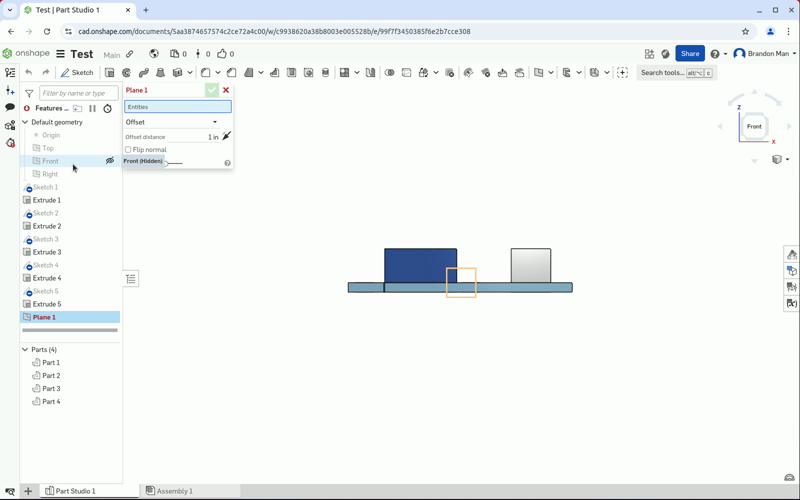
click(73, 163)
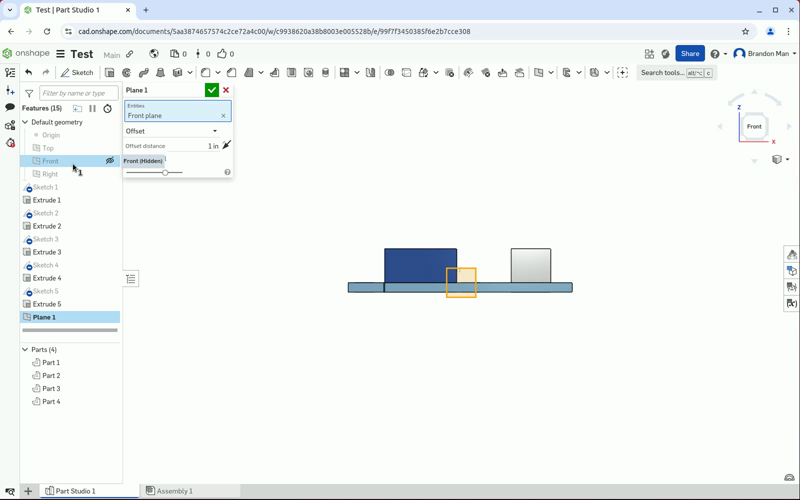
key(tab, 2)
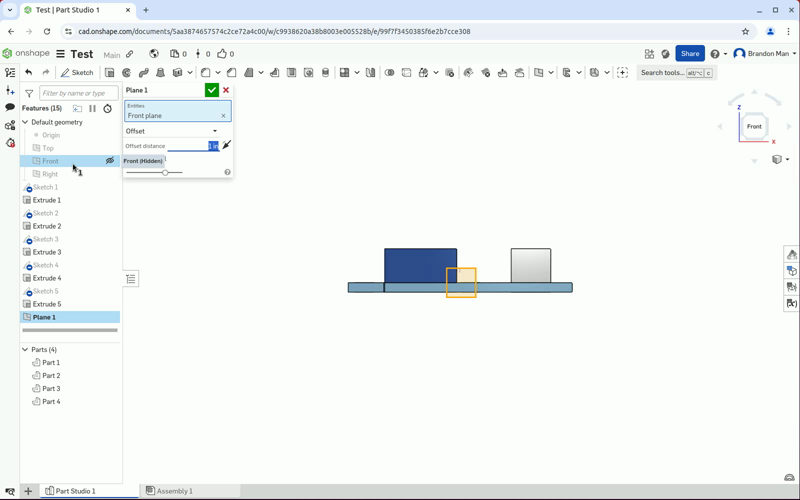
text(9.151)
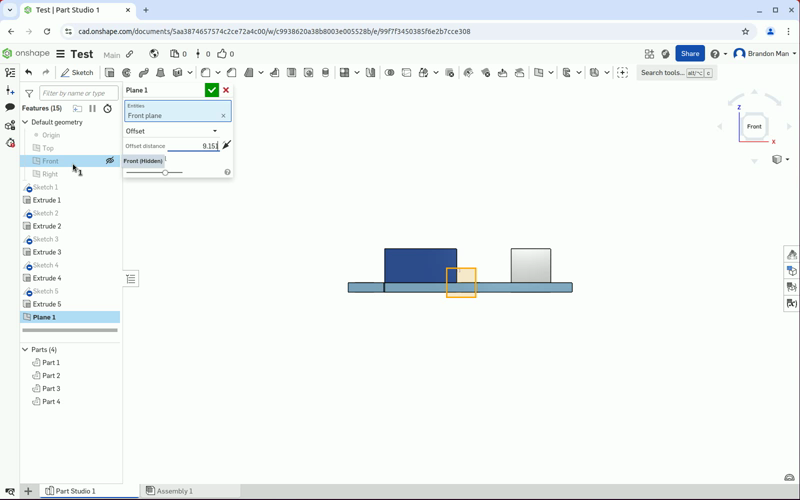
key(enter, 2)
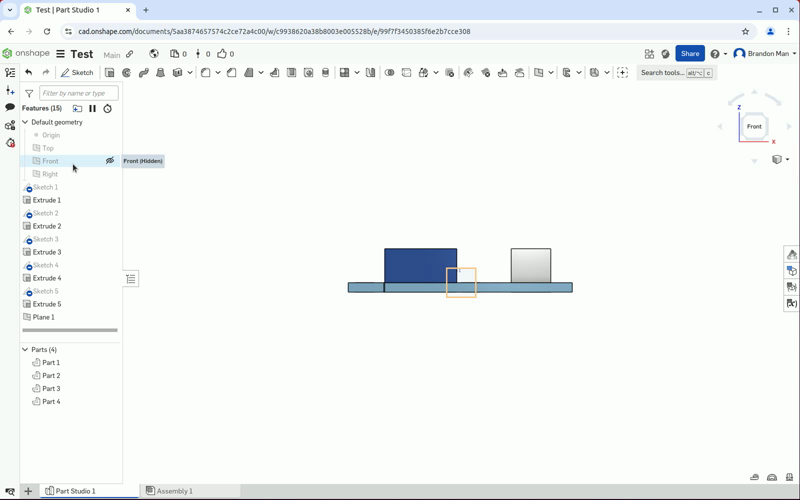
key(shift+s)
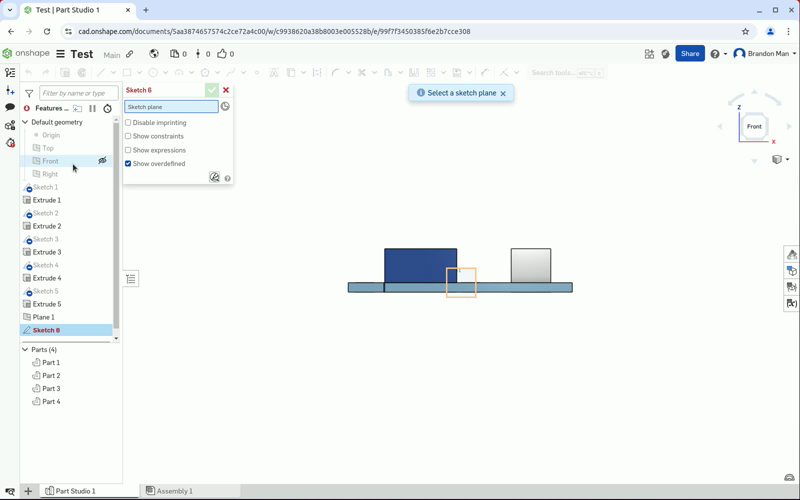
mouse_move(69, 319)
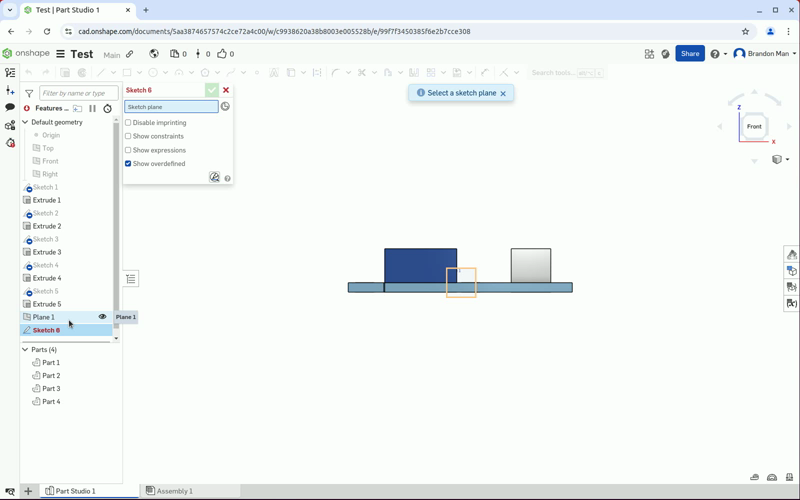
click(69, 319)
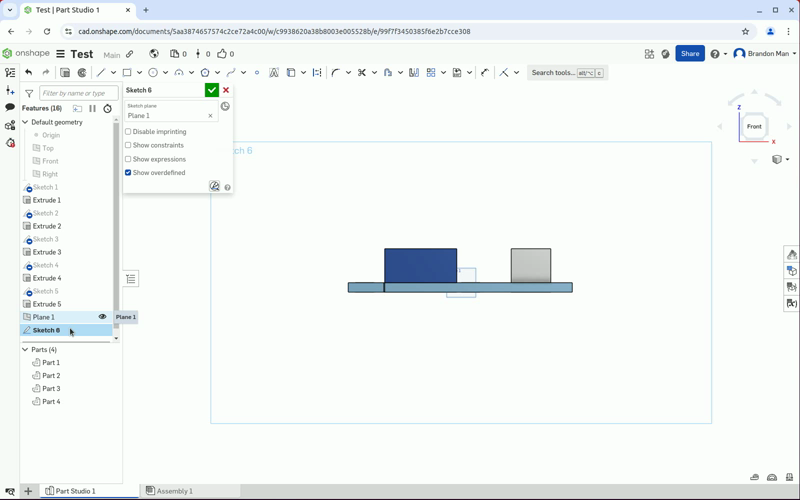
mouse_move(73, 352)
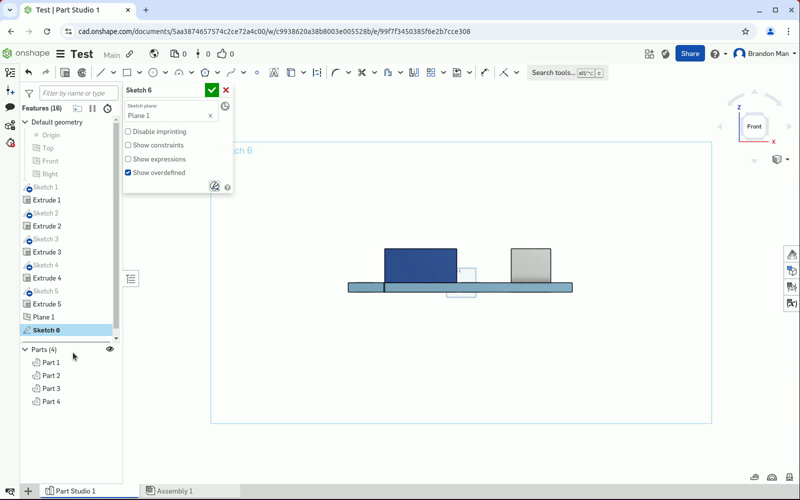
key(y)
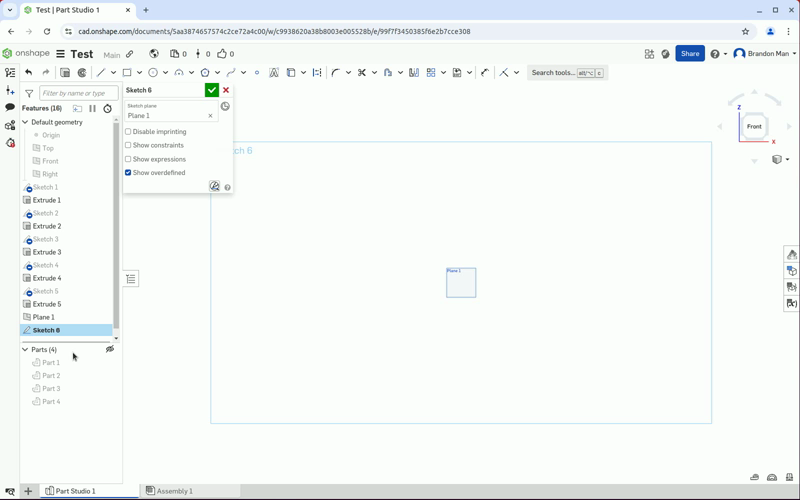
key(c)
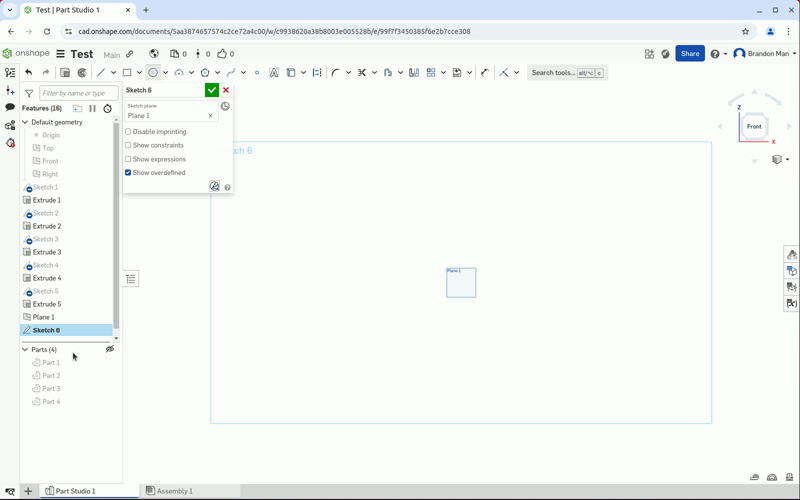
key_down(shift)
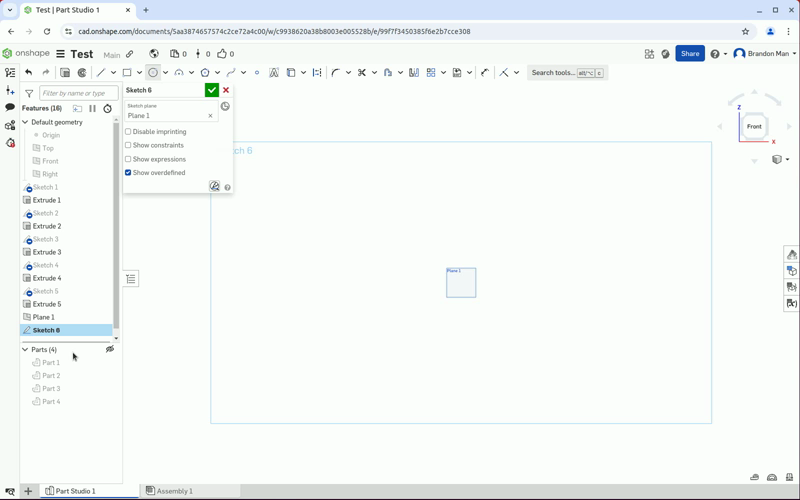
mouse_move(401, 266)
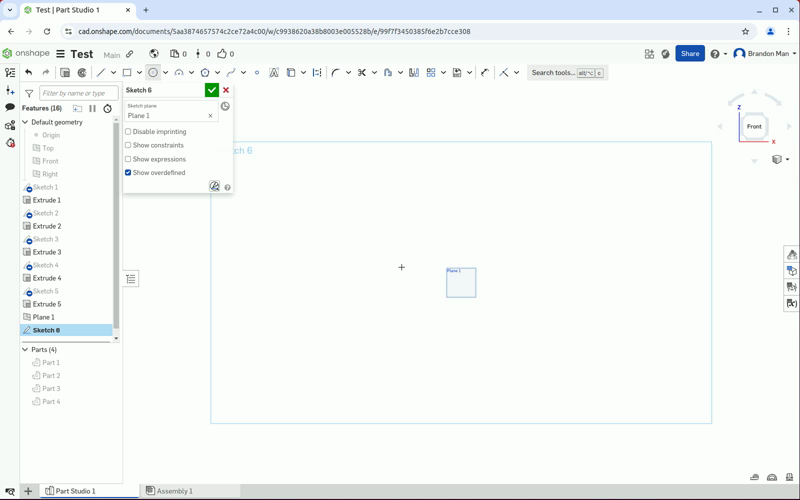
click(401, 266)
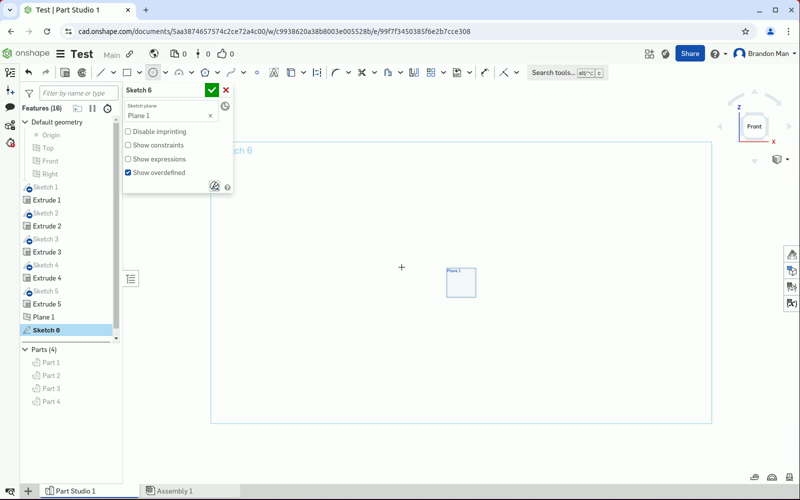
key_up(shift)
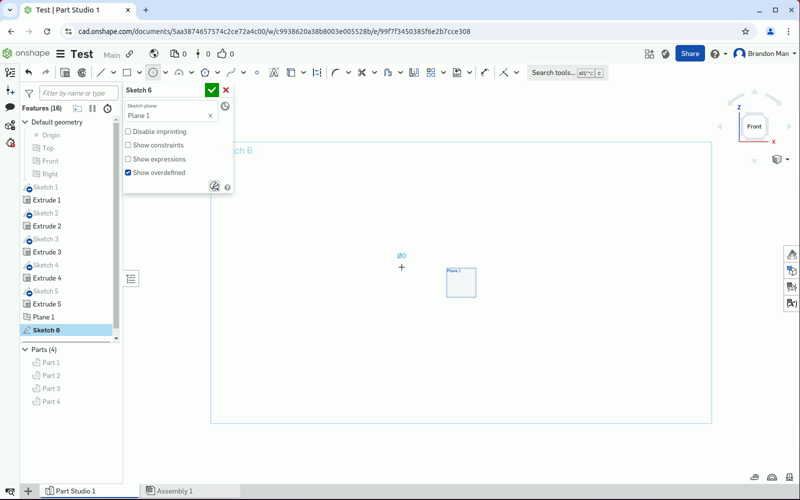
mouse_move(410, 266)
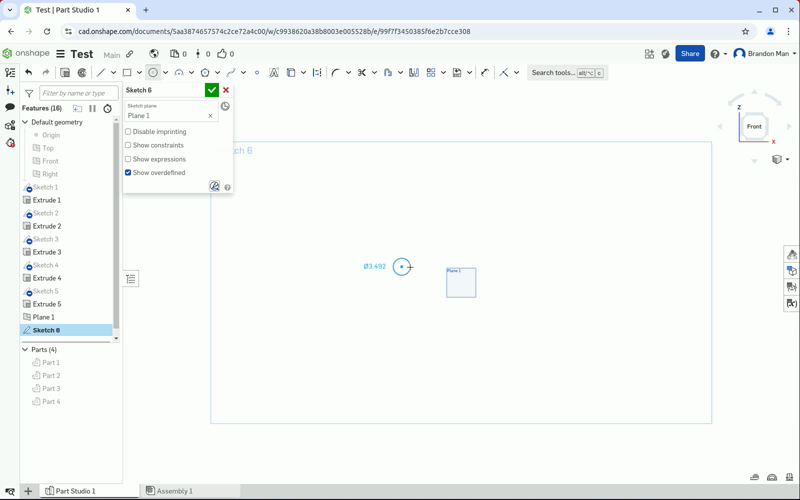
click(410, 266)
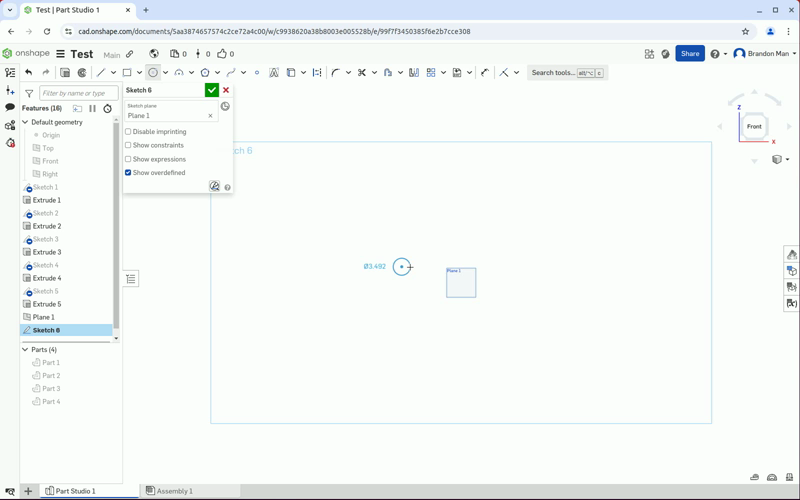
key(esc)
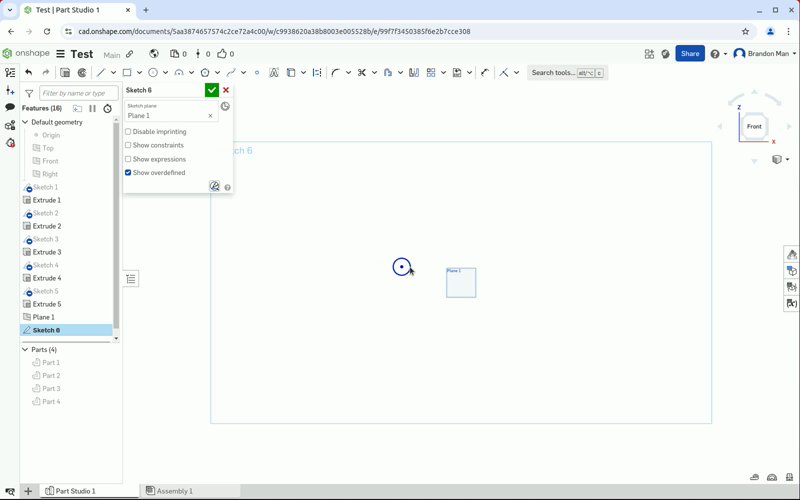
mouse_move(407, 265)
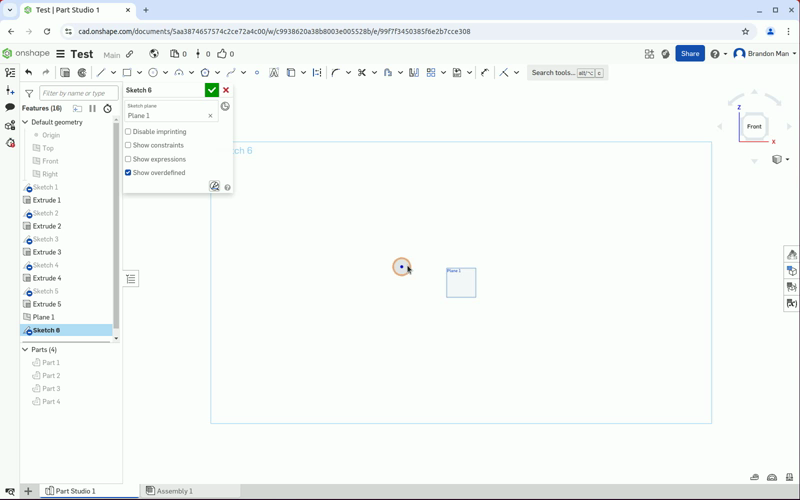
scroll(6)
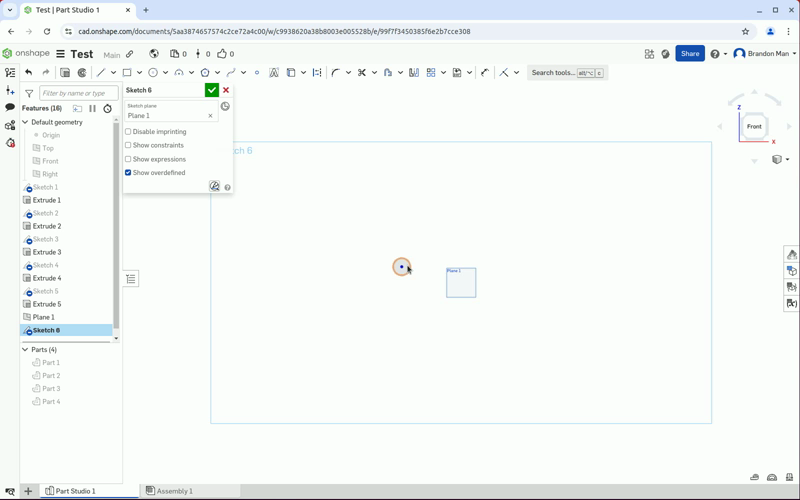
scroll(6)
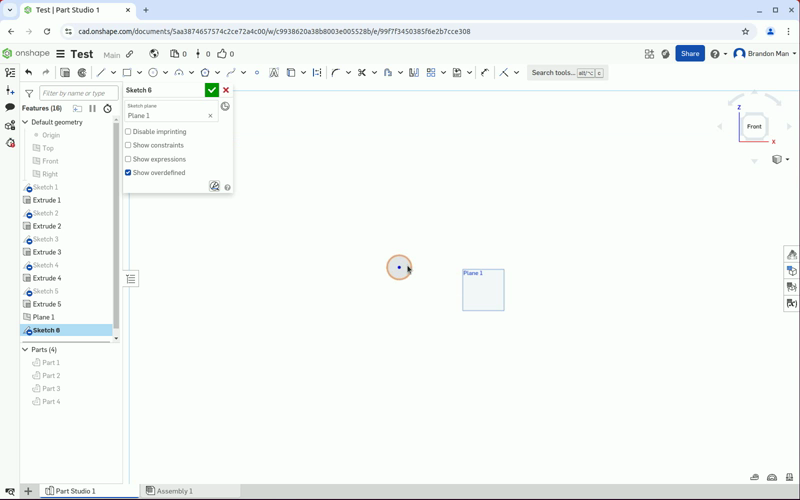
scroll(6)
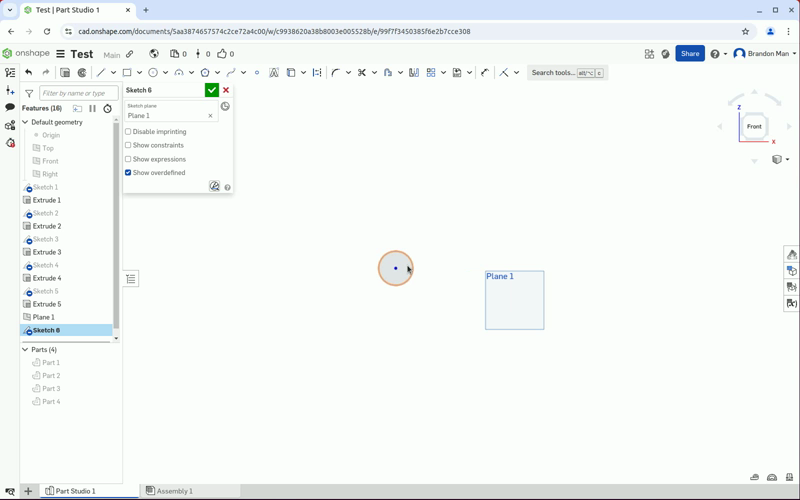
scroll(6)
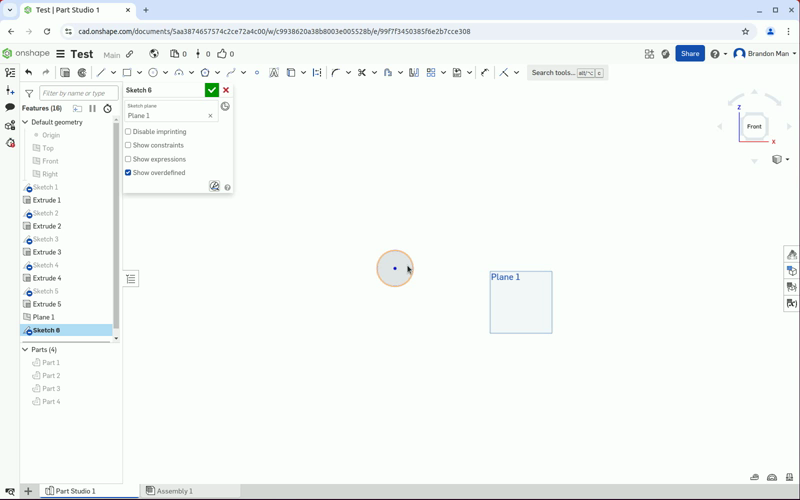
scroll(6)
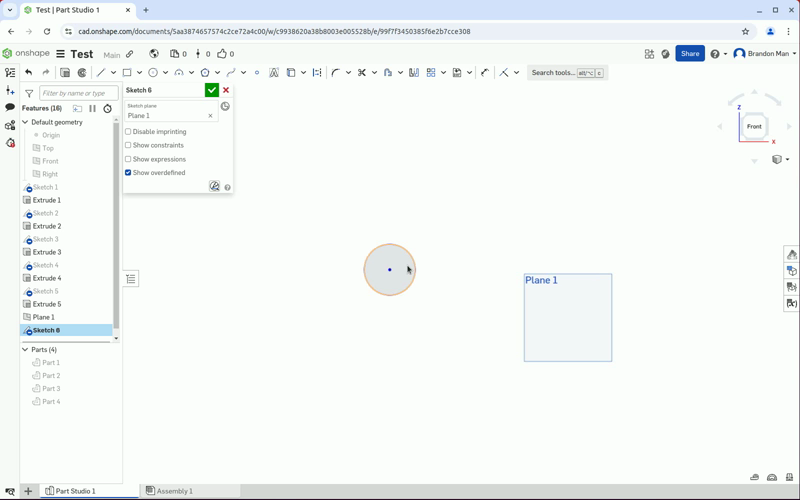
scroll(6)
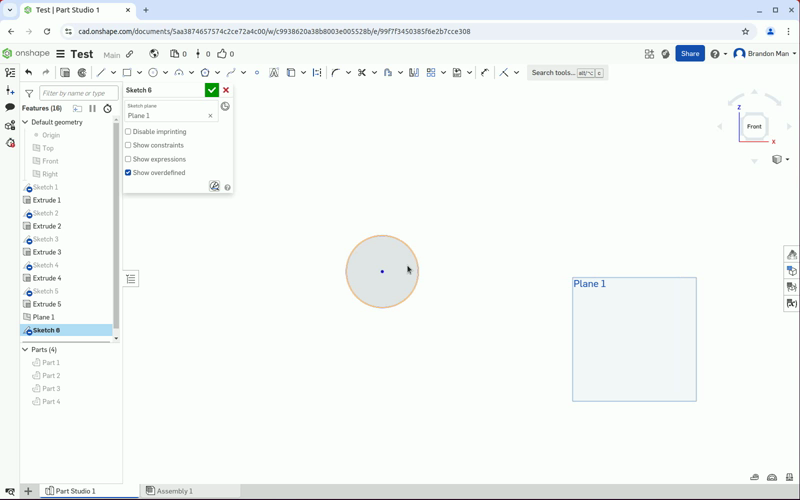
scroll(6)
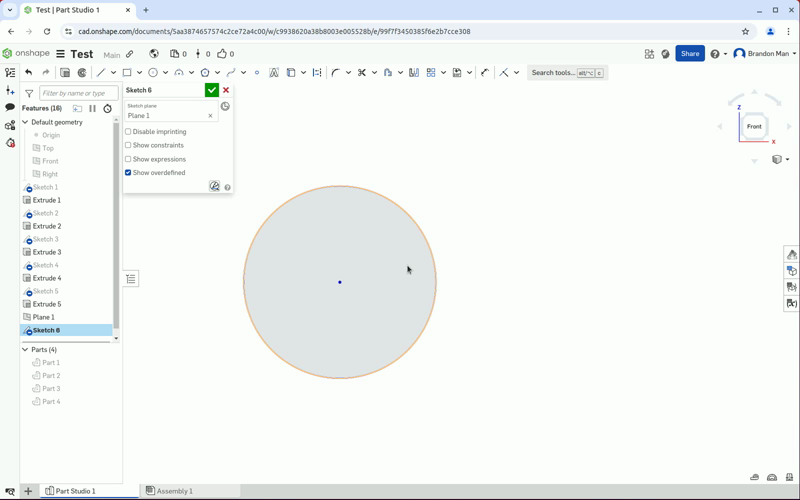
click(407, 265)
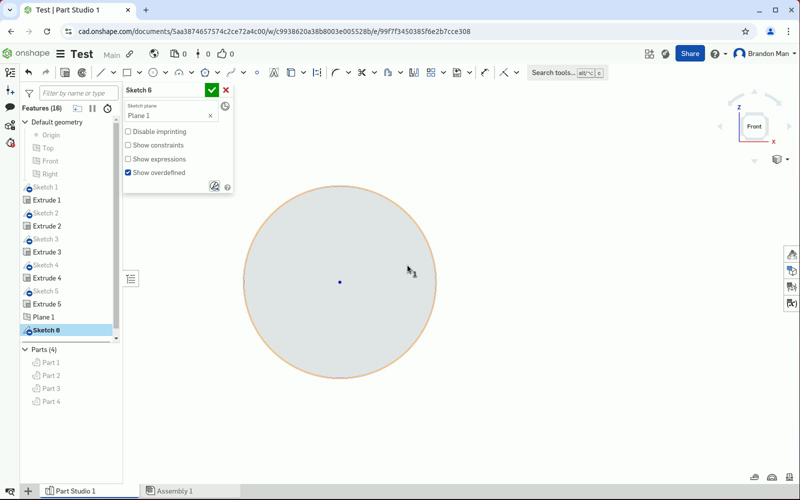
scroll(-6)
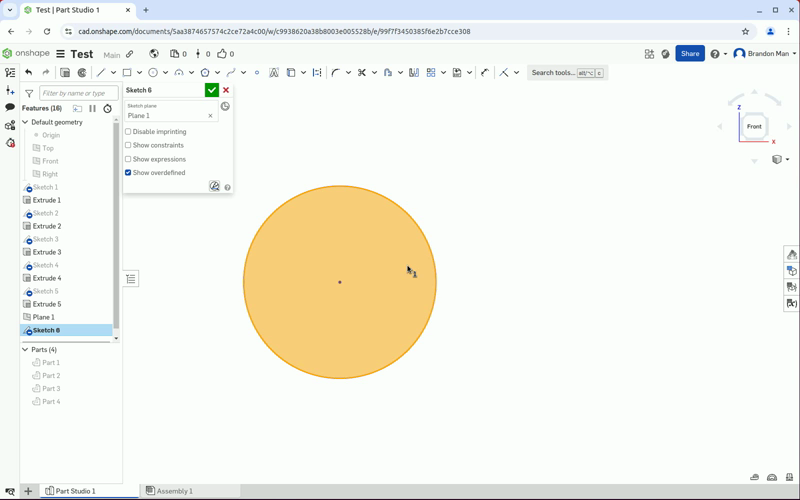
scroll(-6)
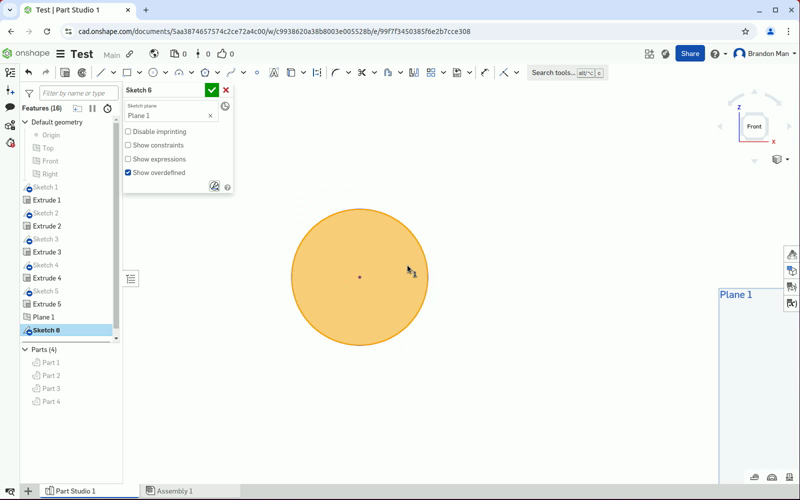
scroll(-6)
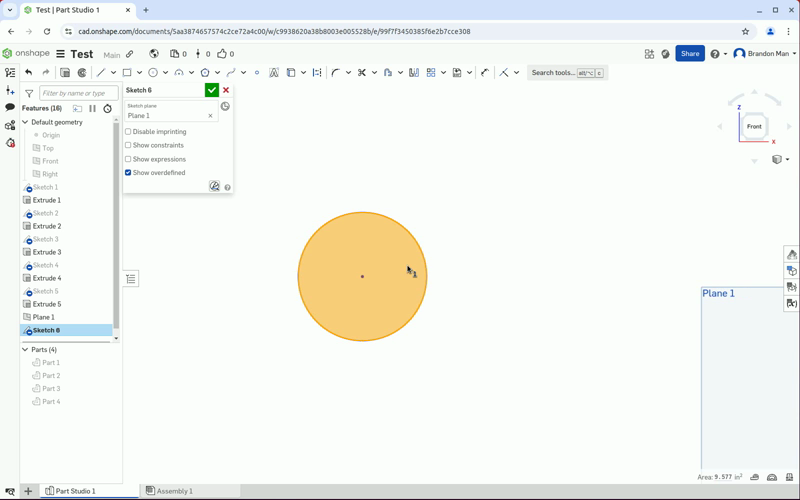
scroll(-6)
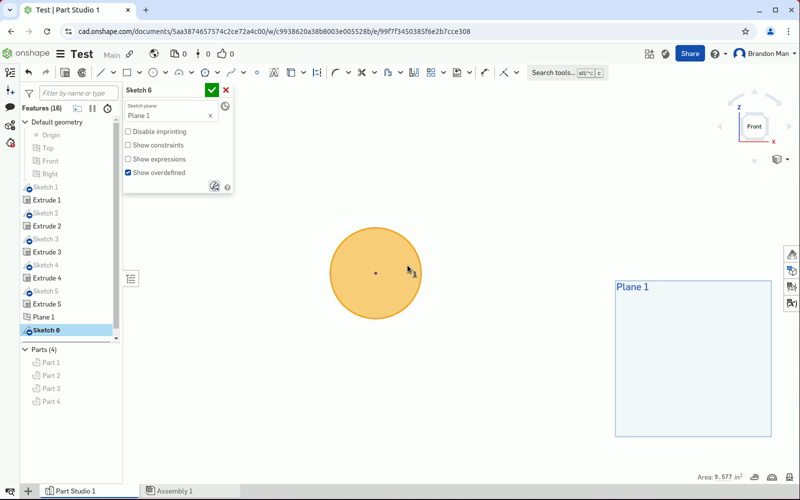
scroll(-6)
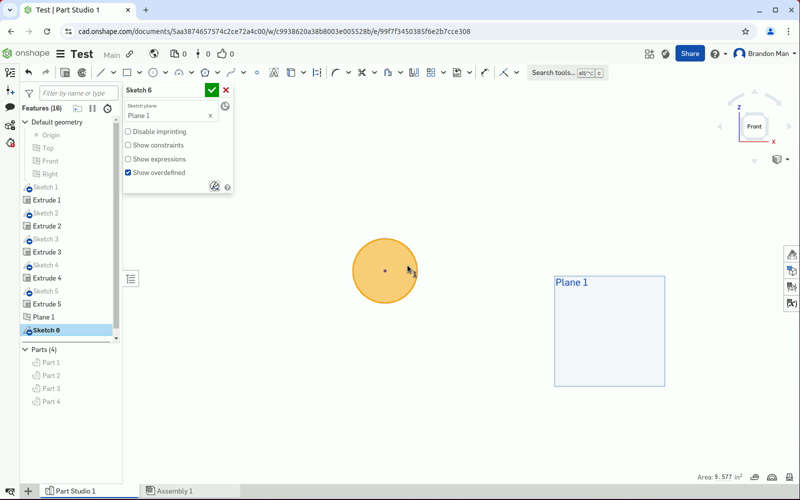
scroll(-6)
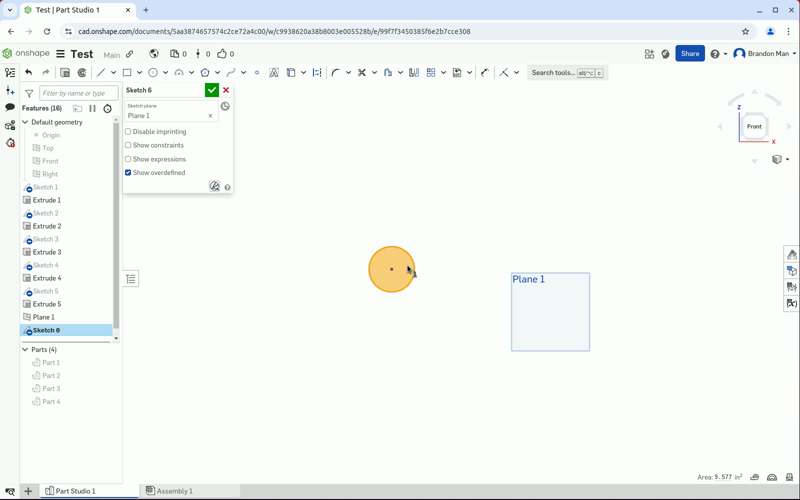
scroll(-6)
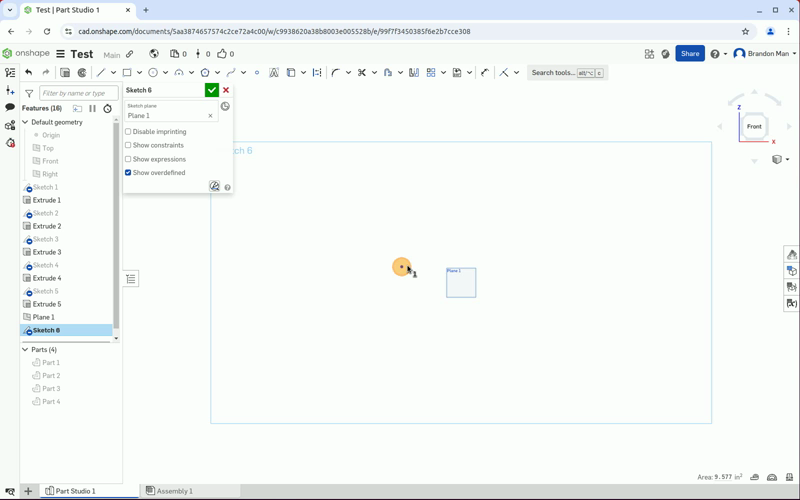
mouse_move(73, 352)
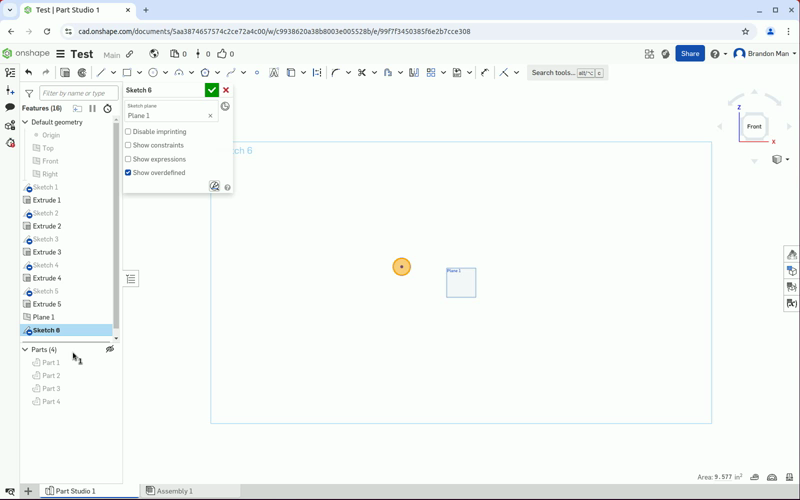
key(shift+y)
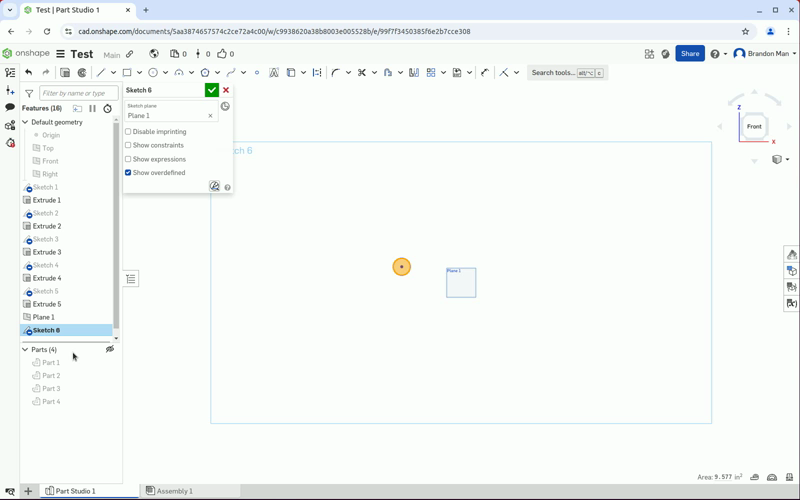
key(shift+e)
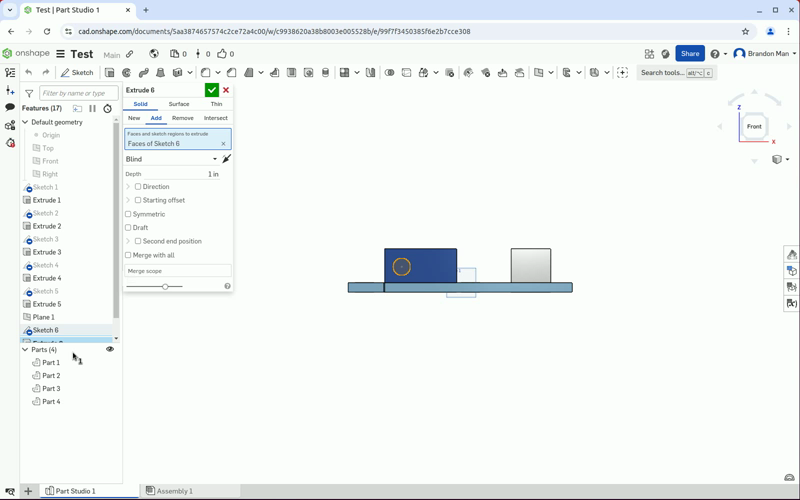
mouse_move(143, 106)
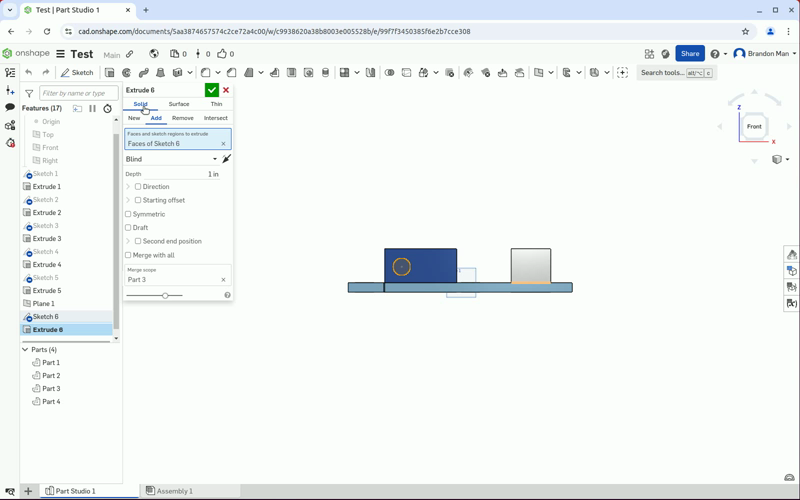
click(143, 106)
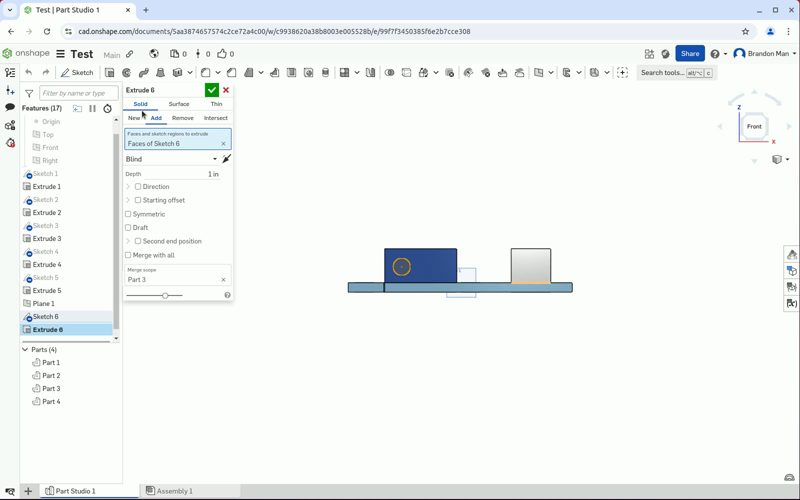
mouse_move(137, 120)
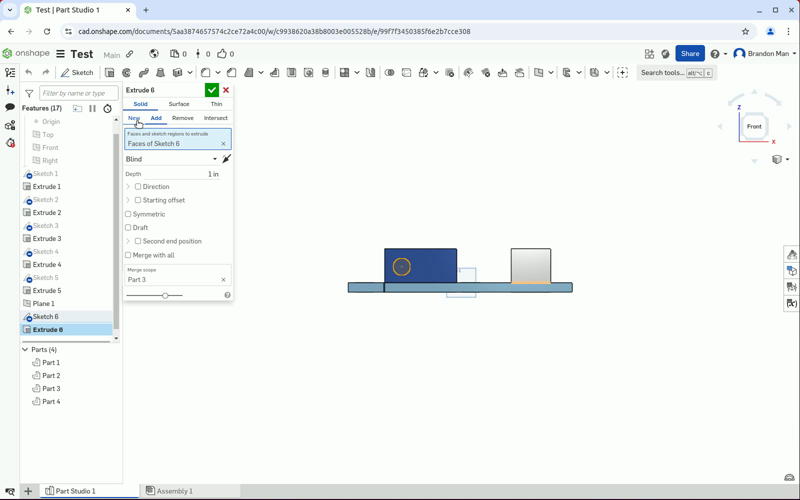
click(137, 120)
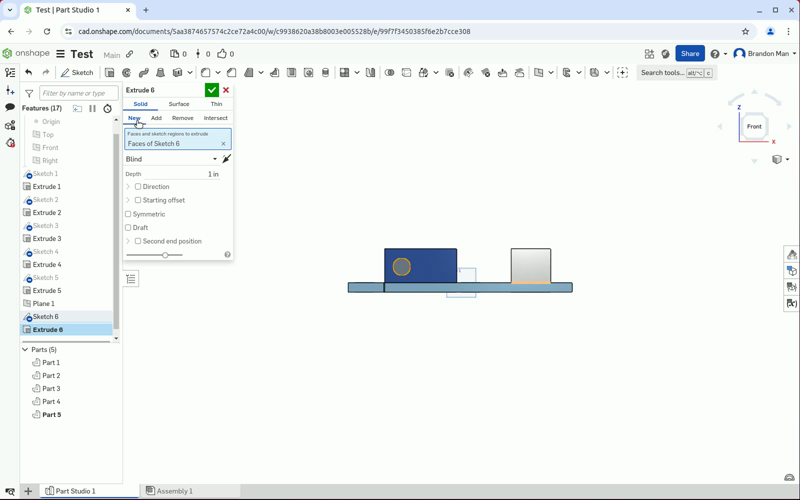
key(tab, 4)
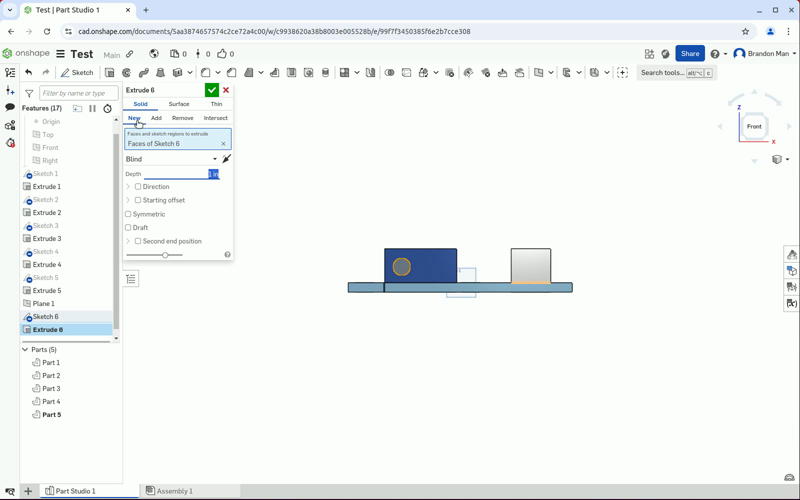
text(1.204)
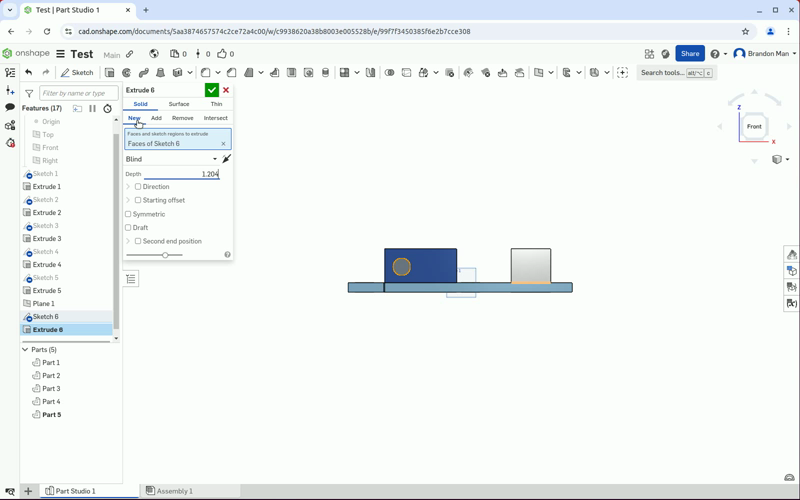
key(enter)
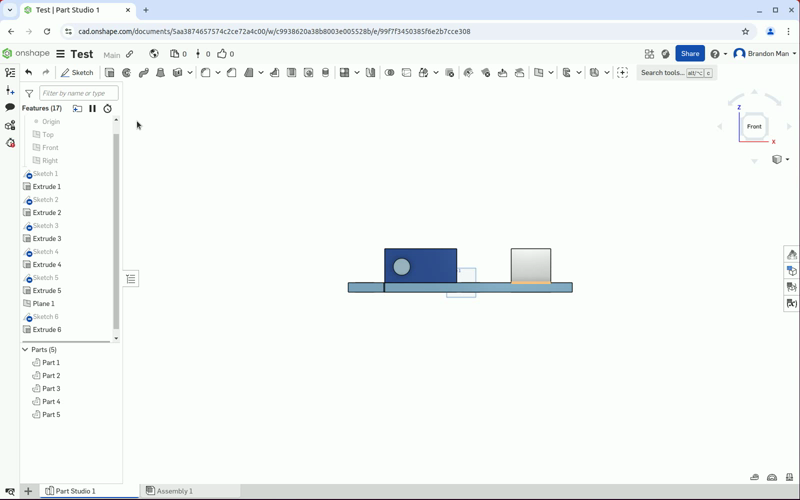
key(shift+h)
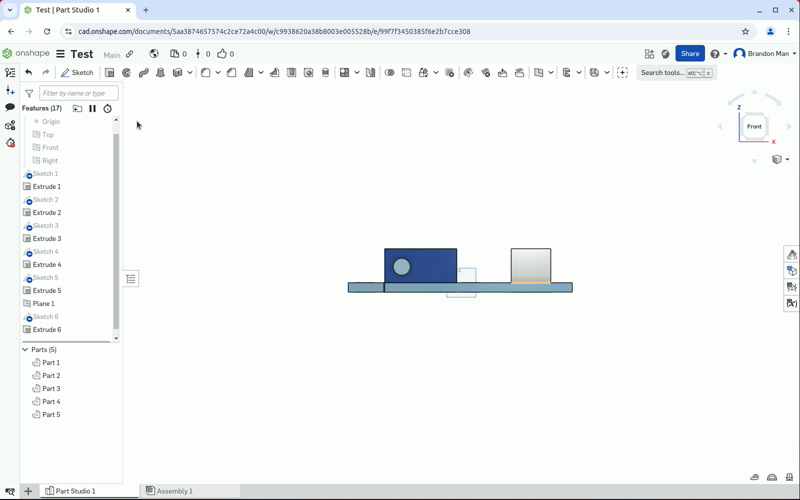
key(shift+h)
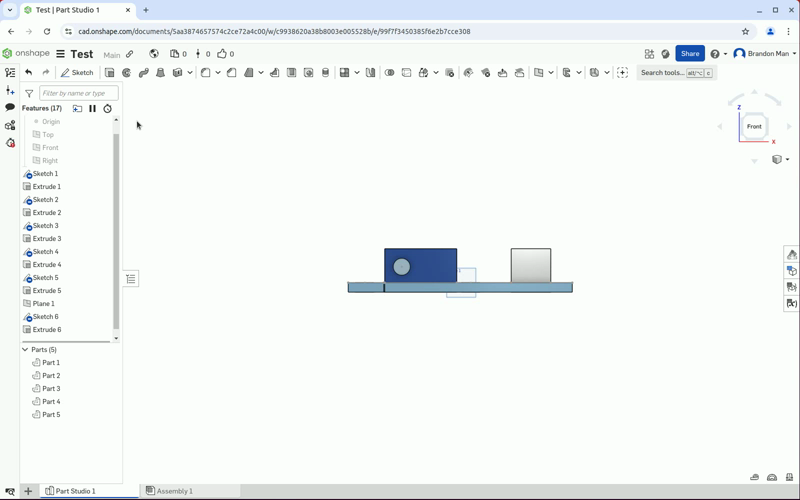
key(shift+7)
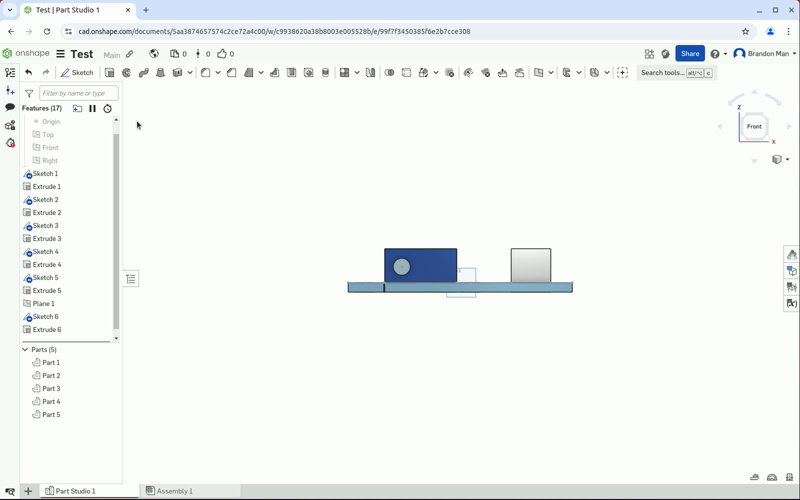
key(left, 2)
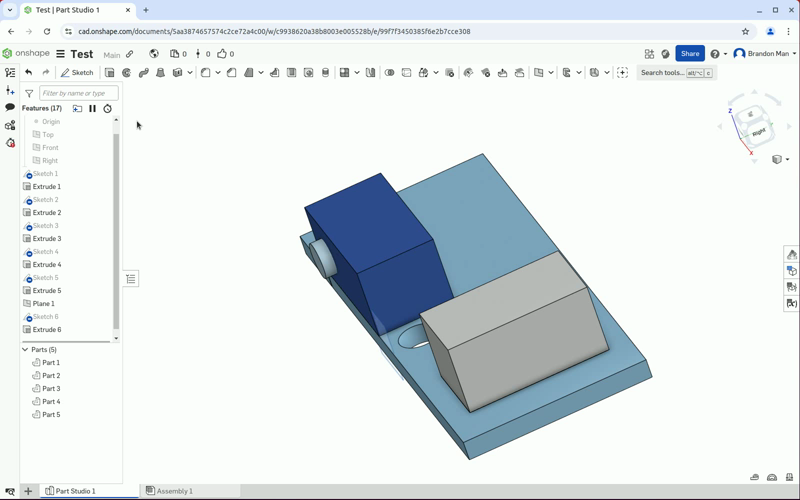
key(down, 2)
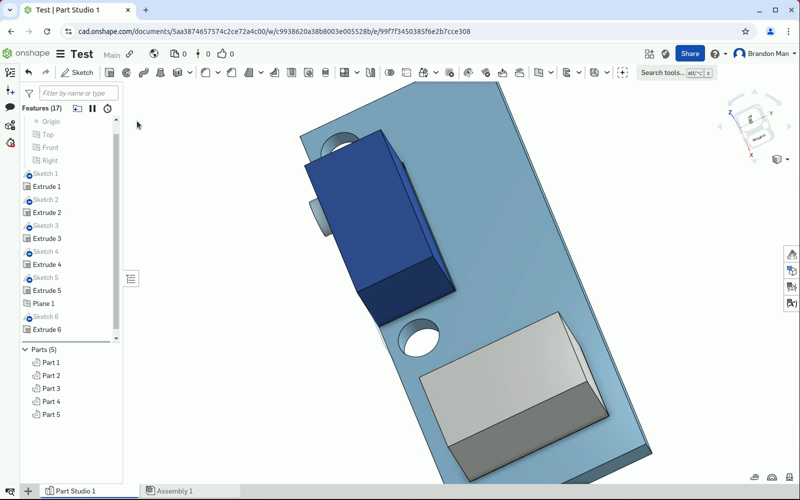
key(up, 2)
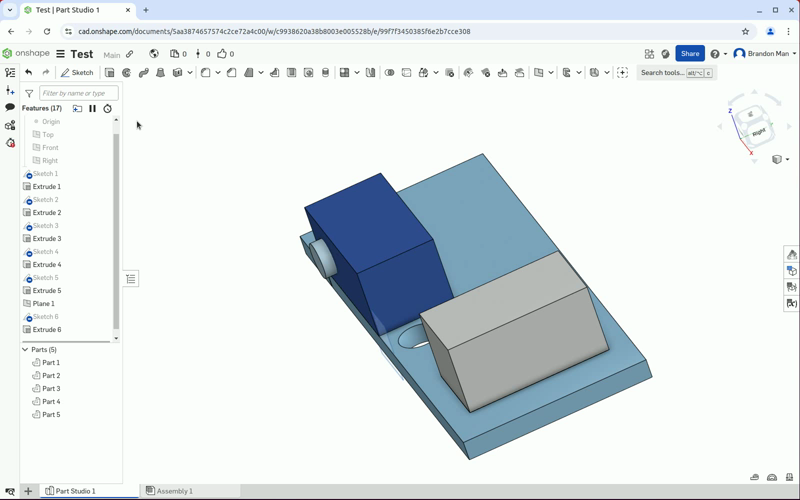
key(right, 2)
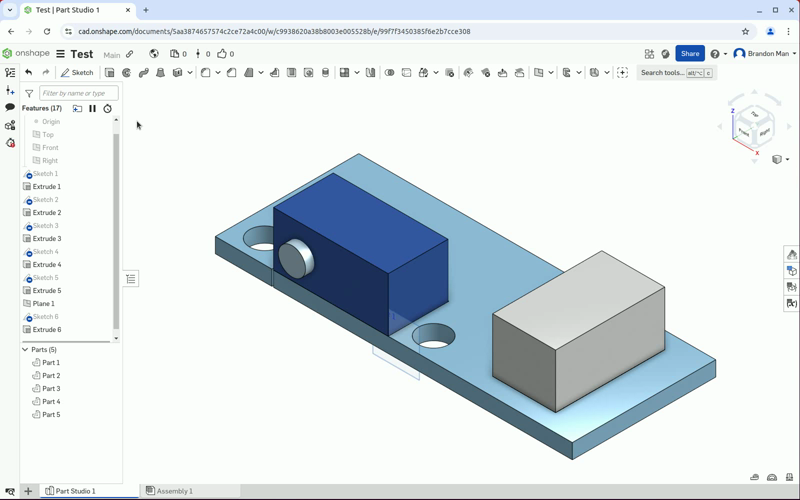
mouse_move(69, 176)
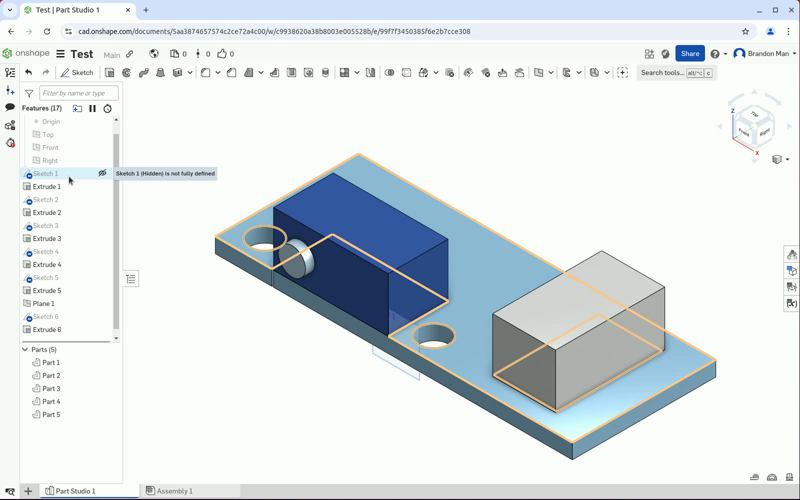
click(69, 176)